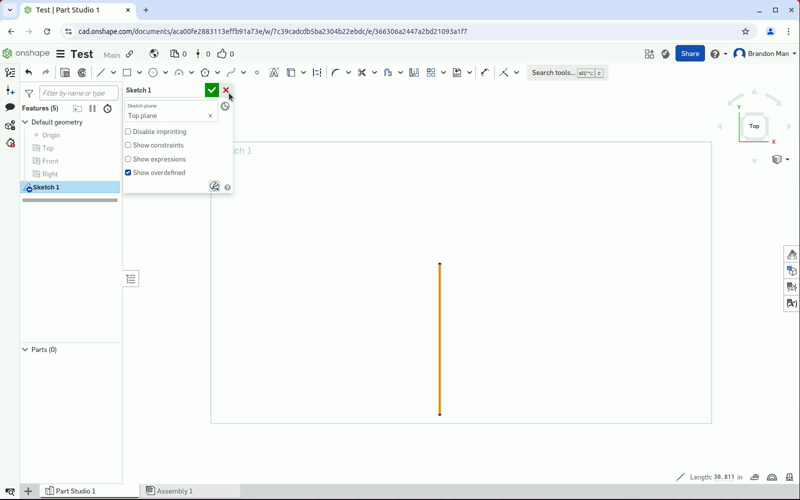
key(shift+h)
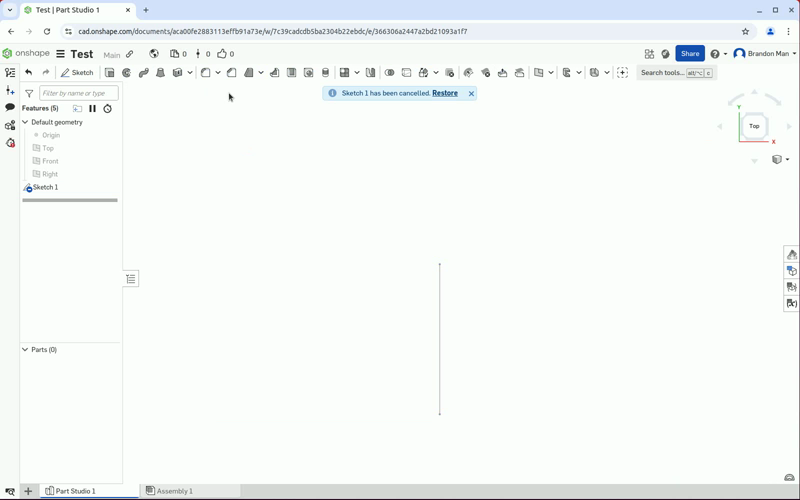
key(shift+s)
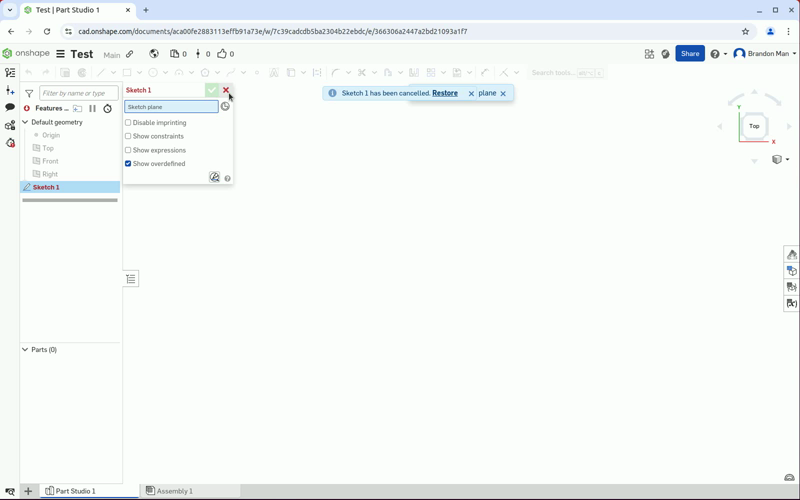
mouse_move(73, 150)
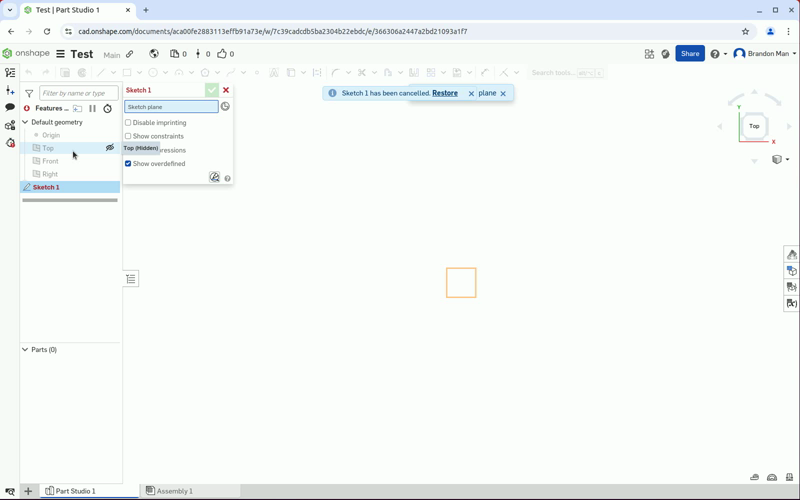
click(73, 150)
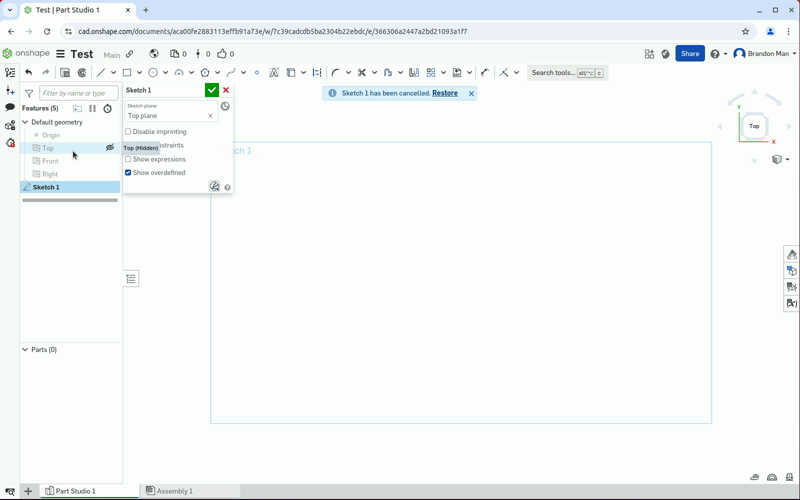
mouse_move(73, 352)
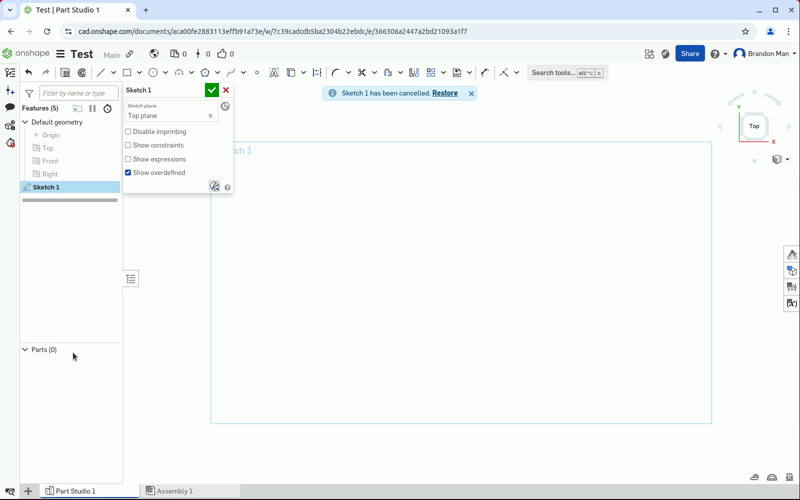
key(y)
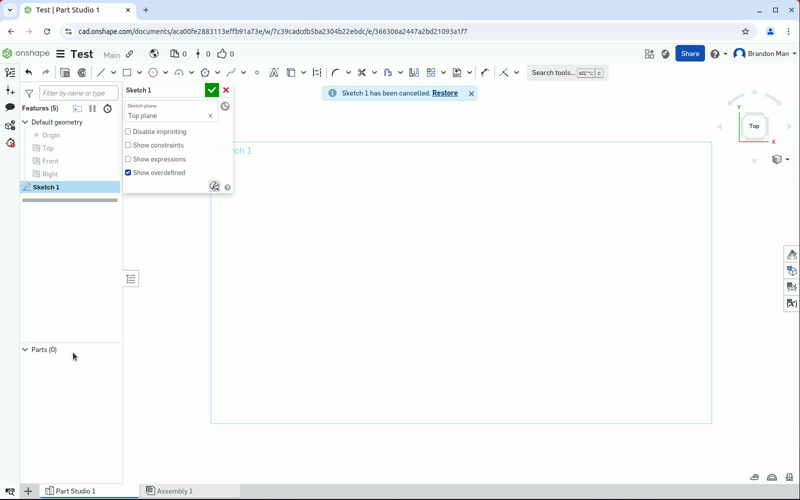
key(a)
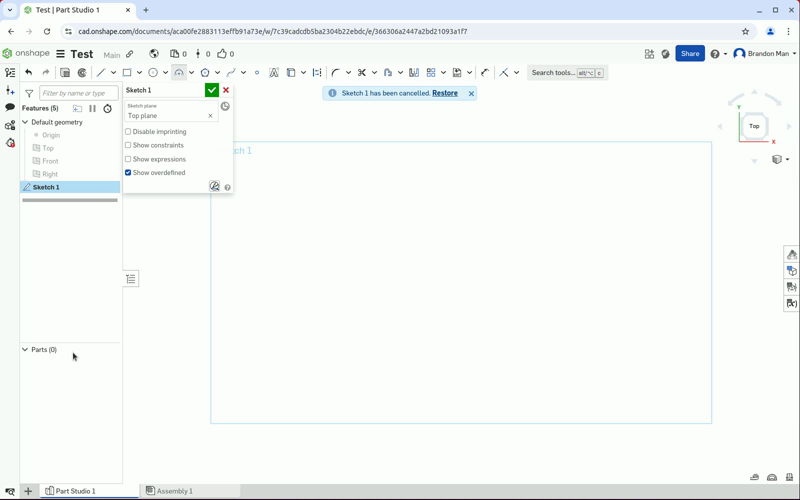
key_down(shift)
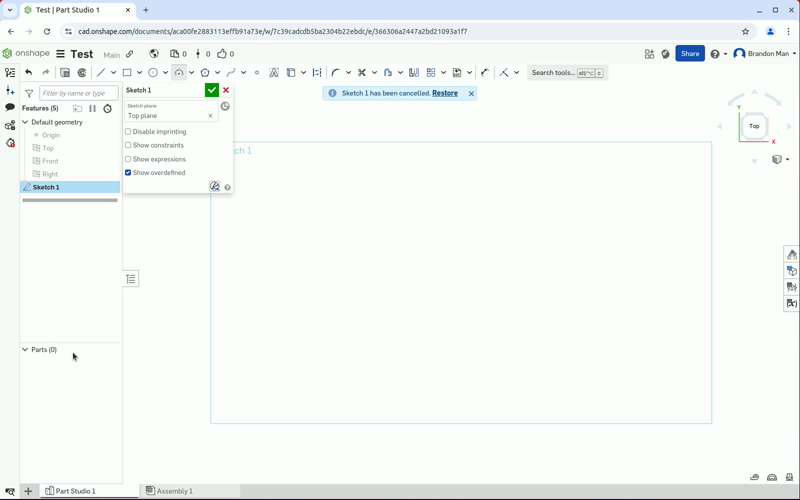
mouse_move(465, 272)
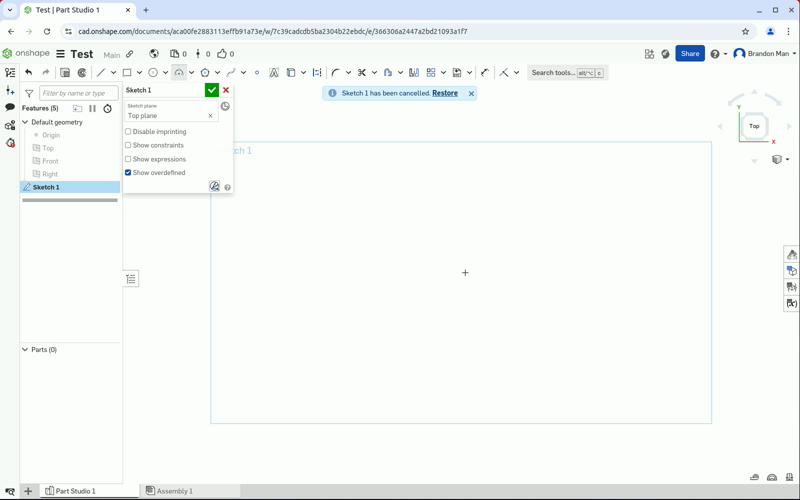
click(465, 272)
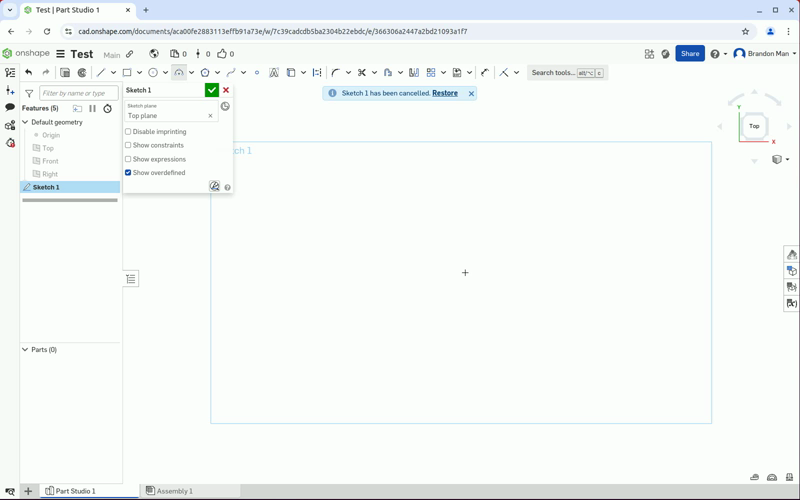
key_up(shift)
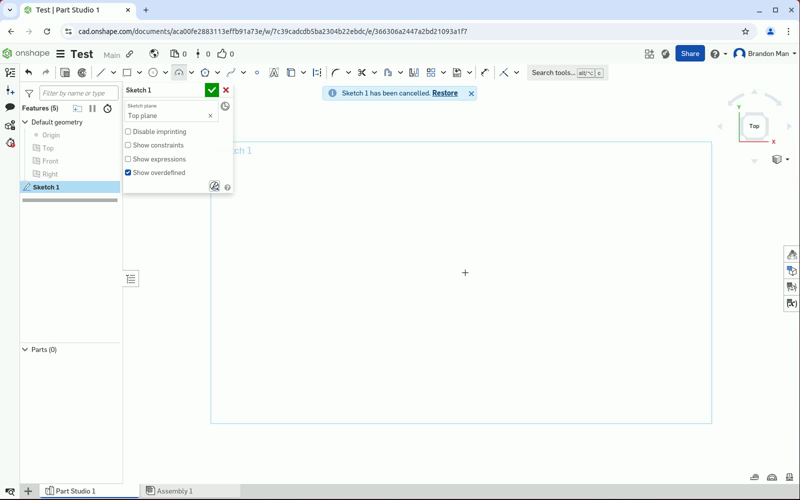
key_down(shift)
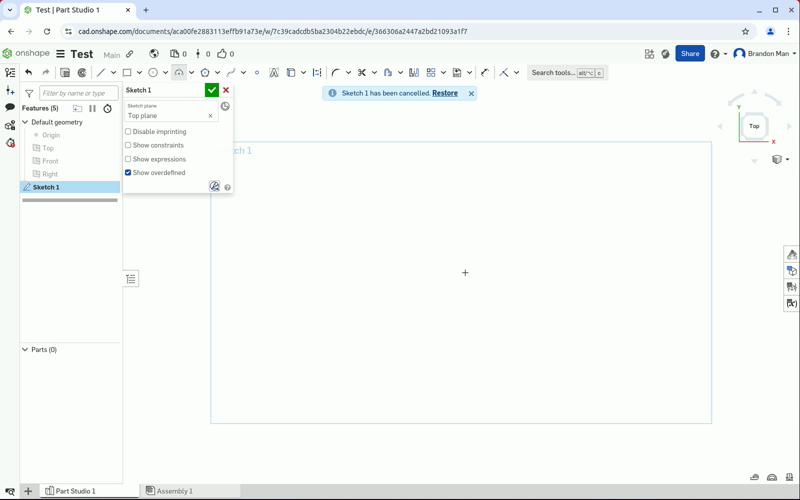
mouse_move(473, 284)
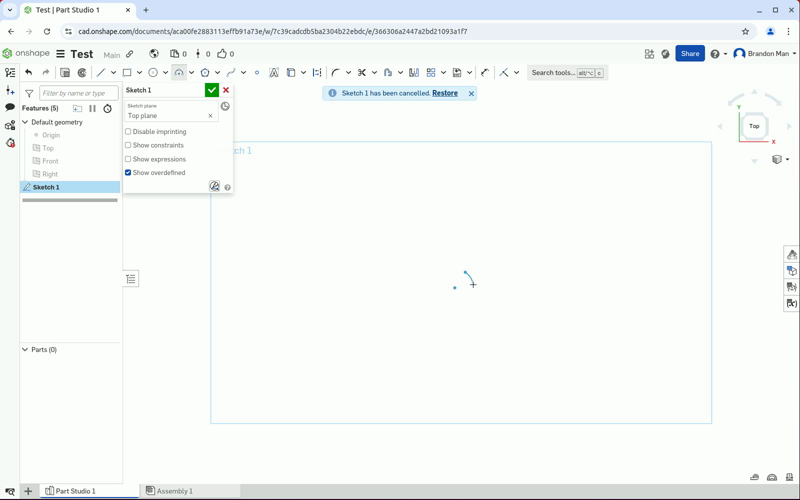
click(473, 284)
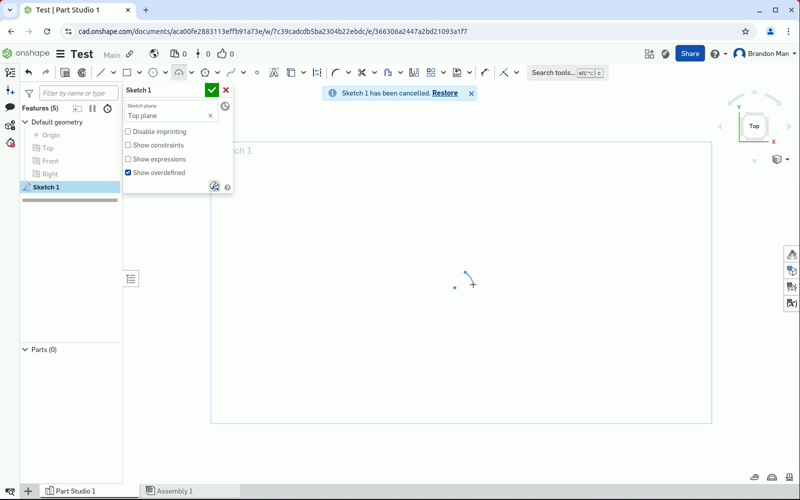
mouse_move(470, 276)
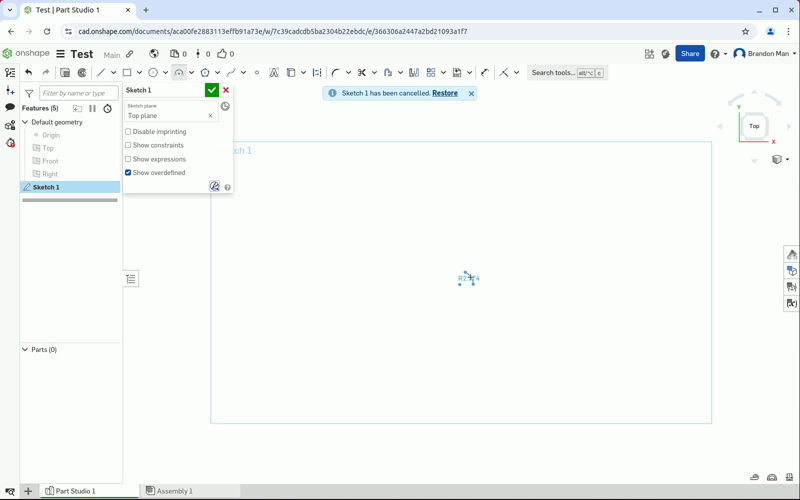
click(470, 276)
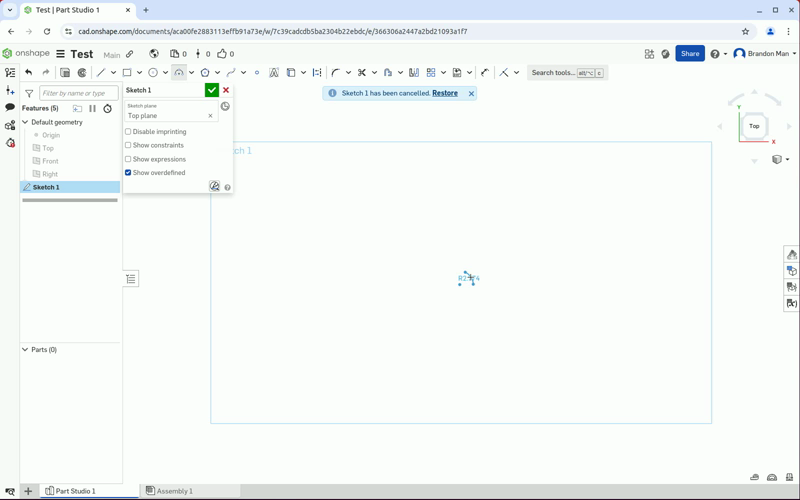
key_up(shift)
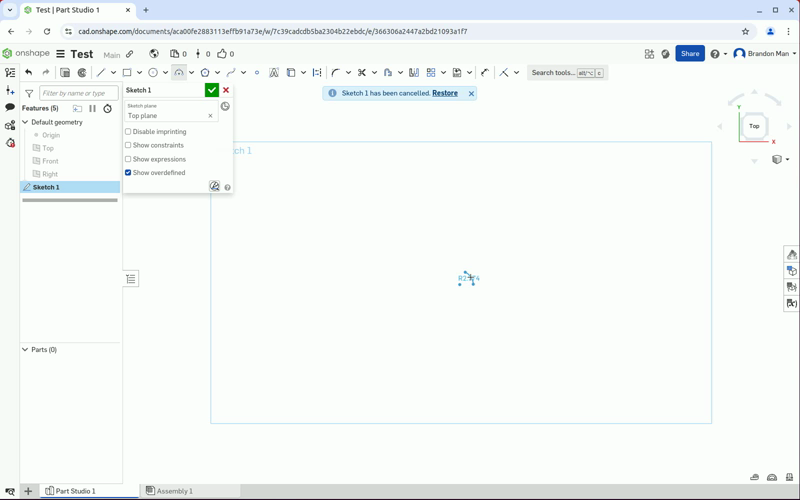
key(esc)
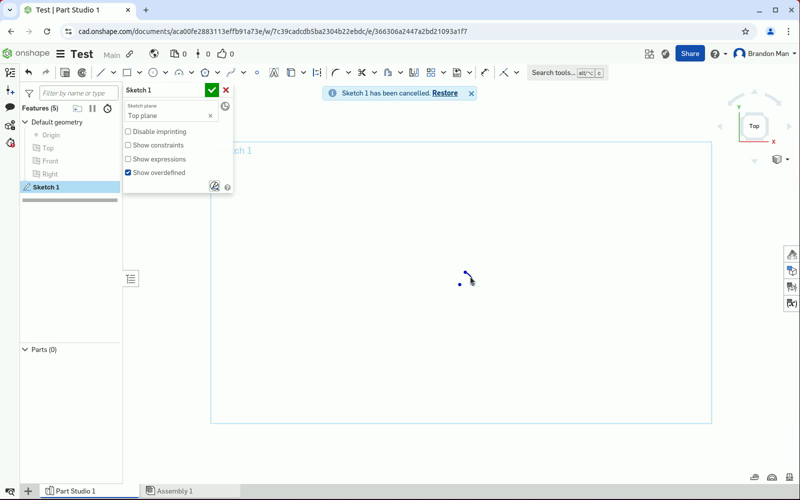
key(l)
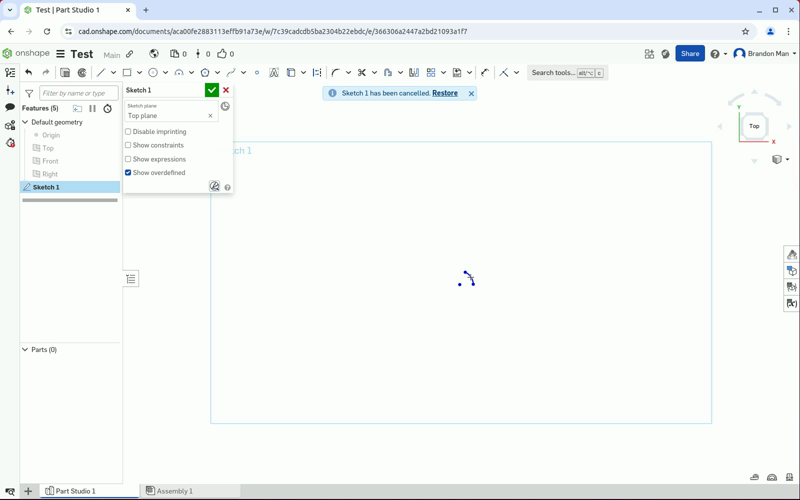
mouse_move(473, 284)
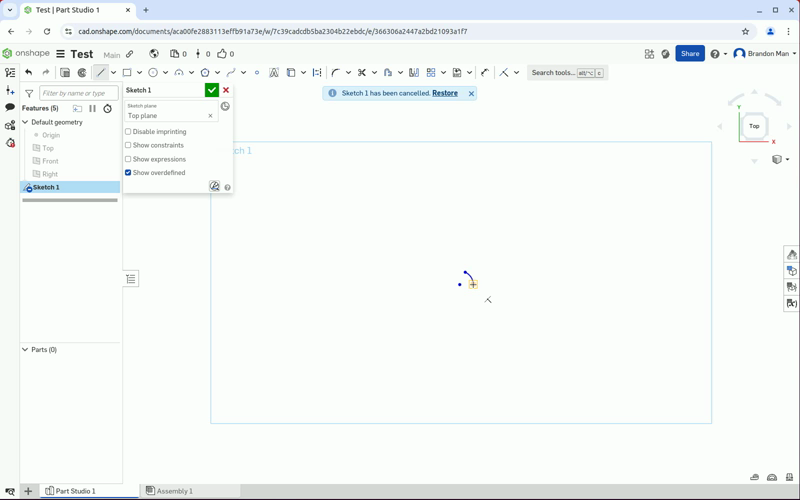
click(473, 284)
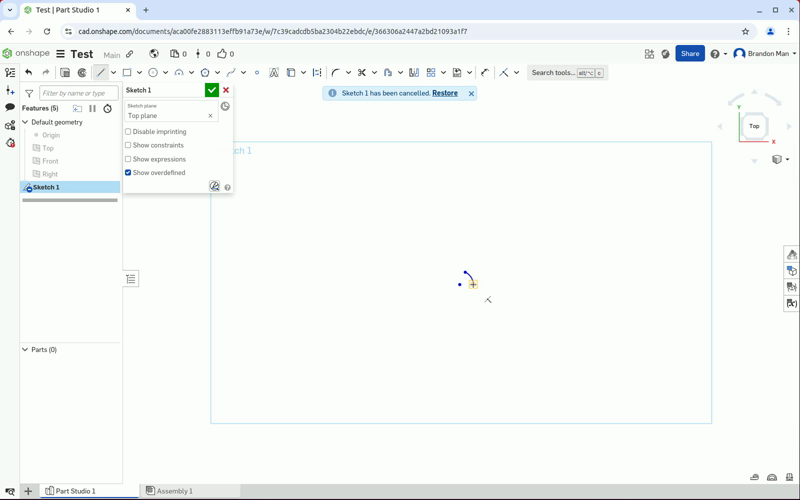
key_down(shift)
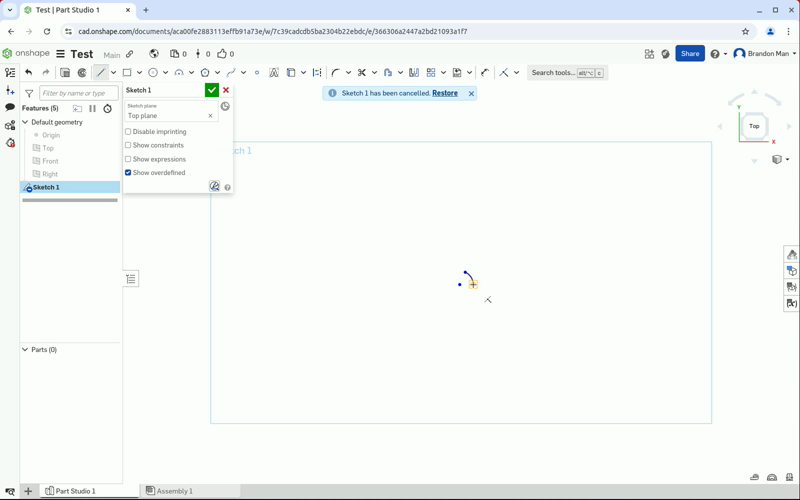
mouse_move(503, 284)
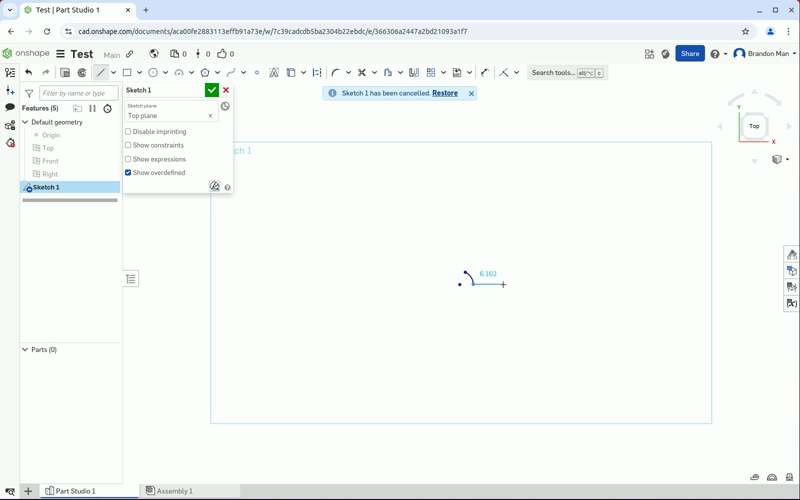
mouse_move(480, 284)
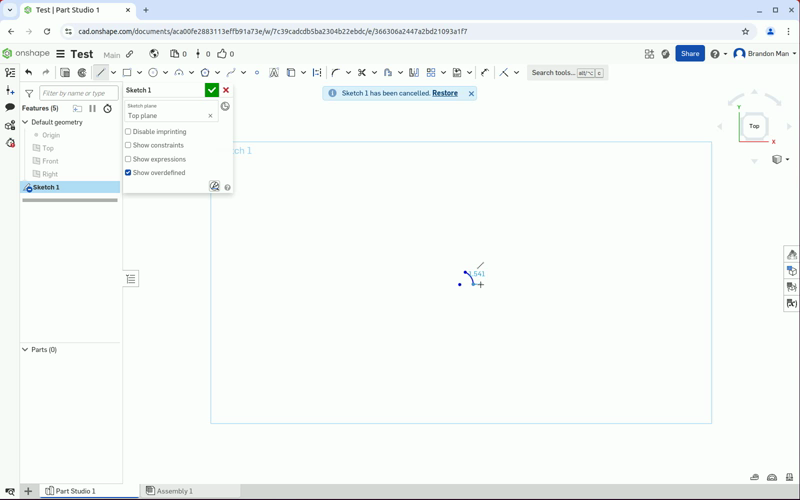
click(480, 284)
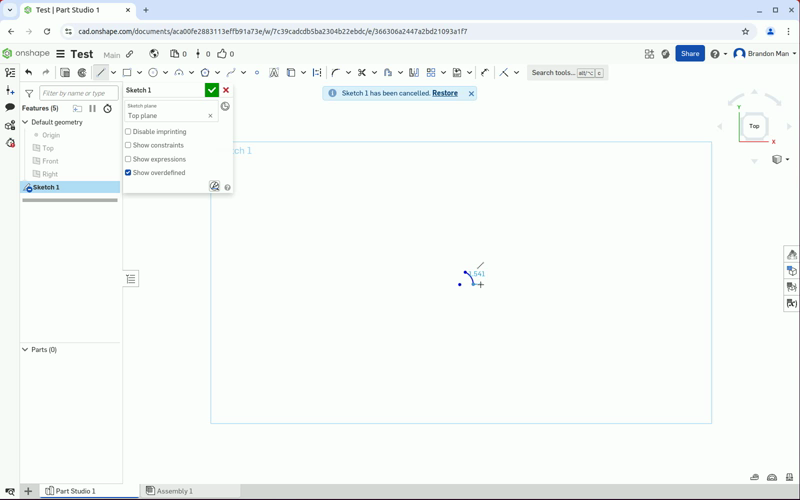
key_up(shift)
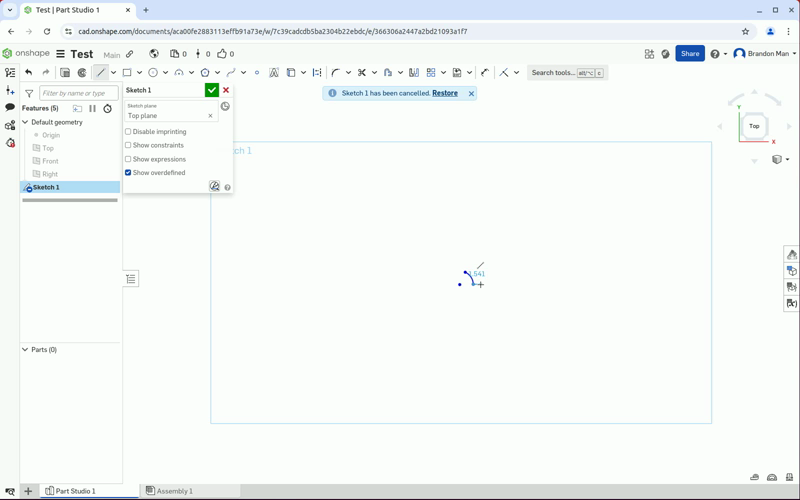
key(esc)
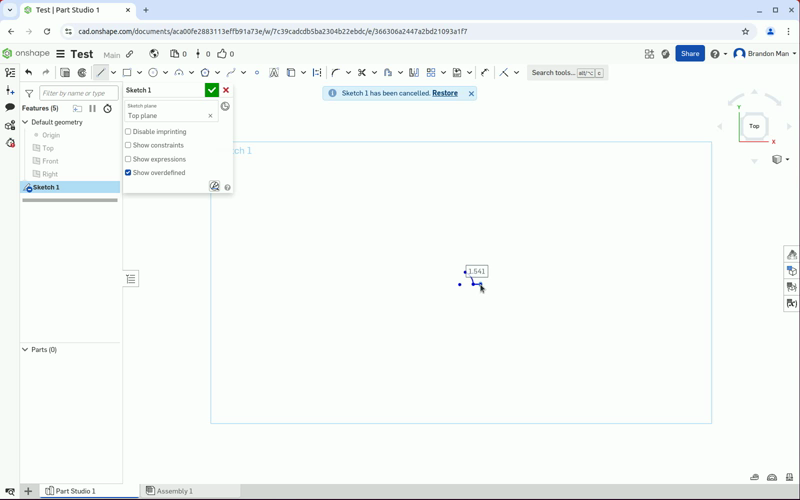
key(a)
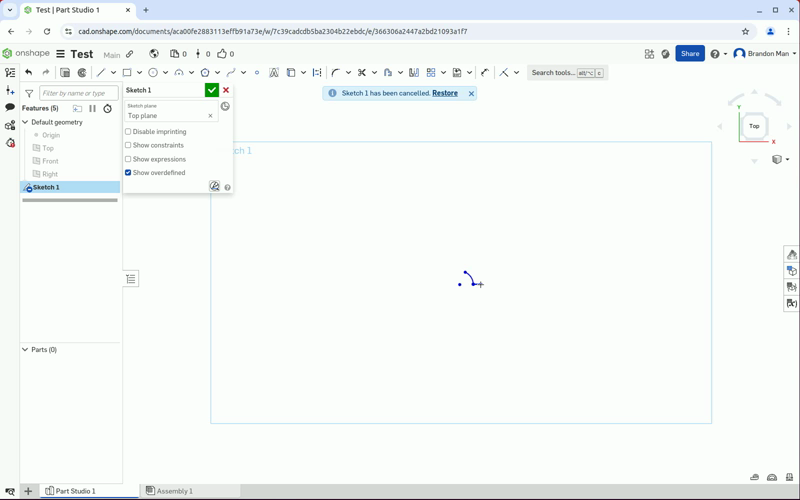
mouse_move(480, 284)
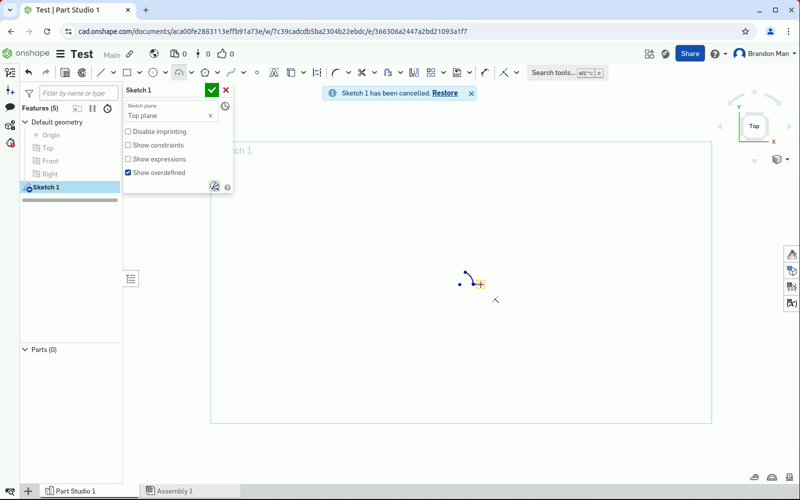
click(480, 284)
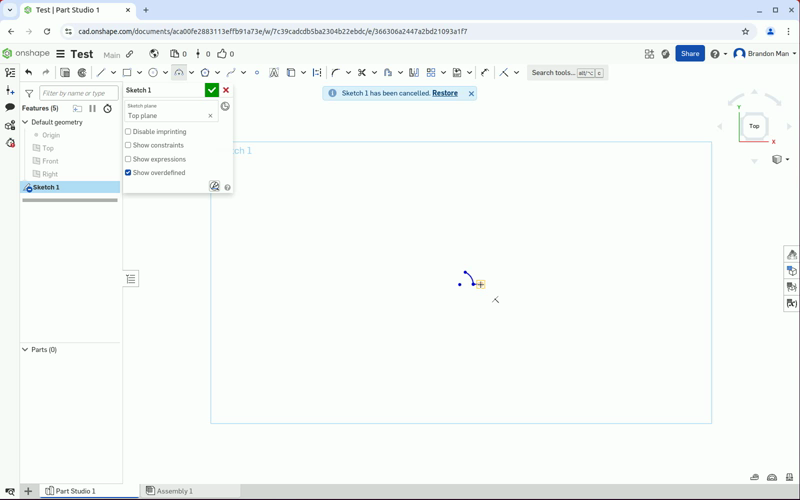
key_down(shift)
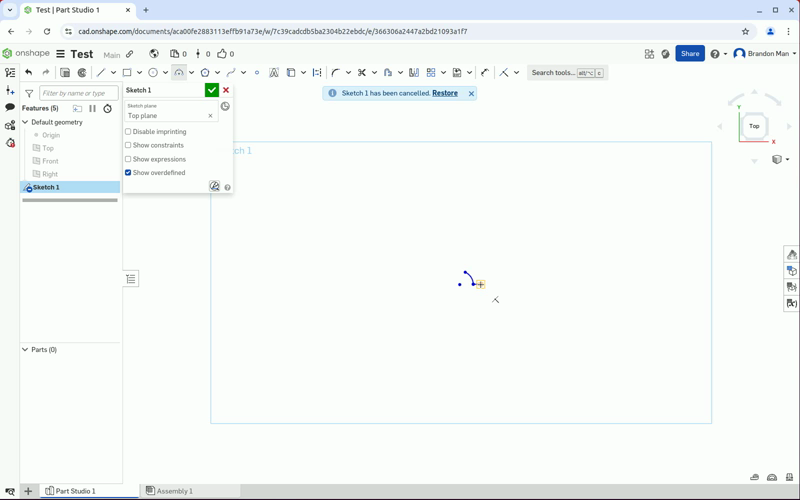
mouse_move(465, 264)
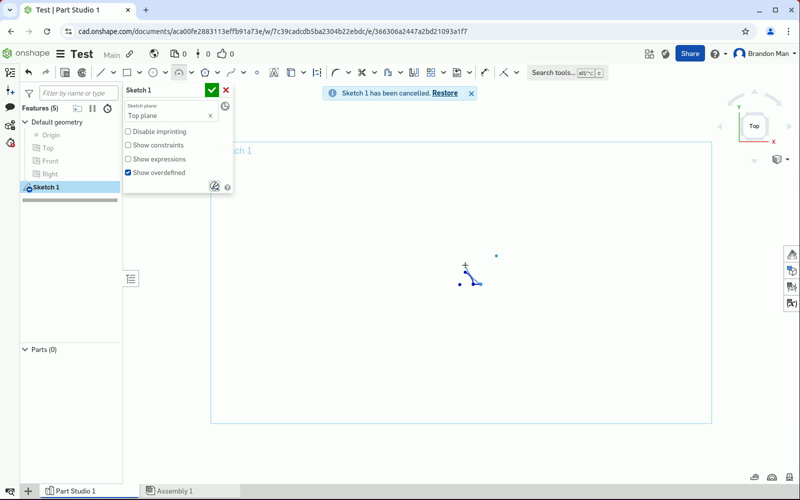
click(465, 264)
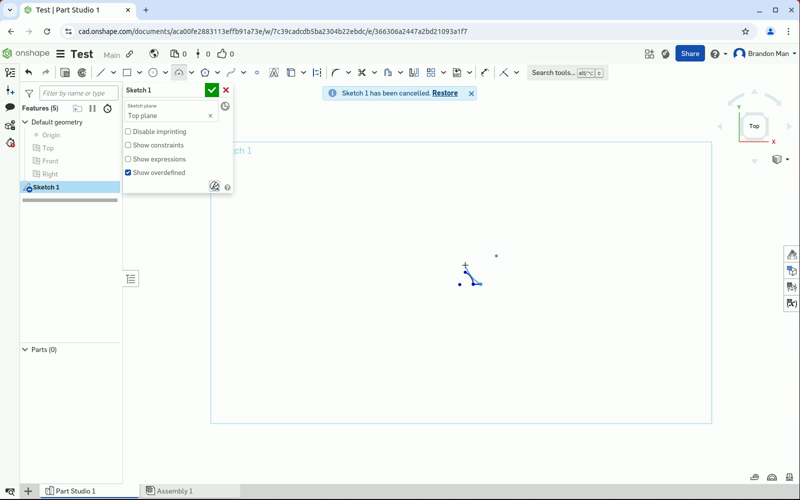
mouse_move(476, 271)
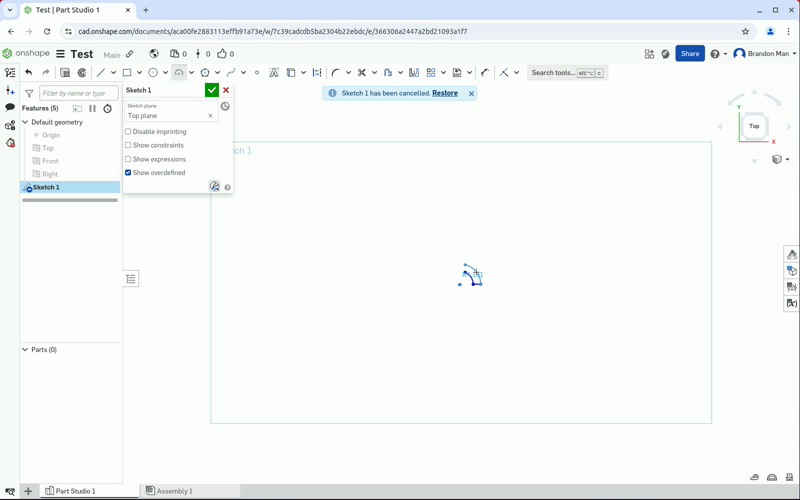
click(476, 271)
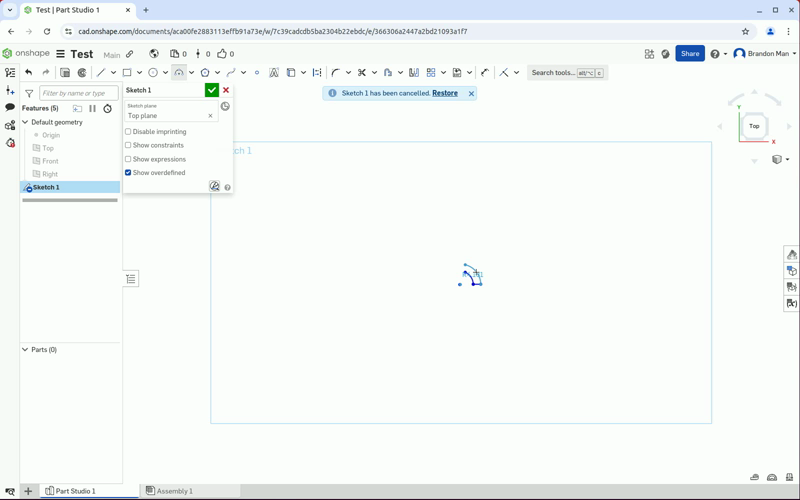
key_up(shift)
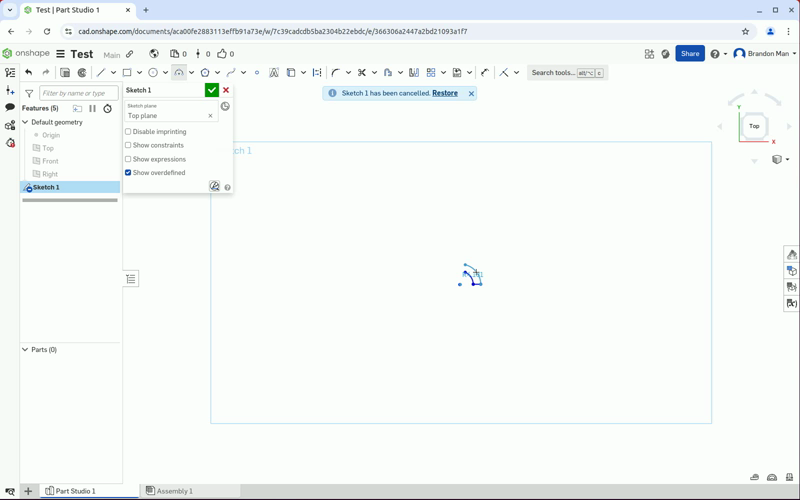
key(esc)
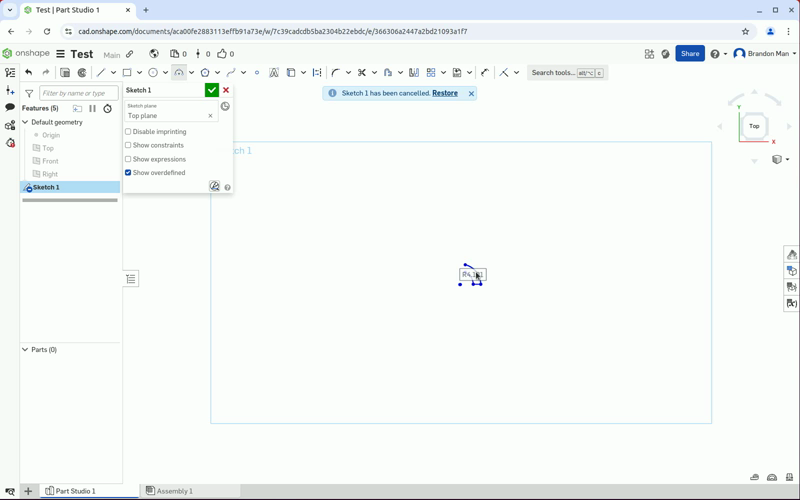
key(l)
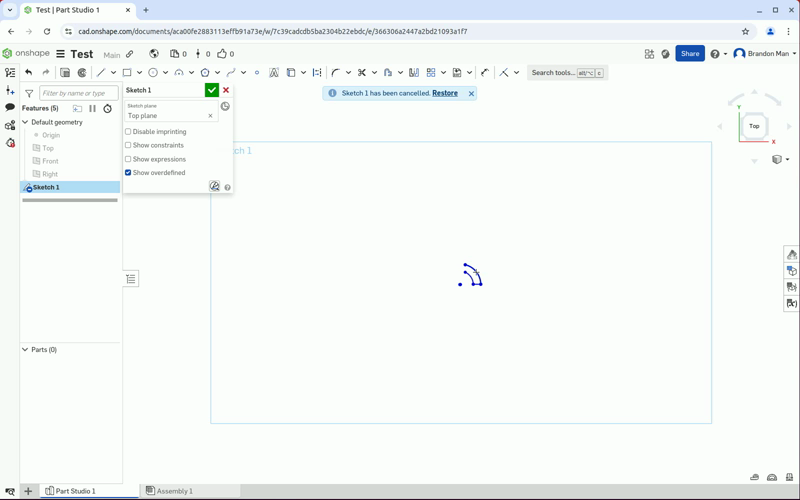
mouse_move(465, 264)
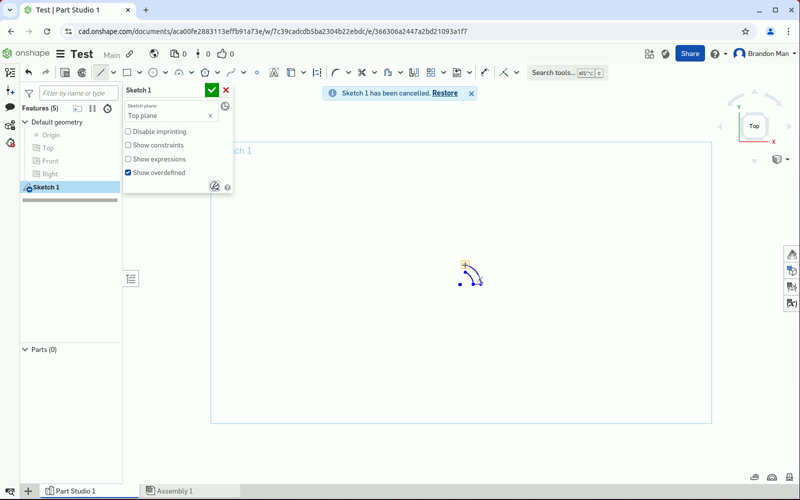
click(465, 264)
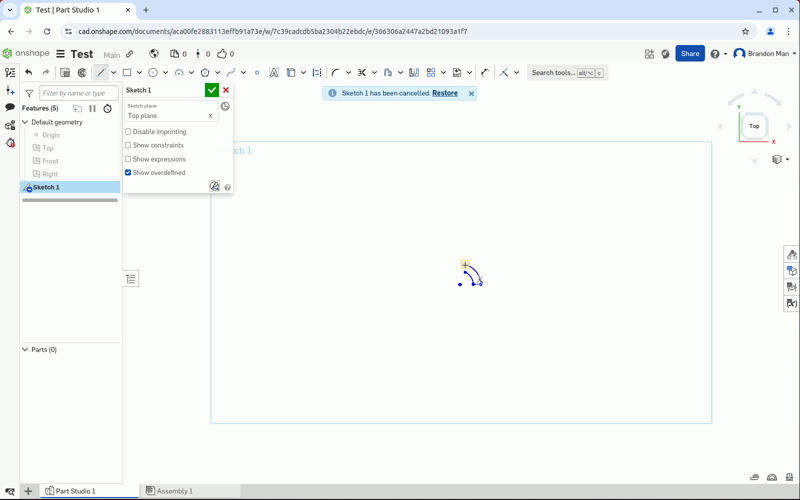
mouse_move(495, 264)
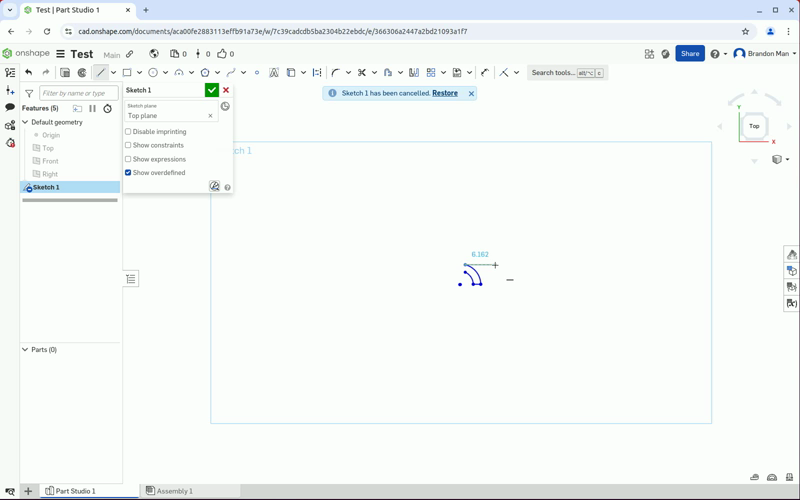
key_down(shift)
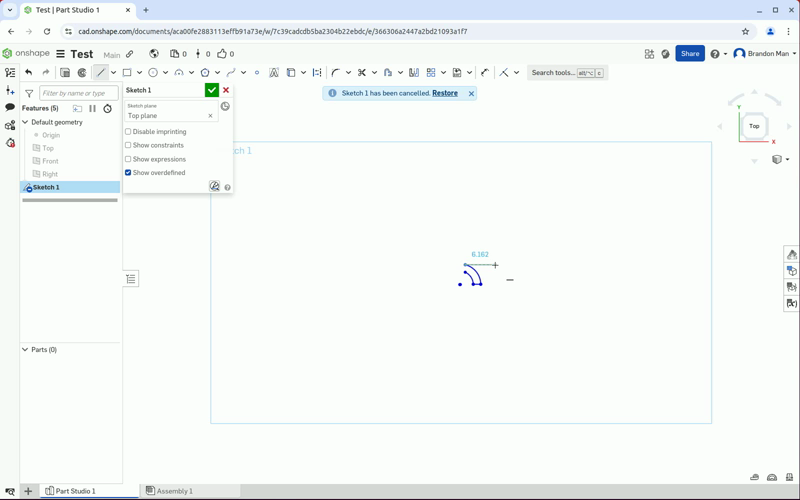
mouse_move(465, 272)
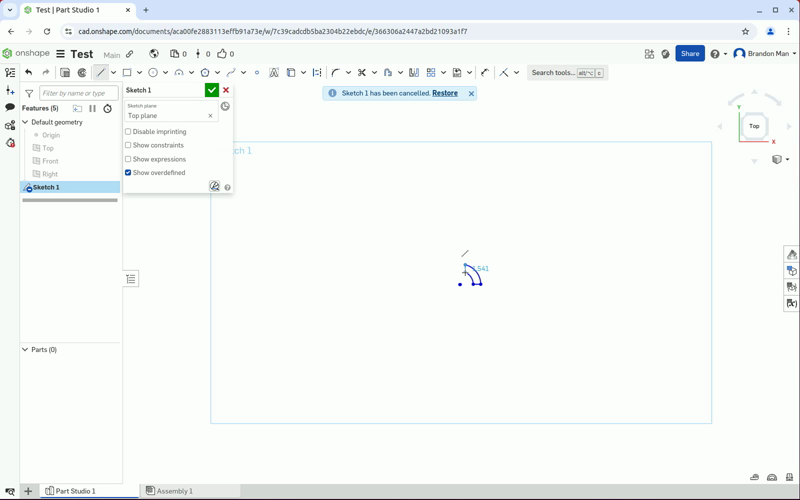
key_up(shift)
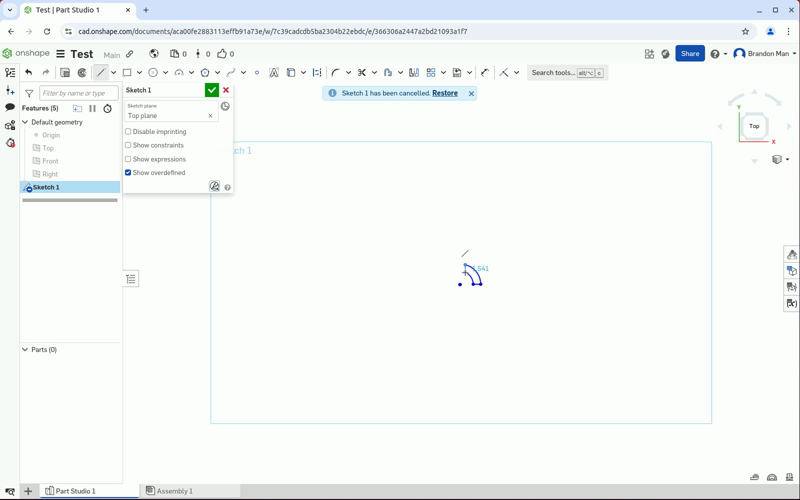
click(465, 272)
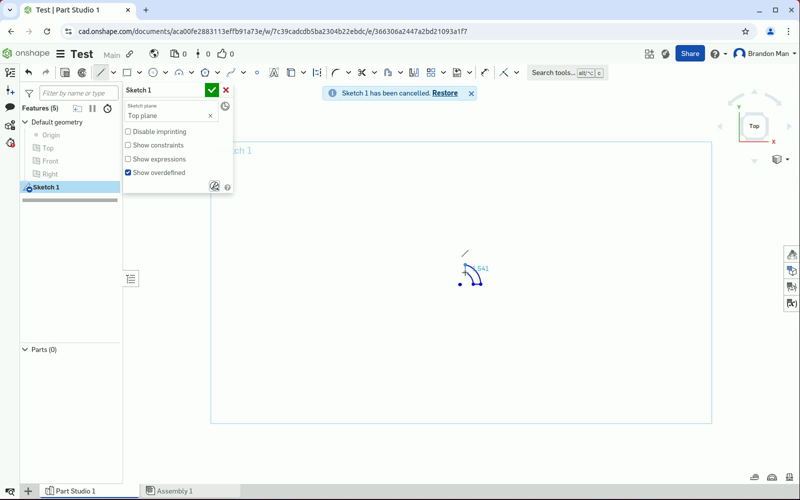
key(esc)
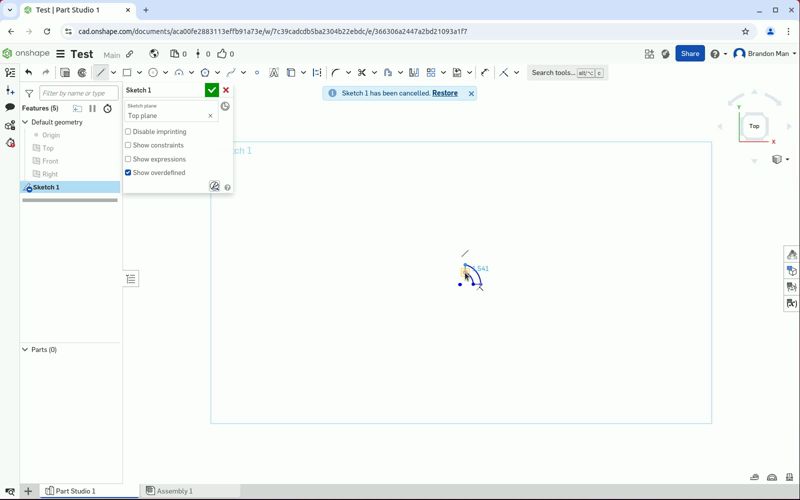
mouse_move(466, 269)
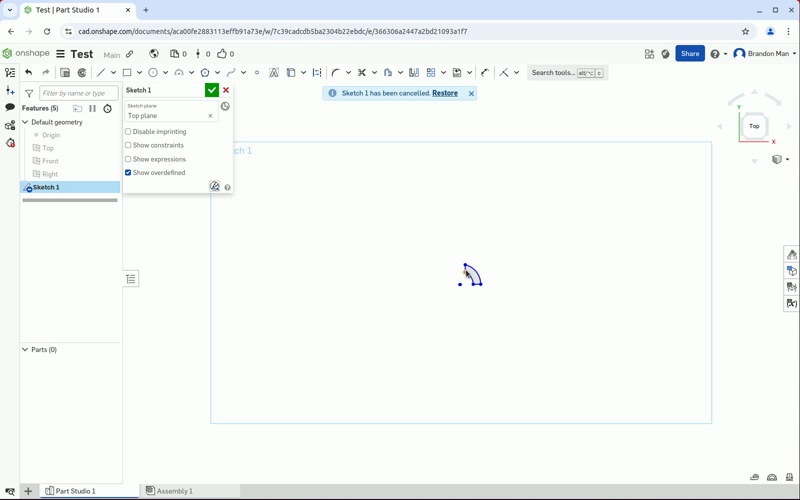
scroll(6)
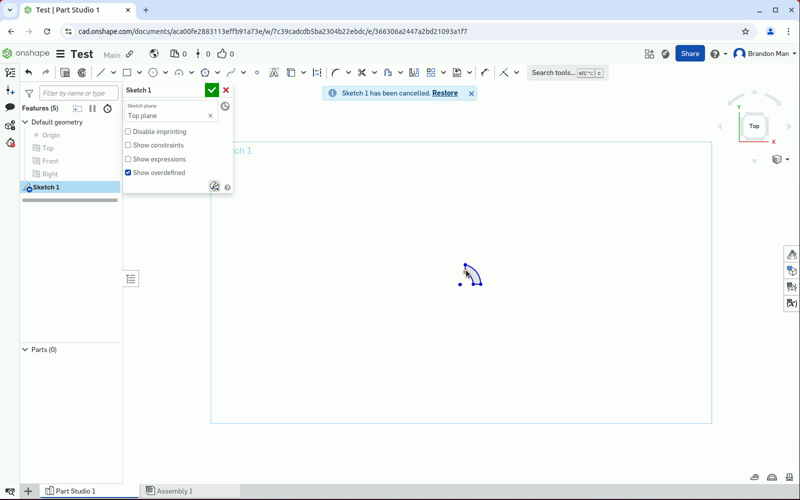
scroll(6)
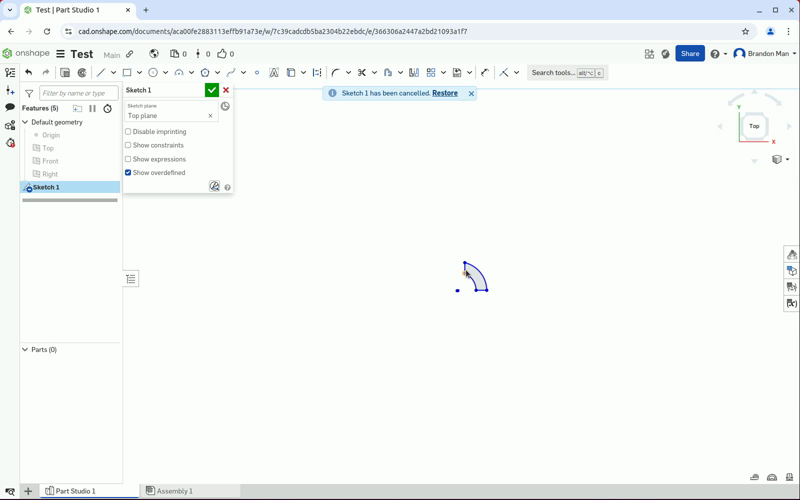
scroll(6)
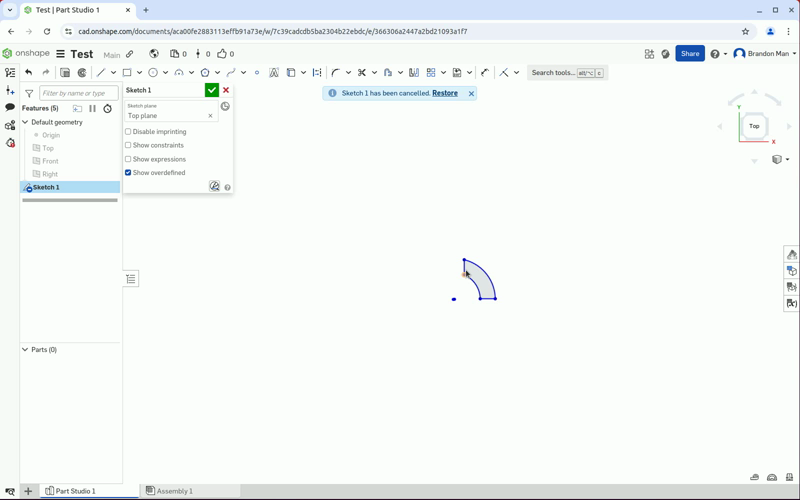
scroll(6)
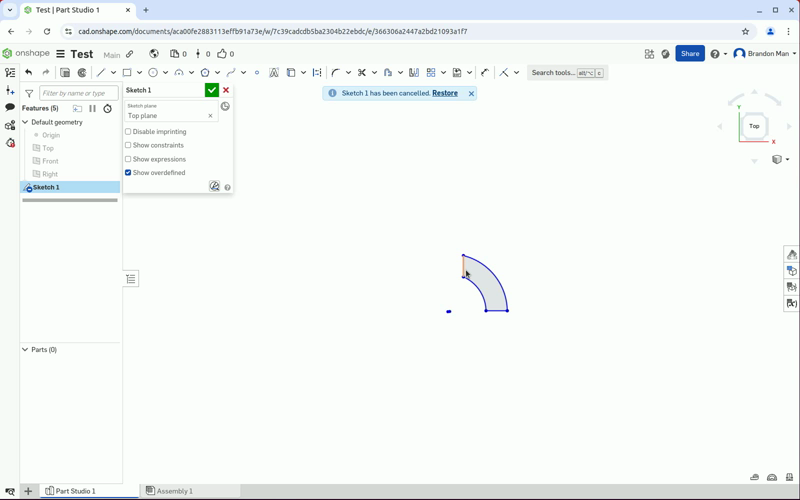
scroll(6)
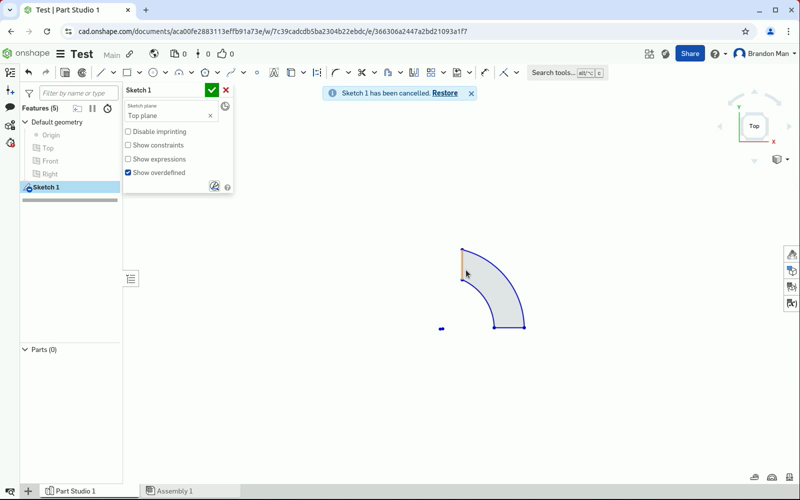
scroll(6)
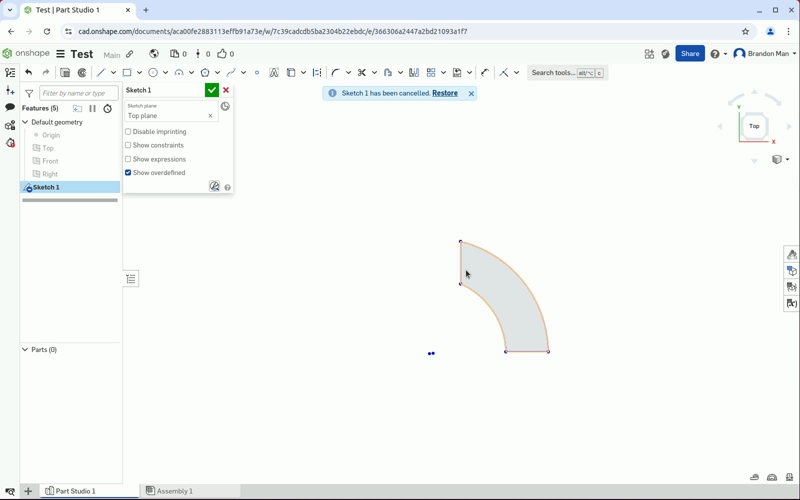
scroll(6)
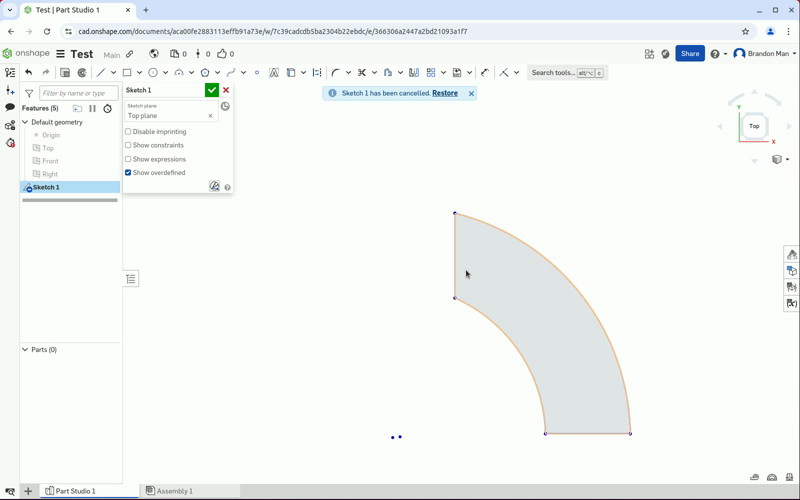
click(466, 269)
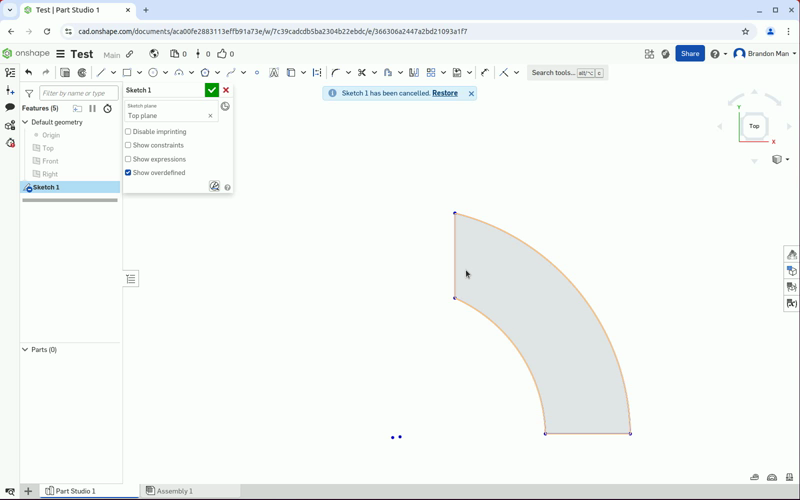
scroll(-6)
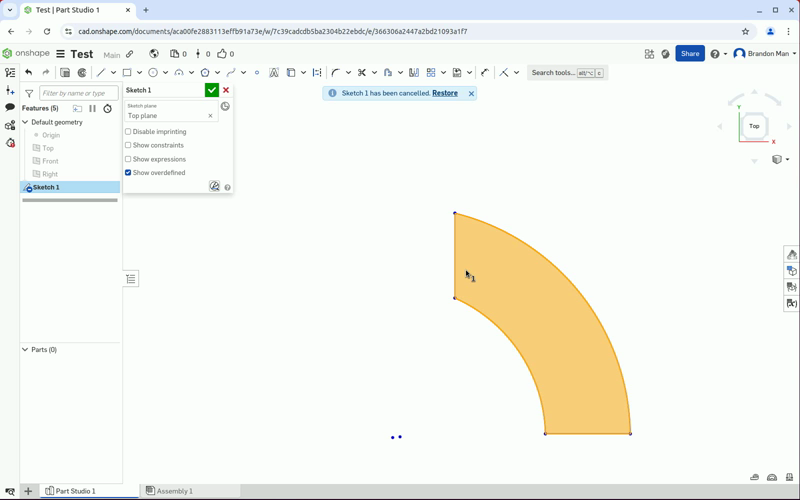
scroll(-6)
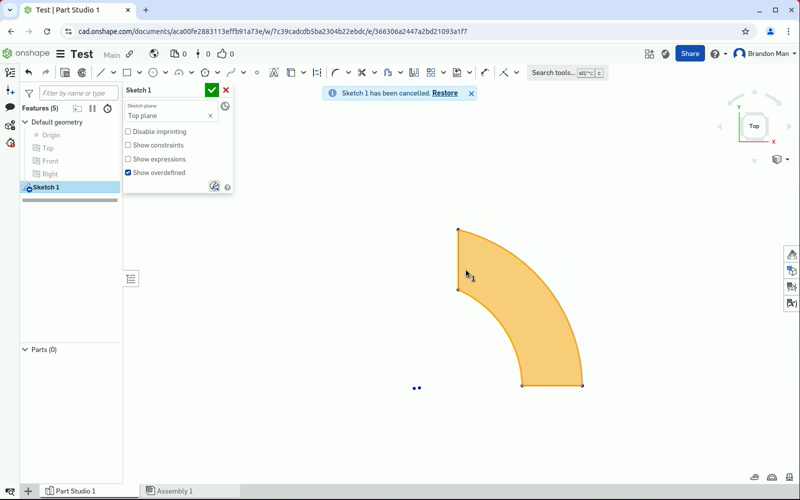
scroll(-6)
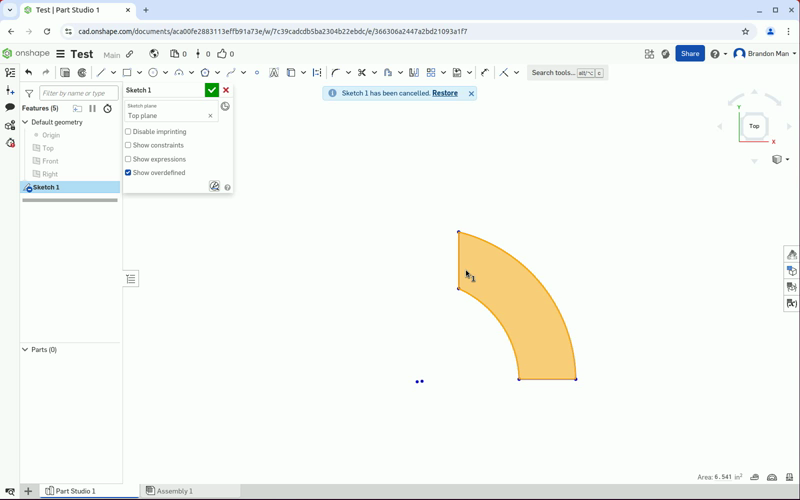
scroll(-6)
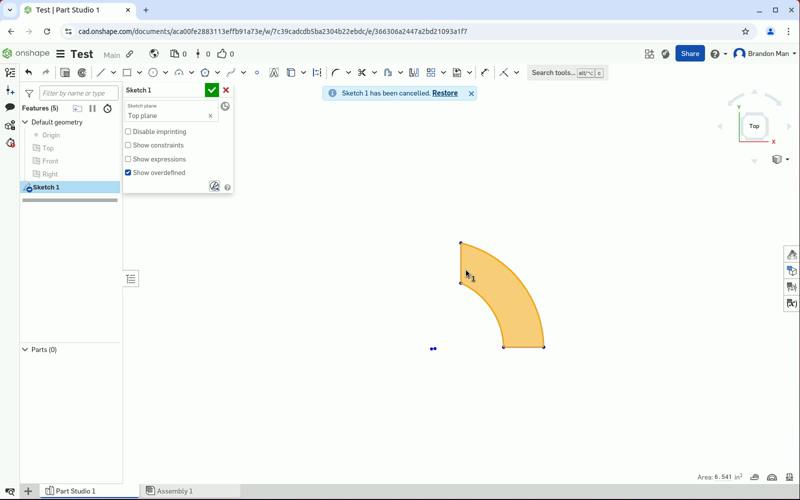
scroll(-6)
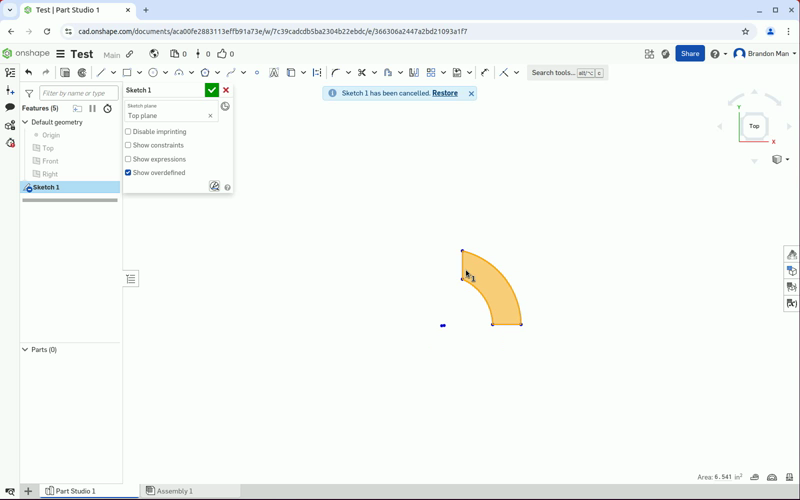
scroll(-6)
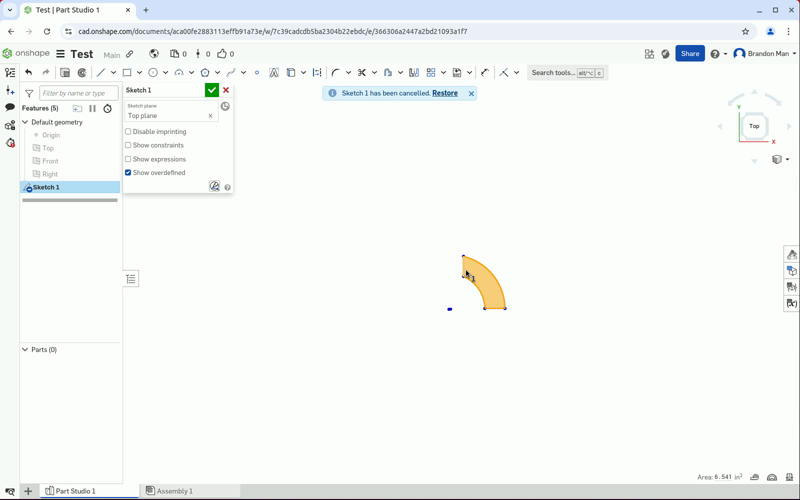
scroll(-6)
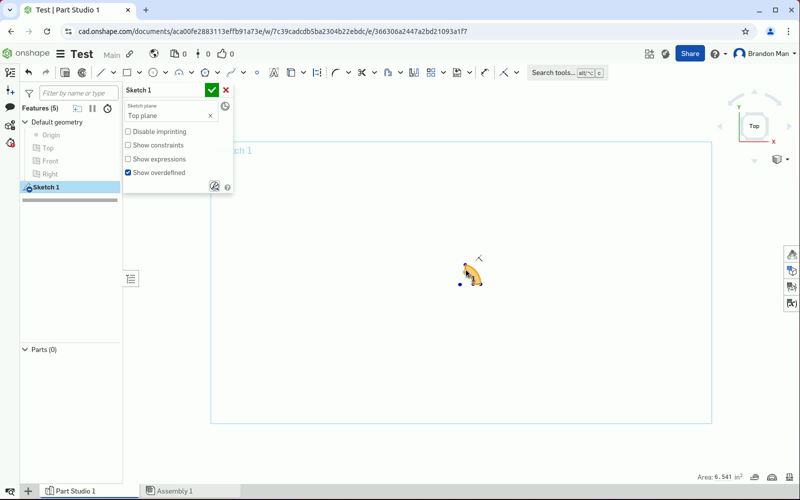
mouse_move(73, 352)
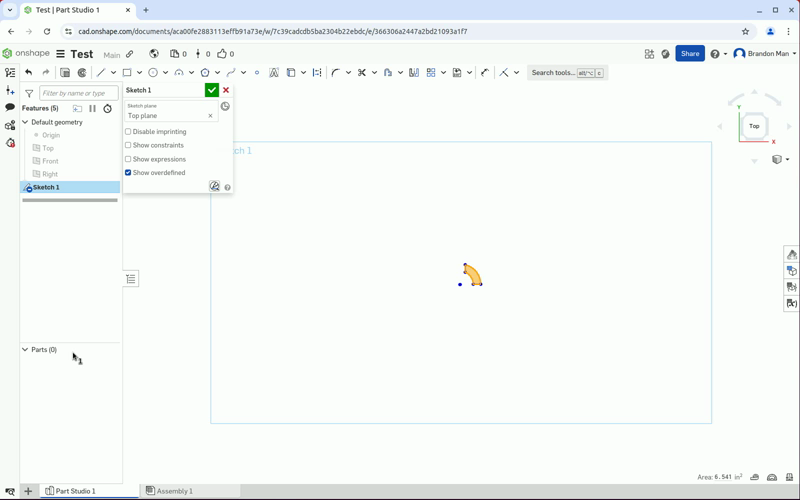
key(shift+y)
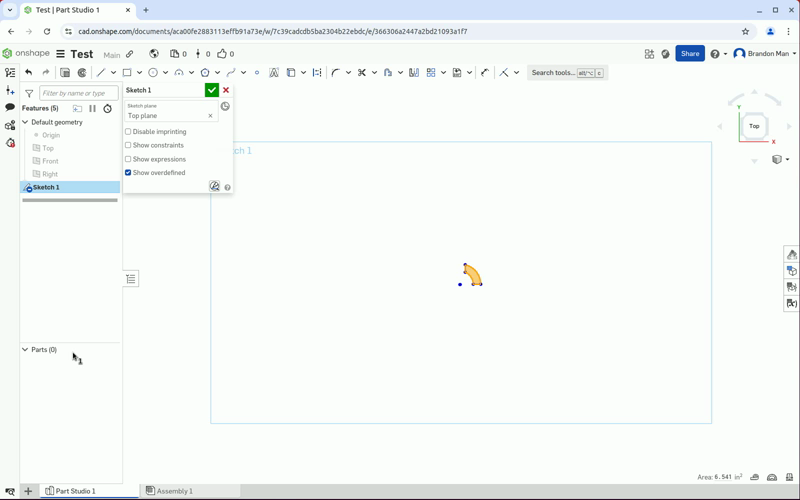
key(shift+e)
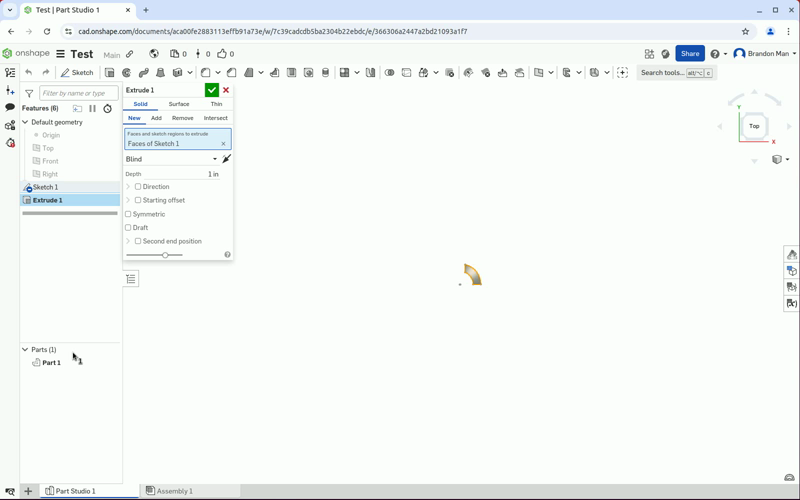
mouse_move(143, 106)
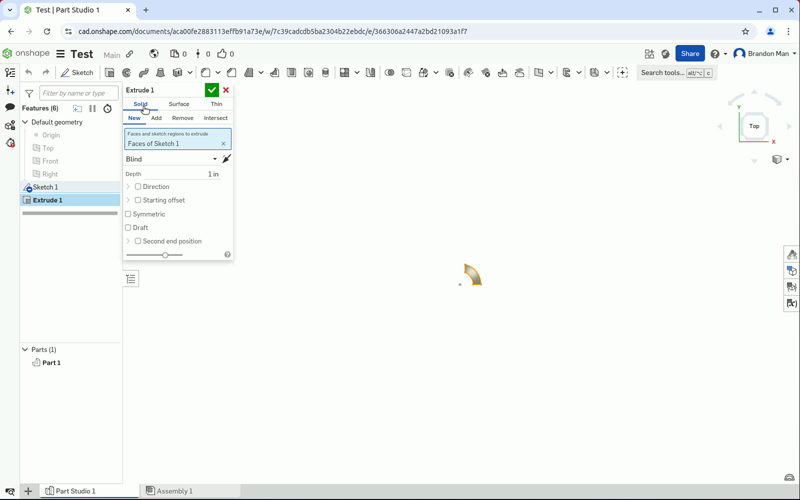
click(143, 106)
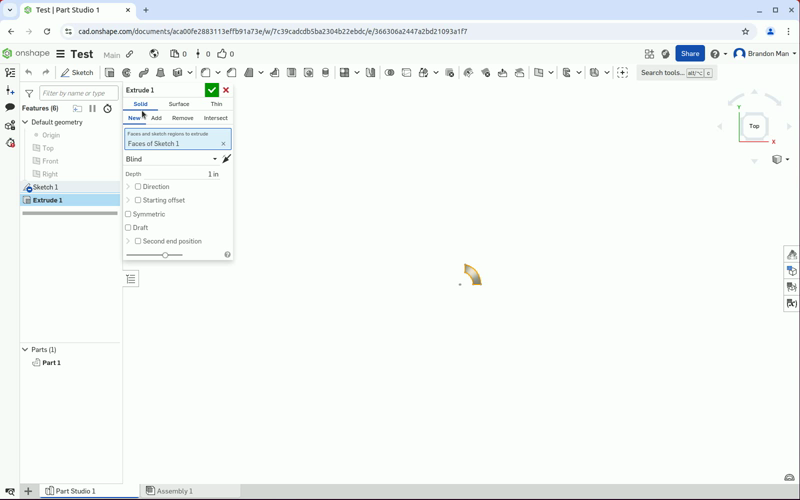
mouse_move(137, 120)
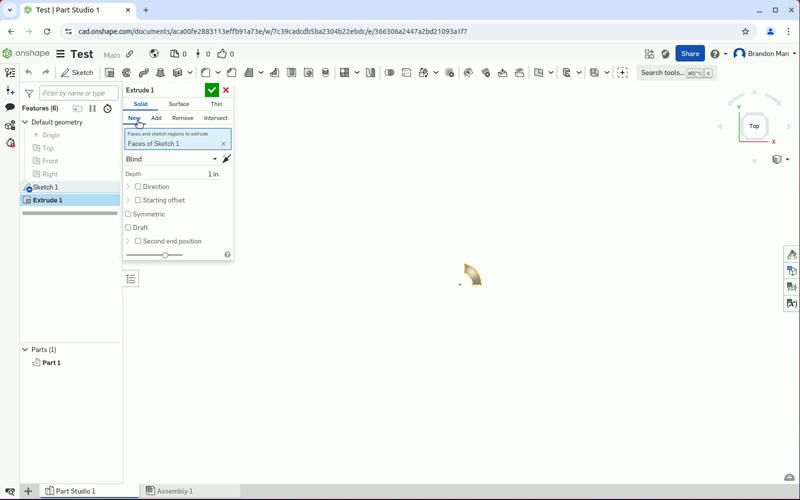
click(137, 120)
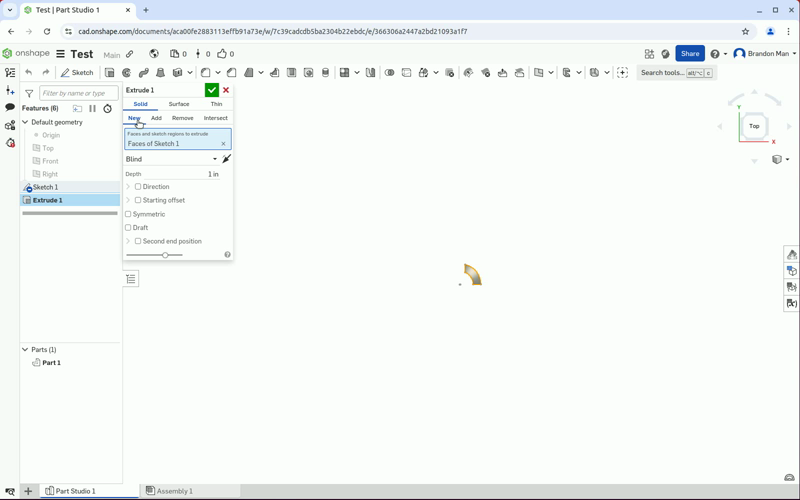
key(tab, 4)
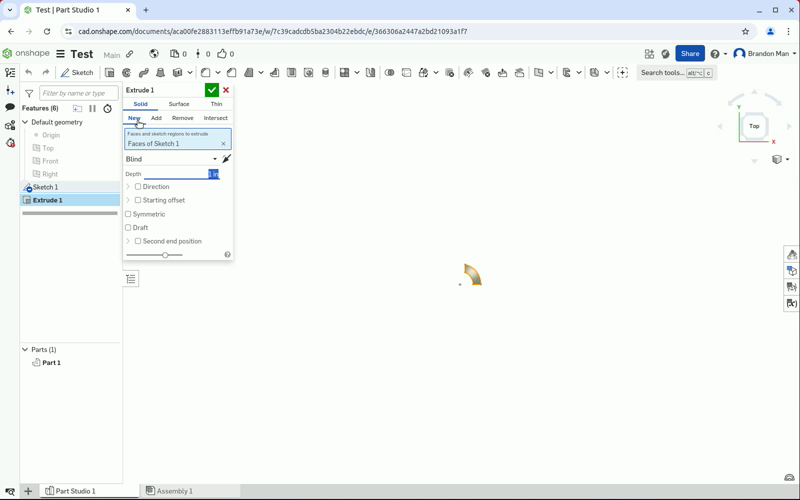
text(2.407)
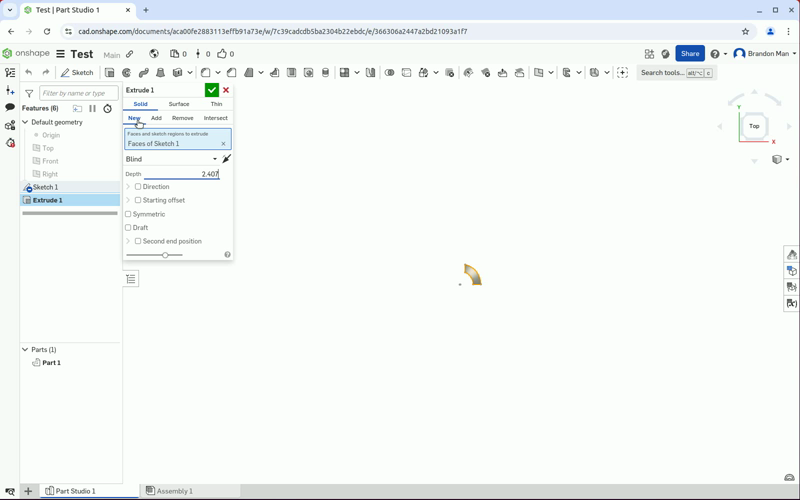
key(enter)
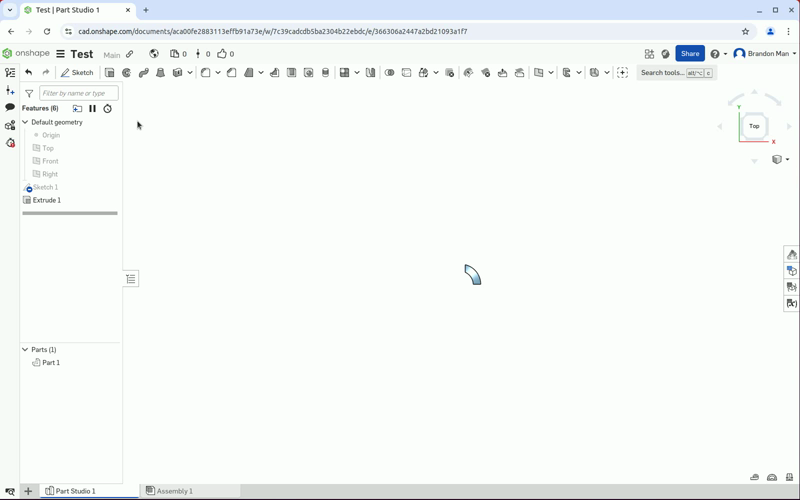
key(shift+h)
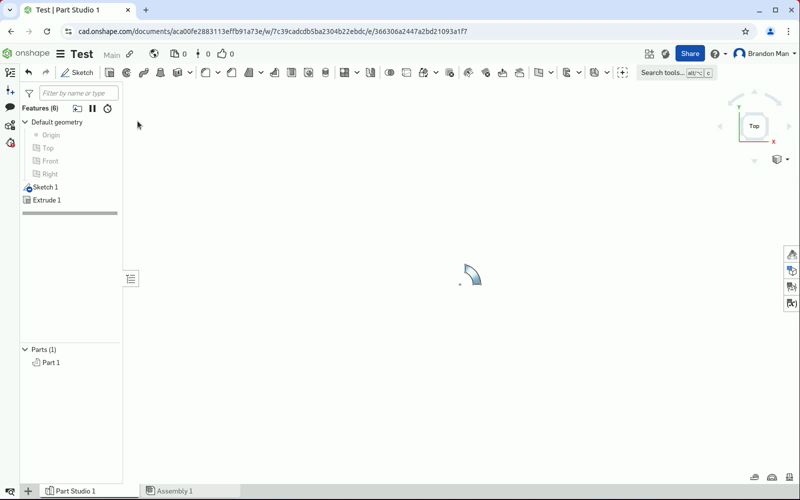
key(shift+h)
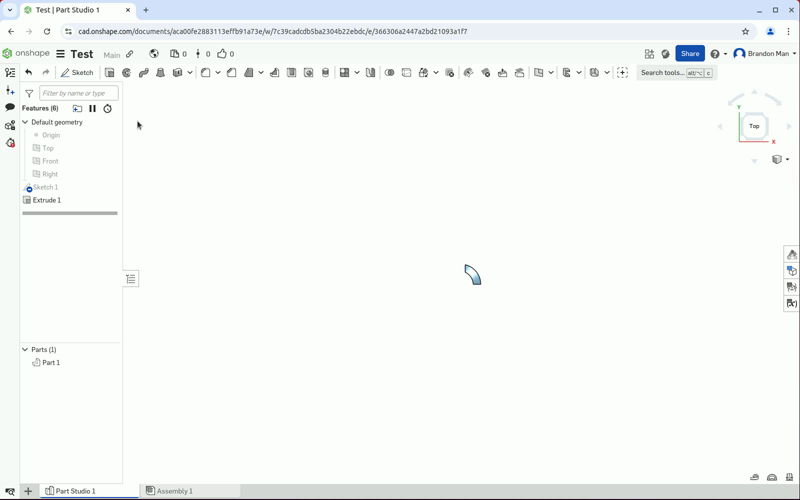
mouse_move(73, 189)
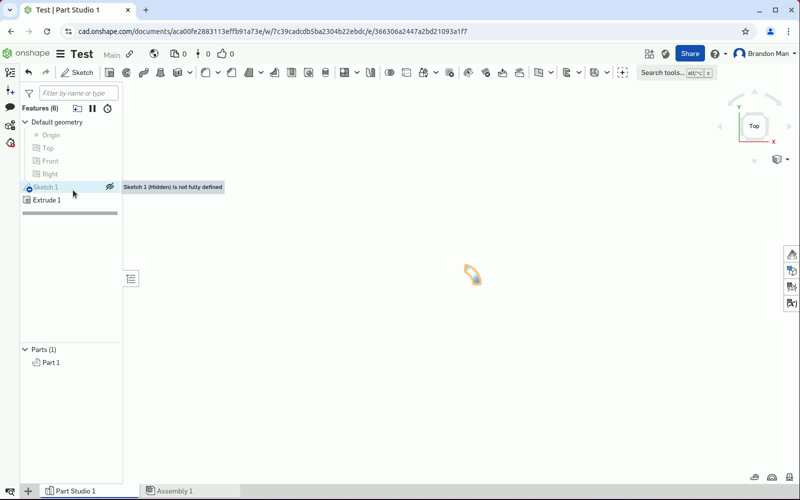
click(73, 189)
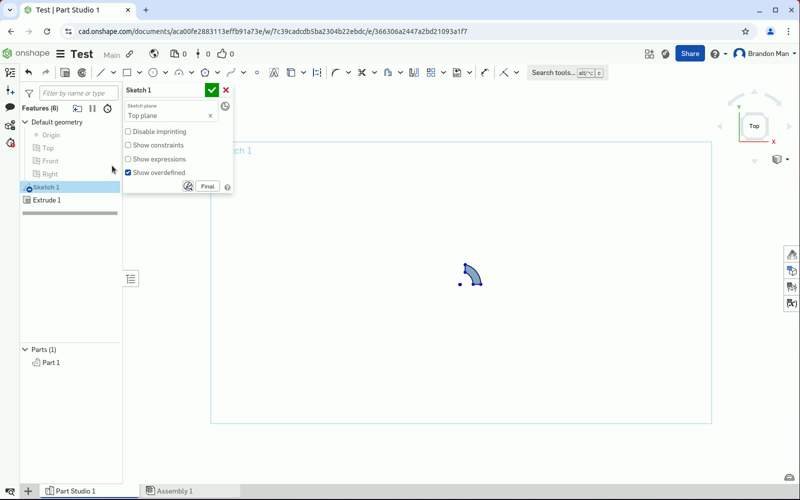
mouse_move(229, 92)
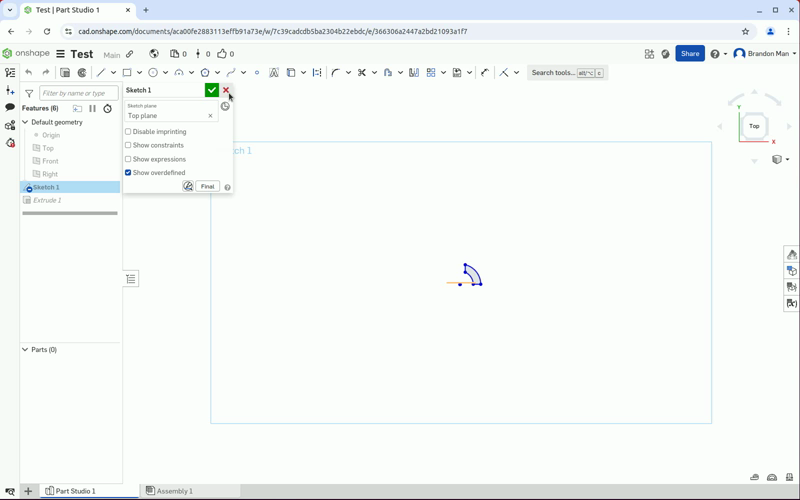
click(229, 92)
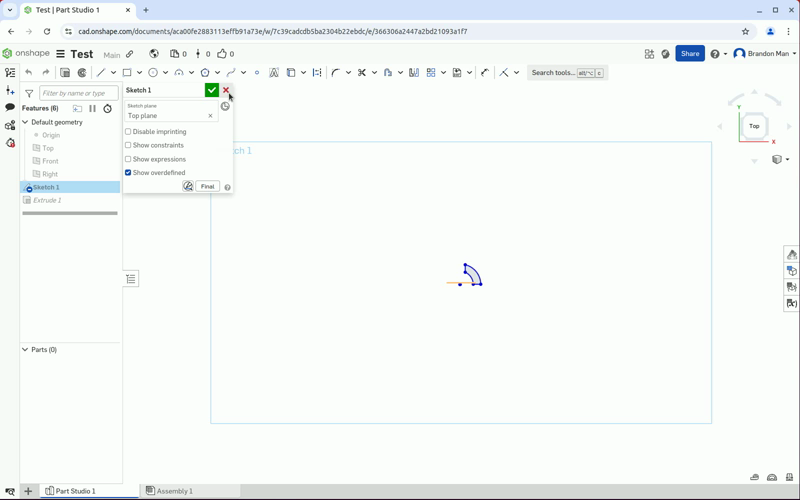
key(shift+s)
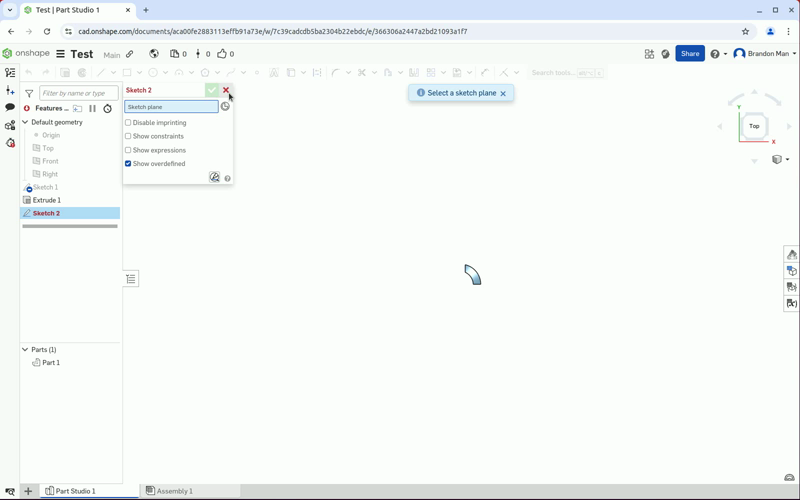
mouse_move(73, 150)
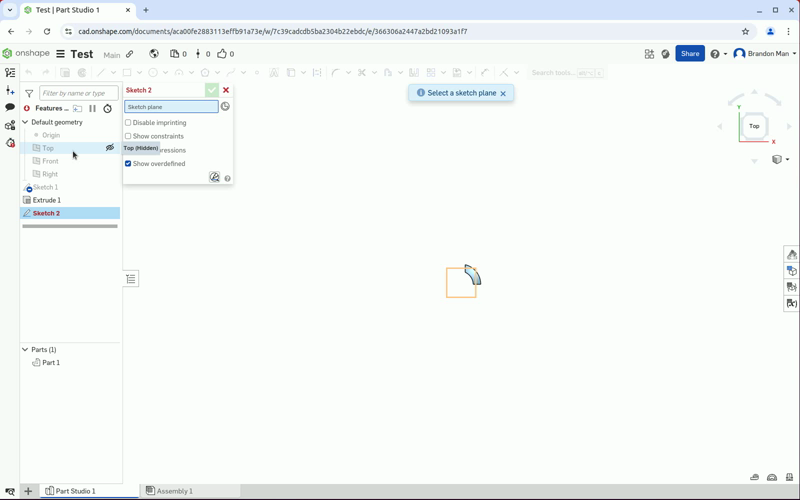
click(73, 150)
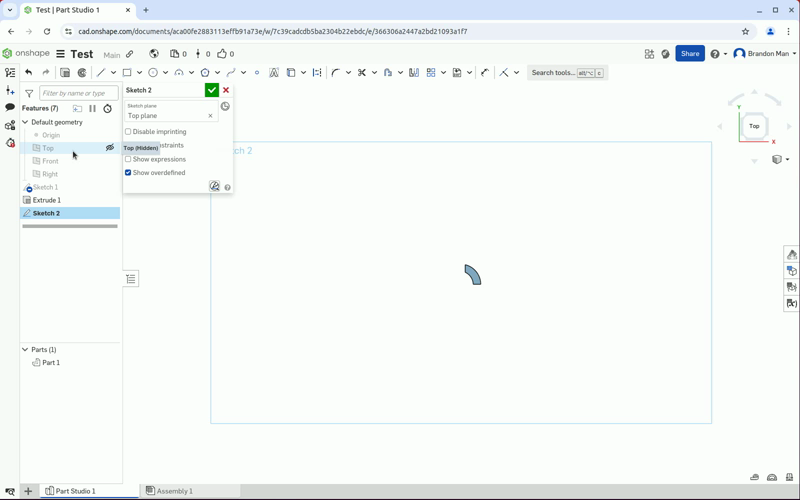
mouse_move(73, 352)
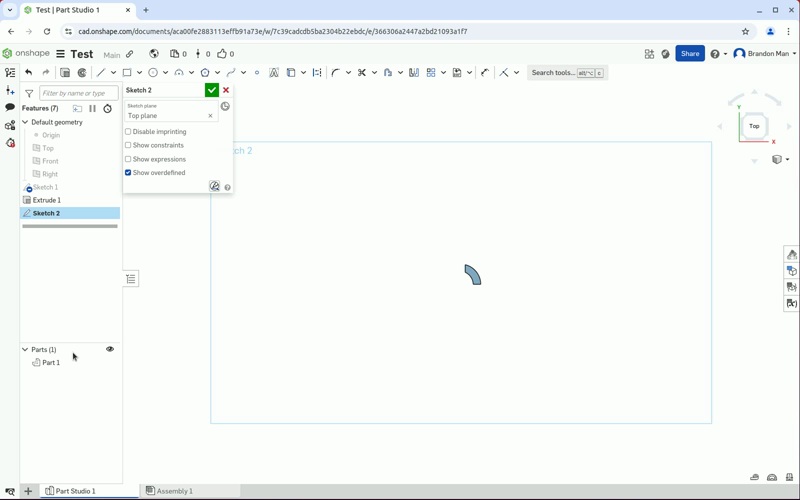
key(y)
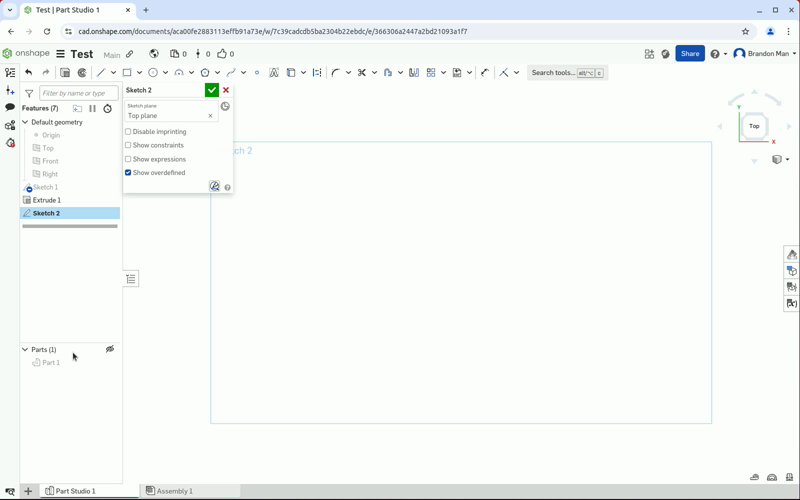
key(l)
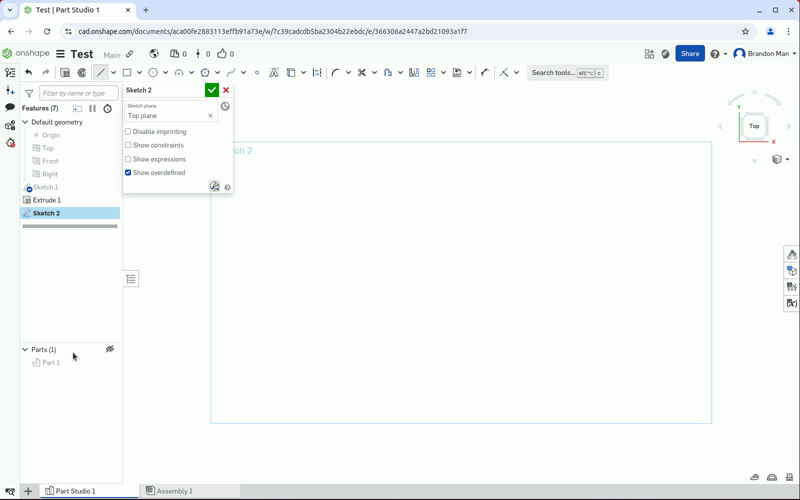
key_down(shift)
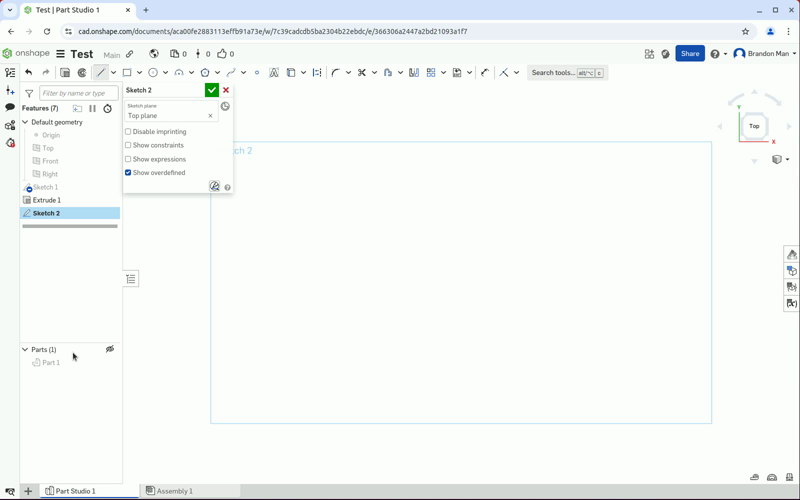
mouse_move(441, 282)
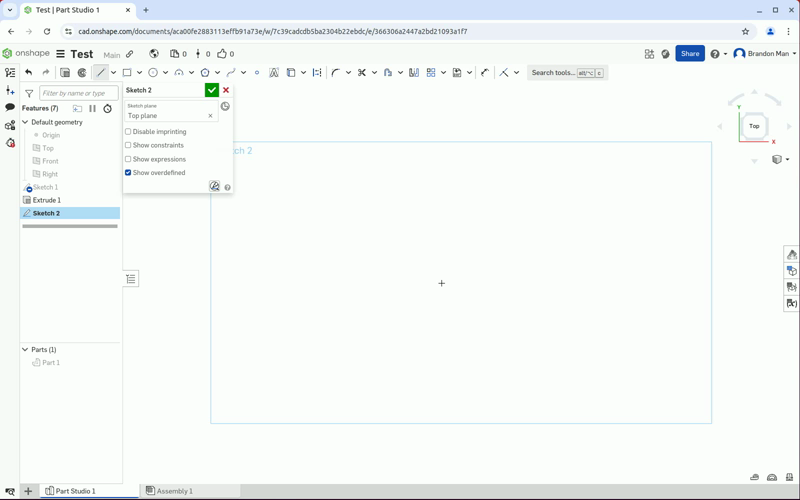
click(441, 282)
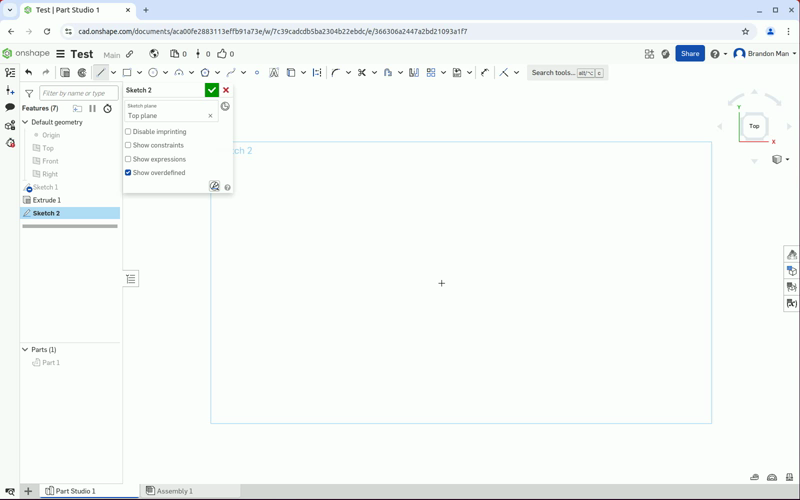
key_up(shift)
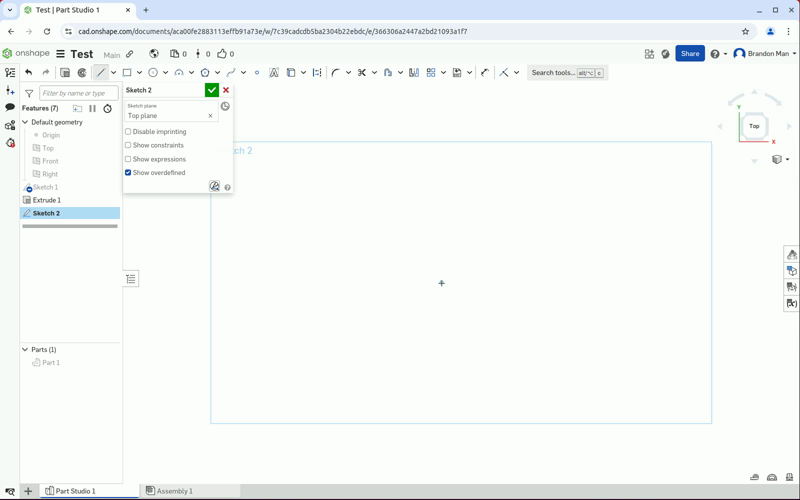
key_down(shift)
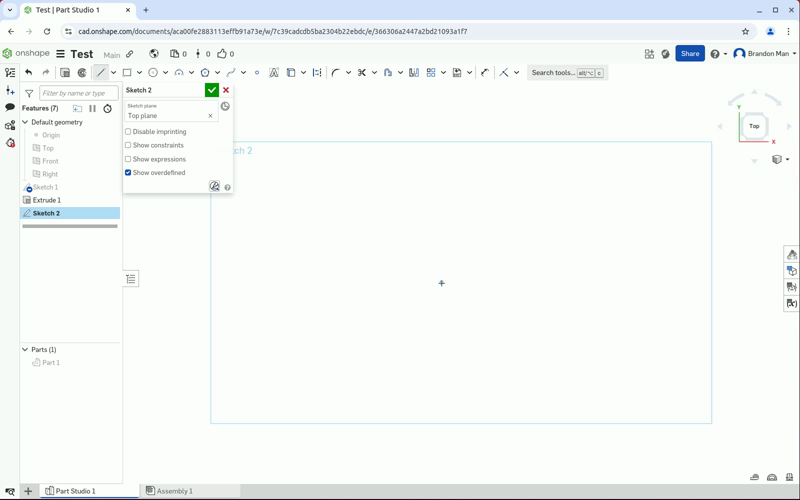
mouse_move(471, 282)
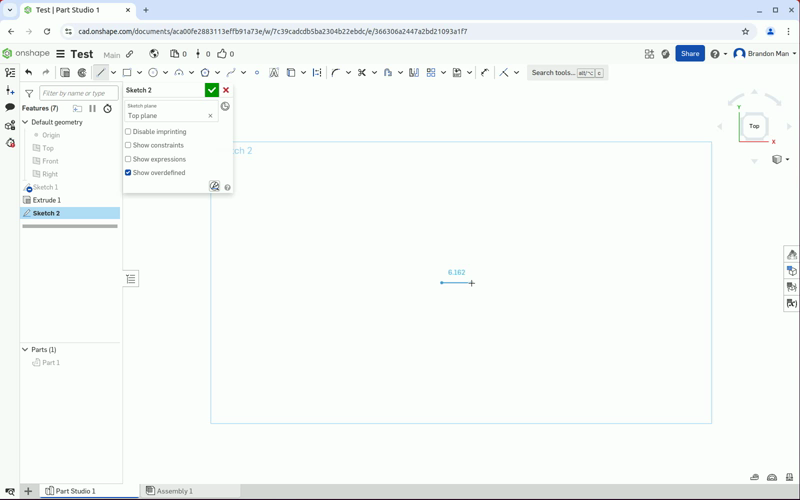
mouse_move(449, 282)
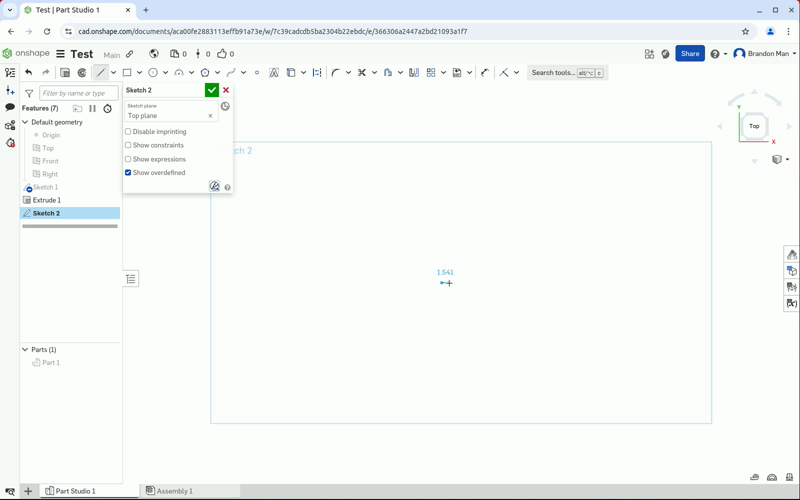
click(449, 282)
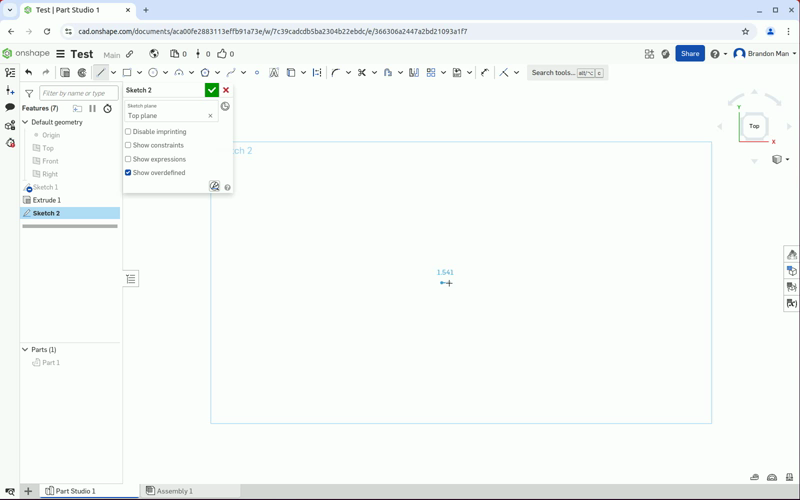
key_up(shift)
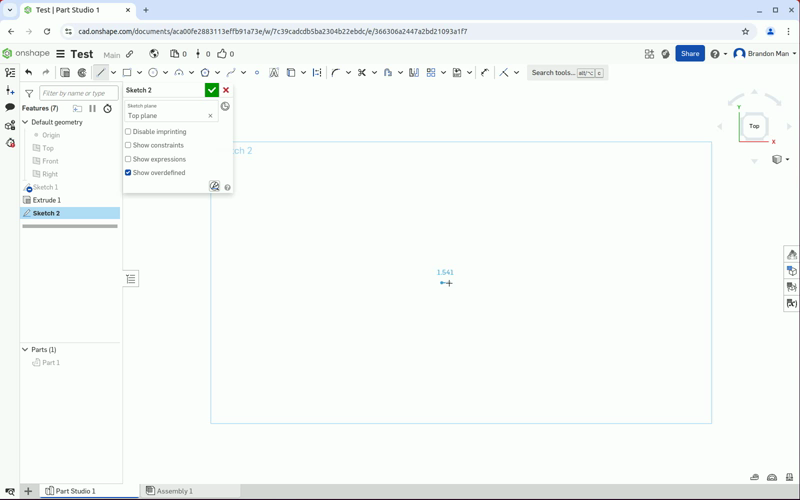
key(esc)
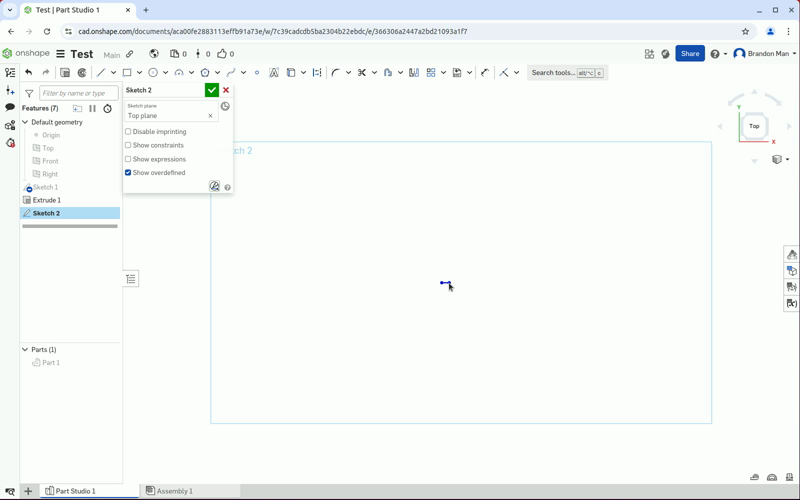
key(a)
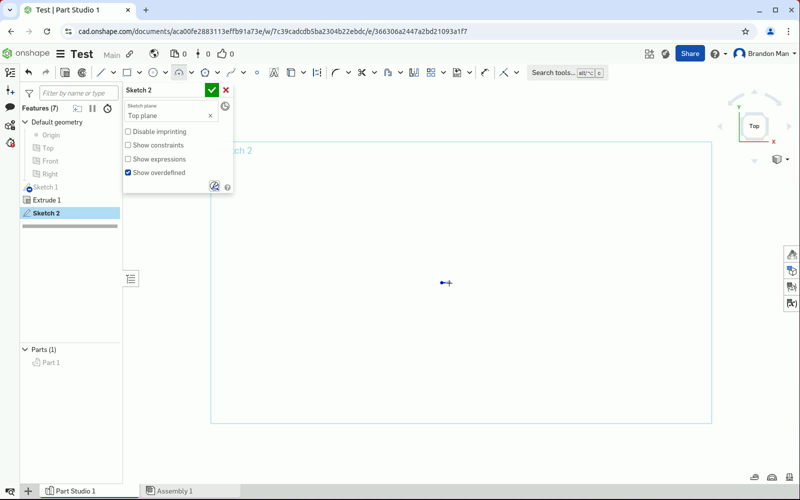
mouse_move(449, 282)
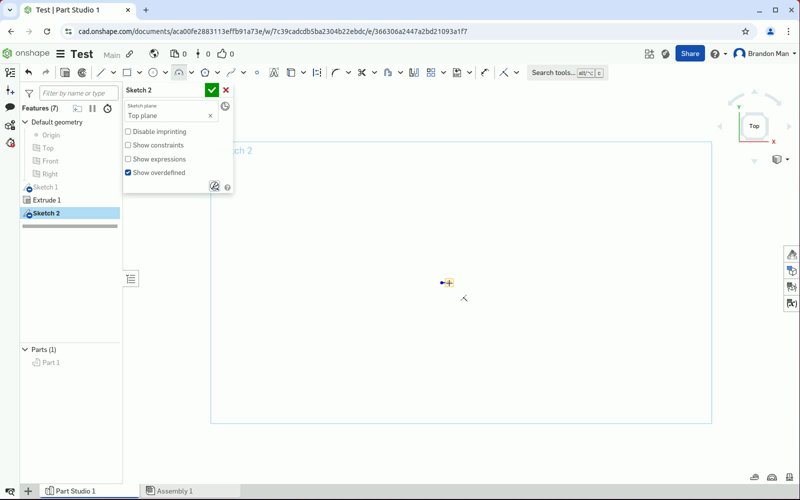
click(449, 282)
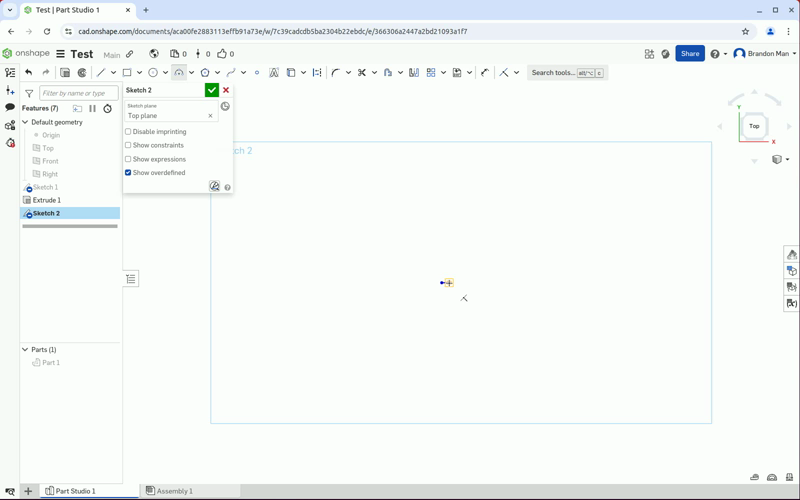
key_down(shift)
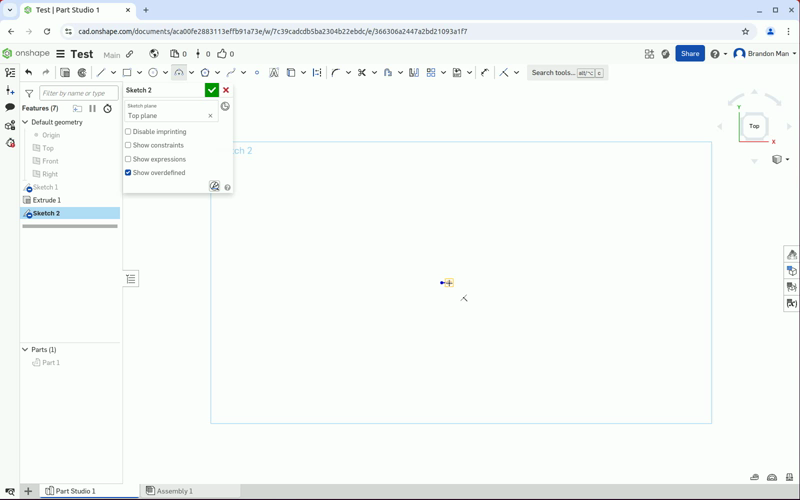
mouse_move(457, 271)
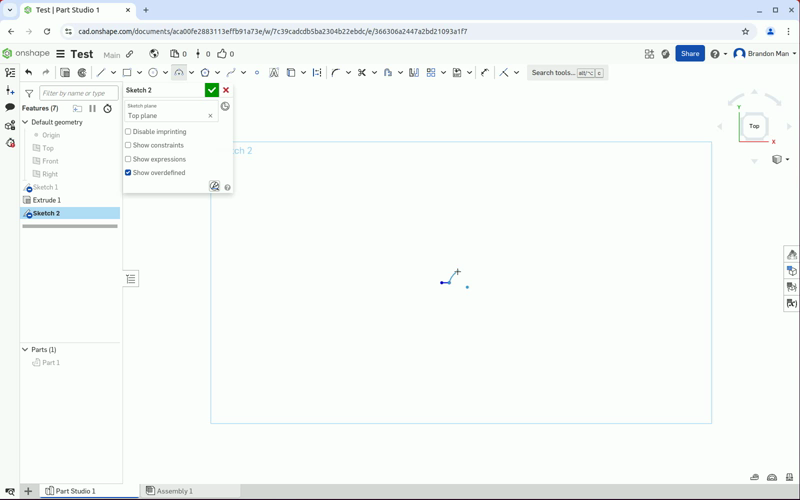
click(457, 271)
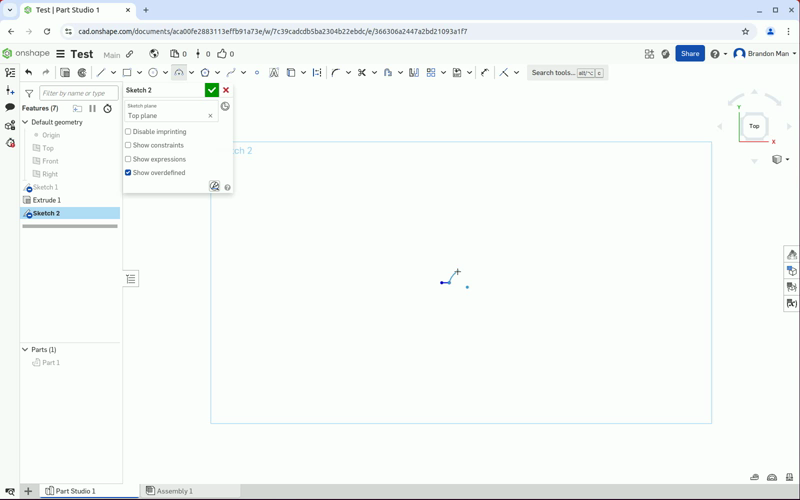
mouse_move(451, 275)
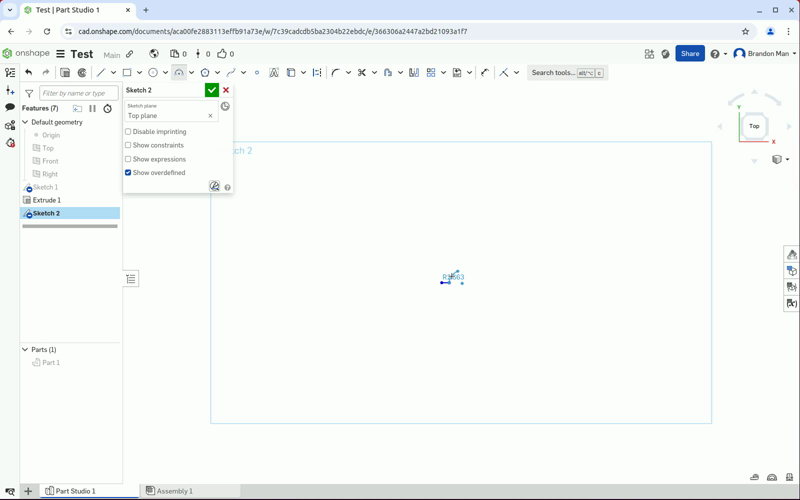
click(451, 275)
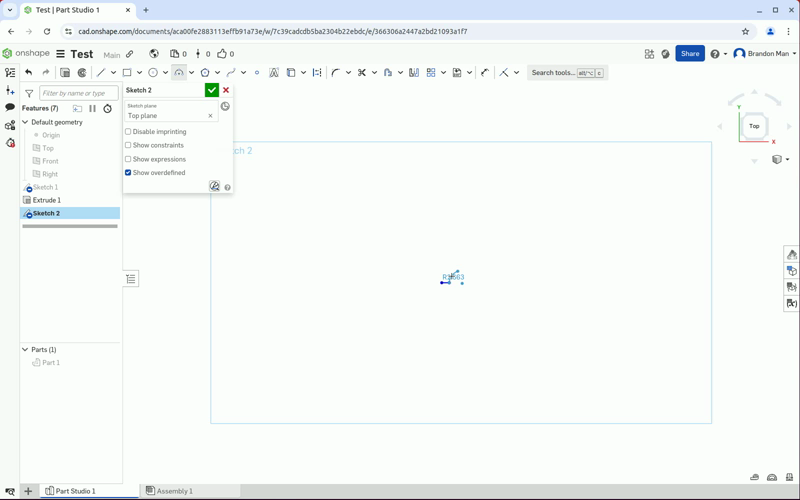
key_up(shift)
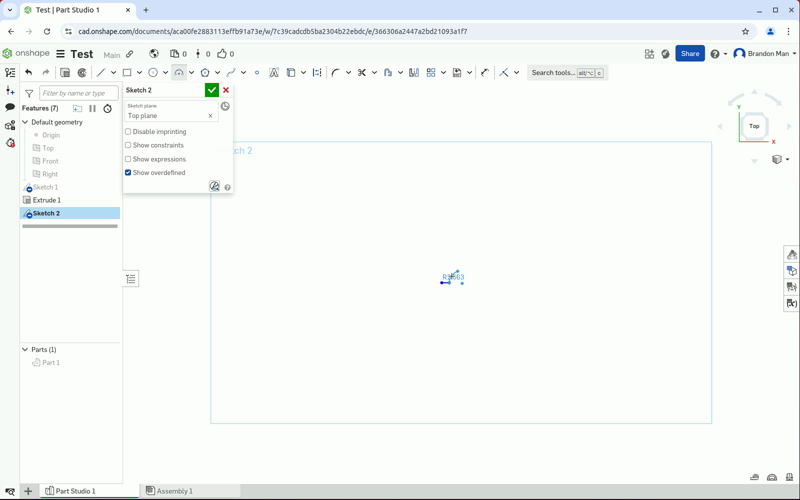
key(esc)
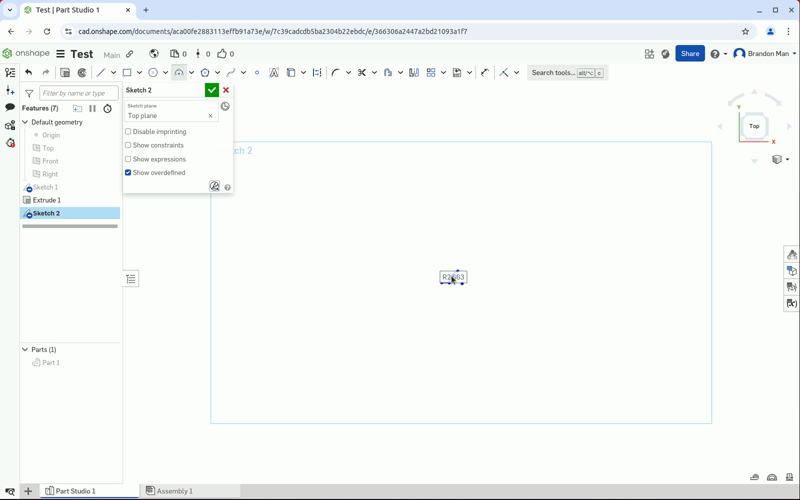
key(l)
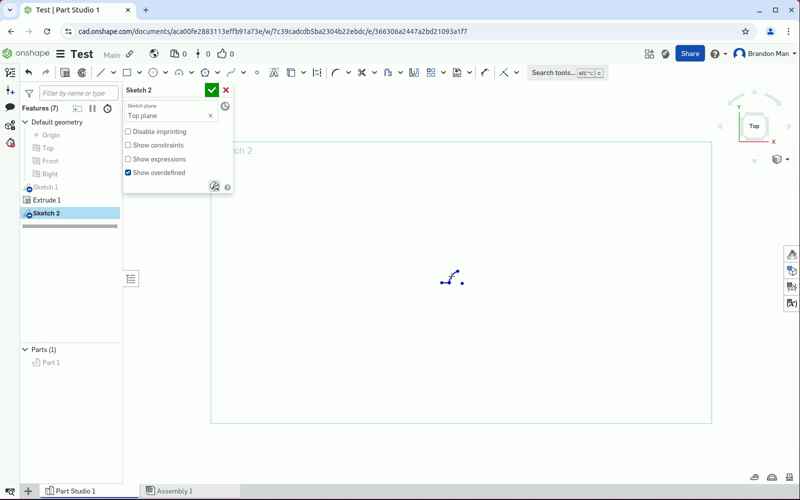
mouse_move(457, 271)
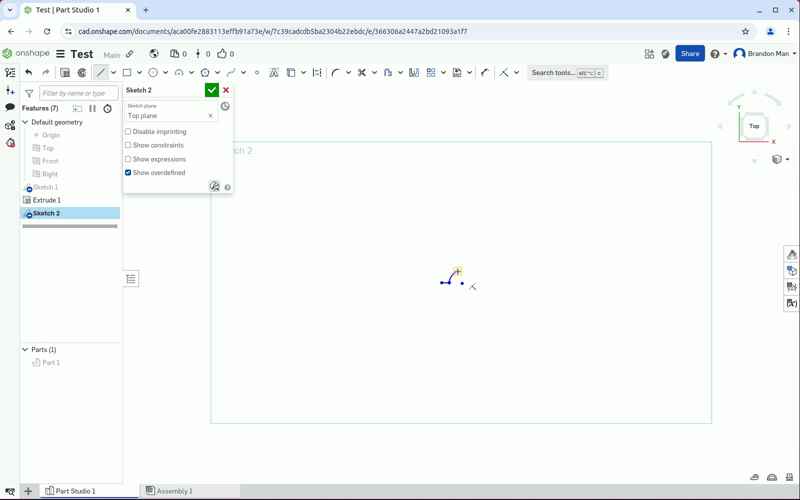
click(457, 271)
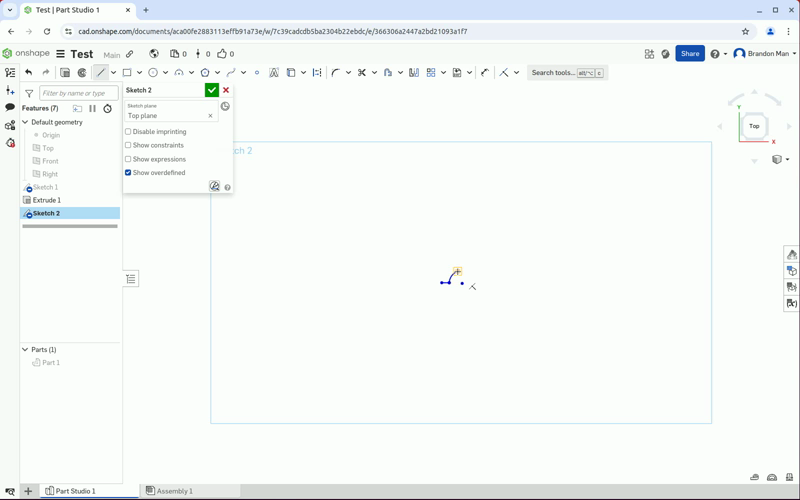
key_down(shift)
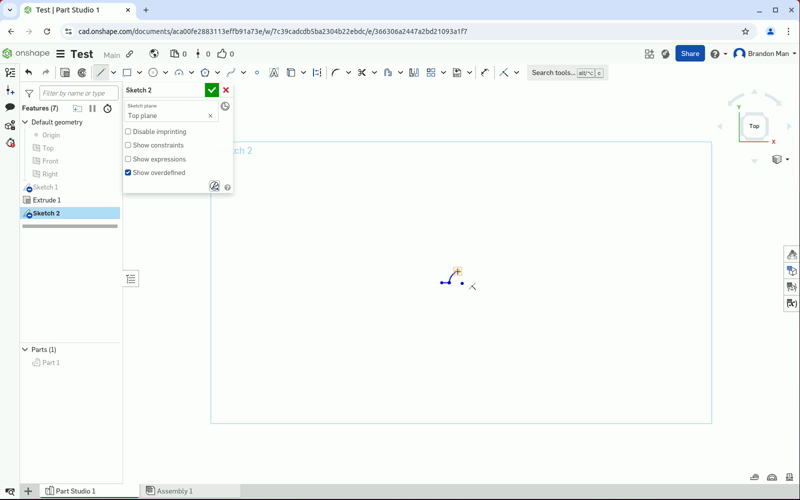
mouse_move(487, 271)
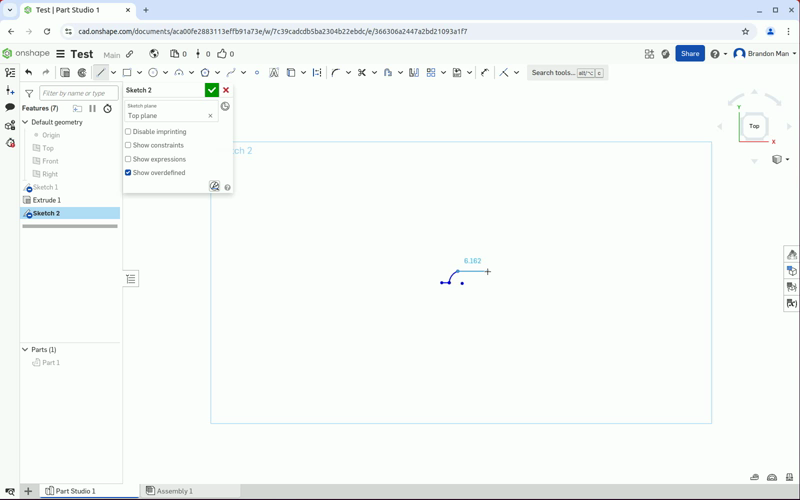
mouse_move(457, 263)
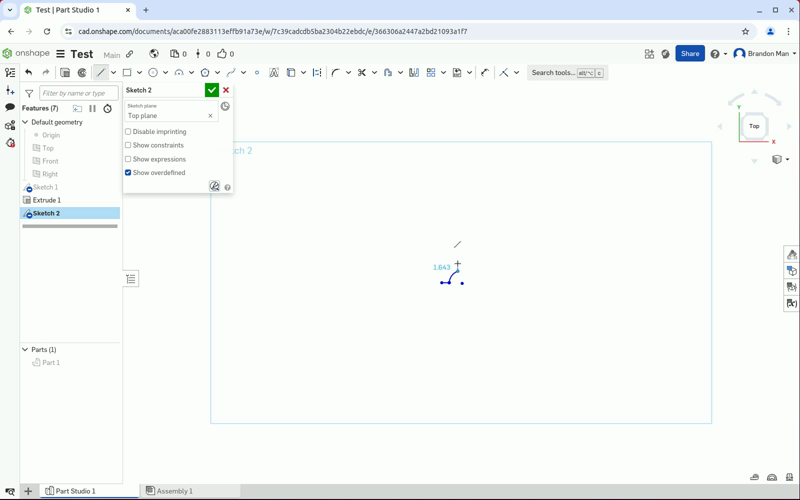
click(457, 263)
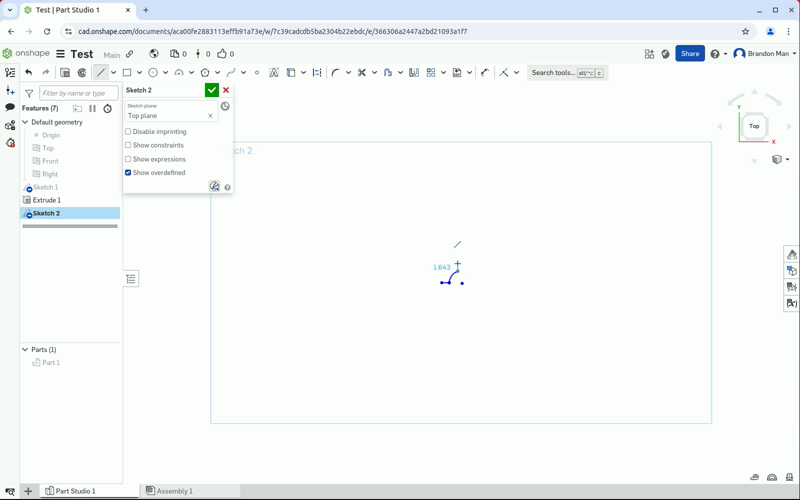
key_up(shift)
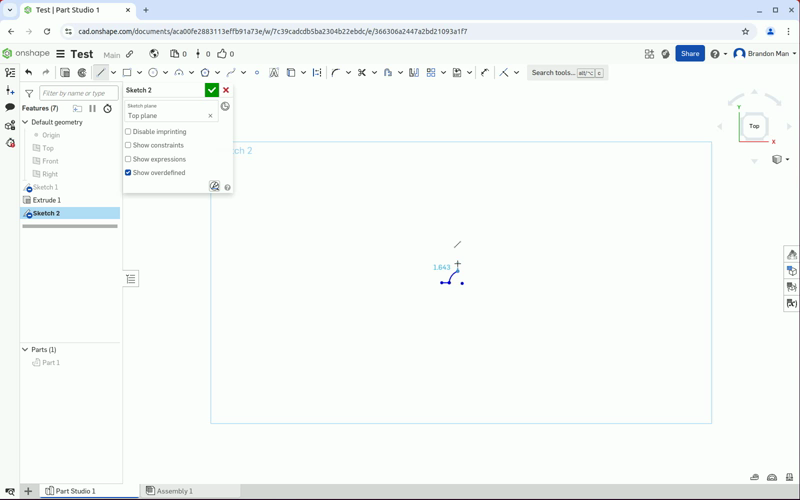
key(esc)
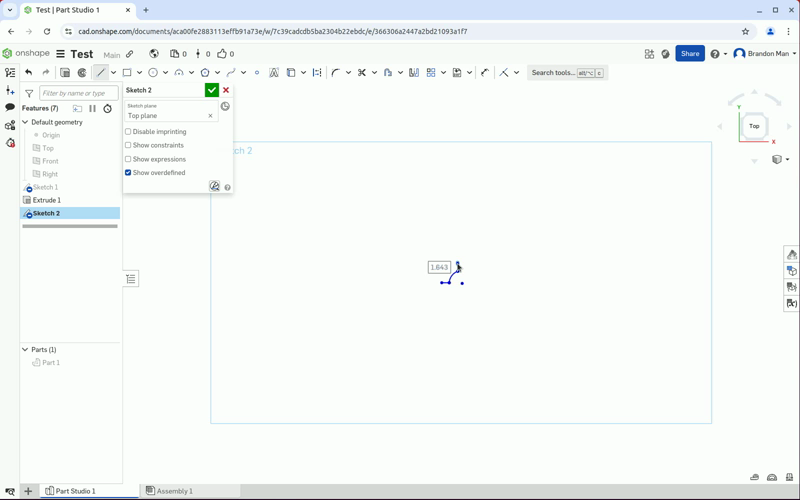
key(a)
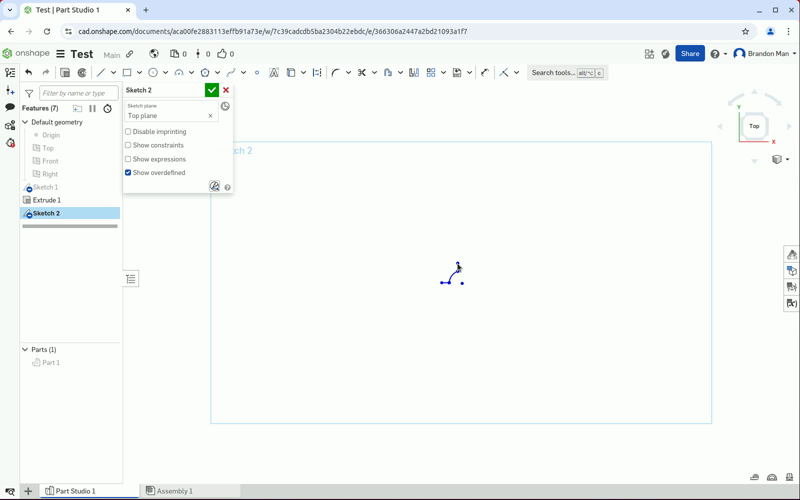
mouse_move(457, 263)
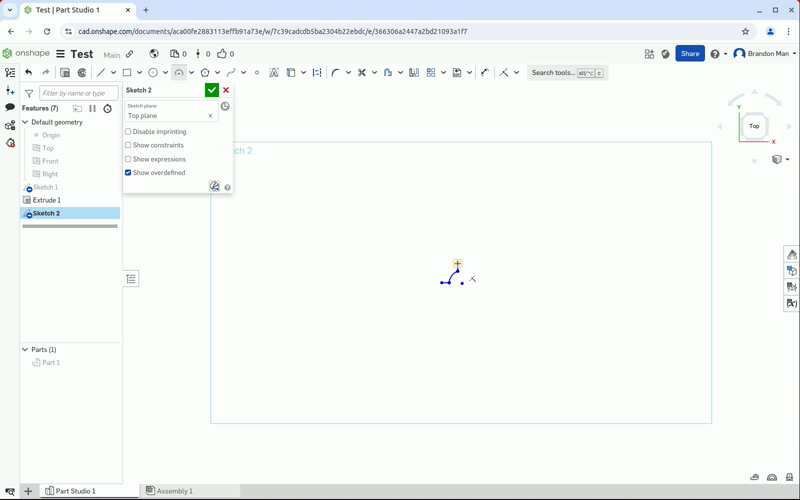
click(457, 263)
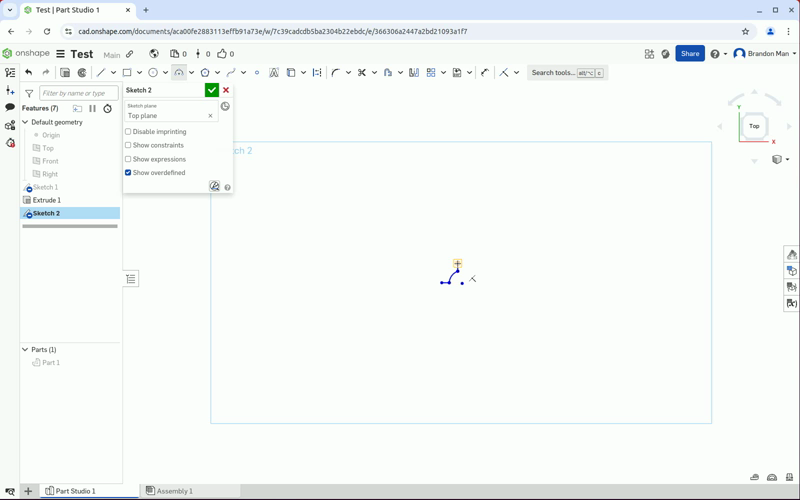
mouse_move(441, 282)
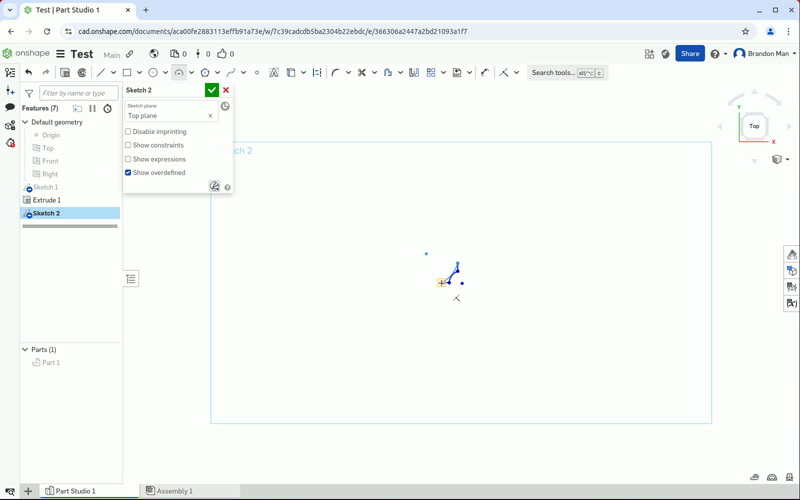
click(441, 282)
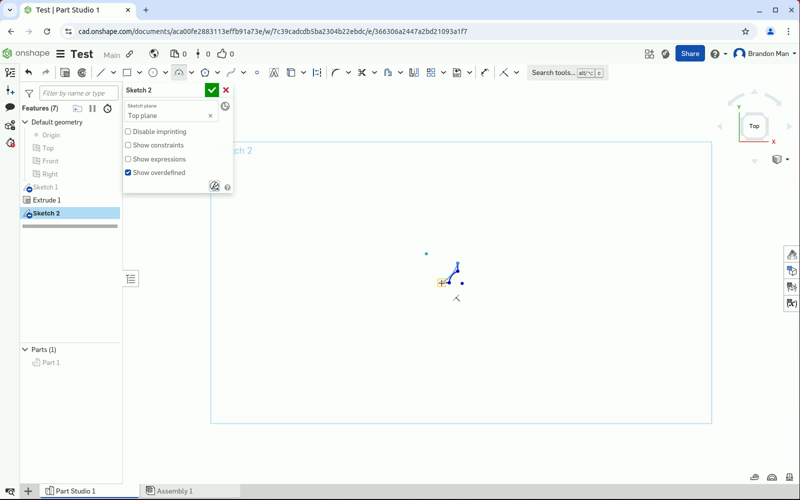
key_down(shift)
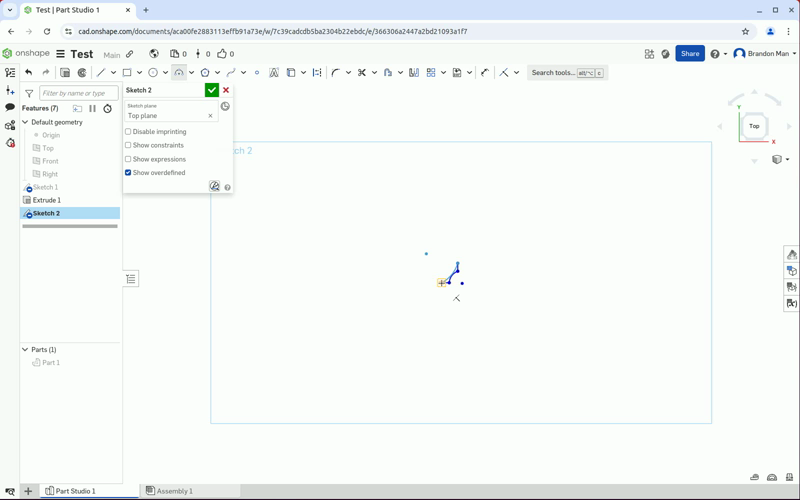
mouse_move(446, 270)
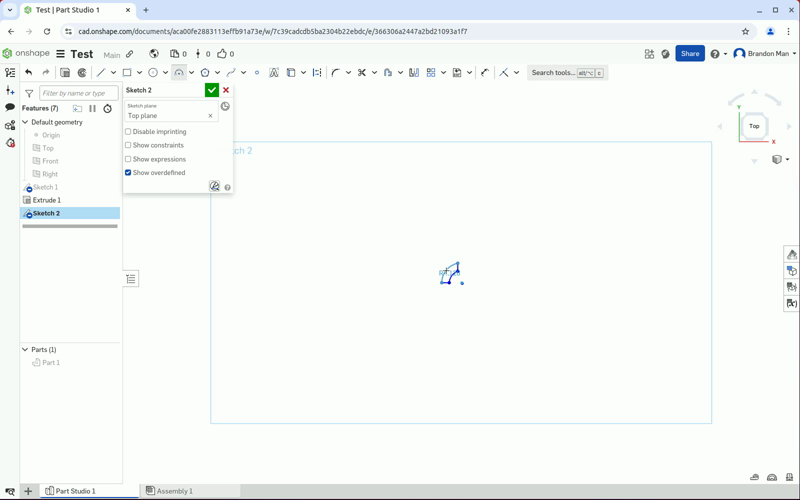
click(446, 270)
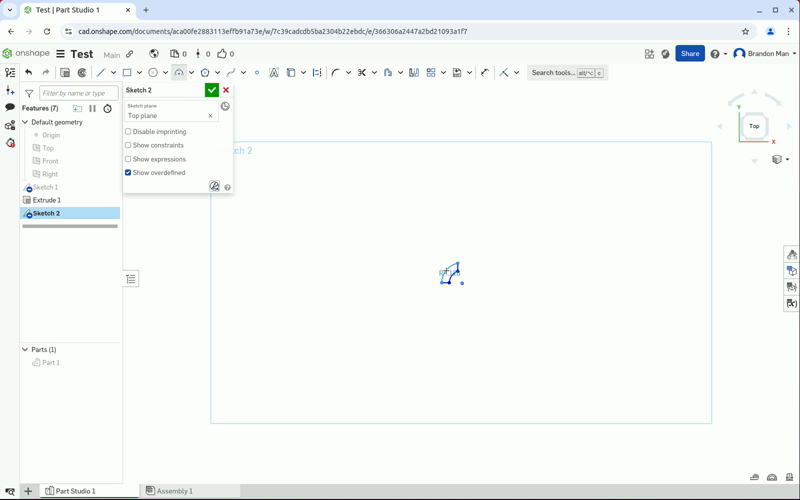
key_up(shift)
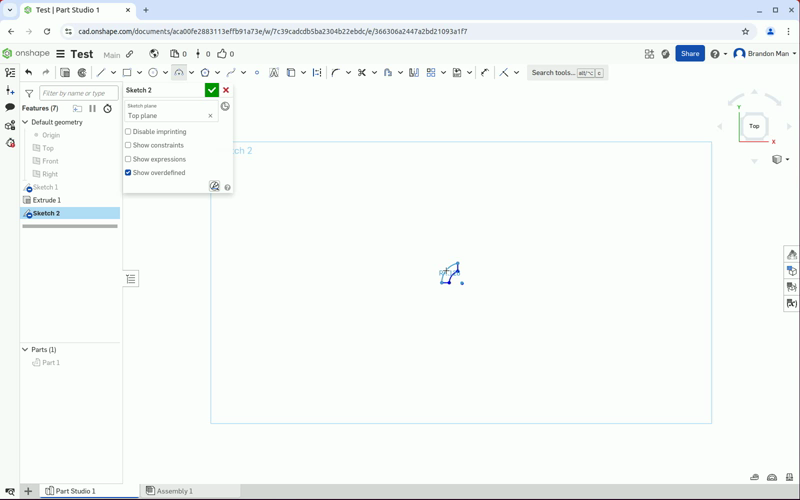
key(esc)
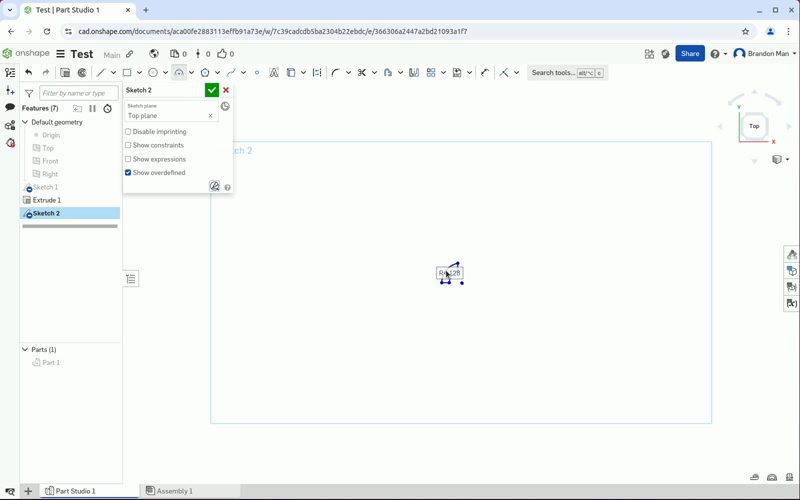
mouse_move(442, 280)
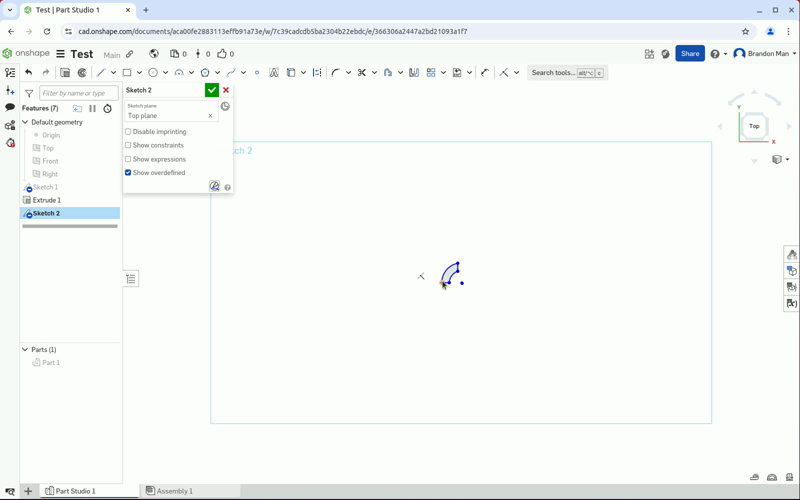
scroll(6)
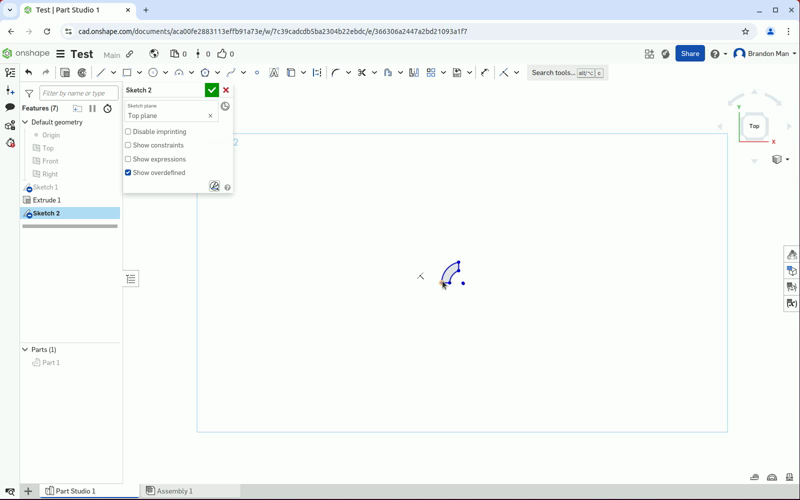
scroll(6)
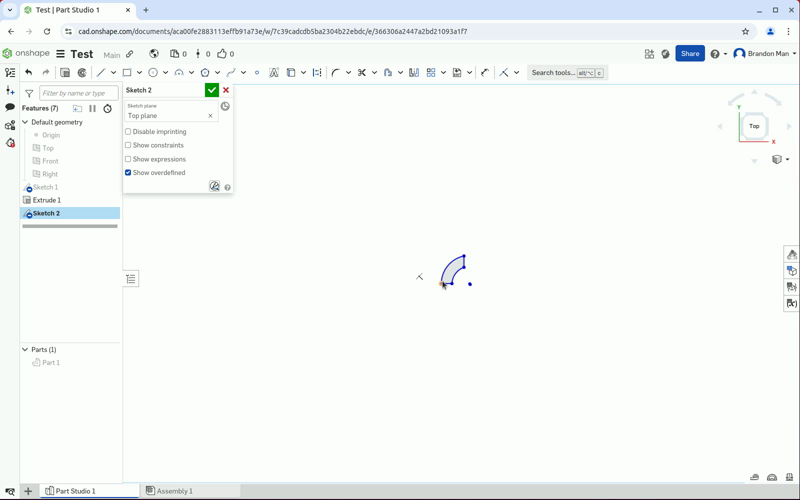
scroll(6)
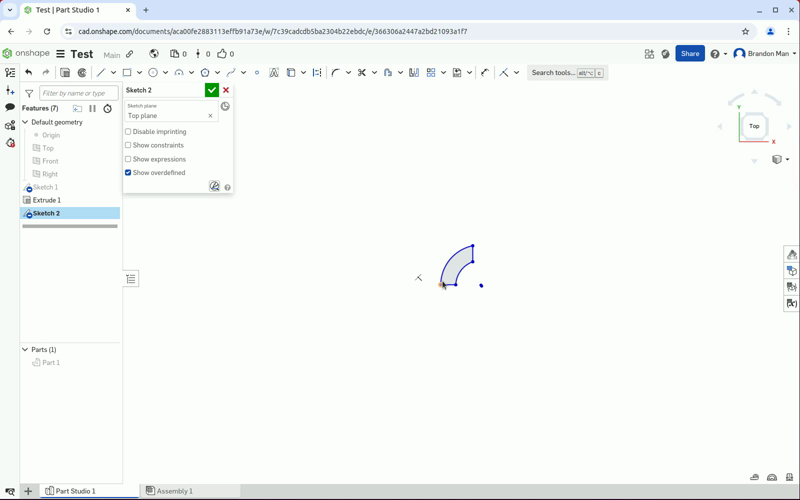
scroll(6)
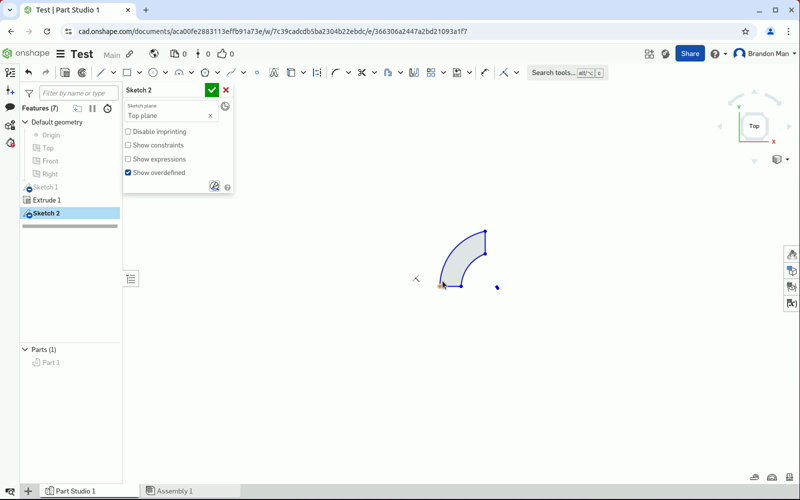
scroll(6)
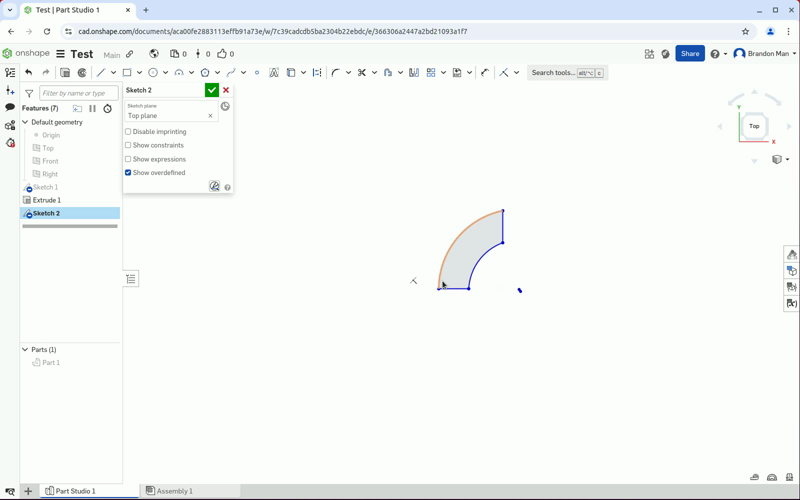
scroll(6)
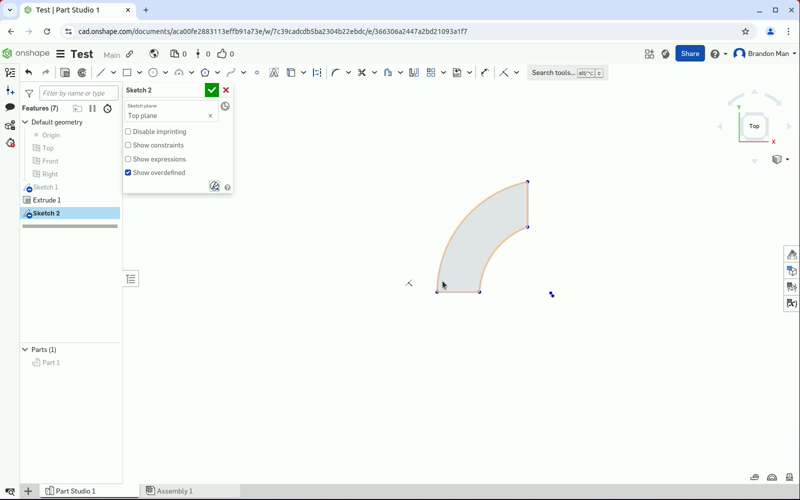
scroll(6)
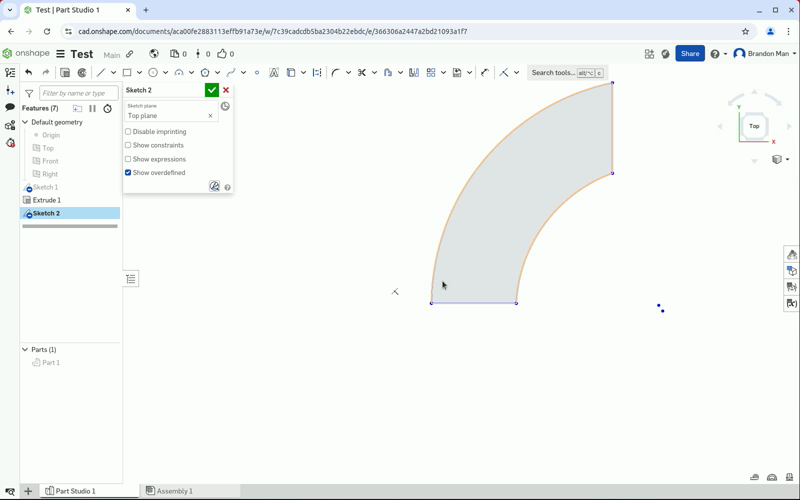
click(442, 280)
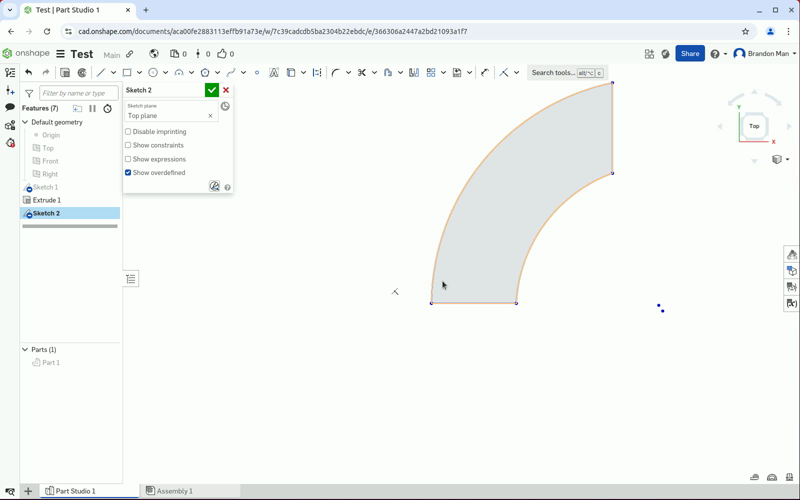
scroll(-6)
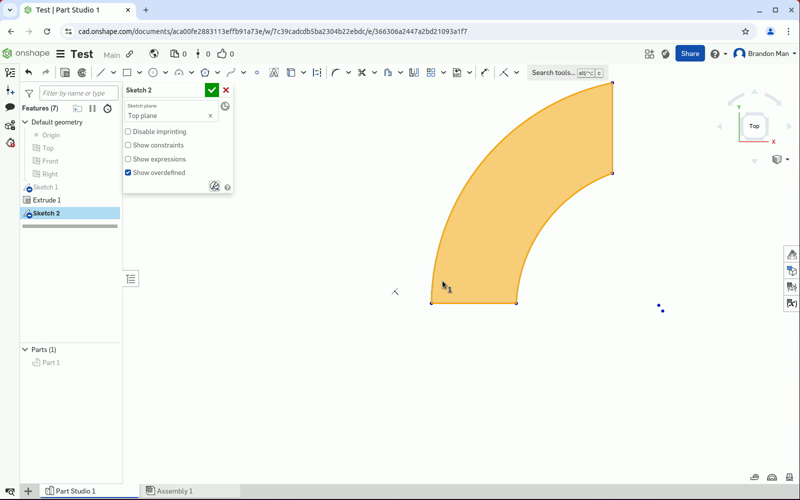
scroll(-6)
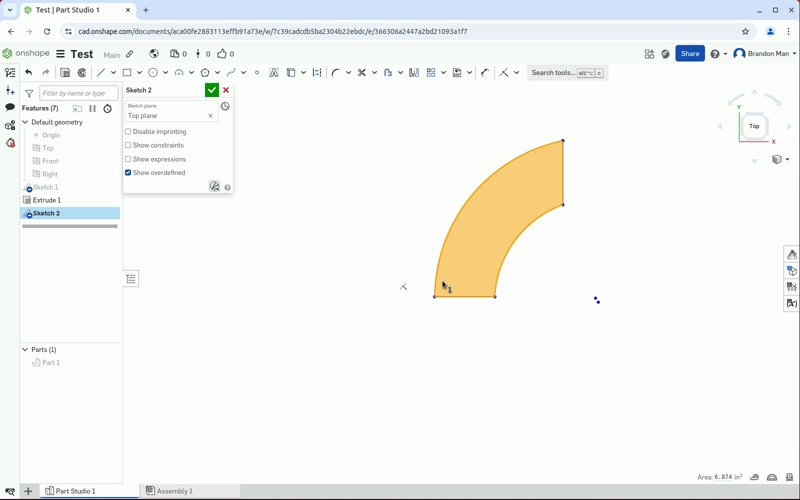
scroll(-6)
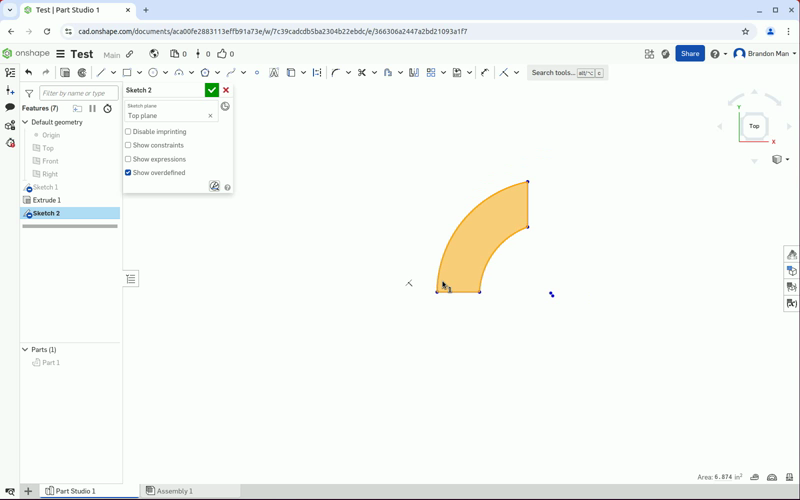
scroll(-6)
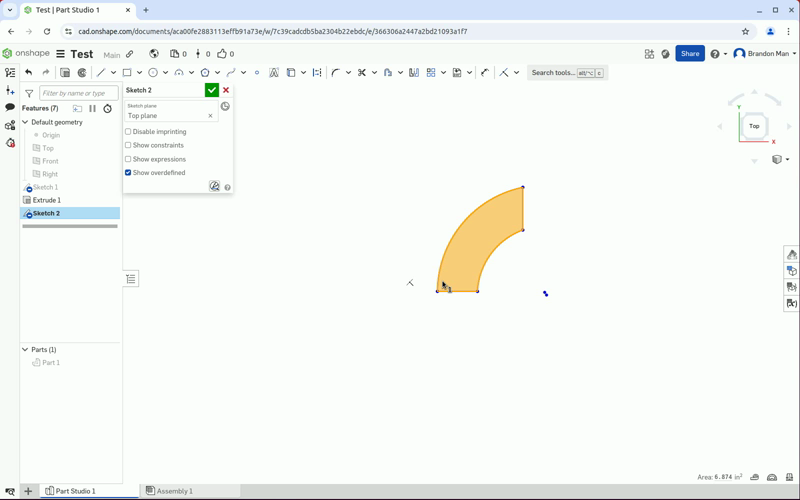
scroll(-6)
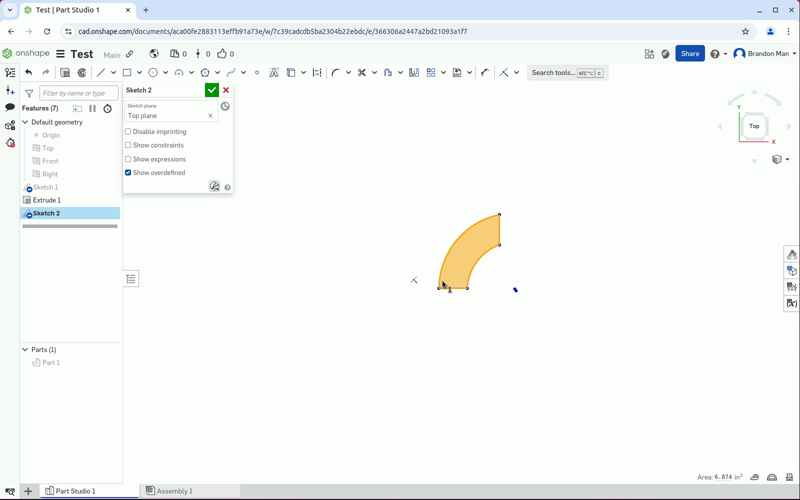
scroll(-6)
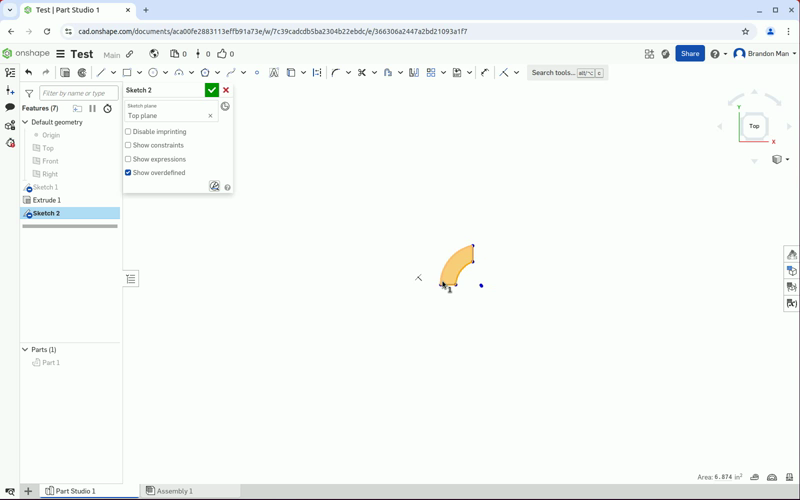
scroll(-6)
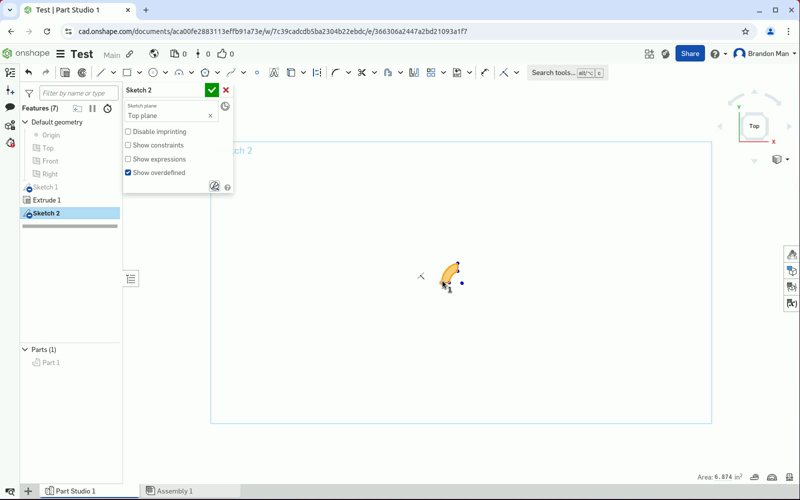
mouse_move(73, 352)
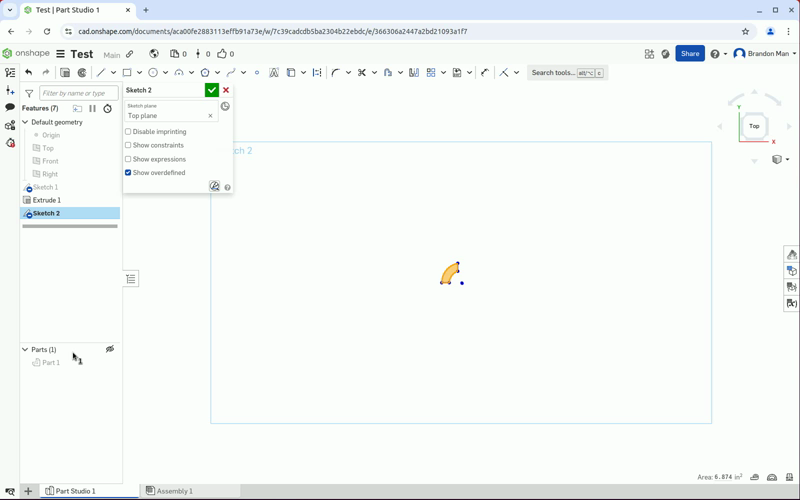
key(shift+y)
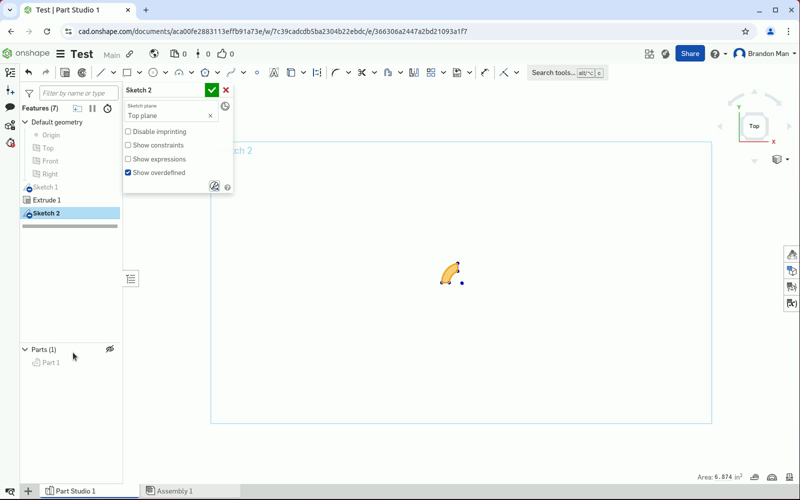
key(shift+e)
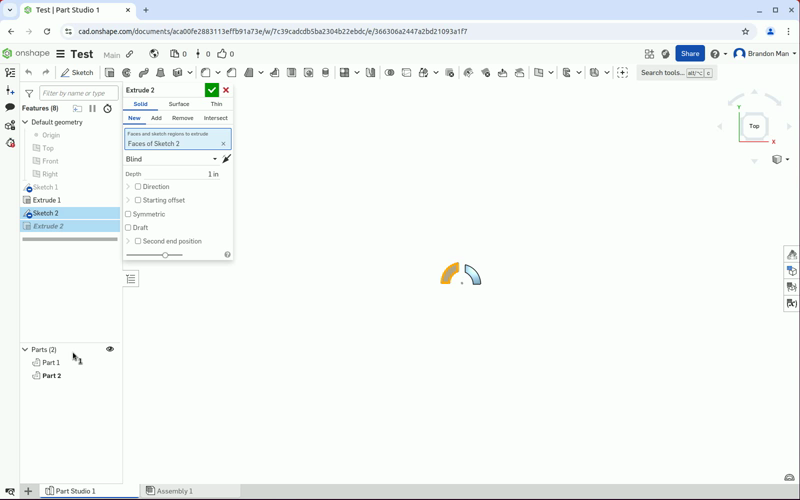
mouse_move(143, 106)
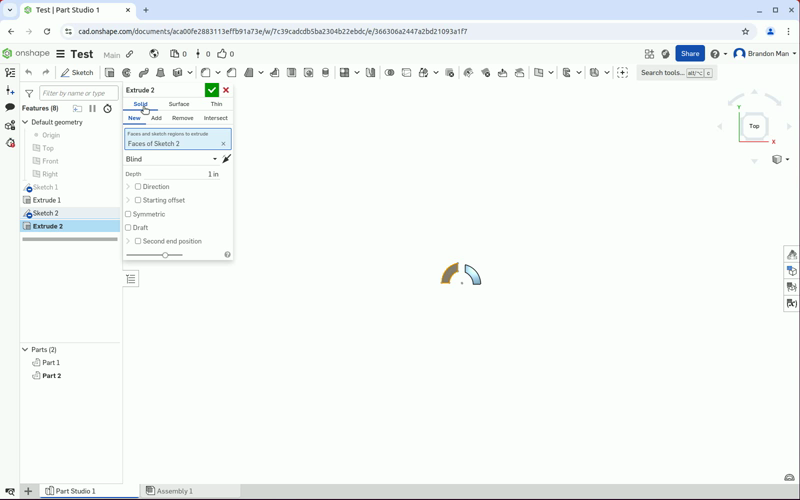
click(143, 106)
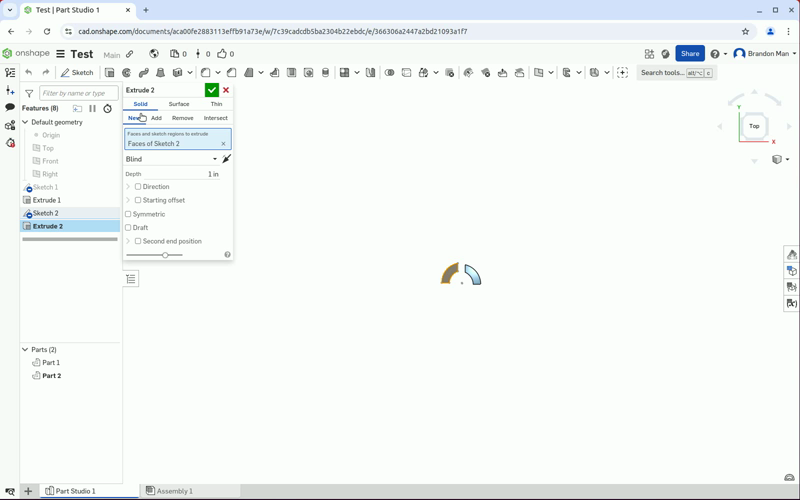
mouse_move(137, 120)
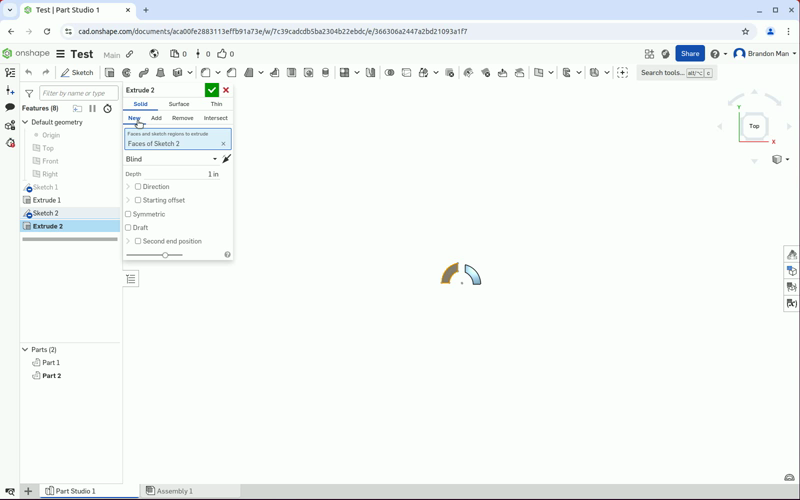
click(137, 120)
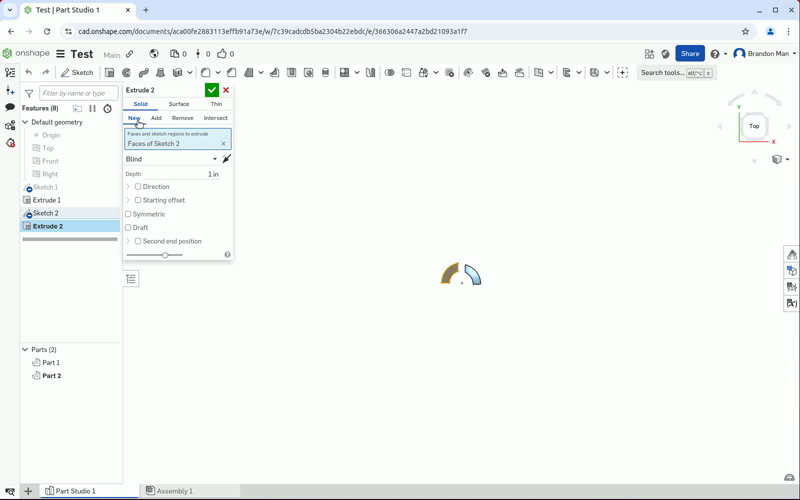
key(tab, 4)
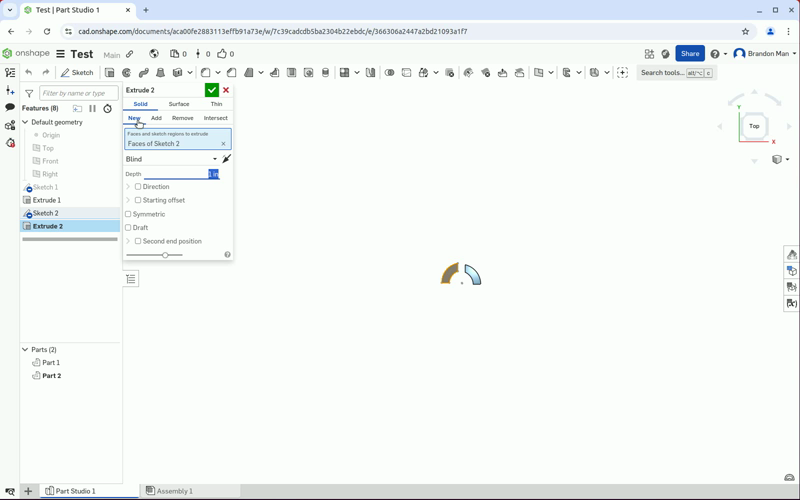
text(2.407)
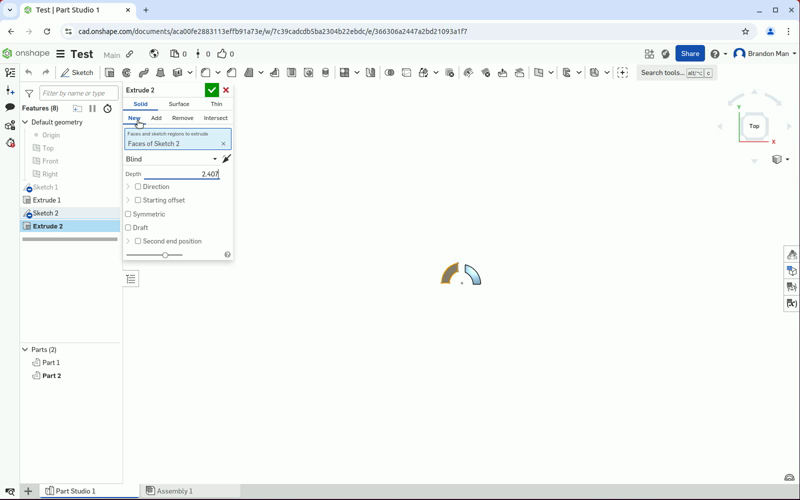
key(enter)
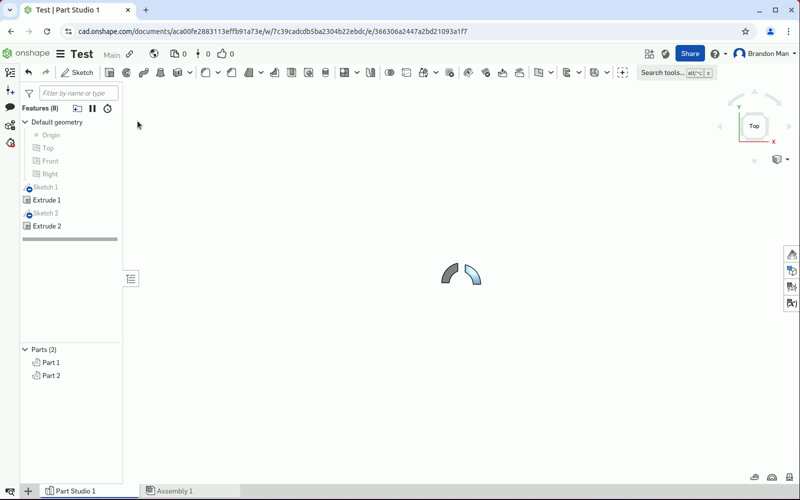
key(shift+h)
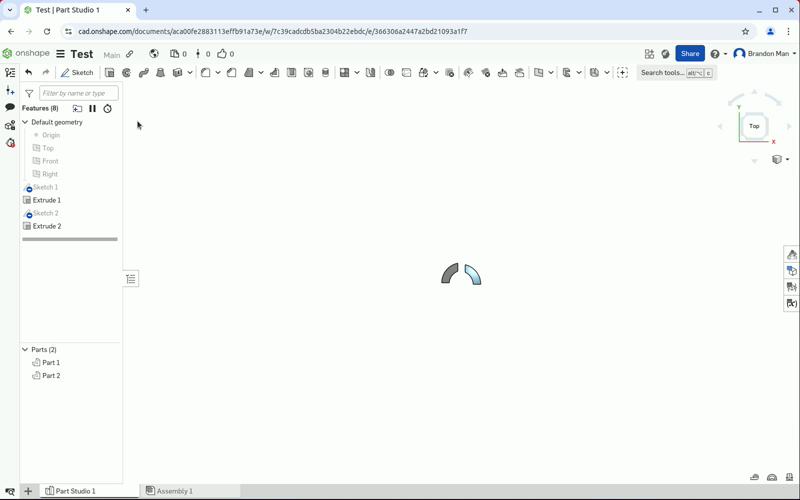
key(shift+h)
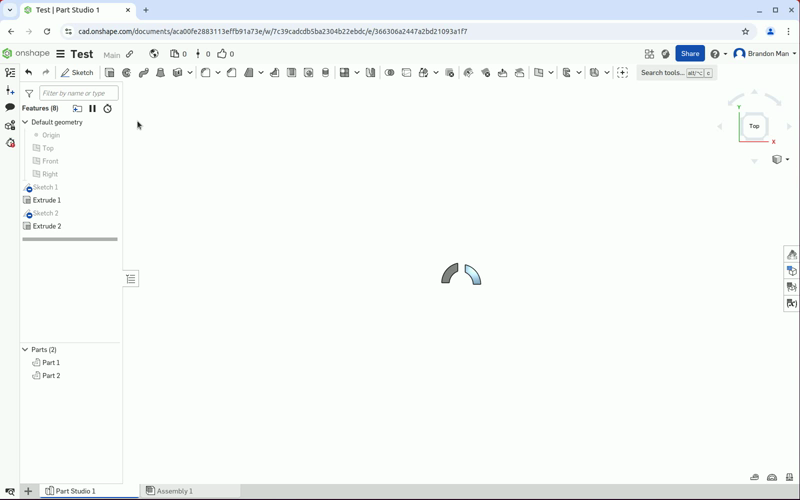
mouse_move(73, 189)
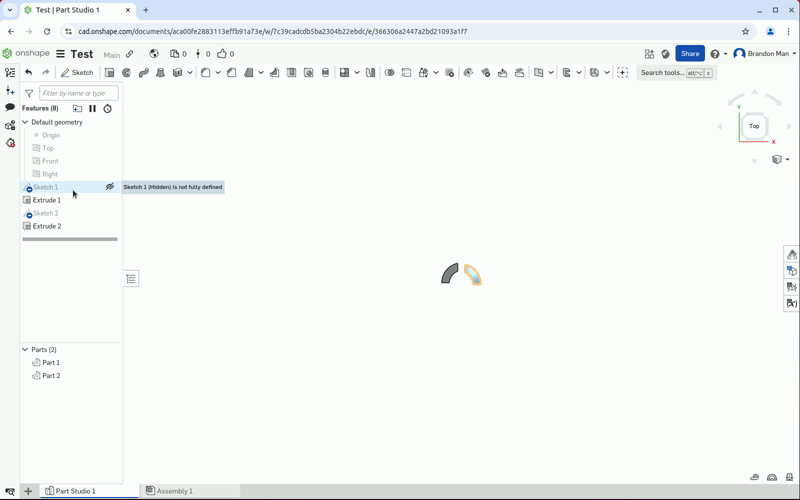
click(73, 189)
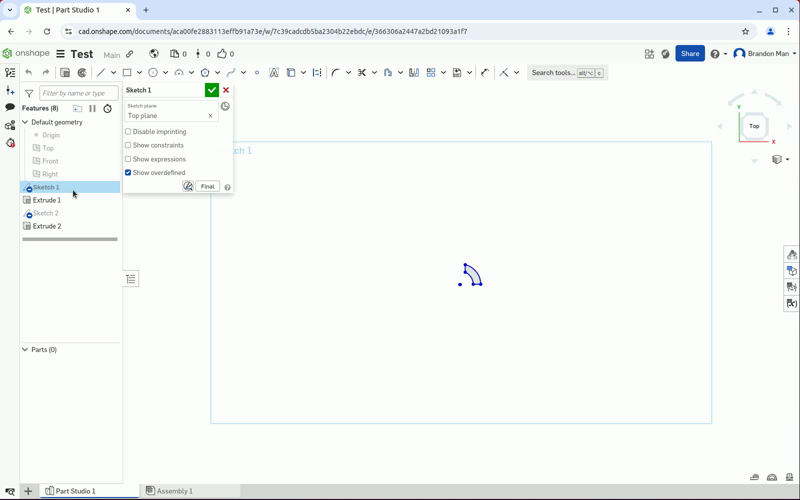
mouse_move(229, 92)
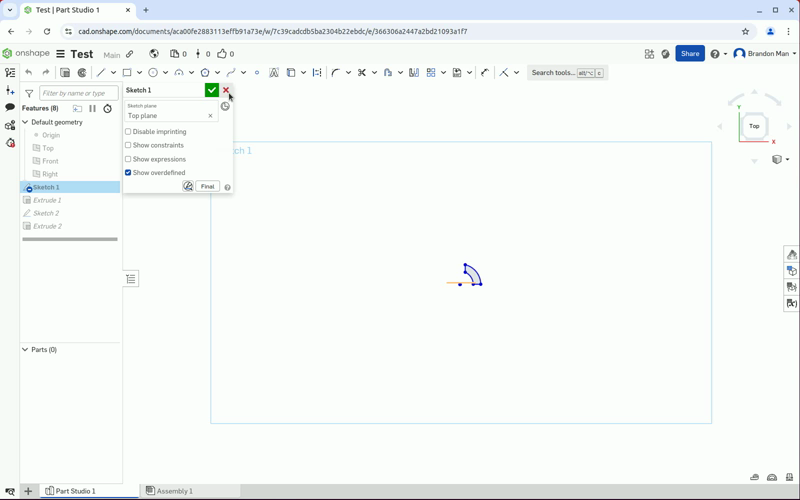
click(229, 92)
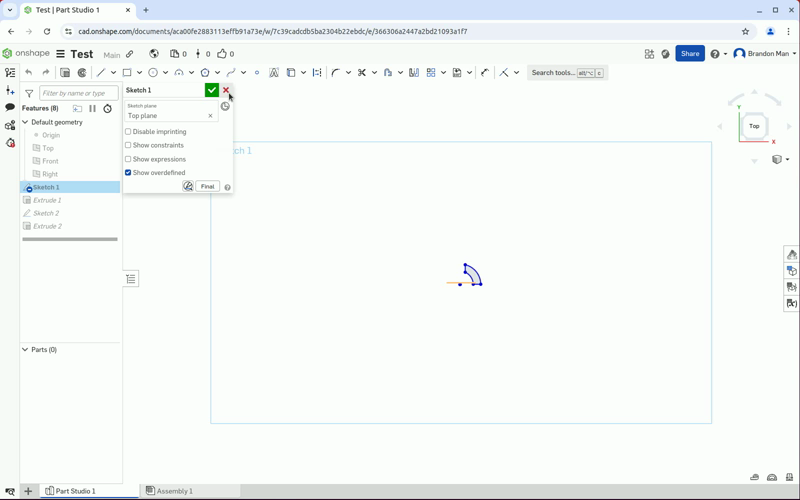
key(shift+s)
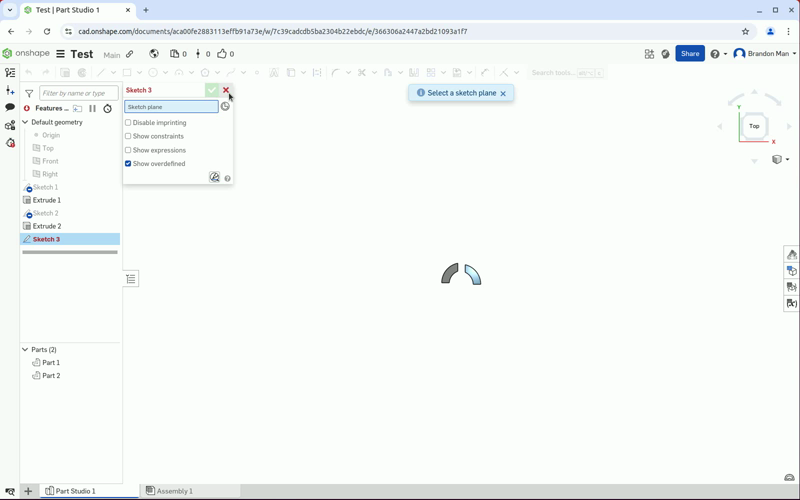
mouse_move(73, 150)
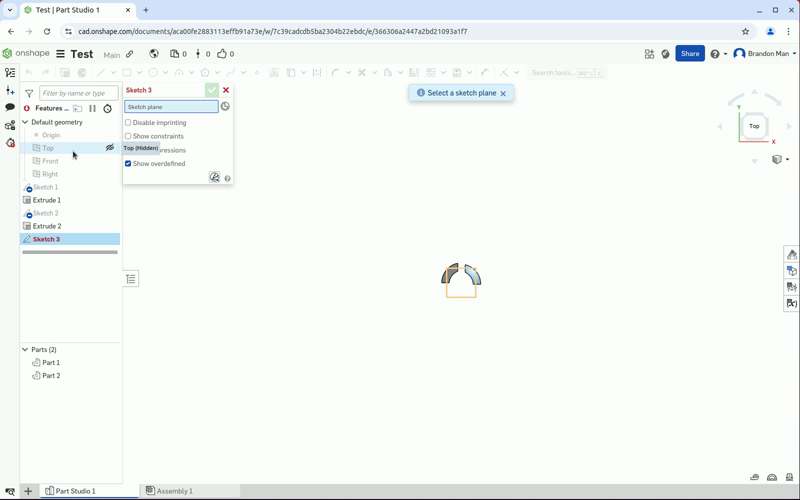
click(73, 150)
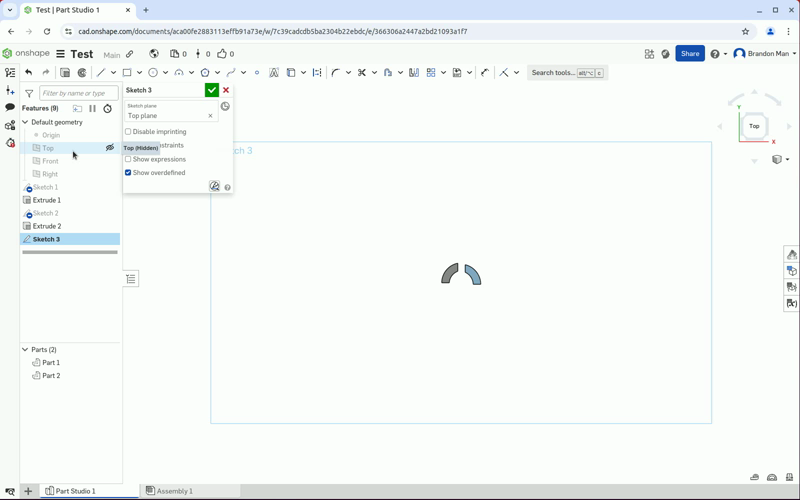
mouse_move(73, 352)
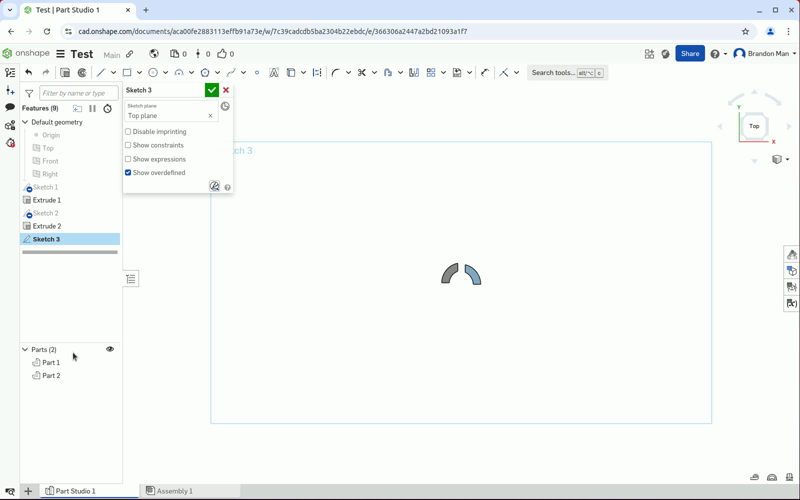
key(y)
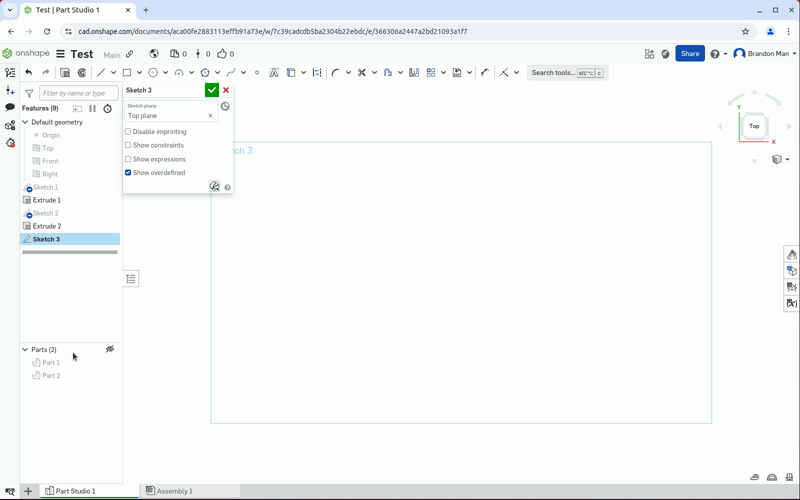
key(l)
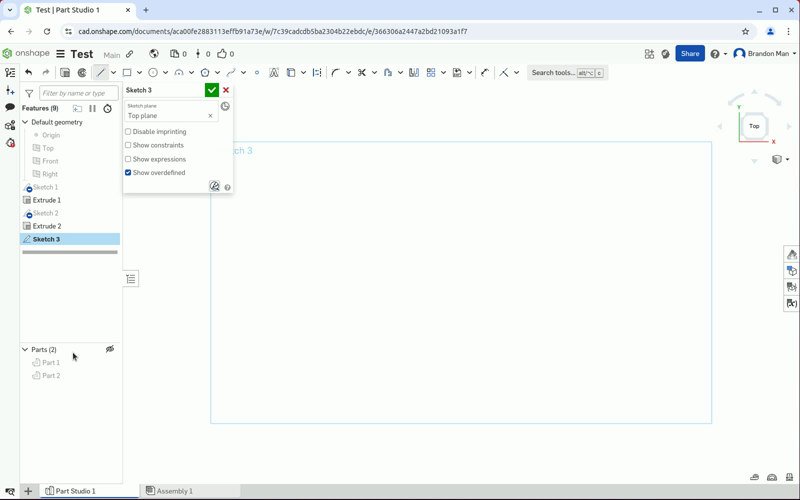
key_down(shift)
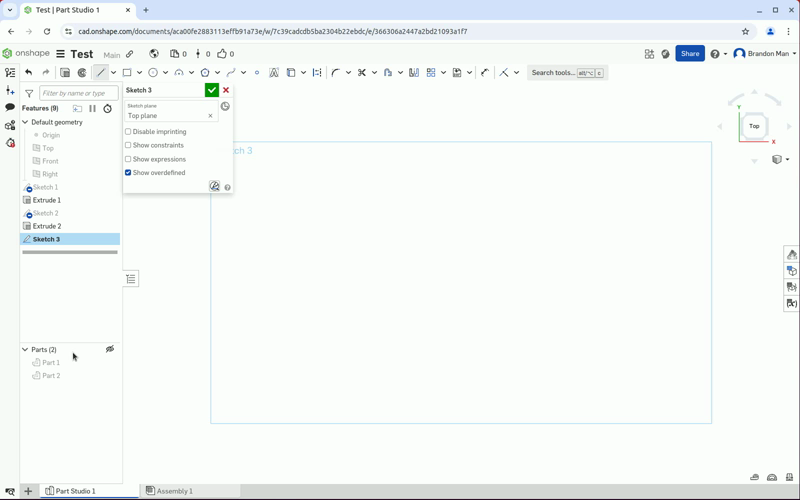
mouse_move(450, 175)
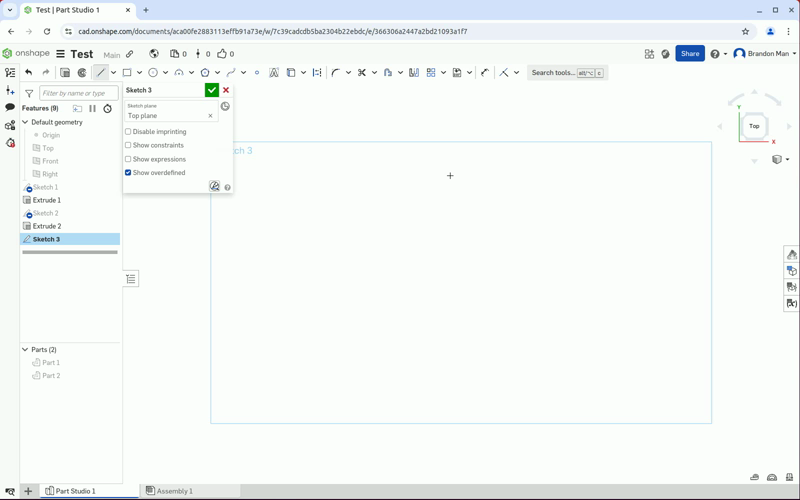
click(450, 175)
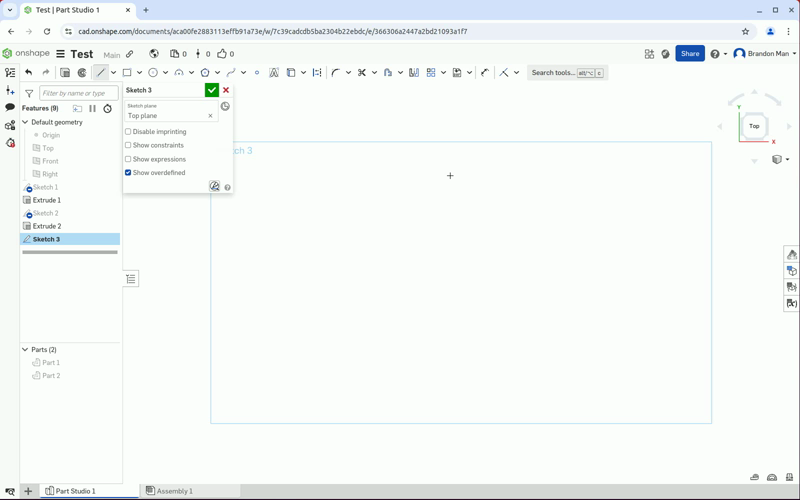
key_up(shift)
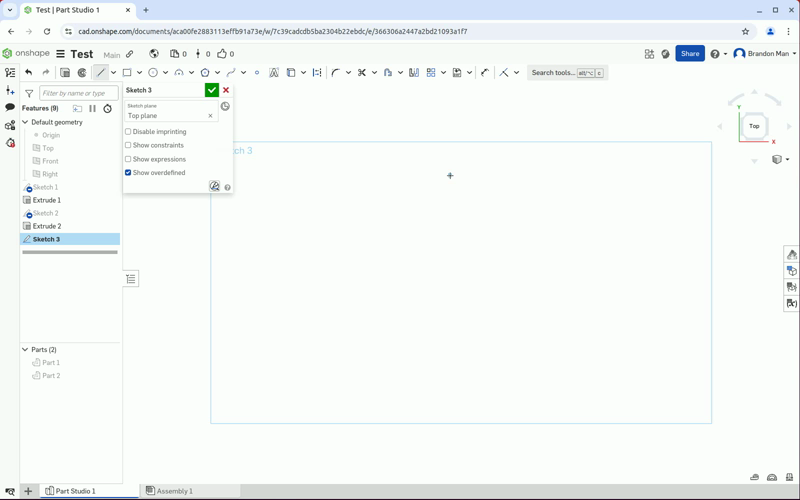
key_down(shift)
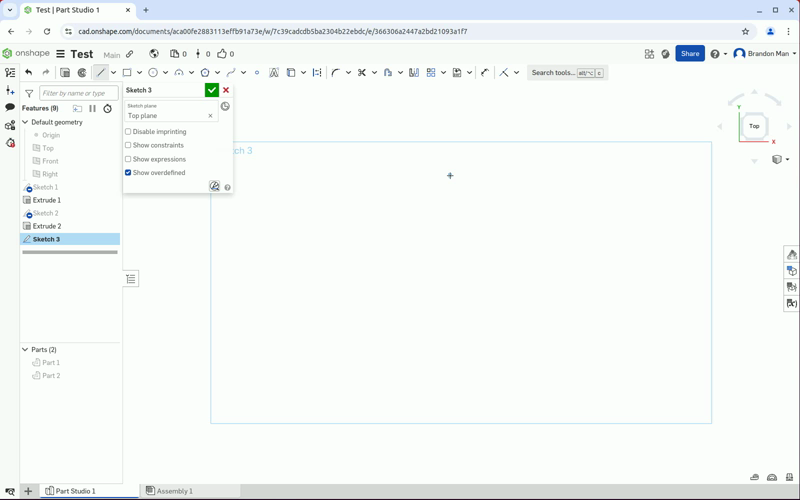
mouse_move(480, 175)
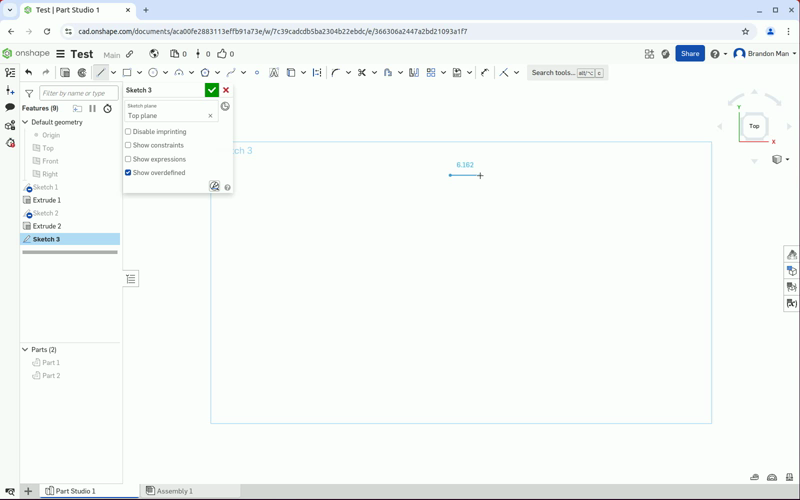
mouse_move(473, 175)
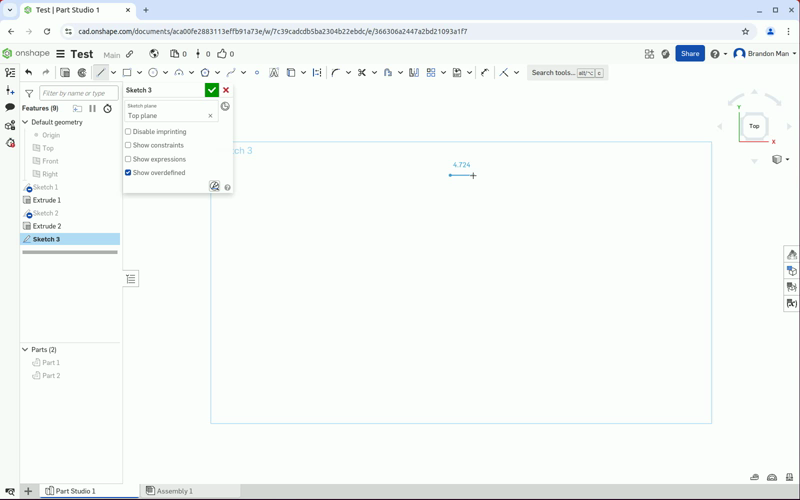
click(473, 175)
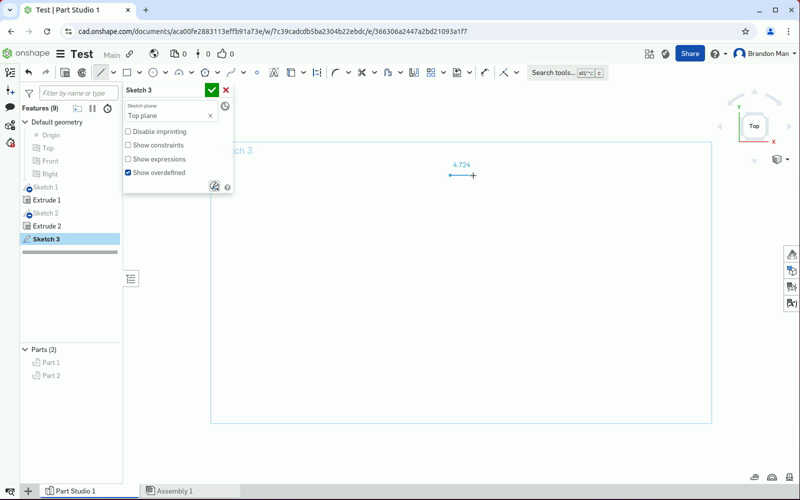
key_up(shift)
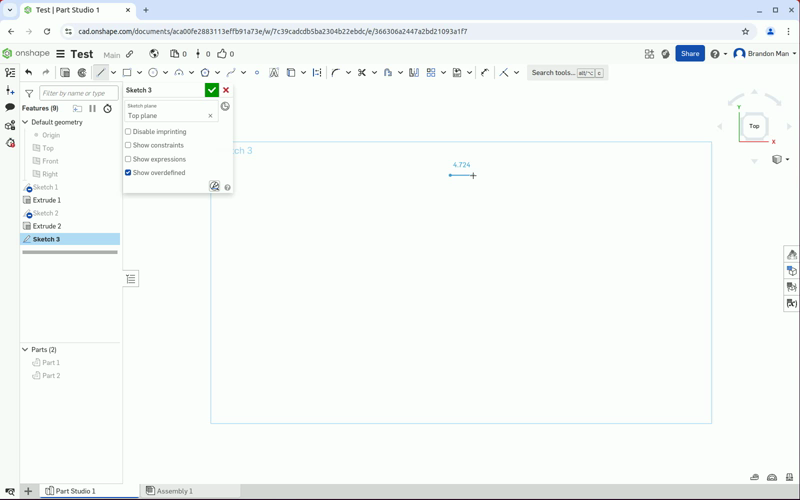
key_down(shift)
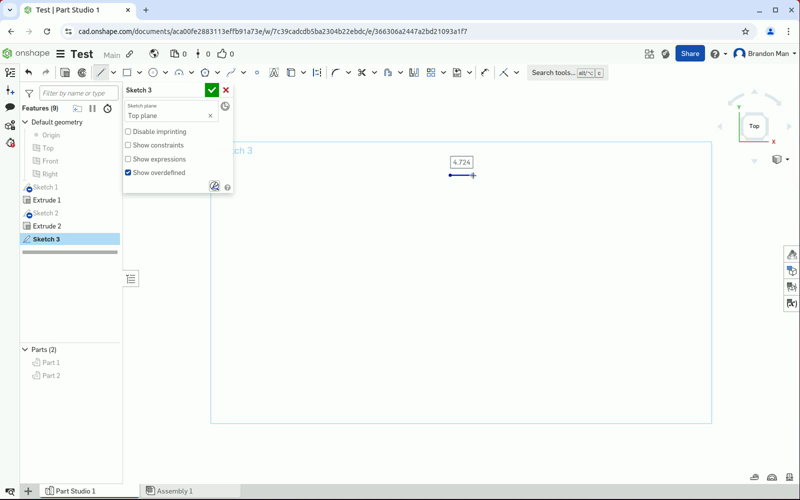
mouse_move(503, 175)
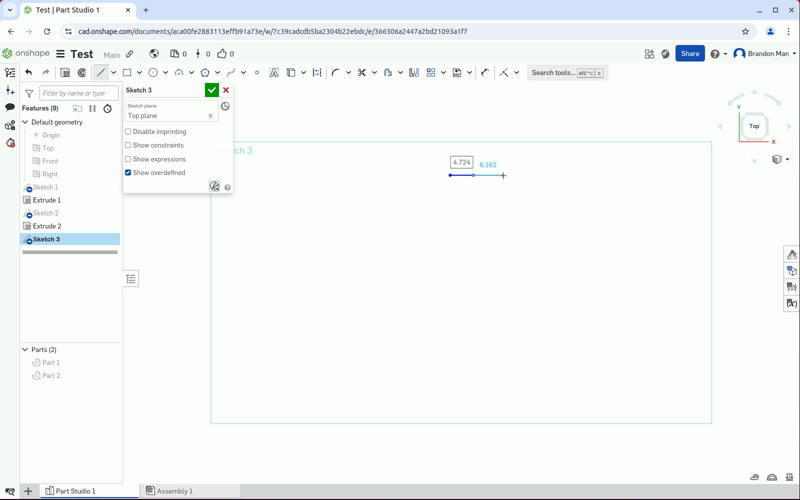
mouse_move(469, 170)
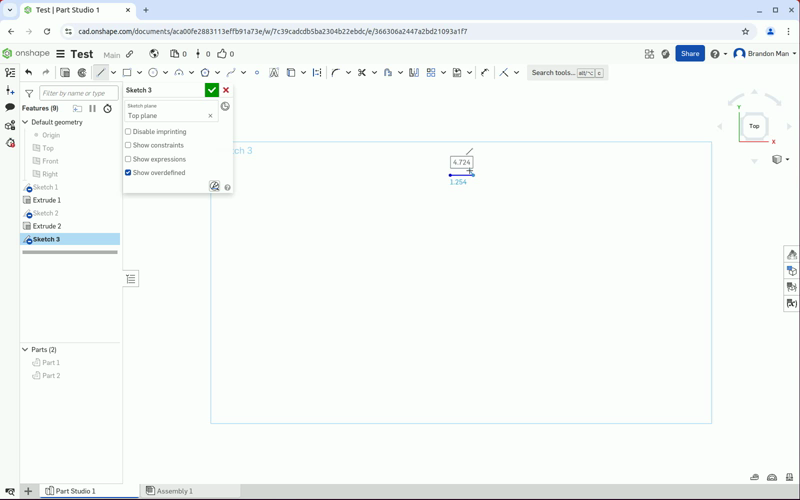
scroll(6)
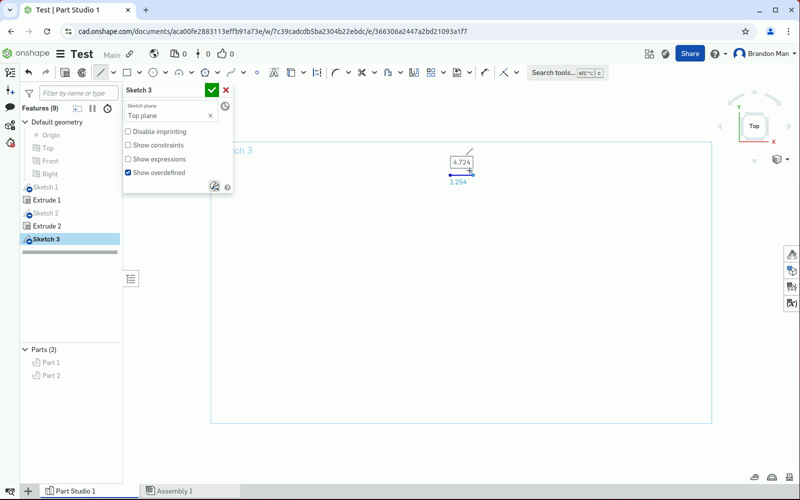
scroll(6)
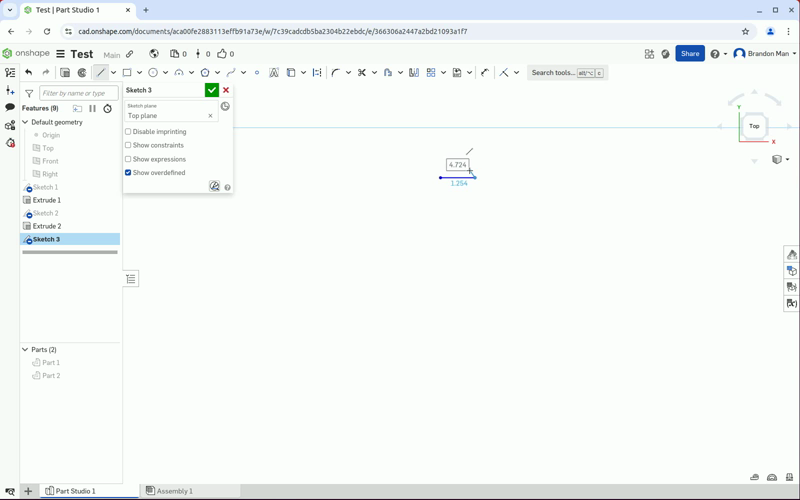
scroll(6)
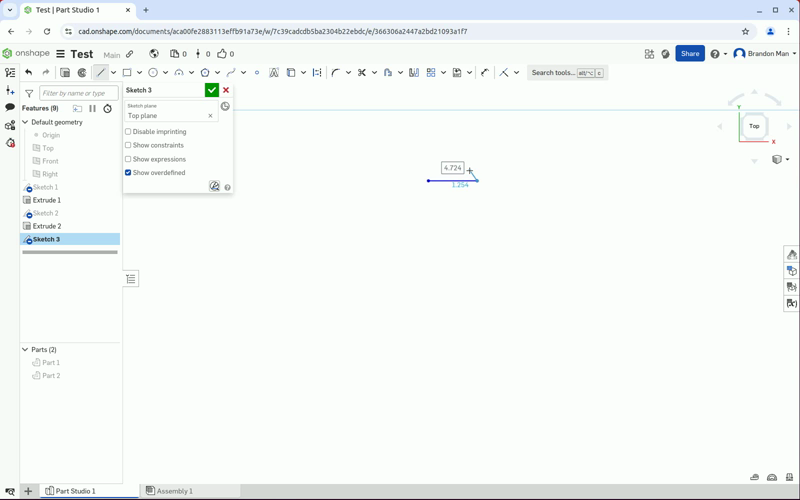
scroll(6)
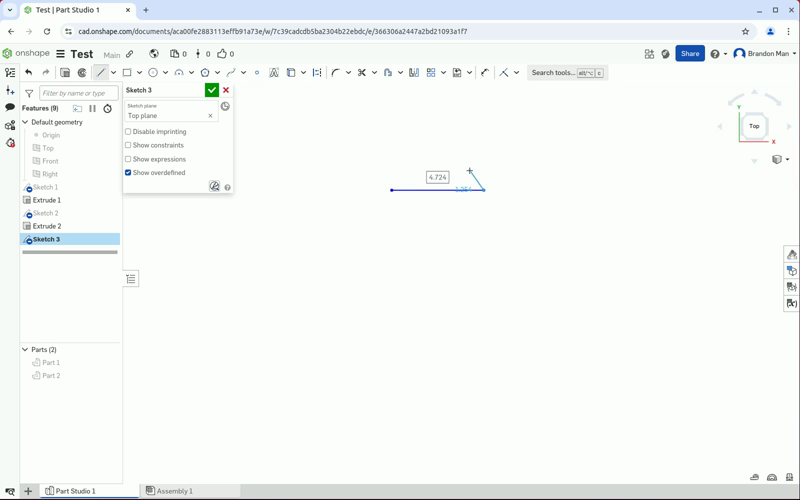
scroll(6)
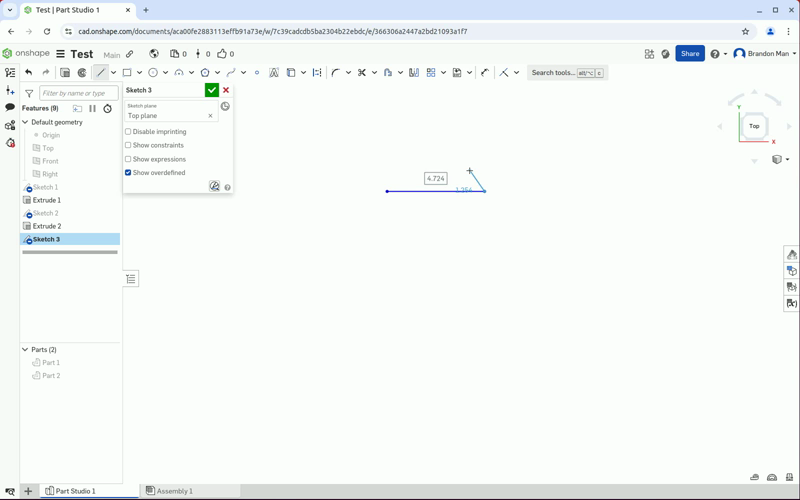
scroll(6)
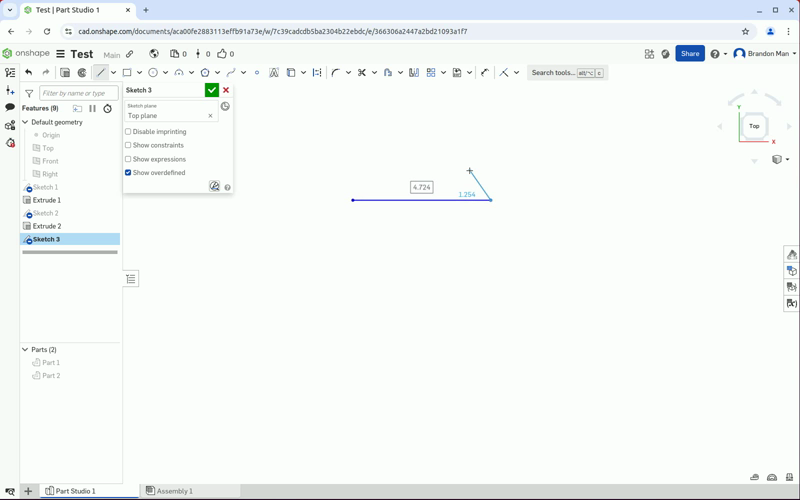
scroll(6)
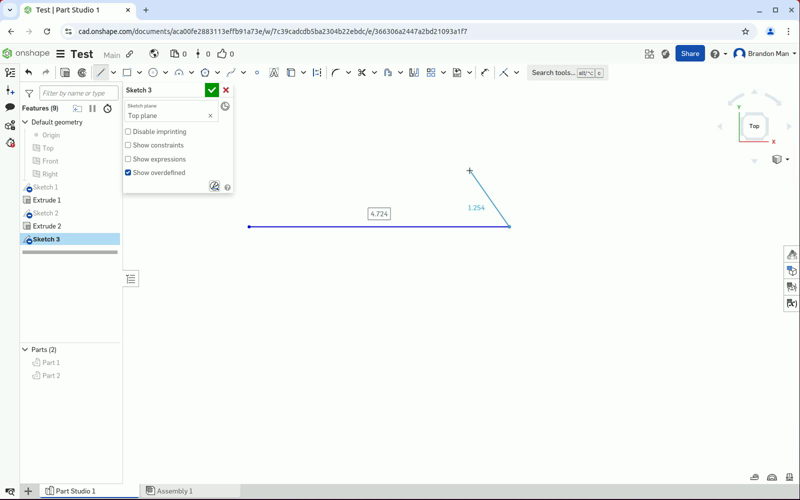
click(469, 170)
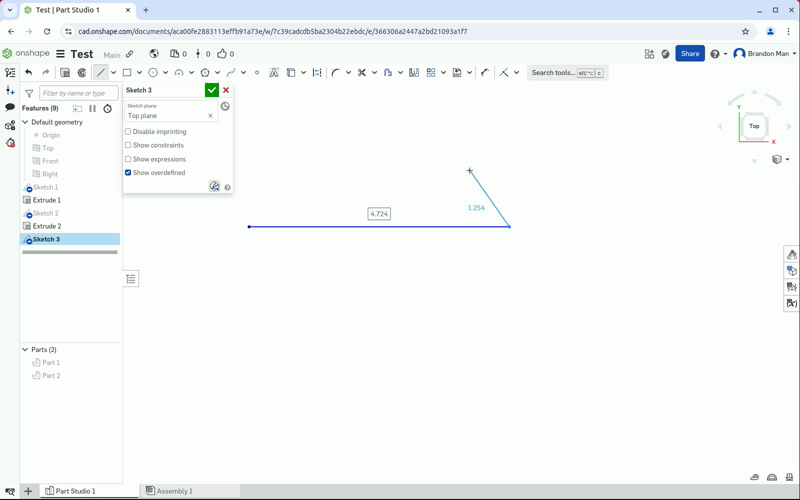
scroll(-6)
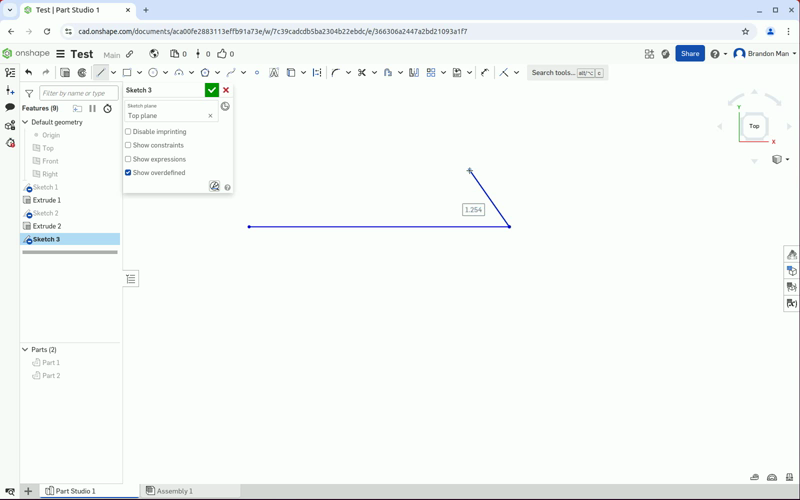
scroll(-6)
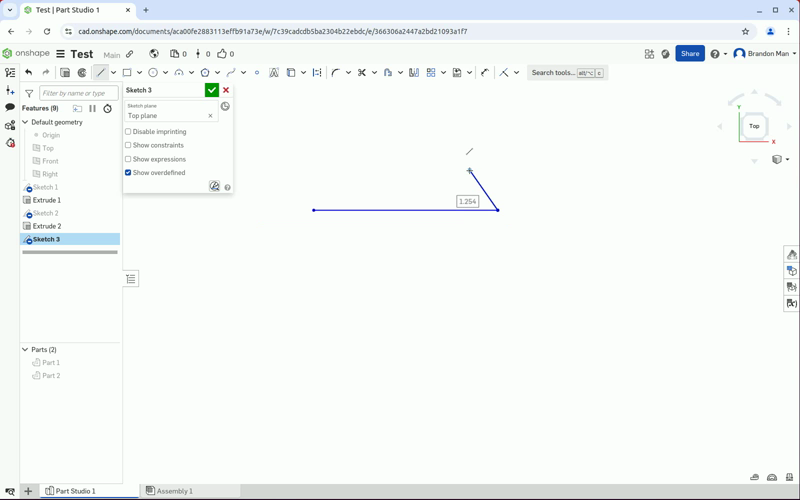
scroll(-6)
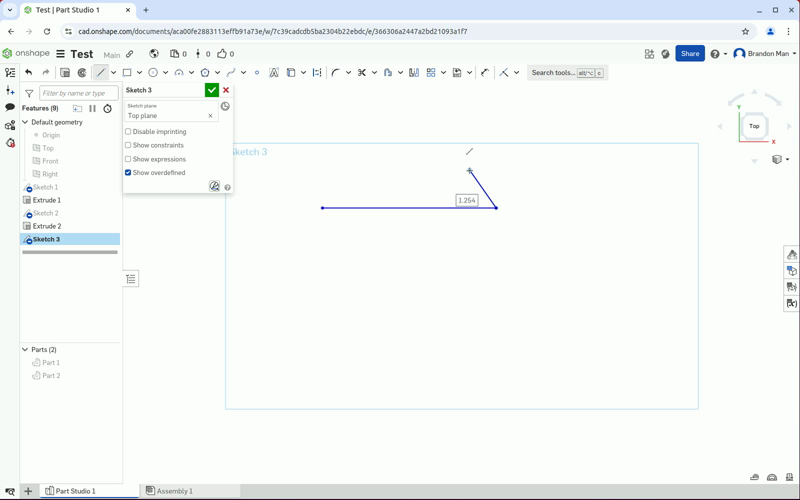
scroll(-6)
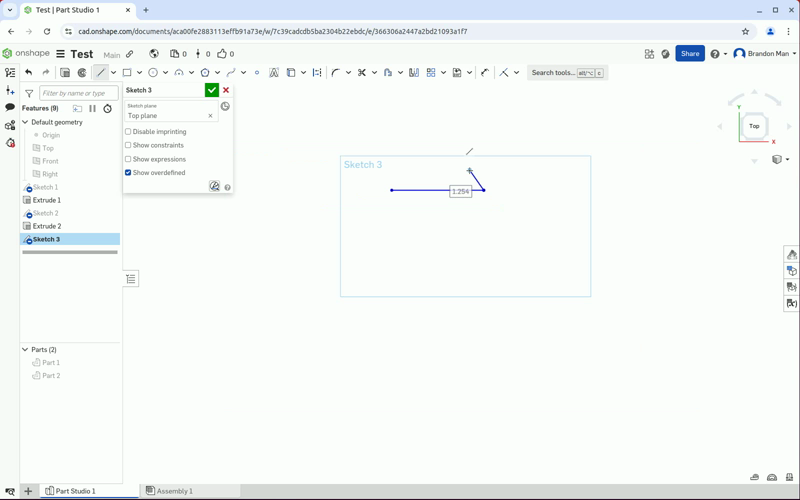
scroll(-6)
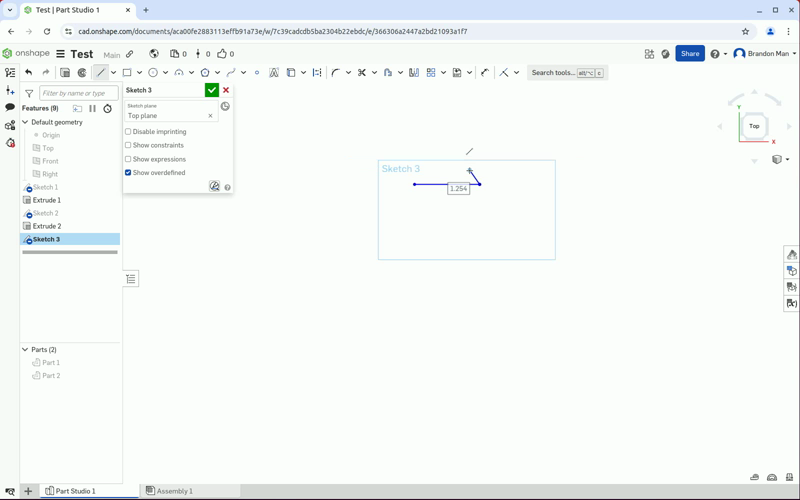
scroll(-6)
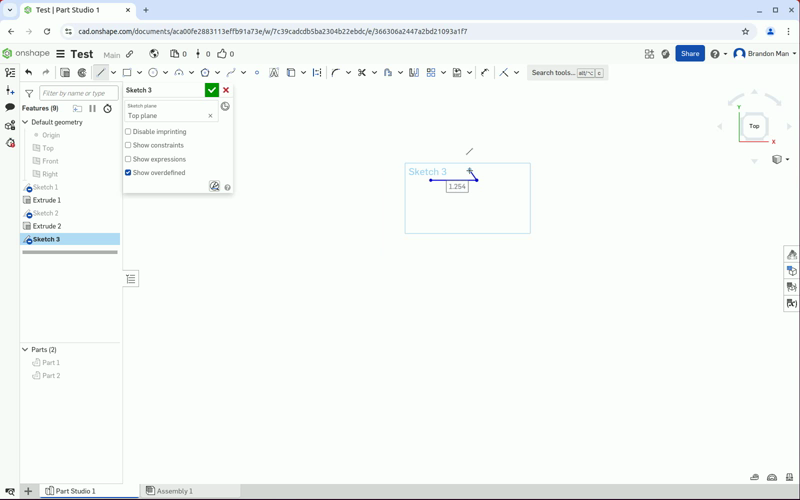
scroll(-6)
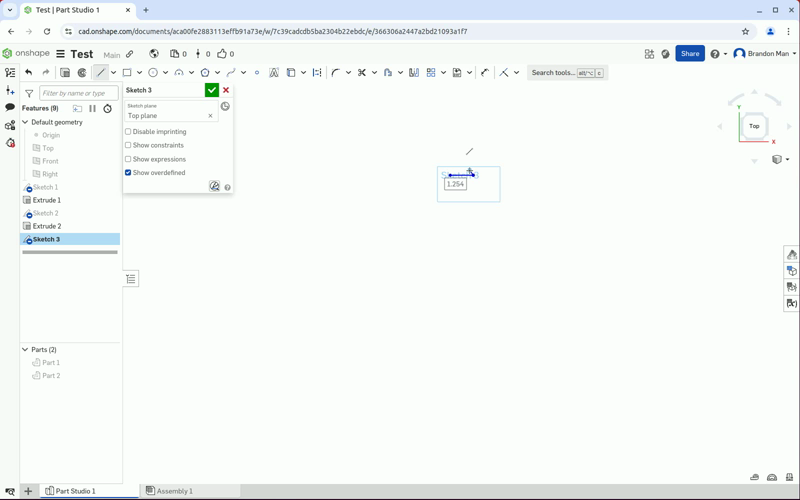
key_up(shift)
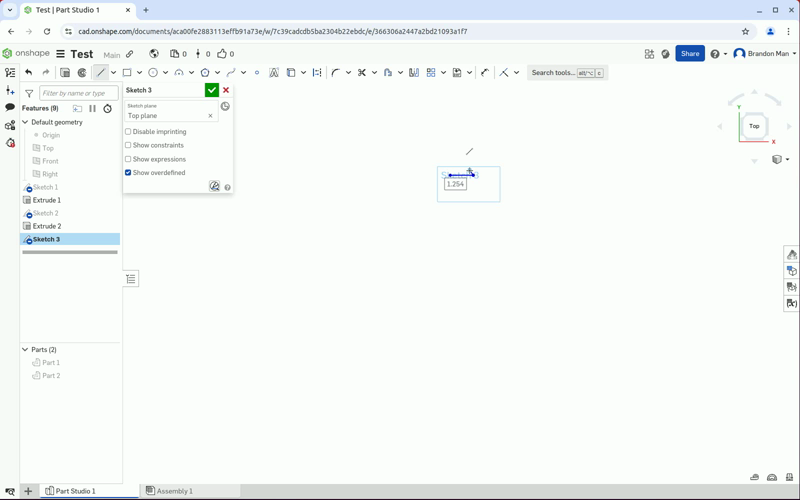
key_down(shift)
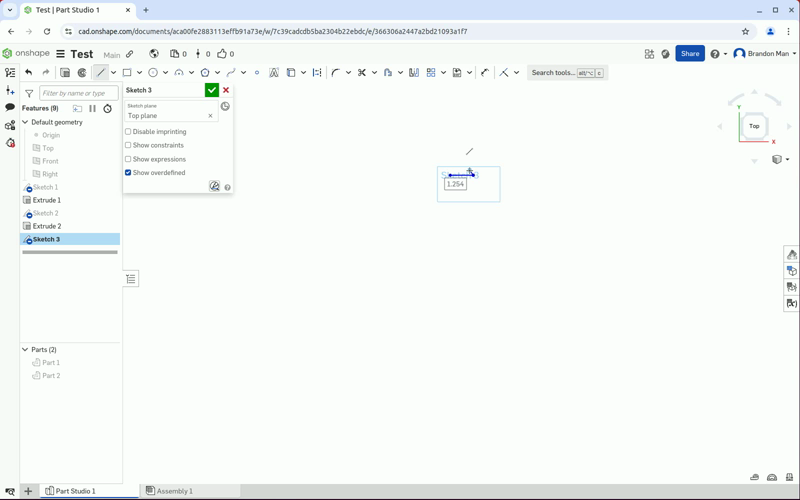
mouse_move(499, 170)
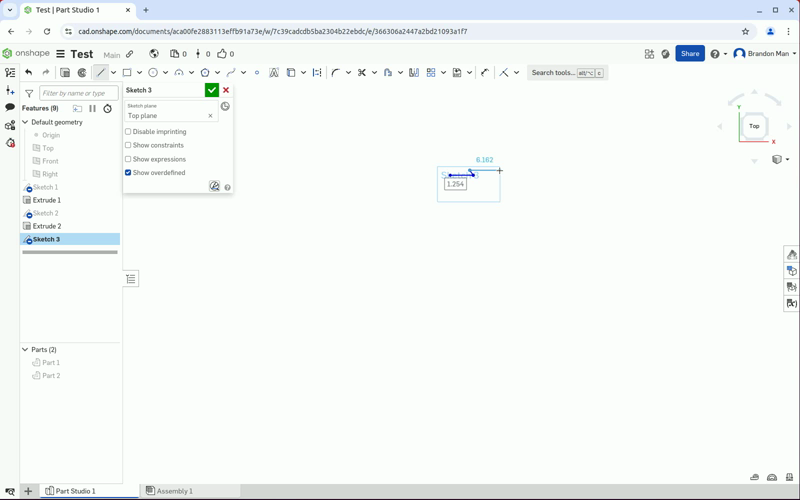
mouse_move(453, 170)
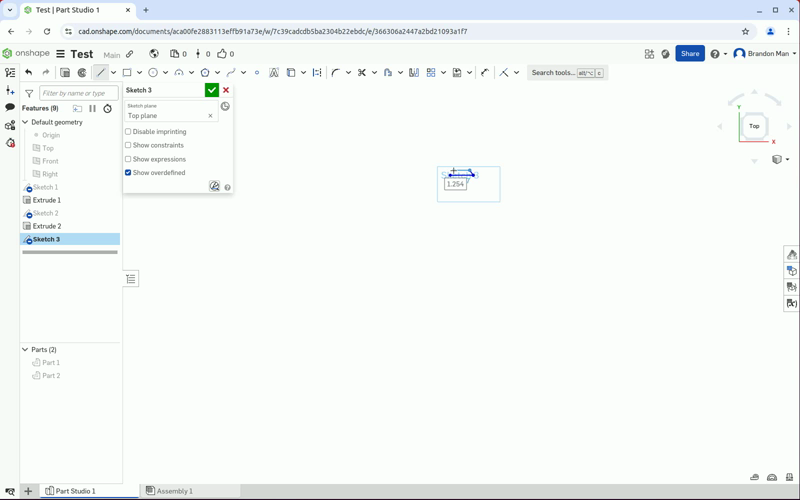
click(453, 170)
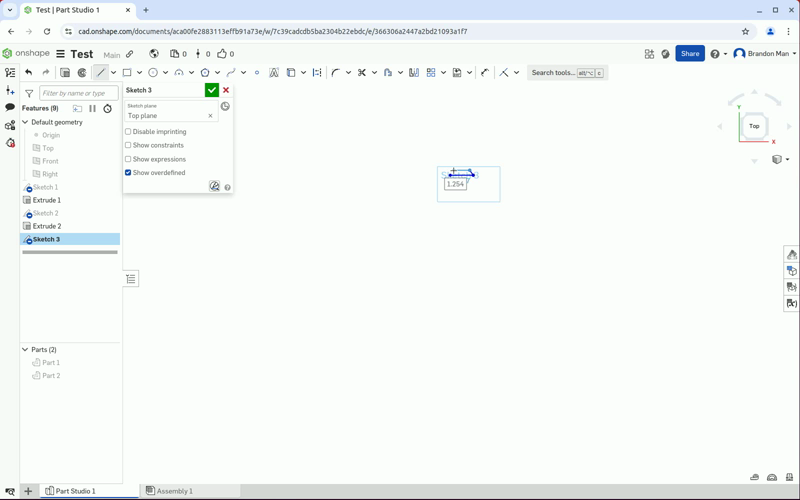
key_up(shift)
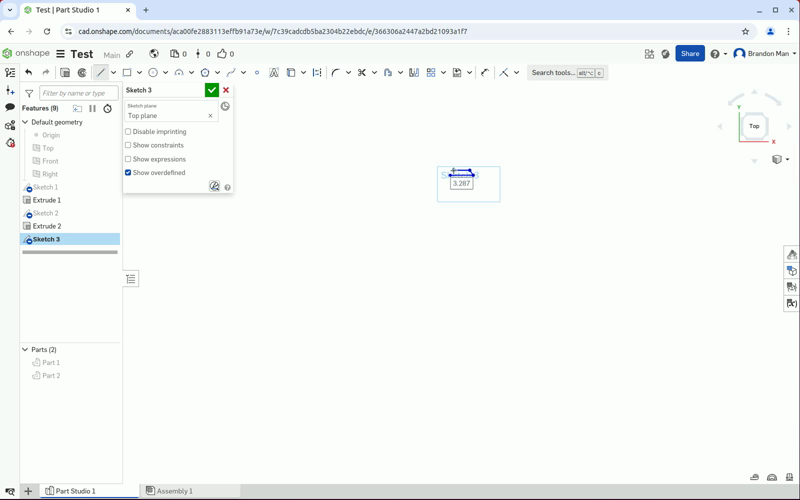
mouse_move(483, 170)
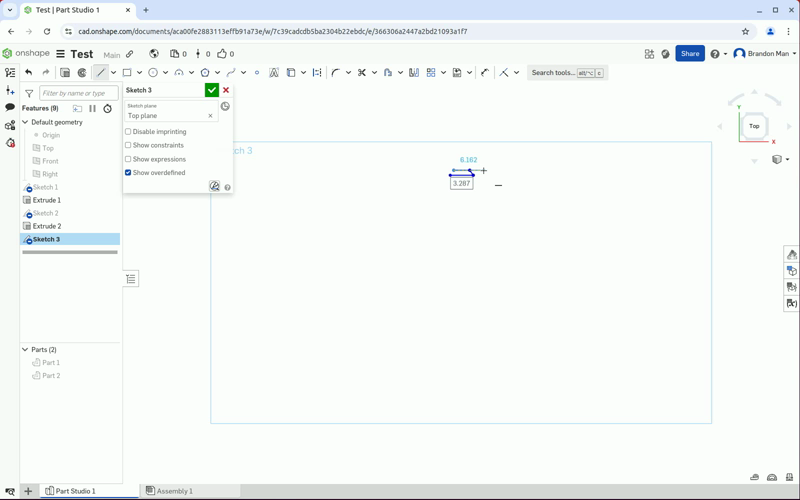
key_down(shift)
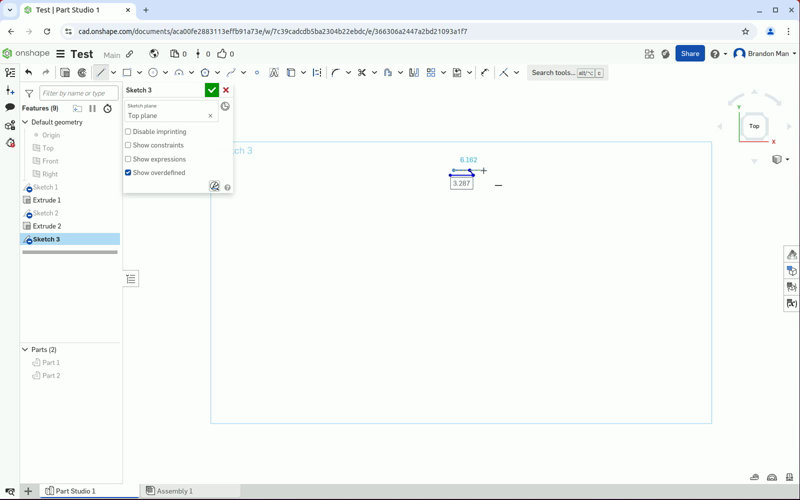
mouse_move(450, 175)
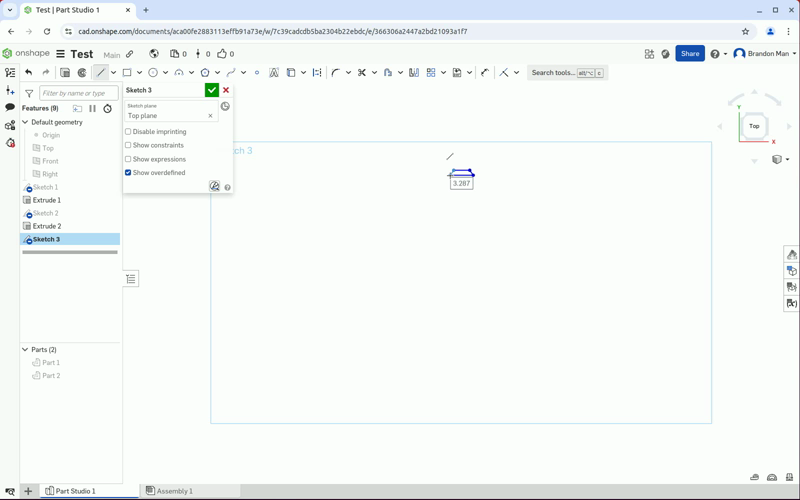
scroll(6)
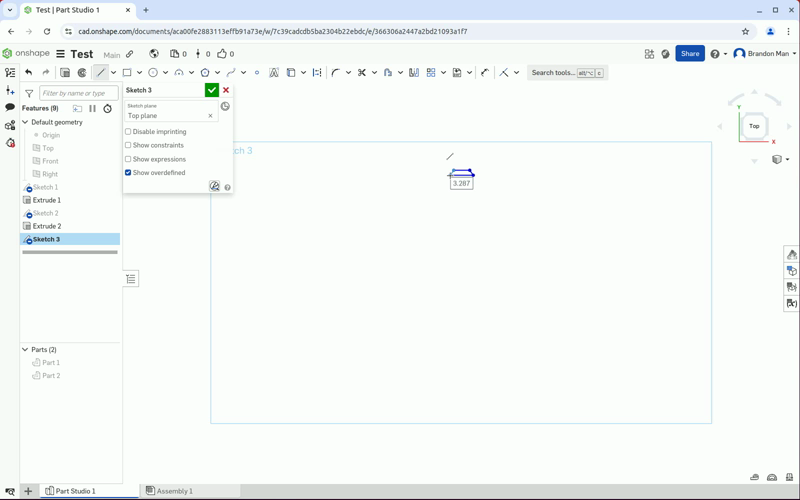
scroll(6)
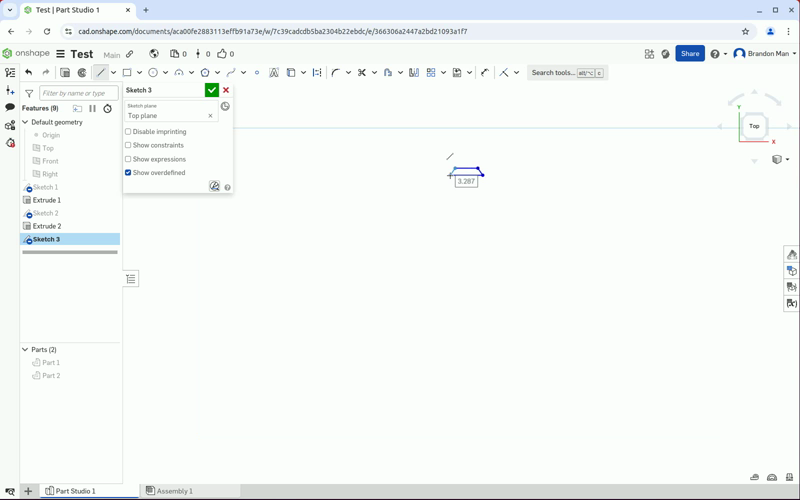
scroll(6)
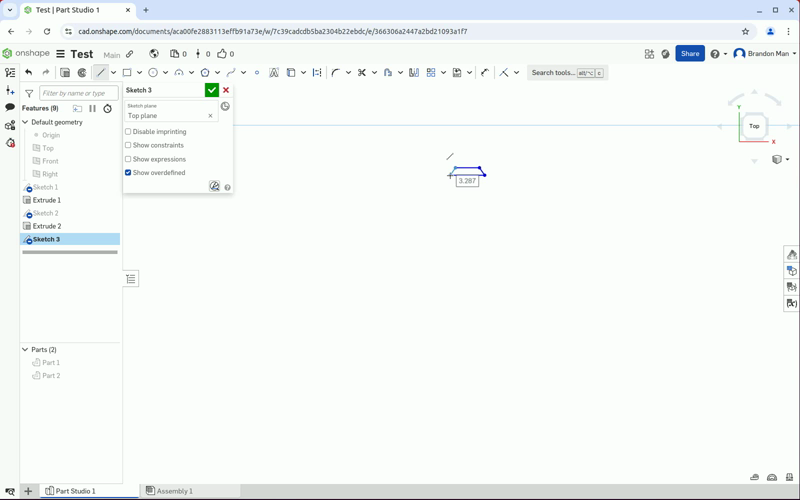
scroll(6)
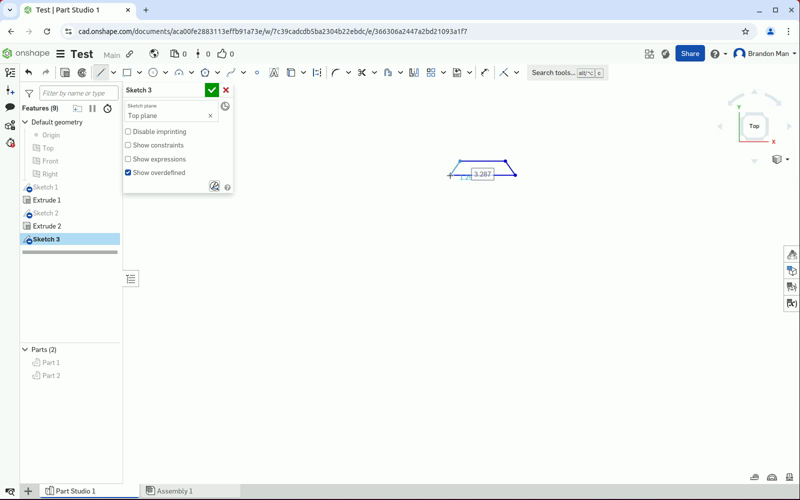
scroll(6)
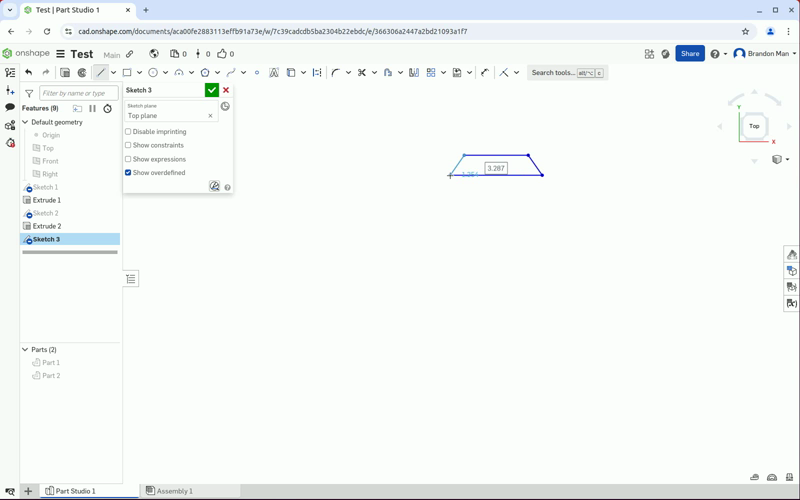
scroll(6)
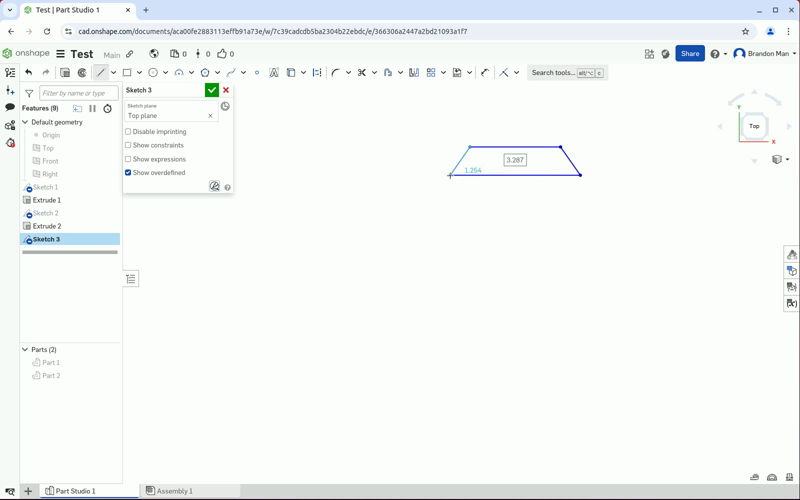
scroll(6)
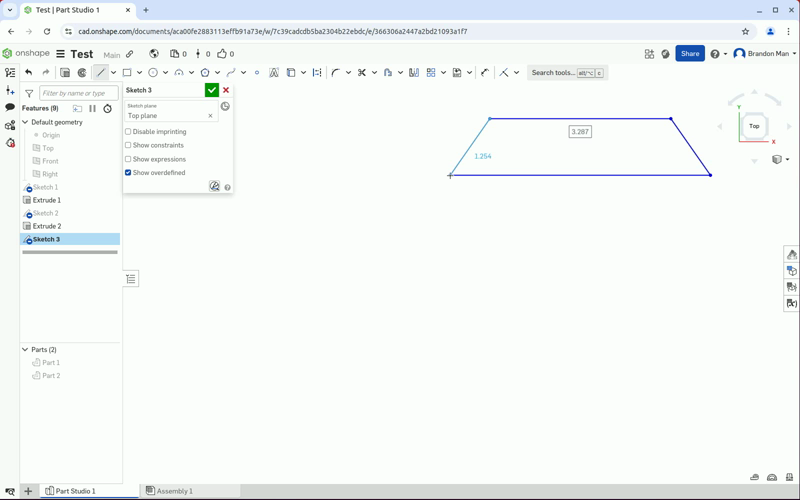
key_up(shift)
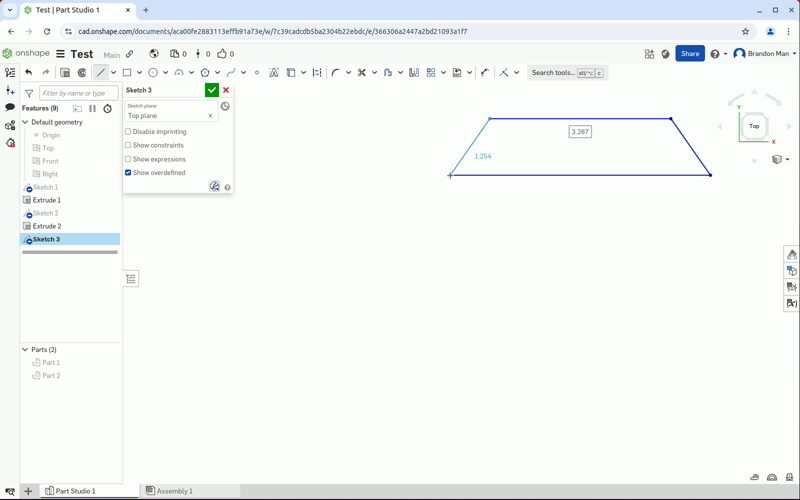
click(450, 175)
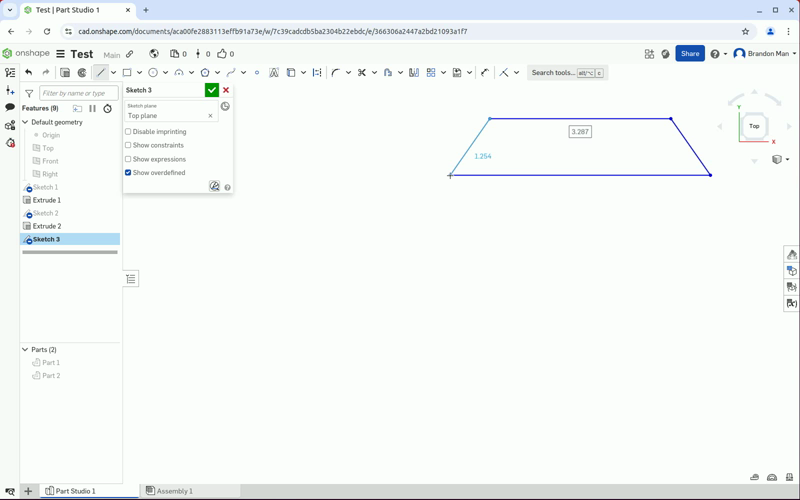
scroll(-6)
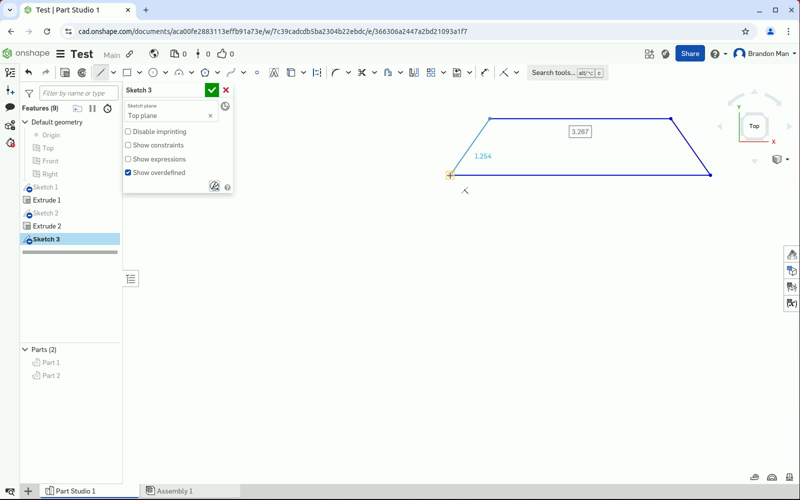
scroll(-6)
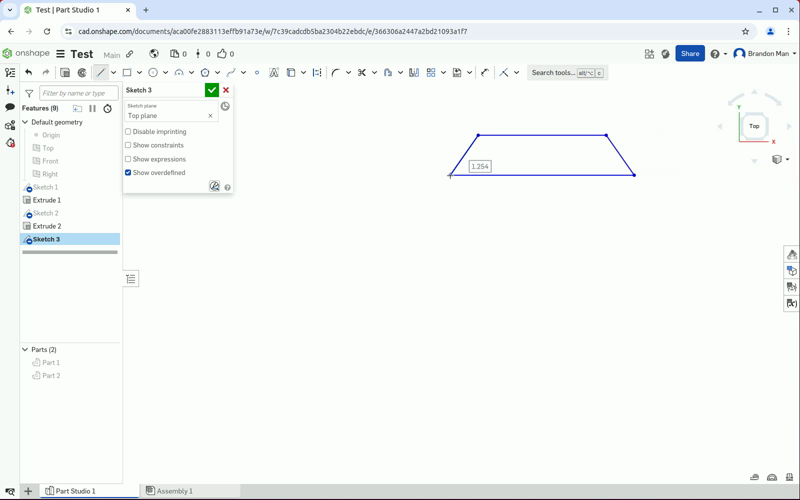
scroll(-6)
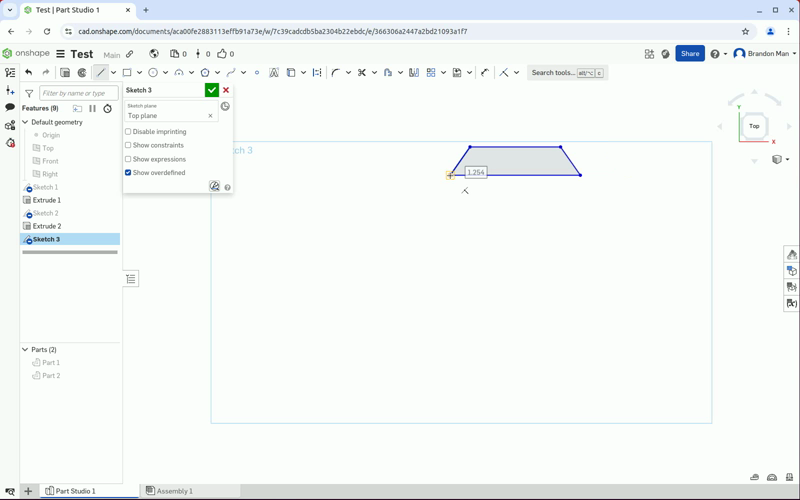
scroll(-6)
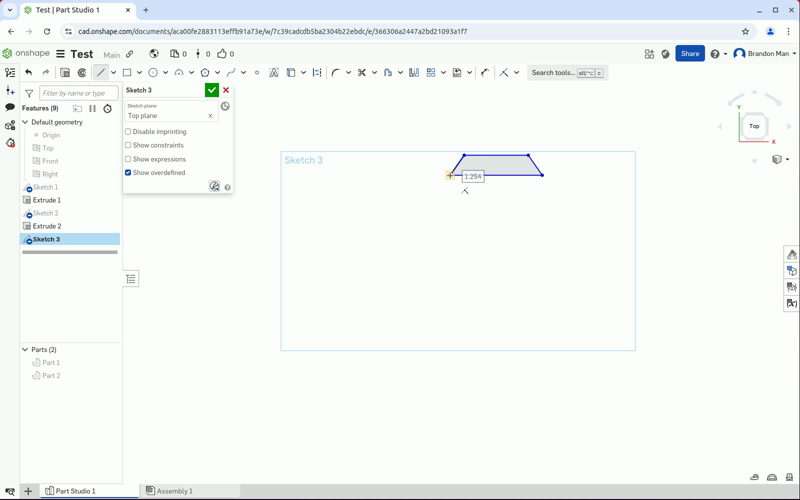
scroll(-6)
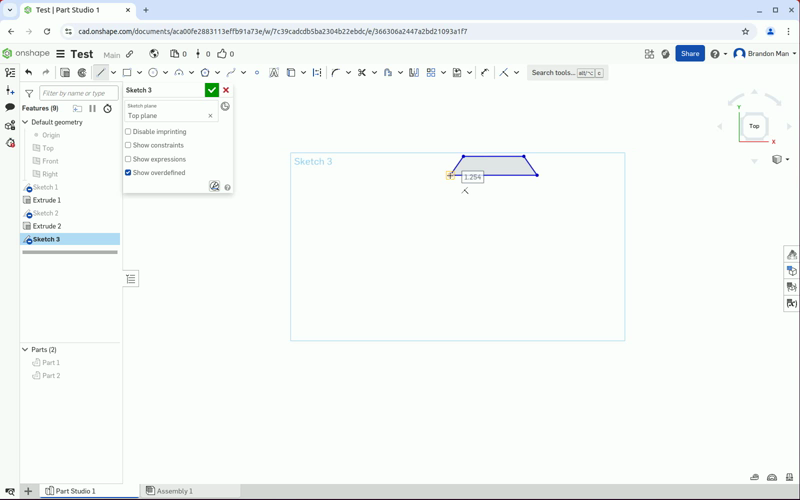
scroll(-6)
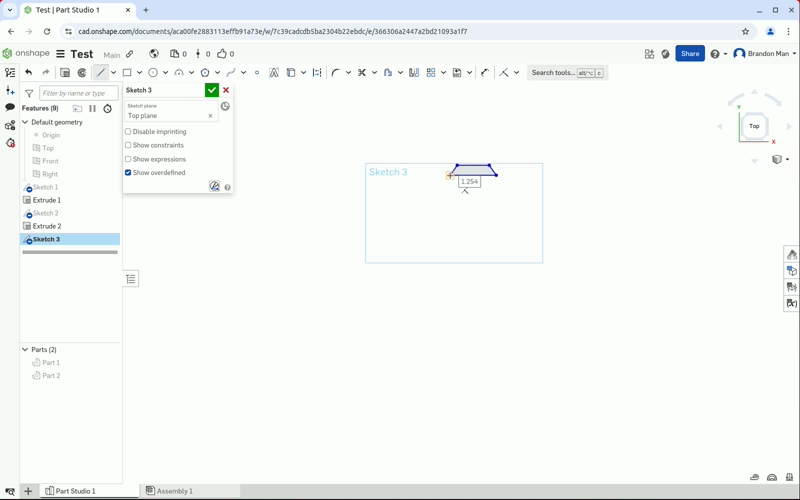
scroll(-6)
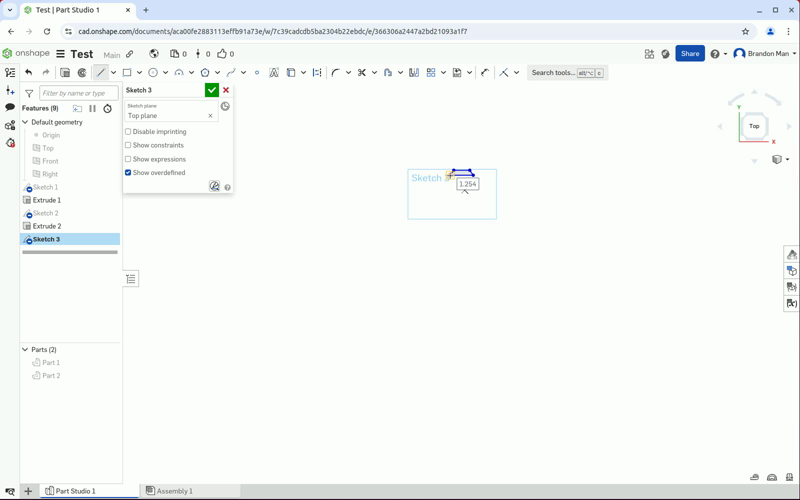
key(esc)
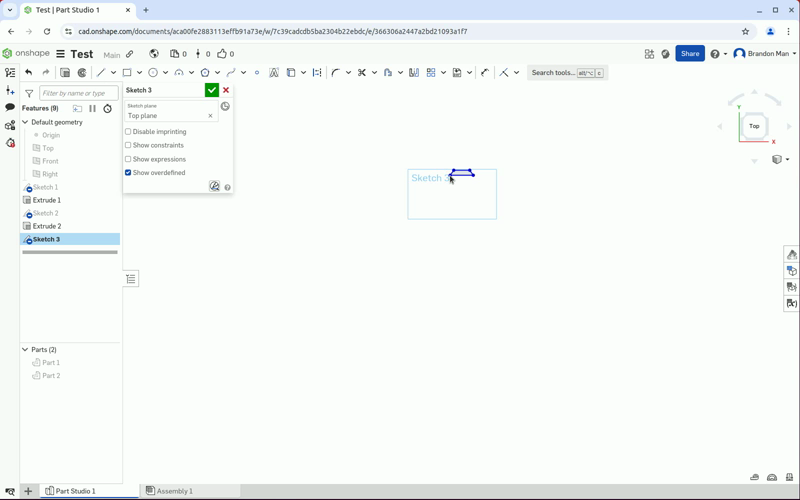
mouse_move(463, 170)
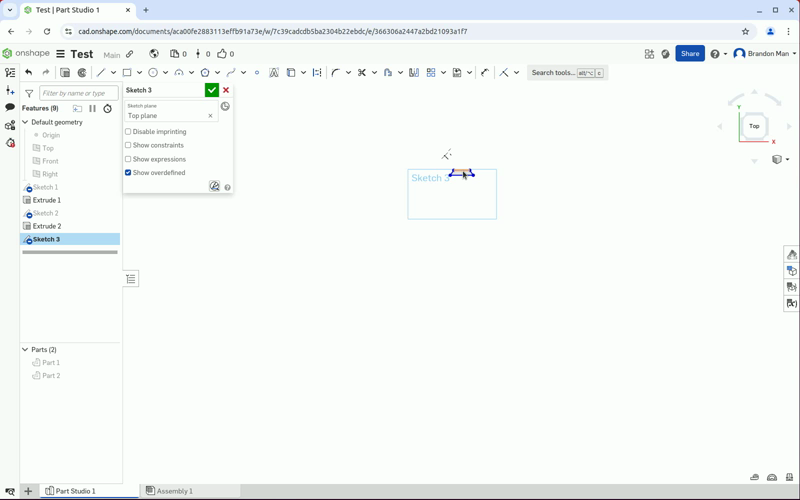
scroll(6)
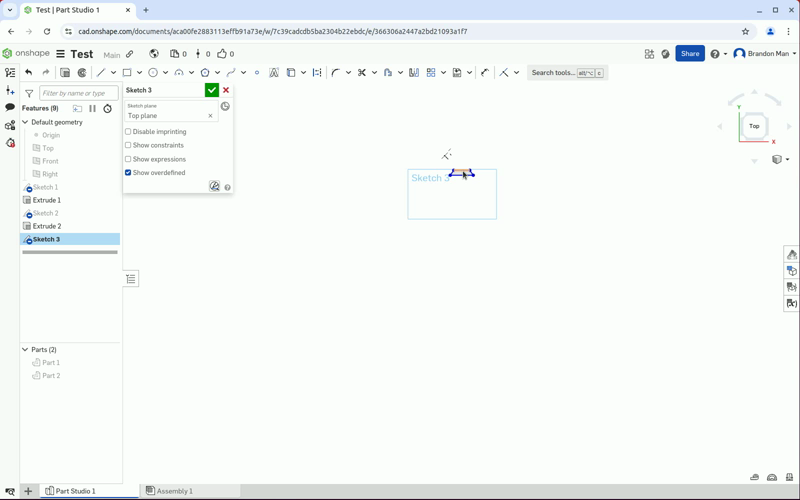
scroll(6)
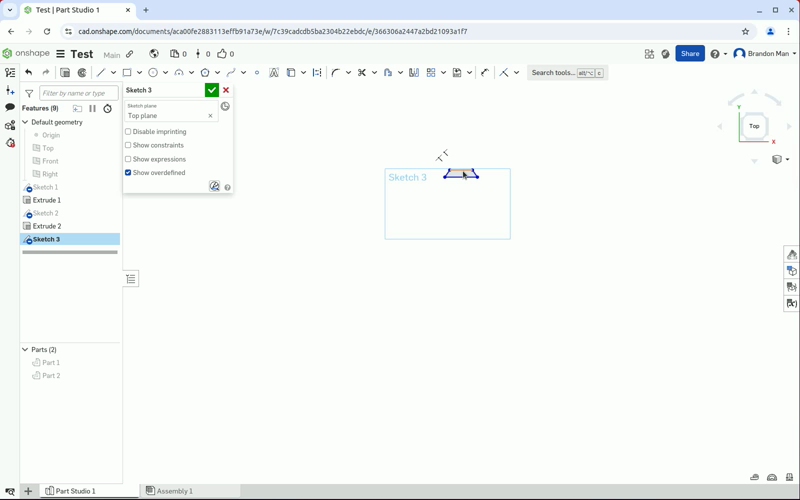
scroll(6)
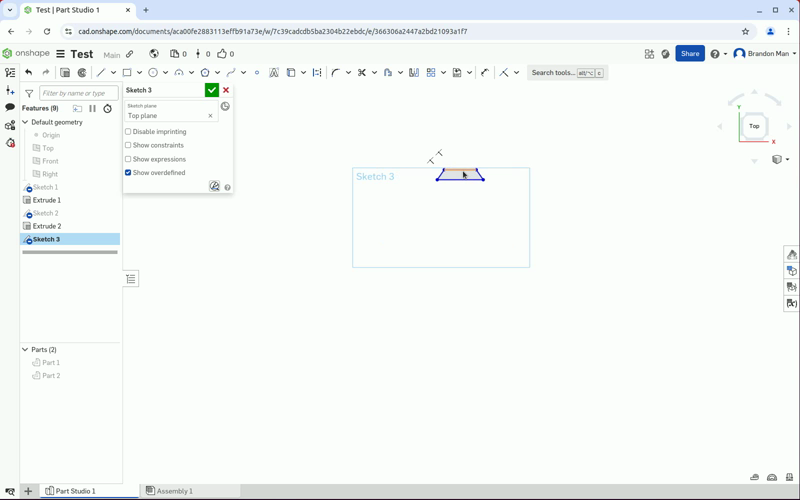
scroll(6)
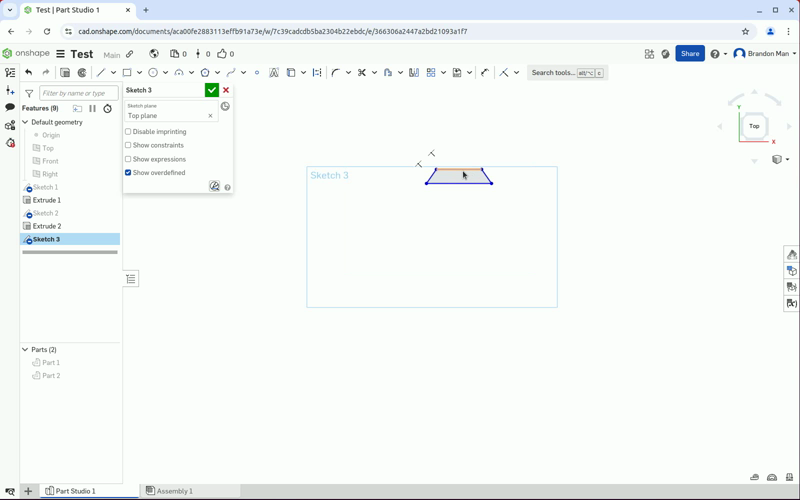
scroll(6)
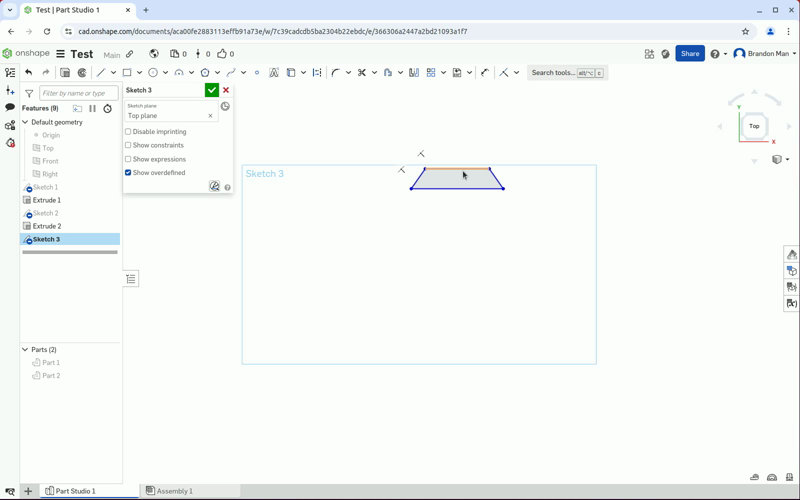
scroll(6)
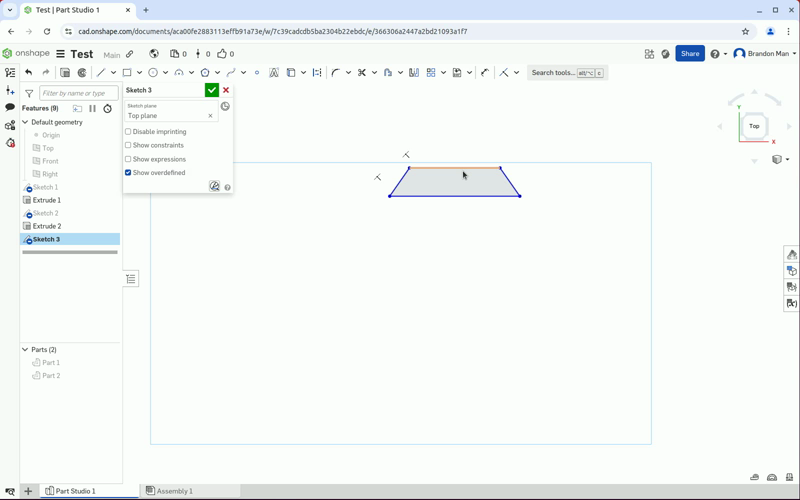
scroll(6)
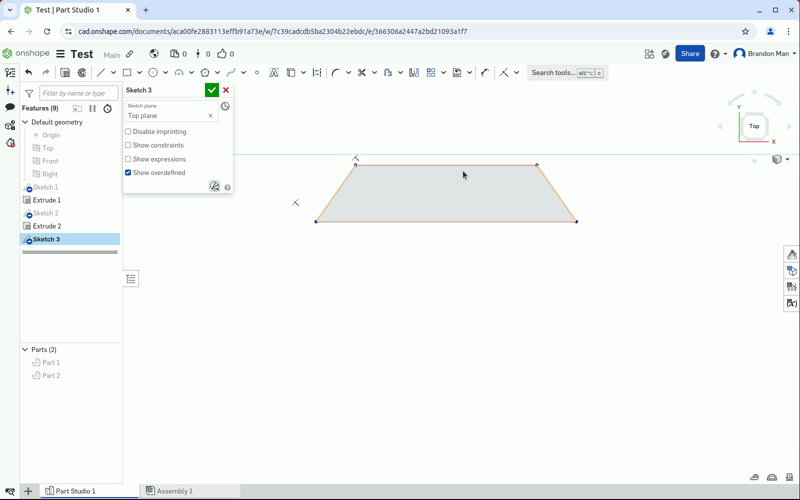
click(463, 170)
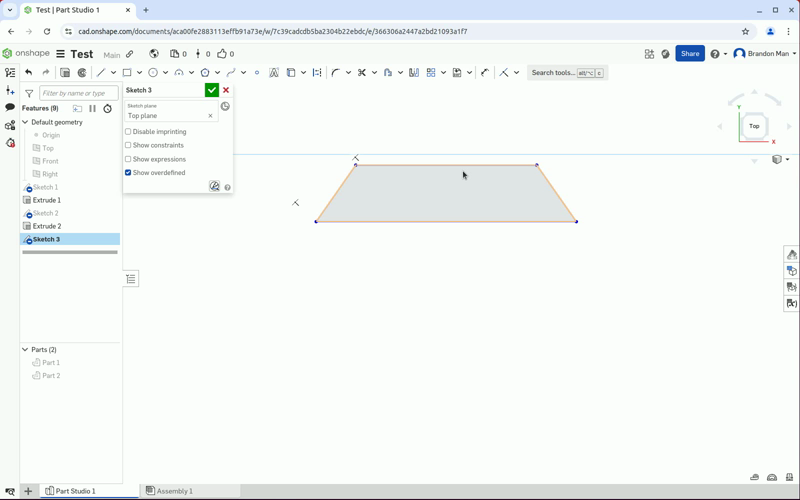
scroll(-6)
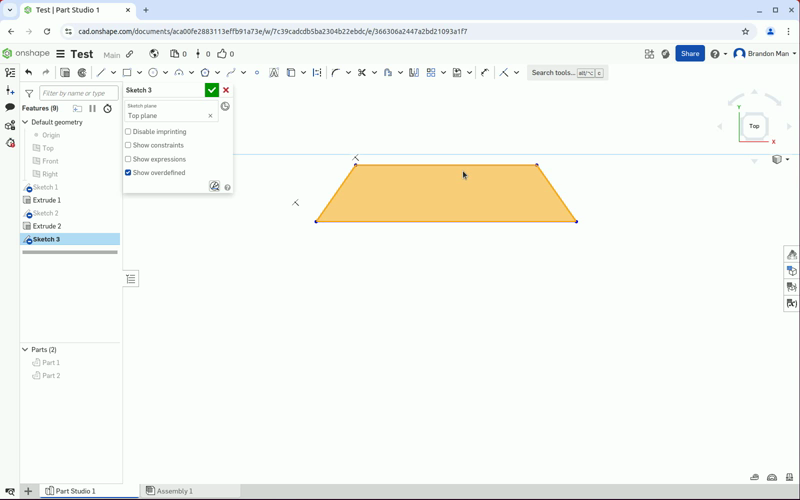
scroll(-6)
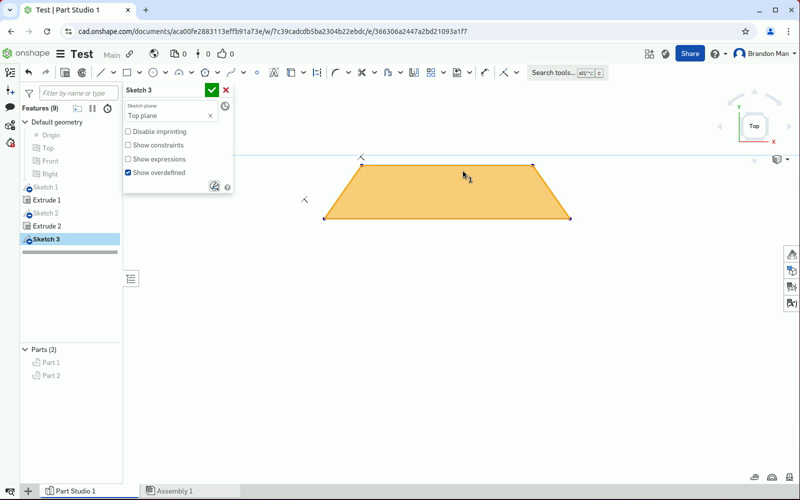
scroll(-6)
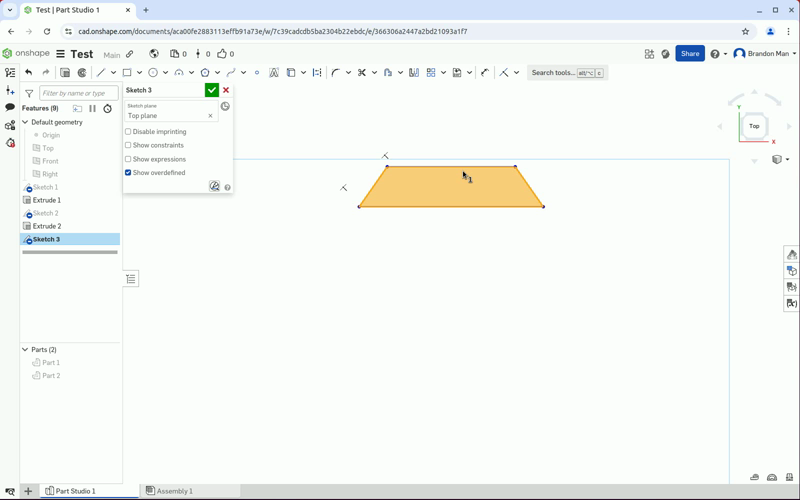
scroll(-6)
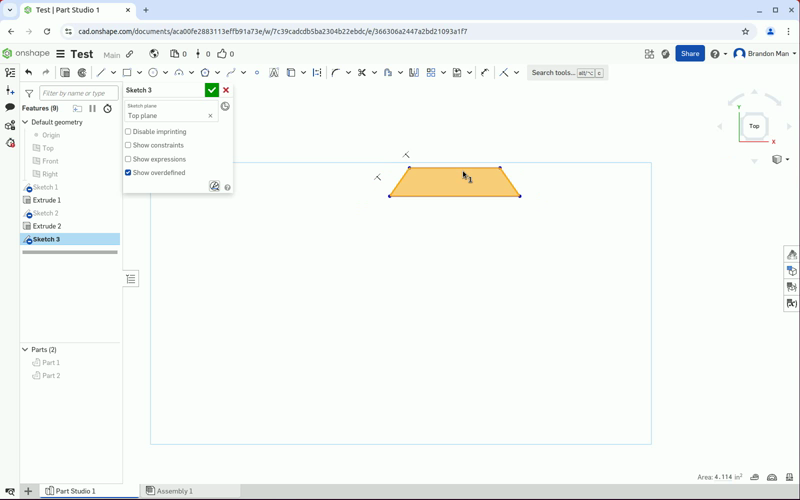
scroll(-6)
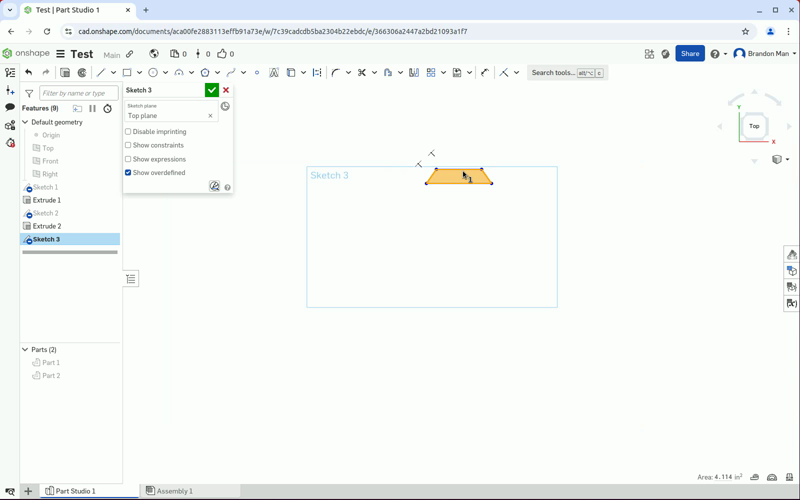
scroll(-6)
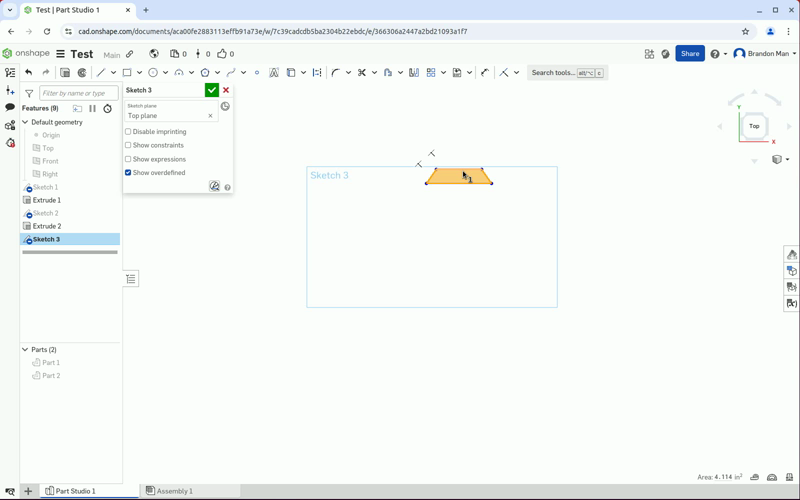
scroll(-6)
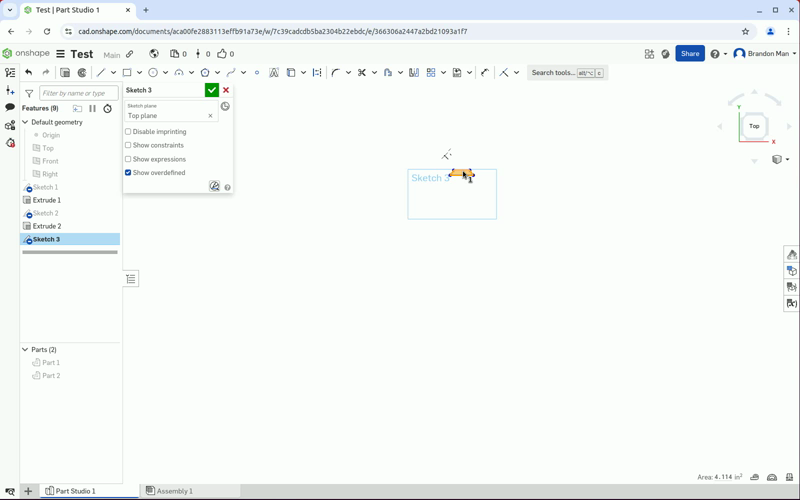
mouse_move(73, 352)
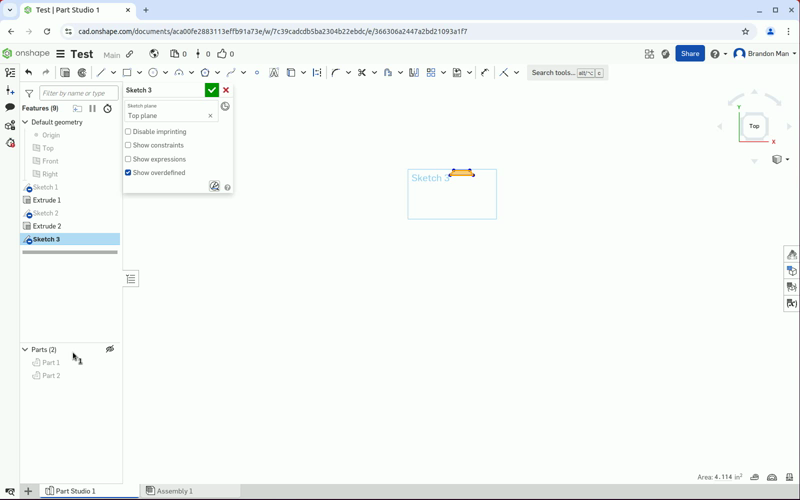
key(shift+y)
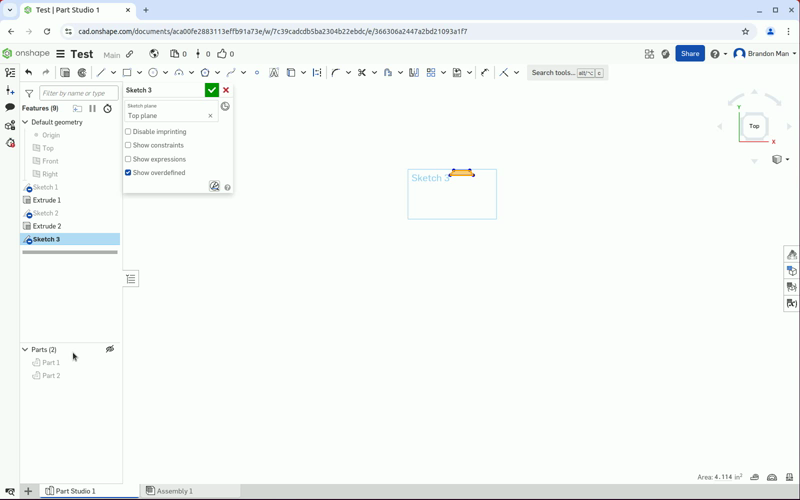
key(shift+e)
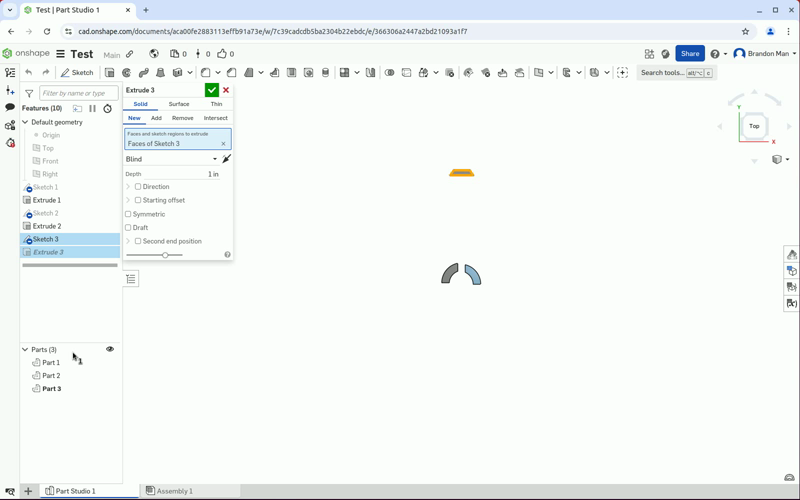
mouse_move(143, 106)
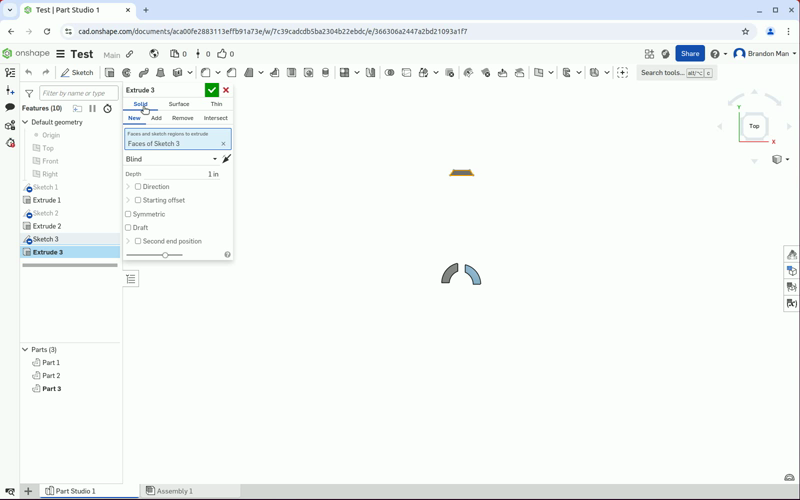
click(143, 106)
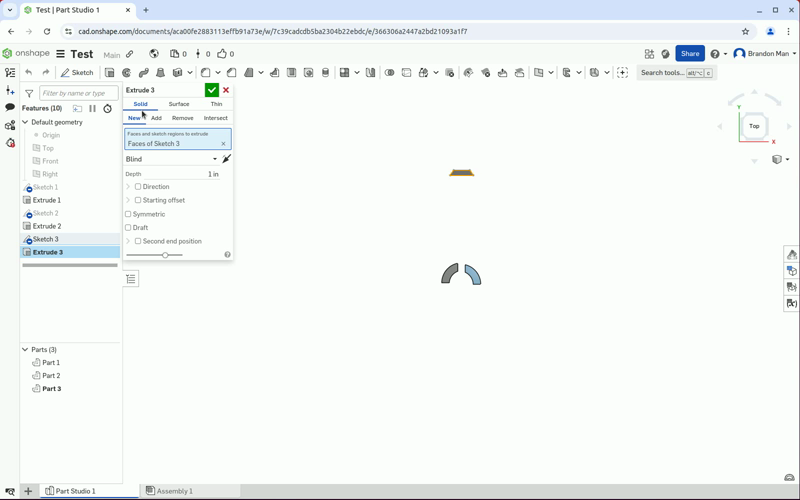
mouse_move(137, 120)
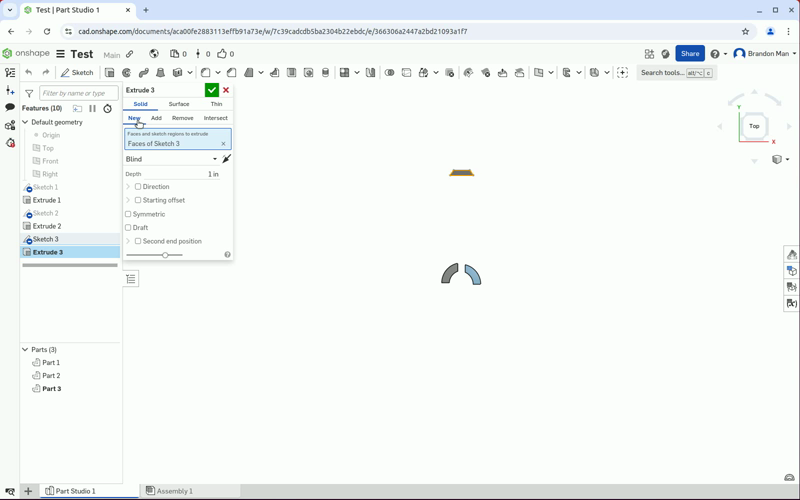
click(137, 120)
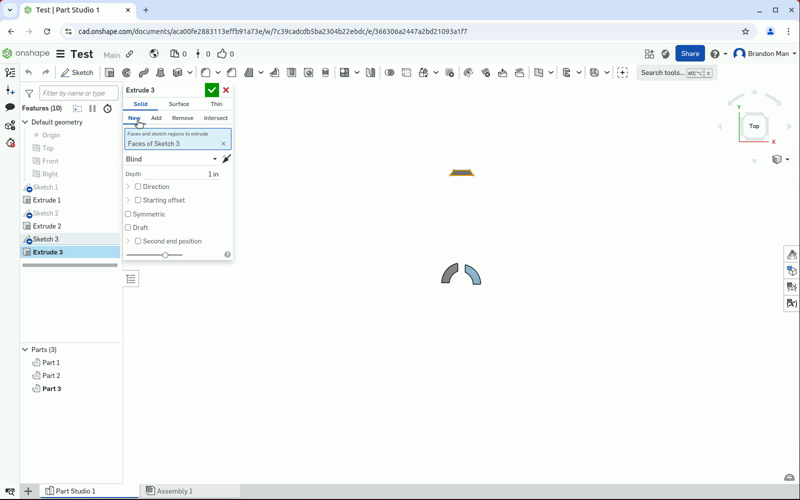
key(tab, 4)
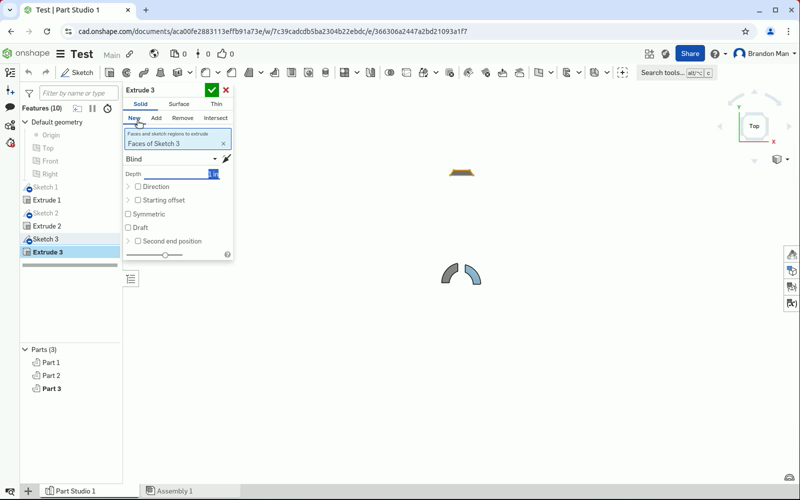
text(2.407)
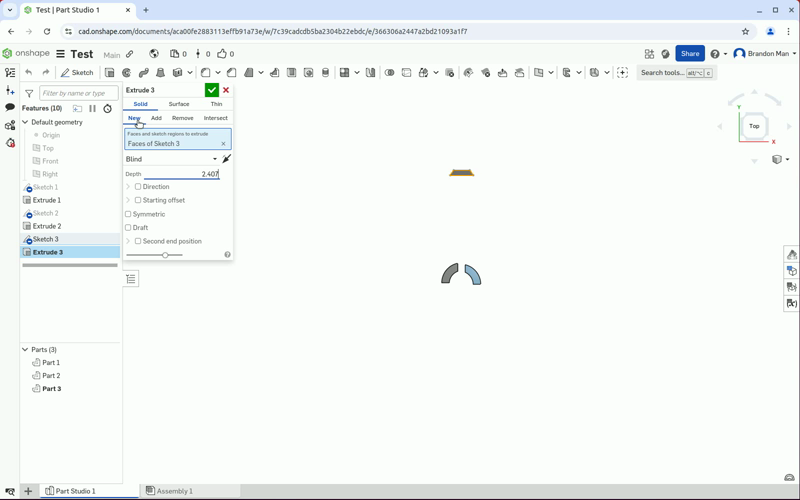
key(enter)
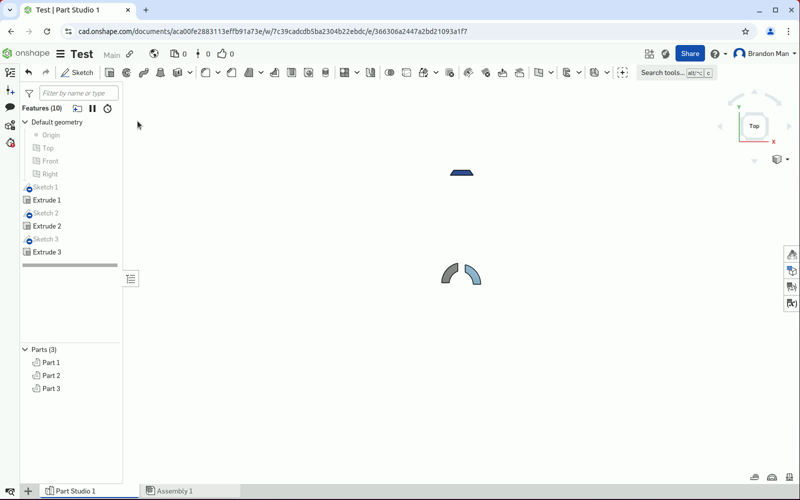
key(shift+h)
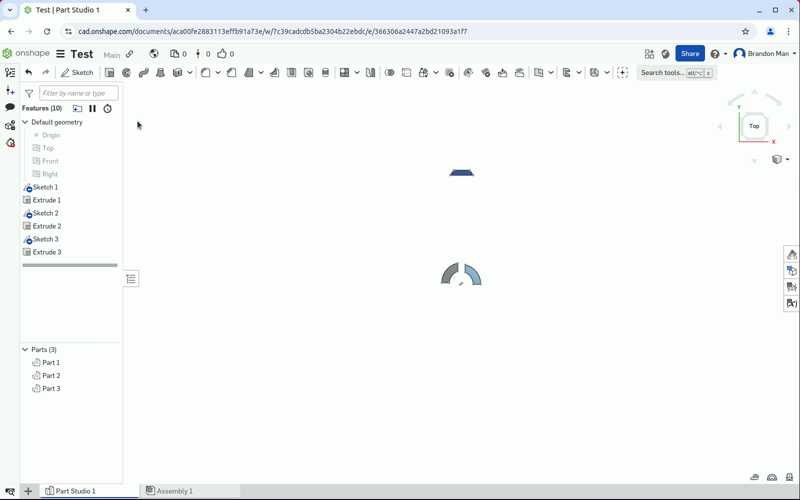
key(shift+h)
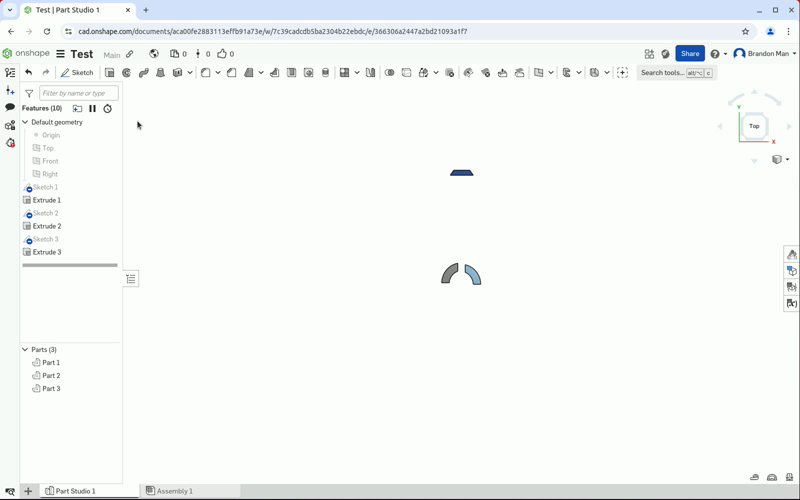
mouse_move(73, 189)
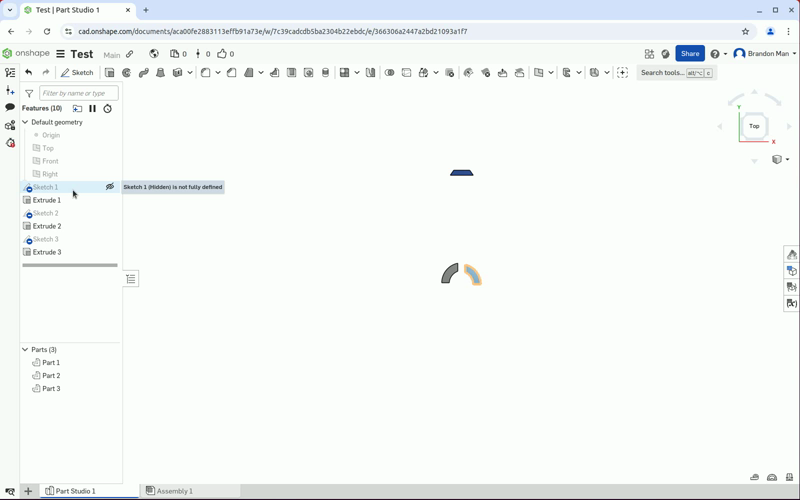
click(73, 189)
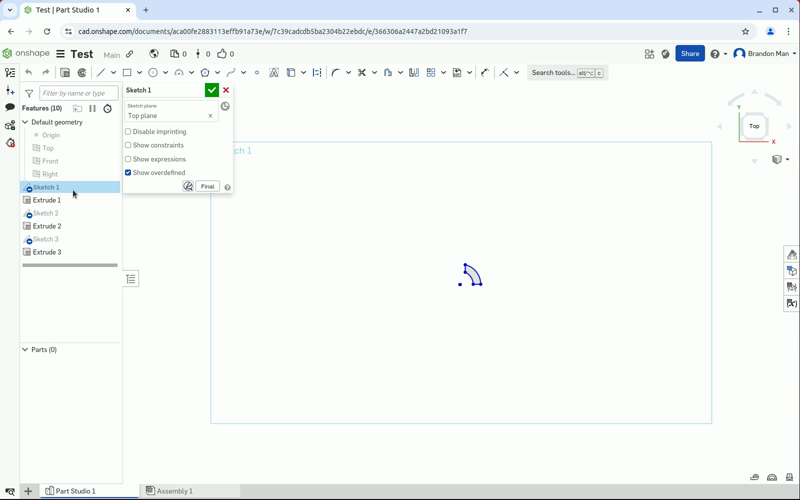
mouse_move(229, 92)
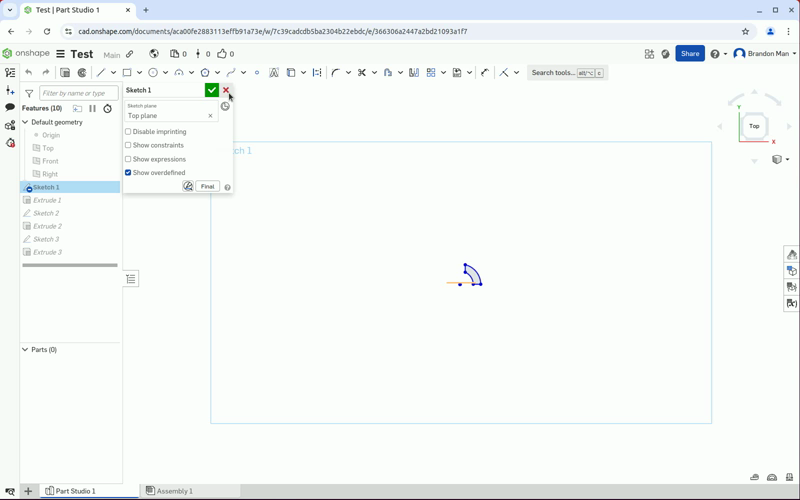
click(229, 92)
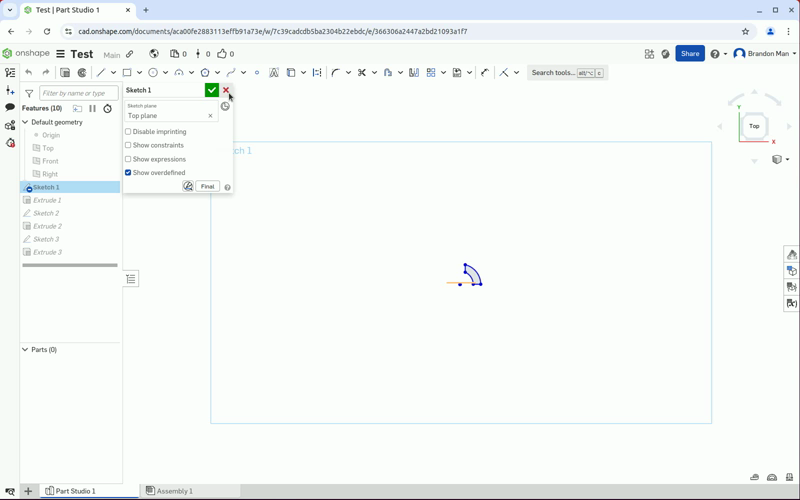
key(shift+s)
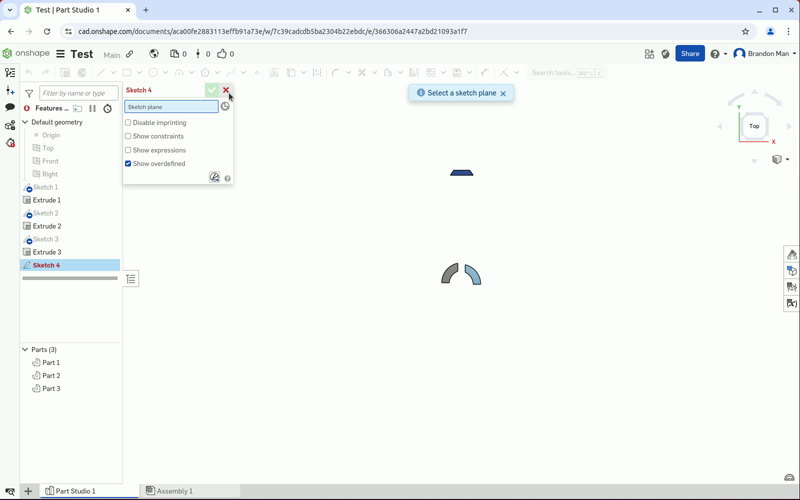
mouse_move(73, 150)
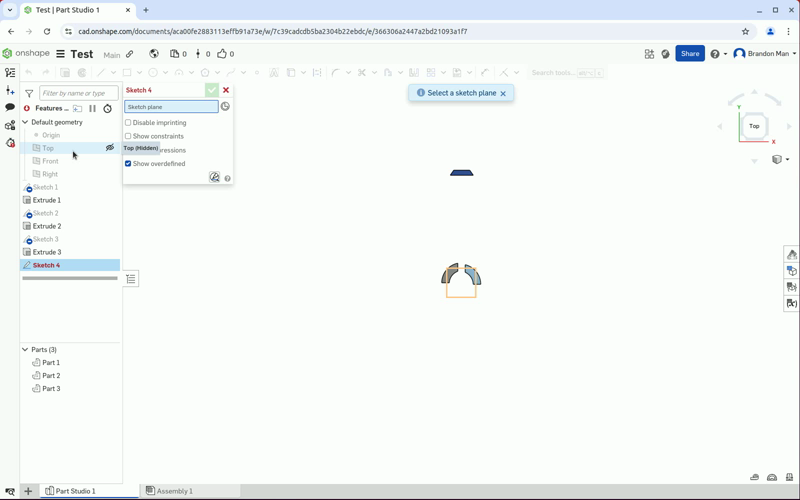
click(73, 150)
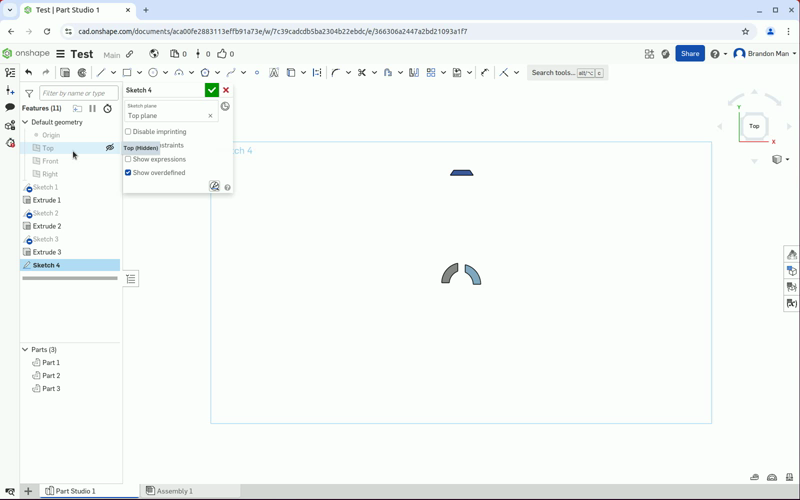
mouse_move(73, 352)
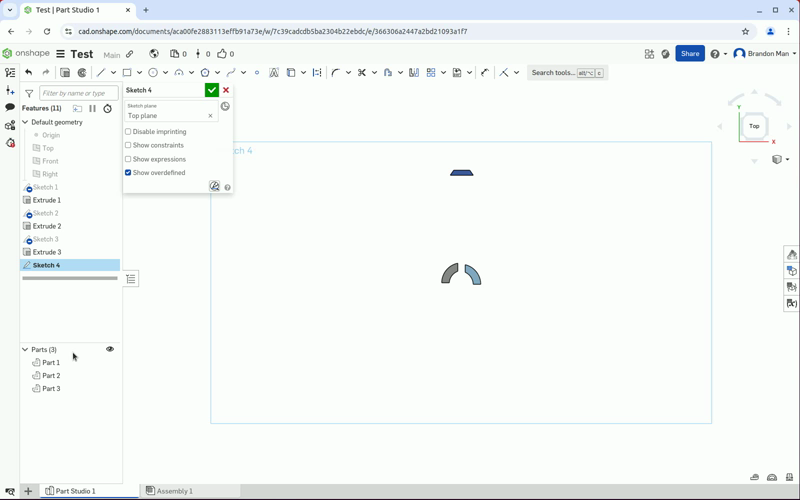
key(y)
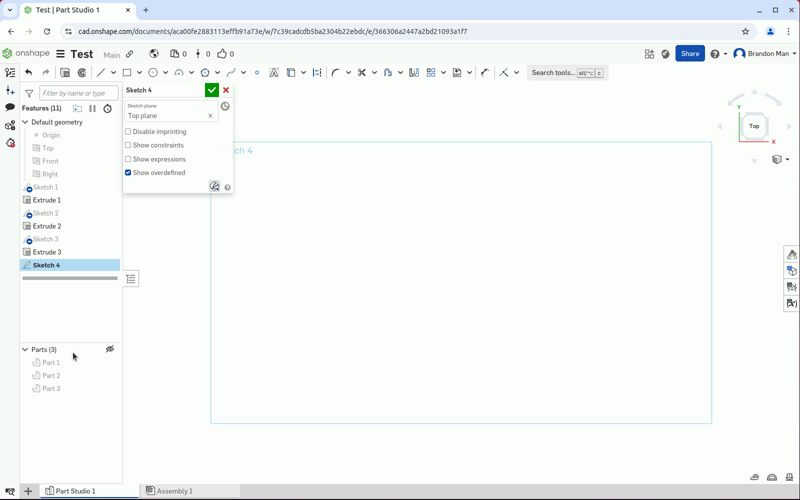
key(a)
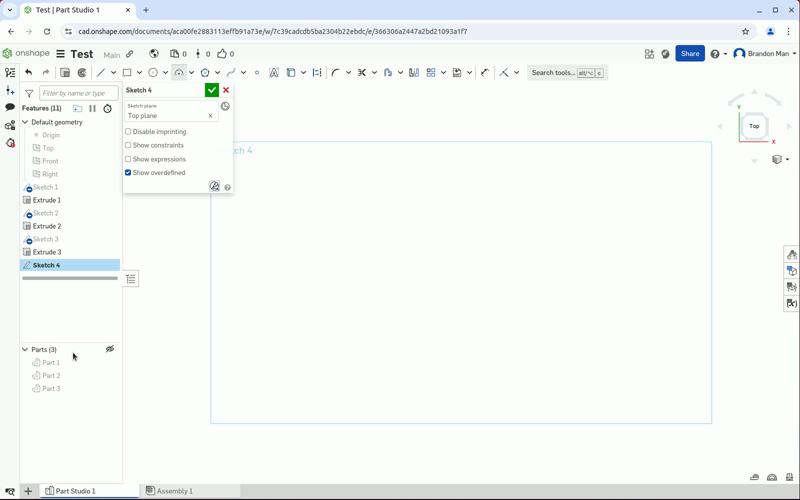
key_down(shift)
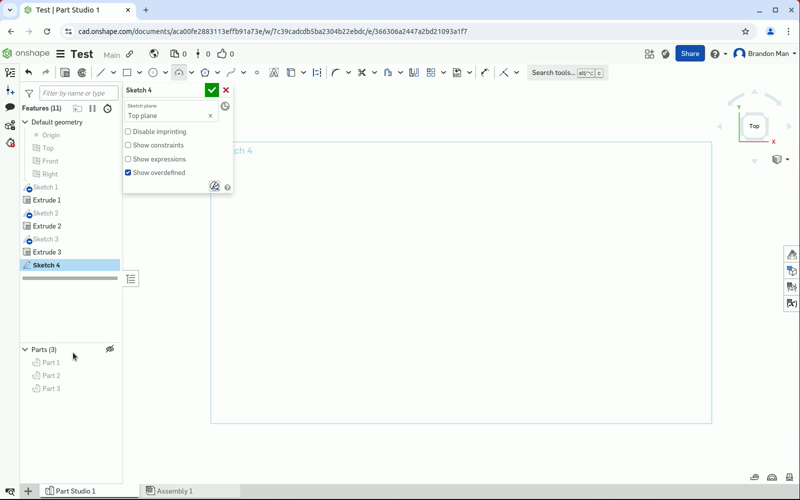
mouse_move(456, 264)
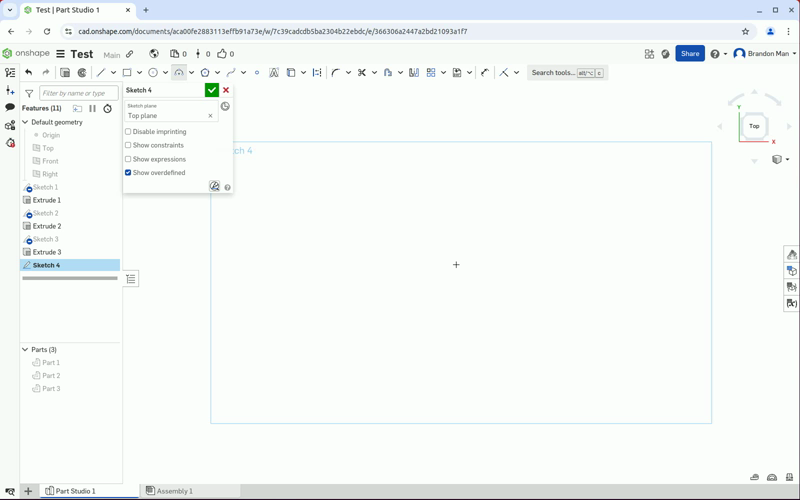
click(456, 264)
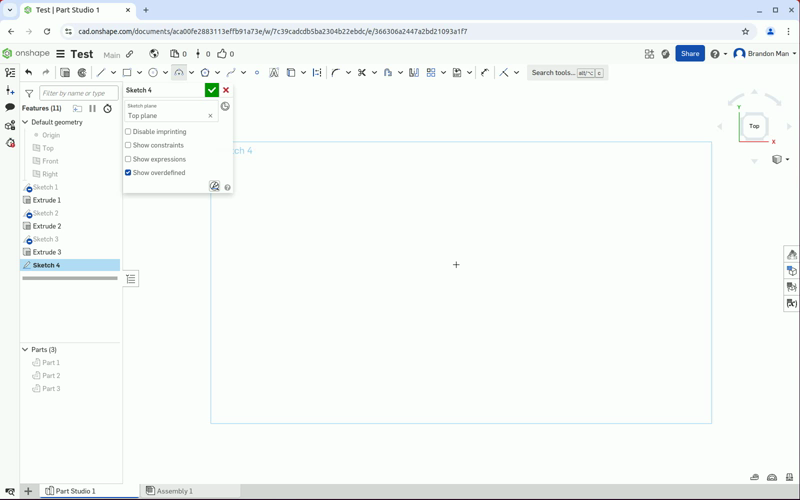
key_up(shift)
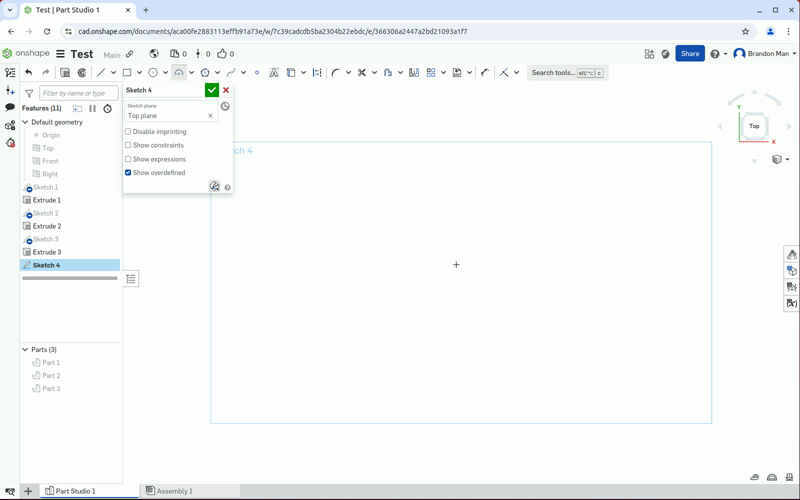
key_down(shift)
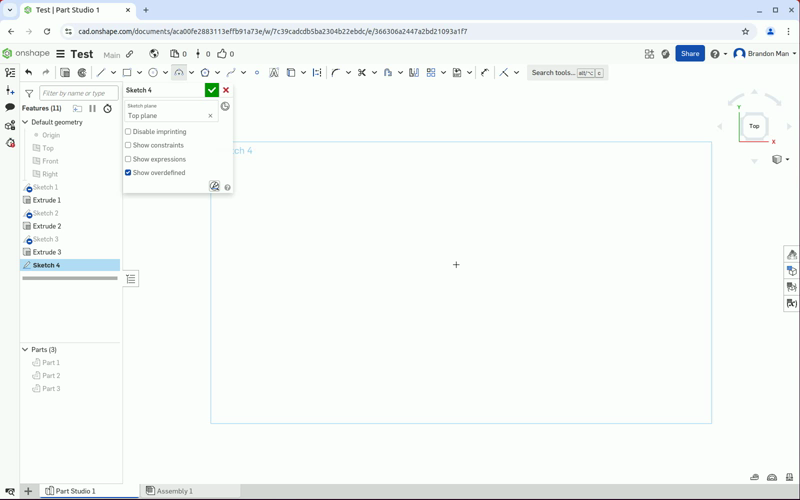
mouse_move(465, 264)
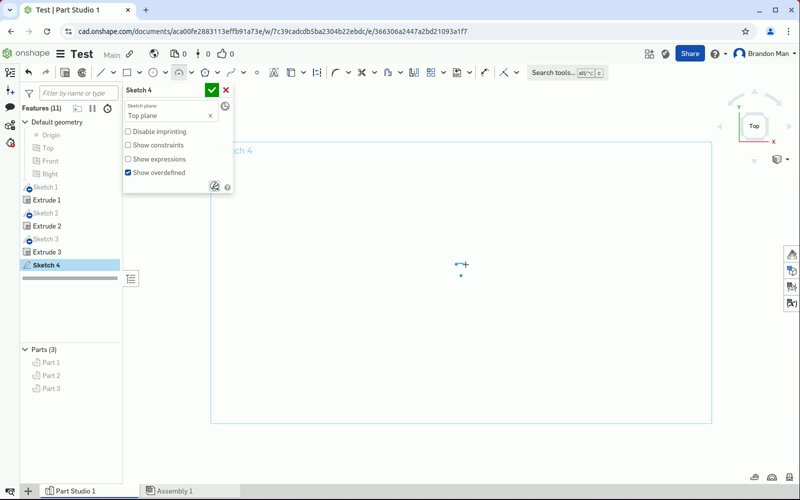
click(465, 264)
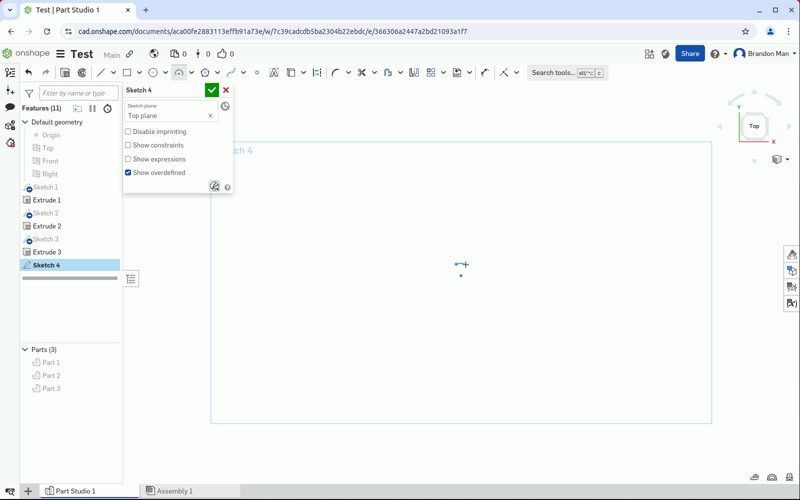
mouse_move(460, 263)
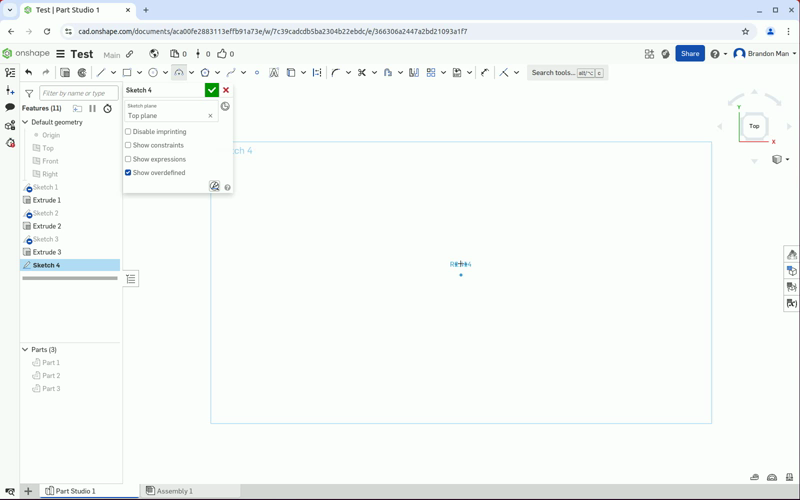
click(460, 263)
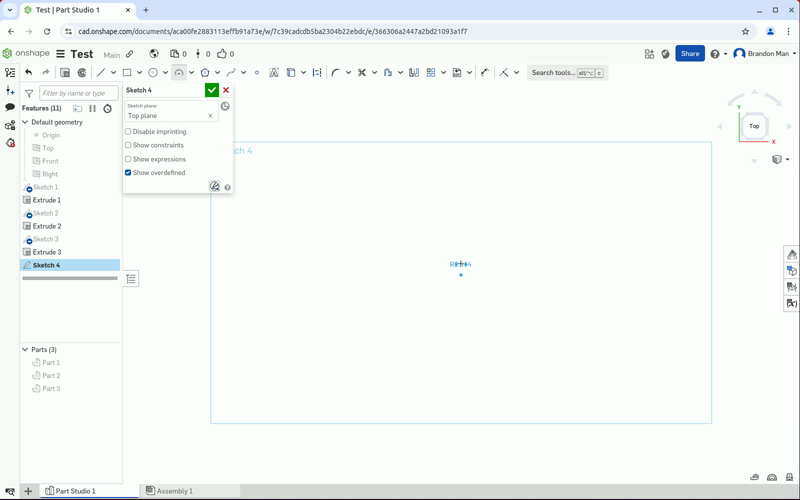
key_up(shift)
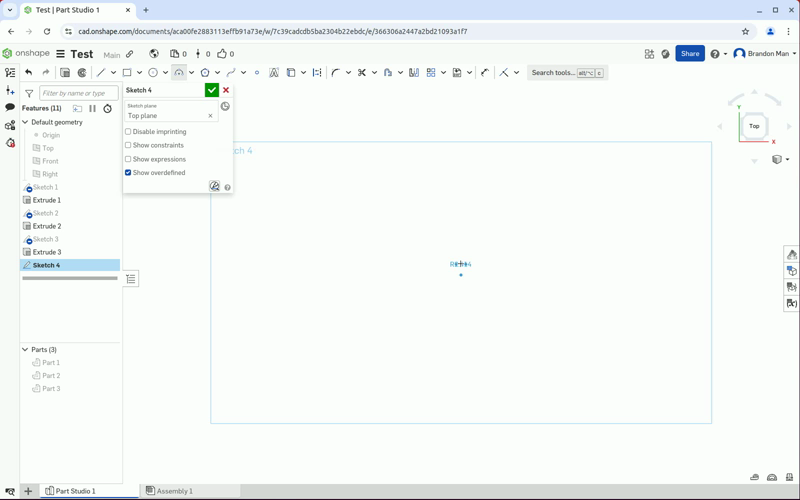
key(esc)
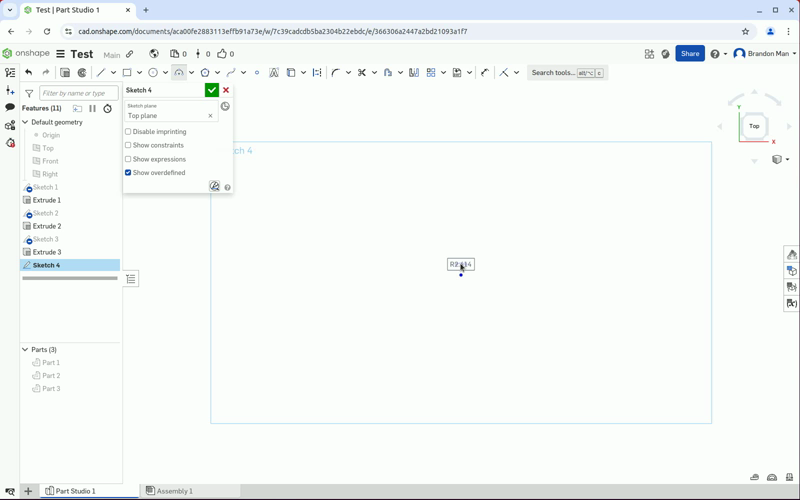
key(l)
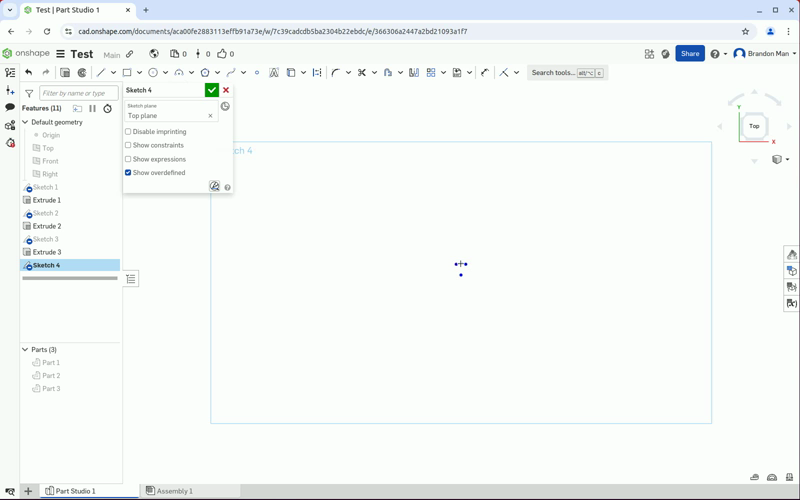
mouse_move(465, 264)
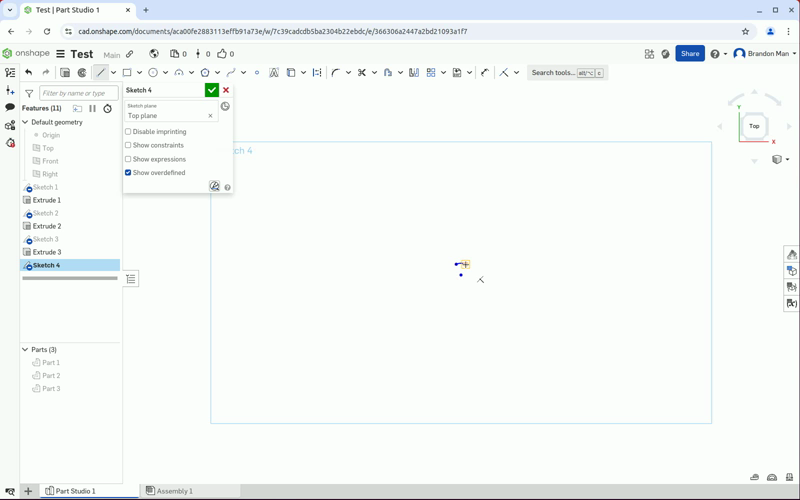
click(465, 264)
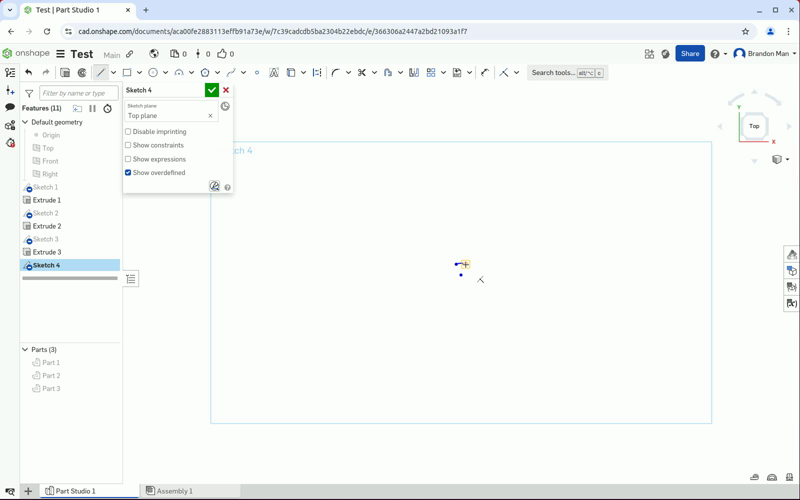
key_down(shift)
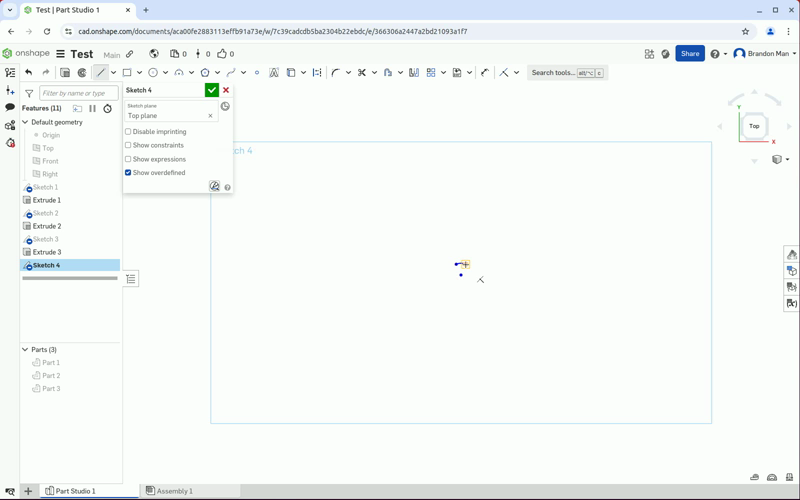
mouse_move(465, 181)
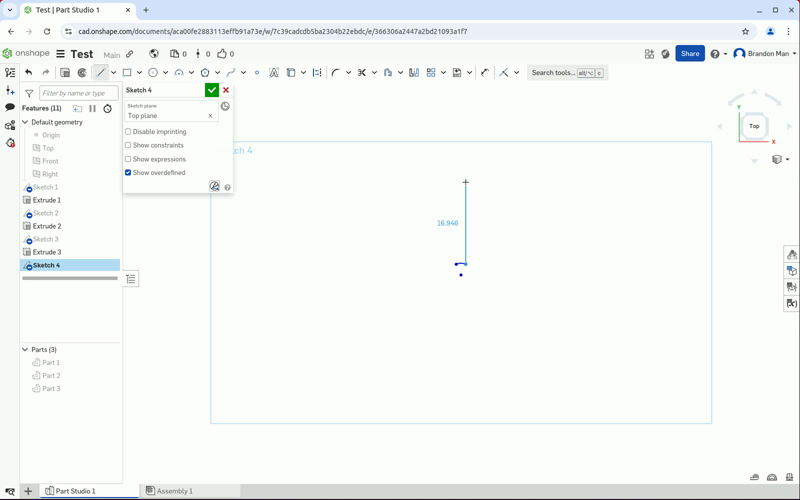
click(465, 181)
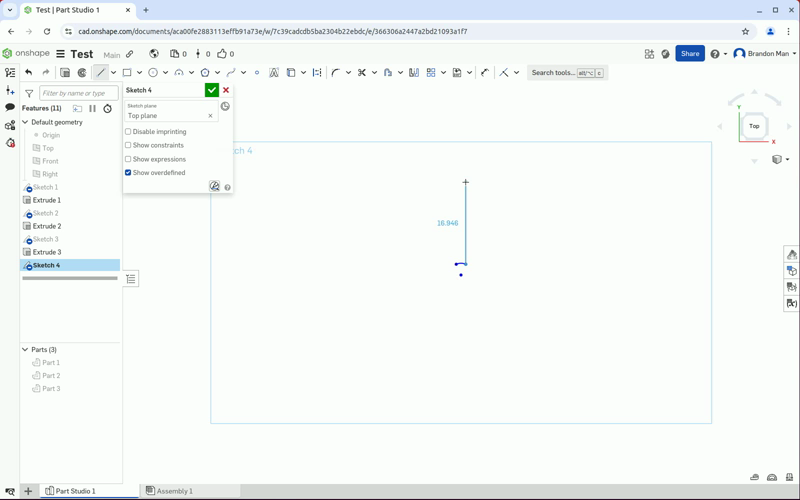
key_up(shift)
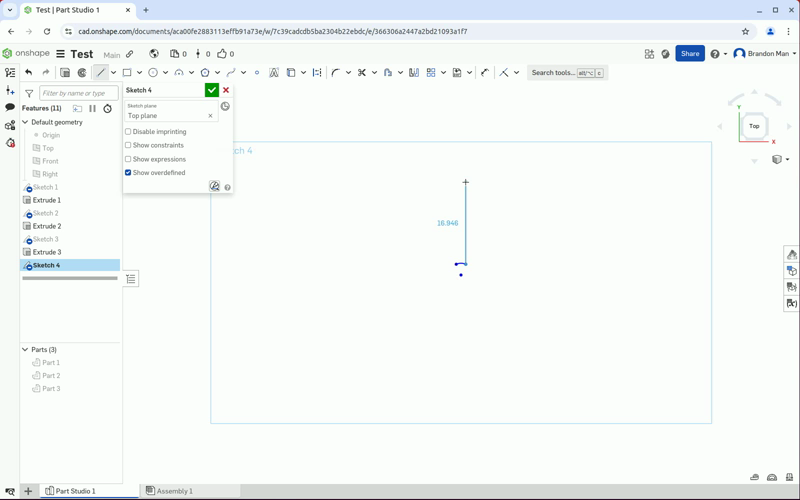
key_down(shift)
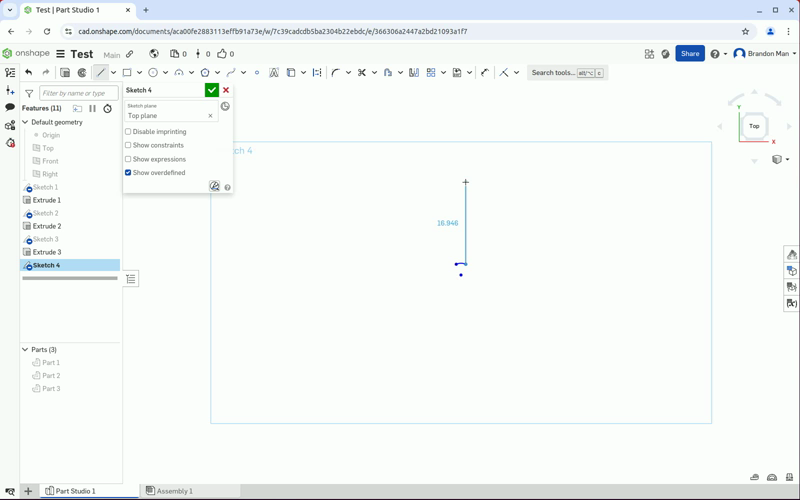
mouse_move(495, 181)
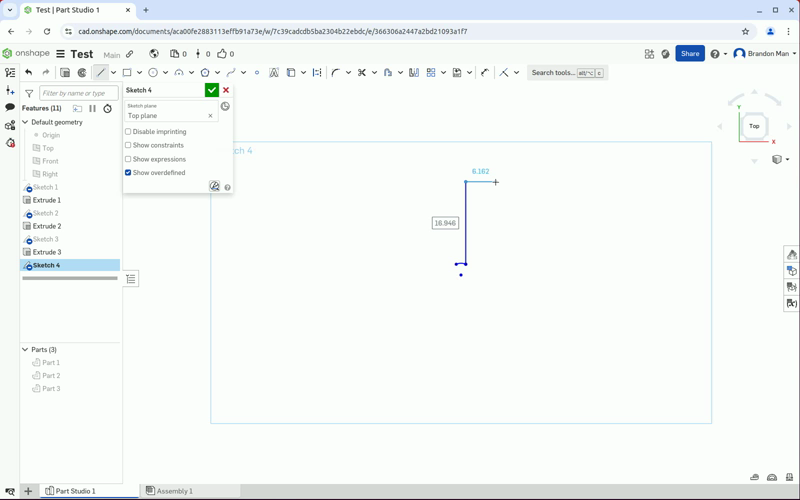
mouse_move(456, 181)
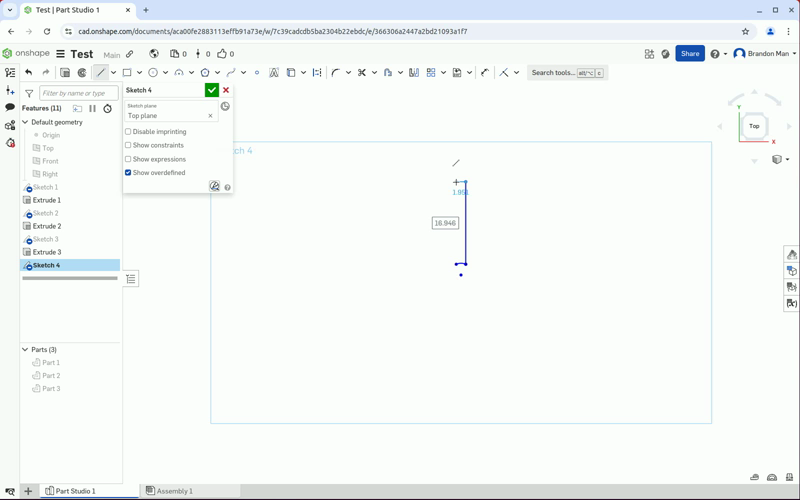
click(456, 181)
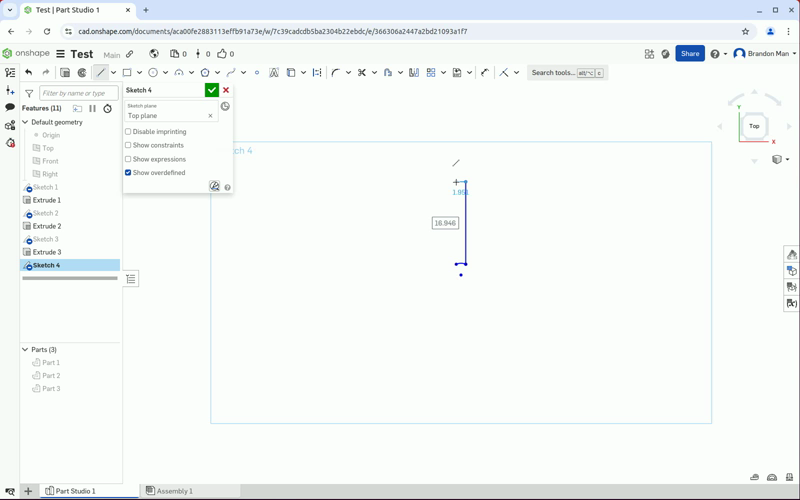
key_up(shift)
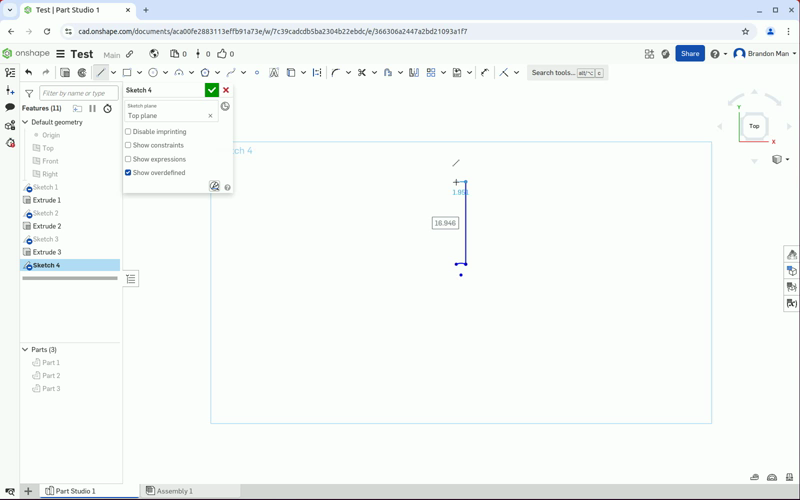
key_down(shift)
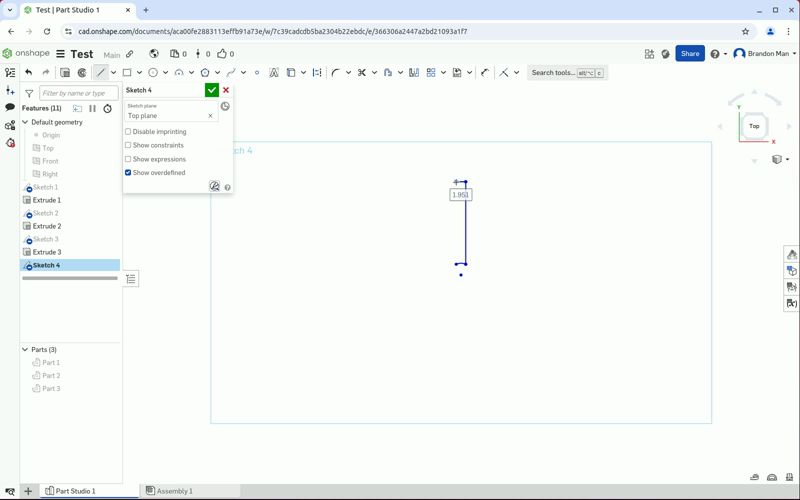
mouse_move(456, 264)
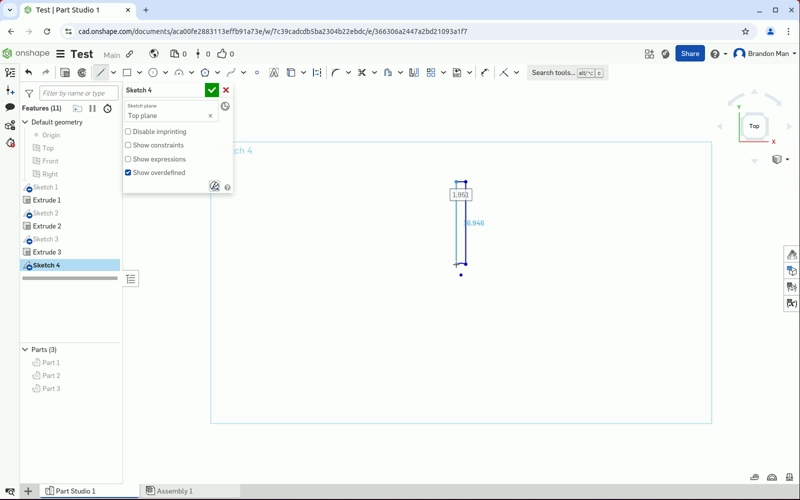
key_up(shift)
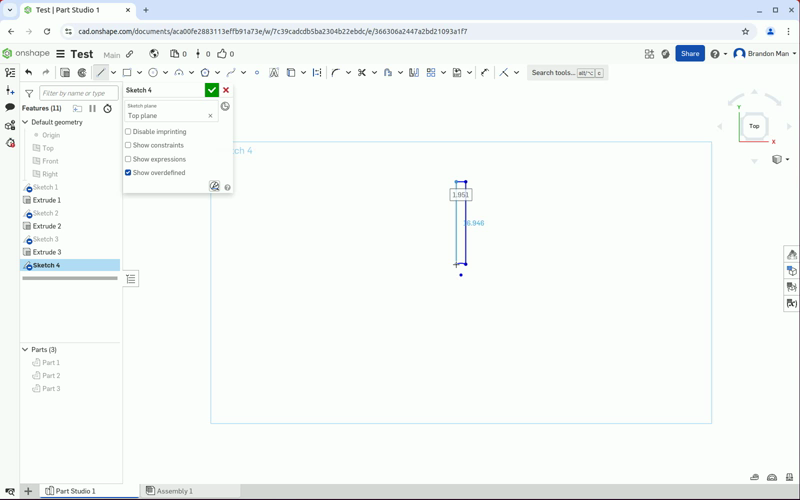
click(456, 264)
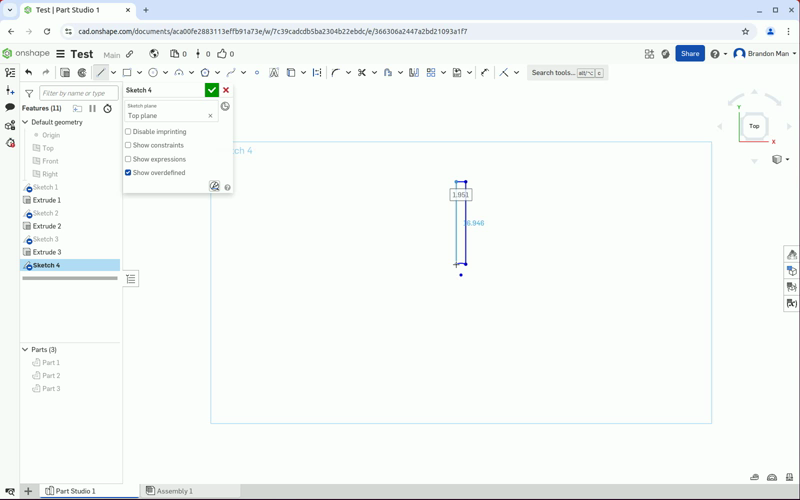
key(esc)
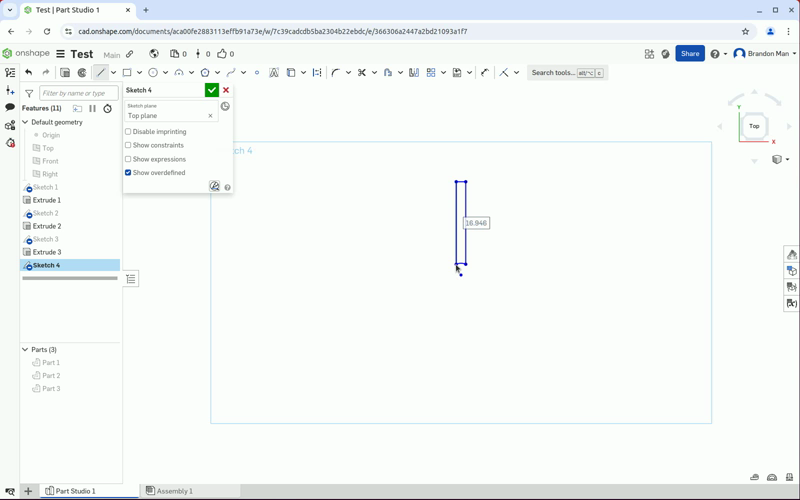
mouse_move(458, 203)
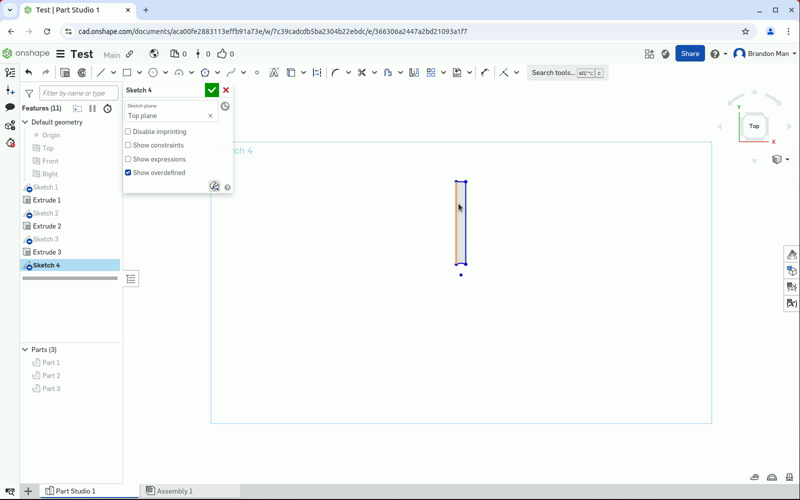
scroll(6)
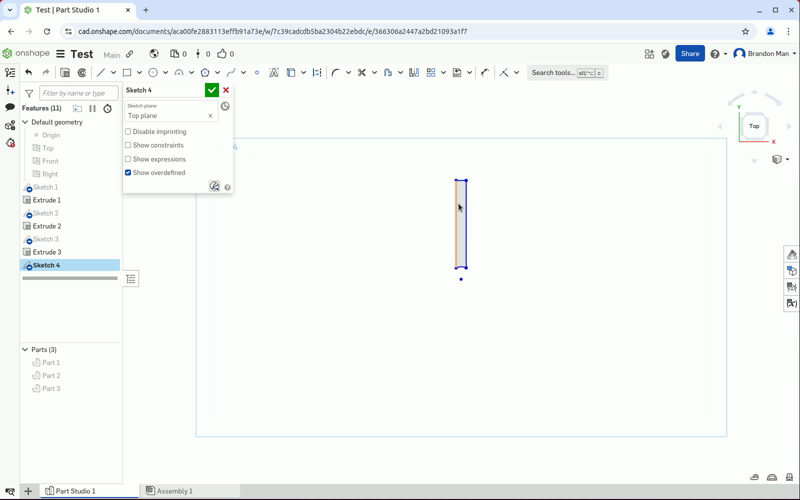
scroll(6)
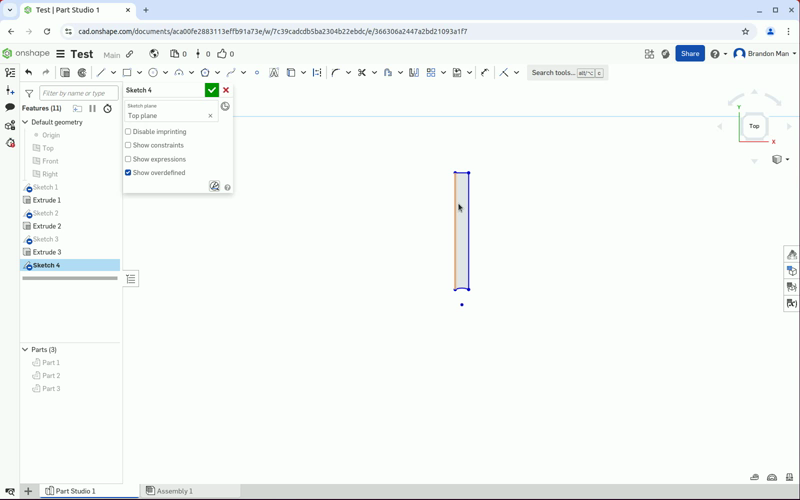
scroll(6)
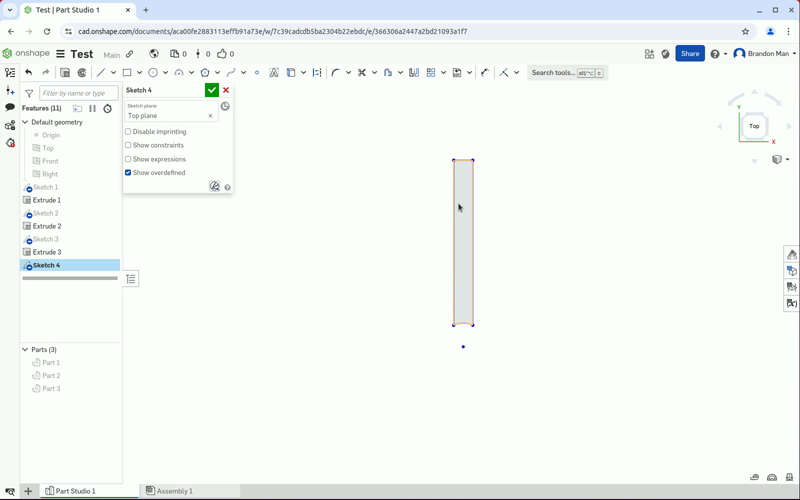
scroll(6)
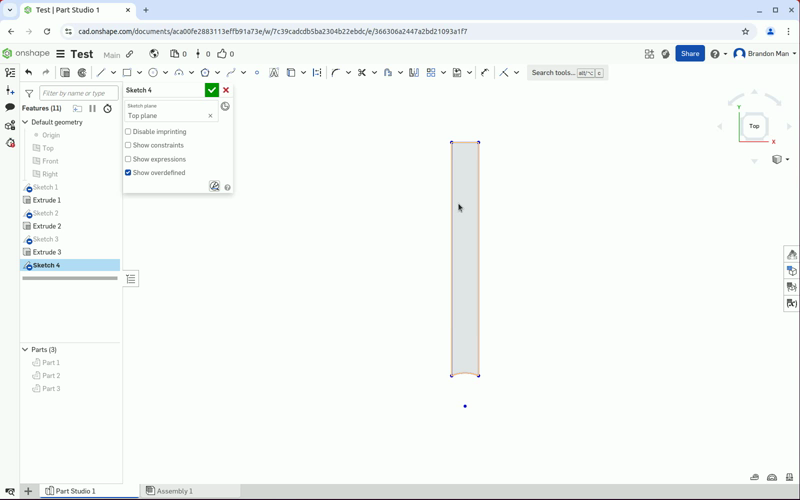
scroll(6)
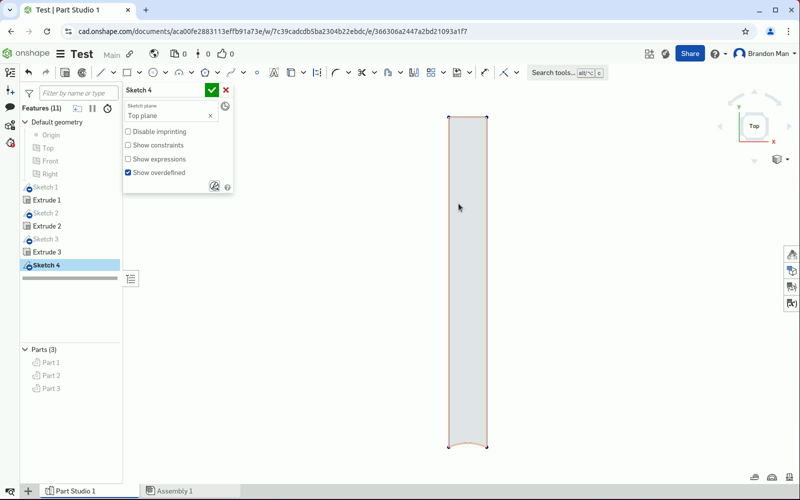
scroll(6)
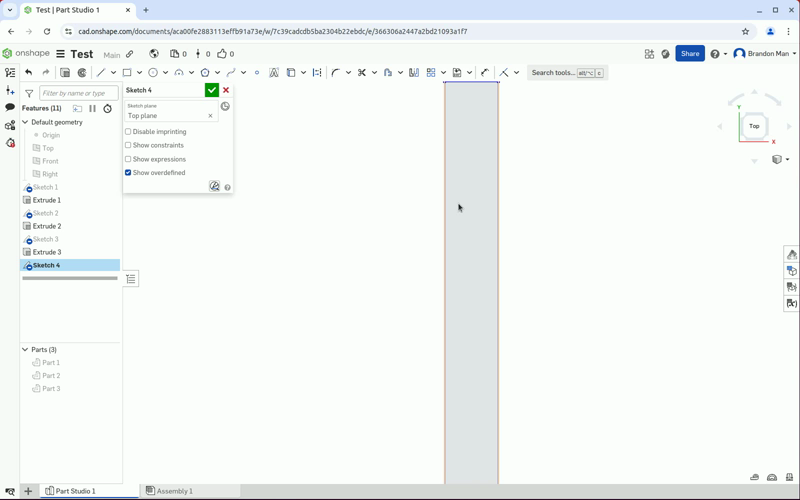
scroll(6)
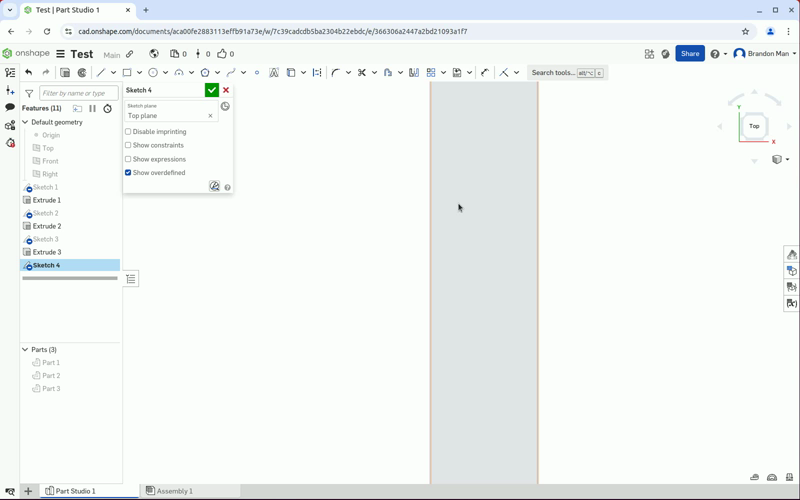
click(458, 203)
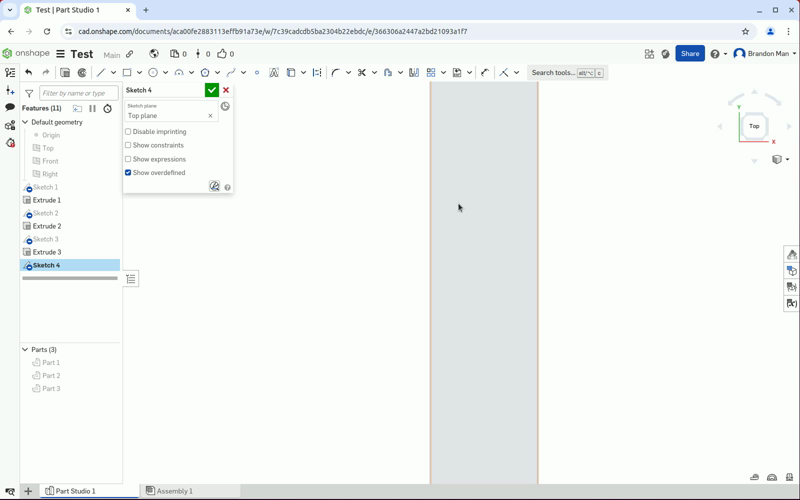
scroll(-6)
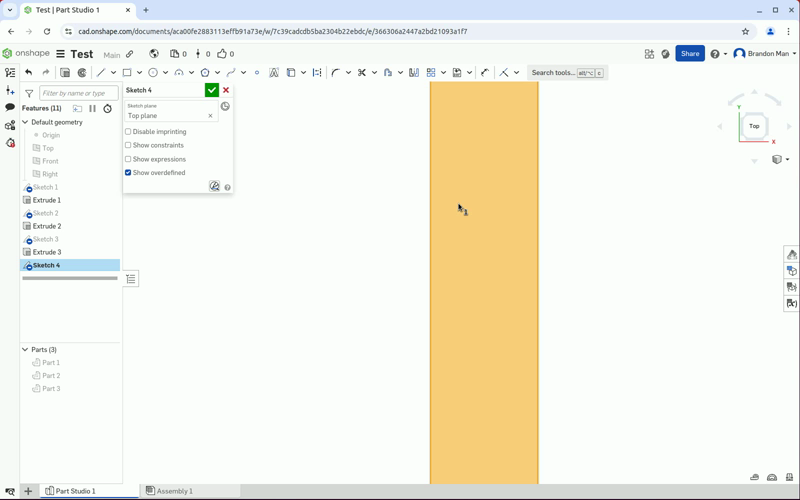
scroll(-6)
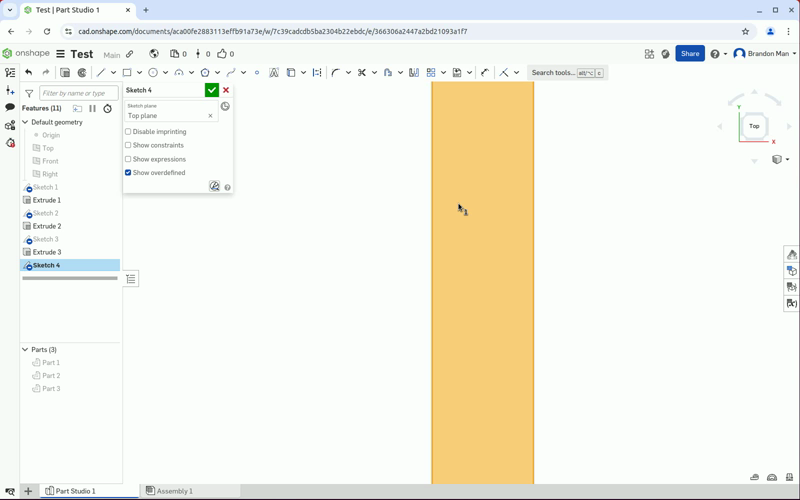
scroll(-6)
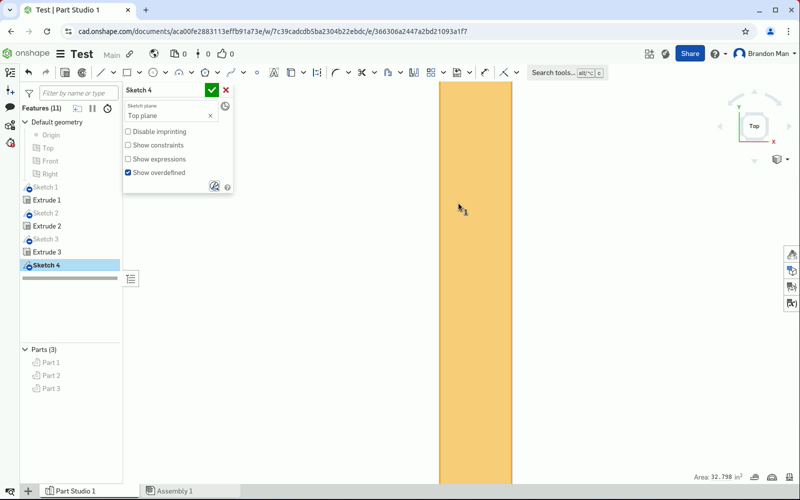
scroll(-6)
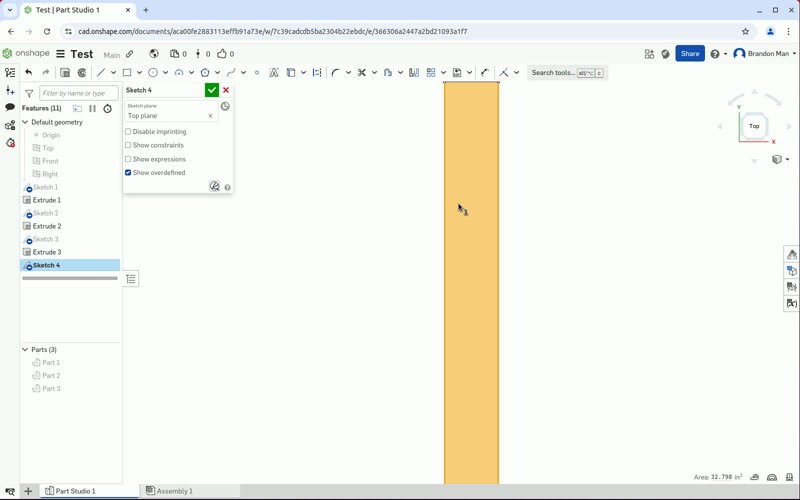
scroll(-6)
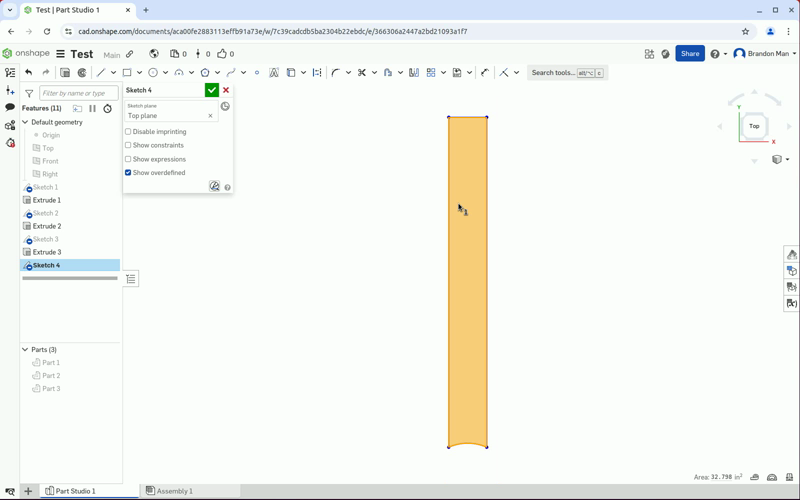
scroll(-6)
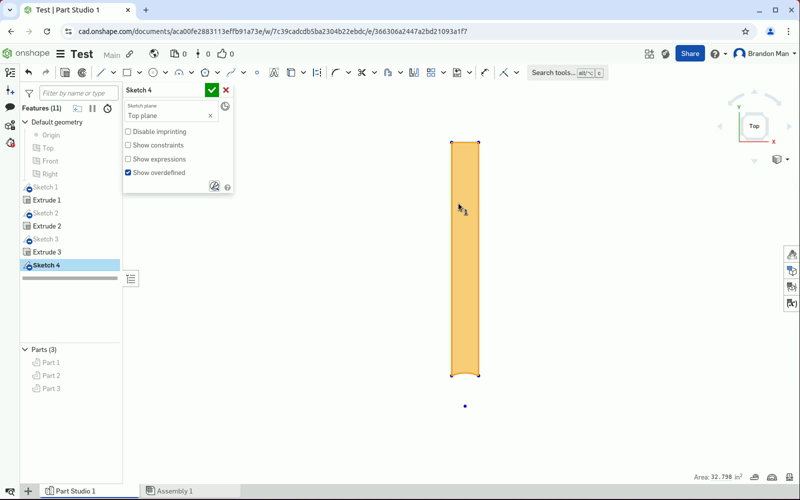
scroll(-6)
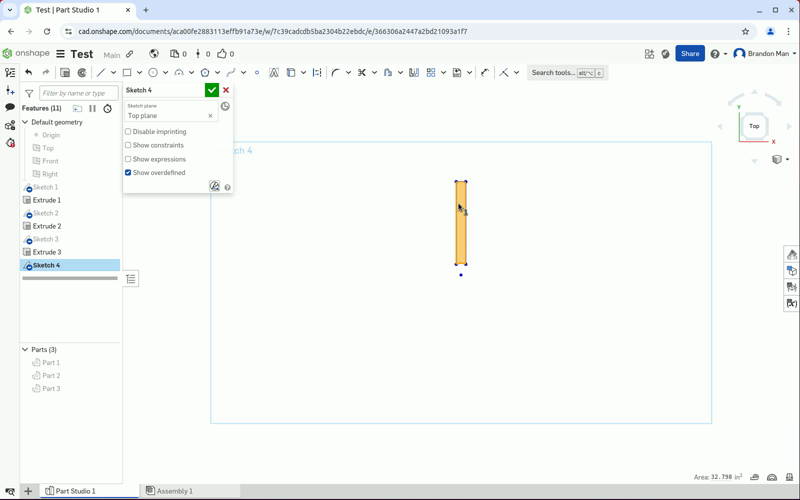
mouse_move(73, 352)
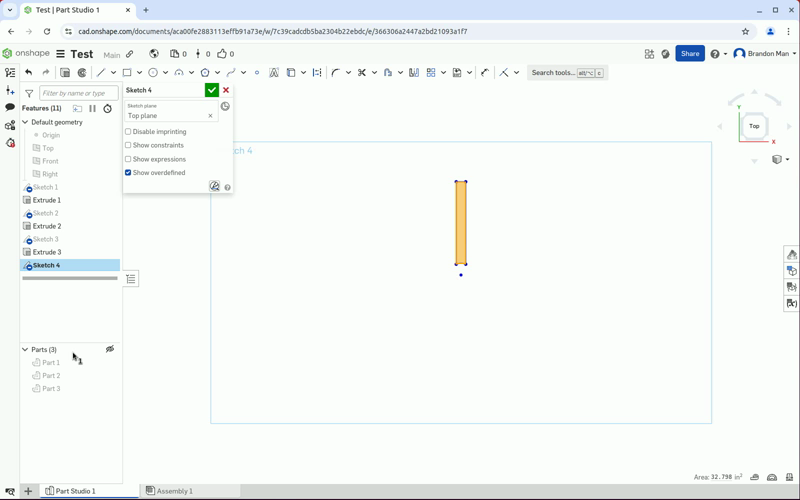
key(shift+y)
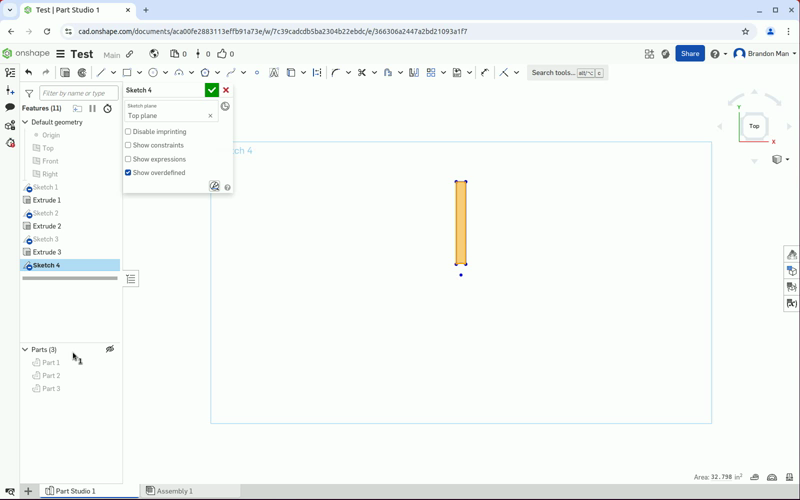
key(shift+e)
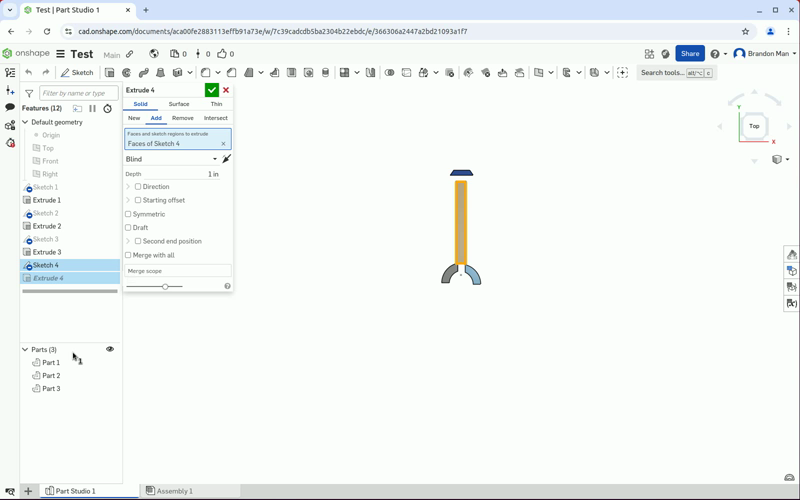
mouse_move(143, 106)
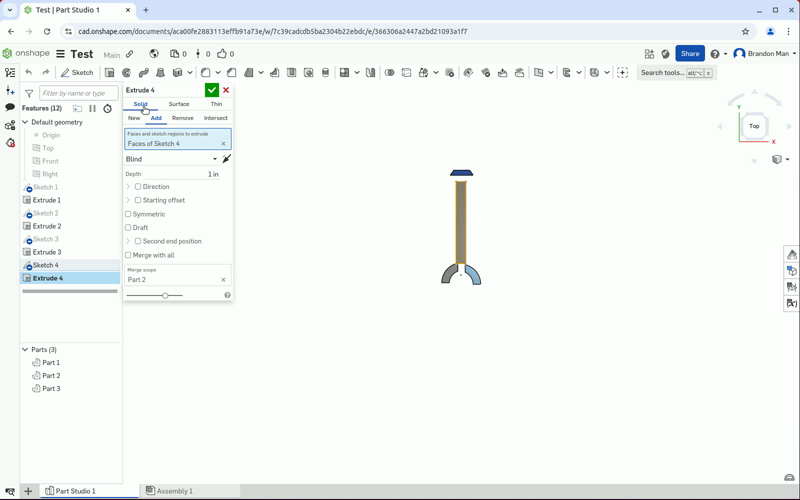
click(143, 106)
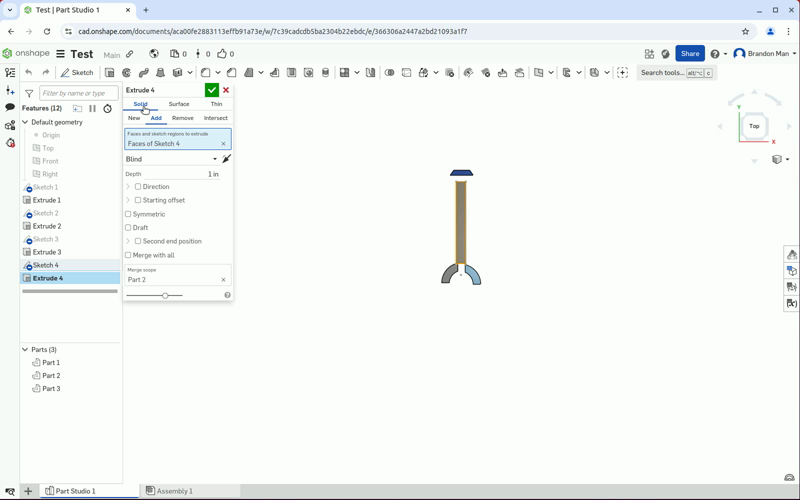
mouse_move(137, 120)
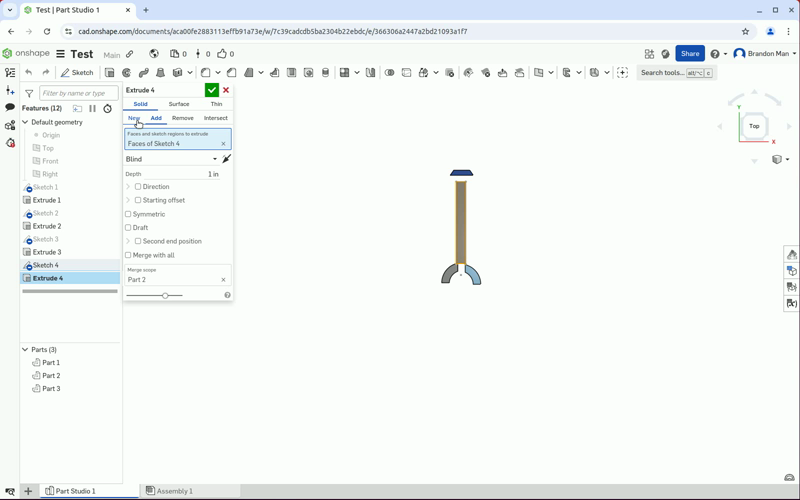
click(137, 120)
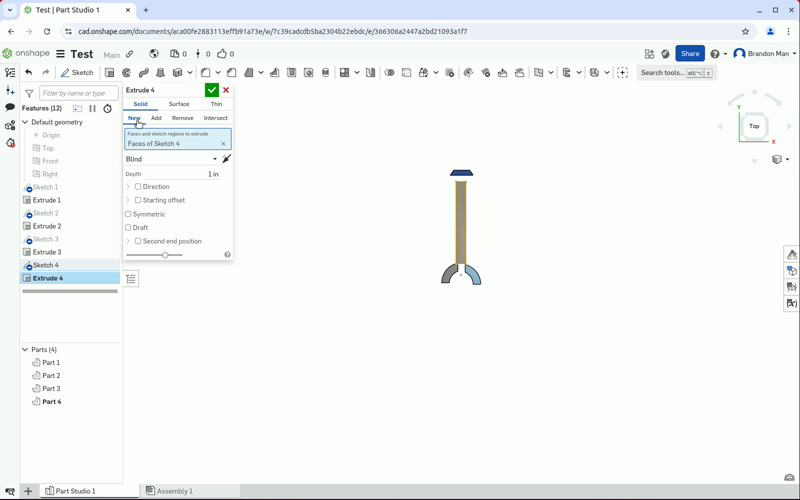
key(tab, 4)
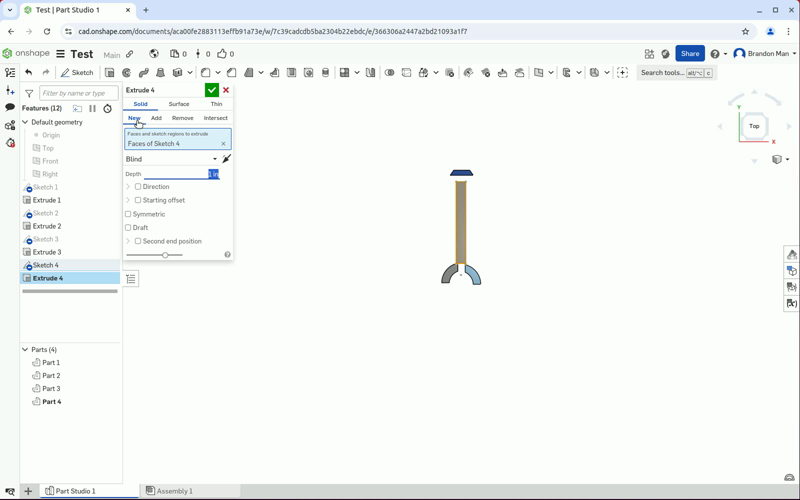
text(2.407)
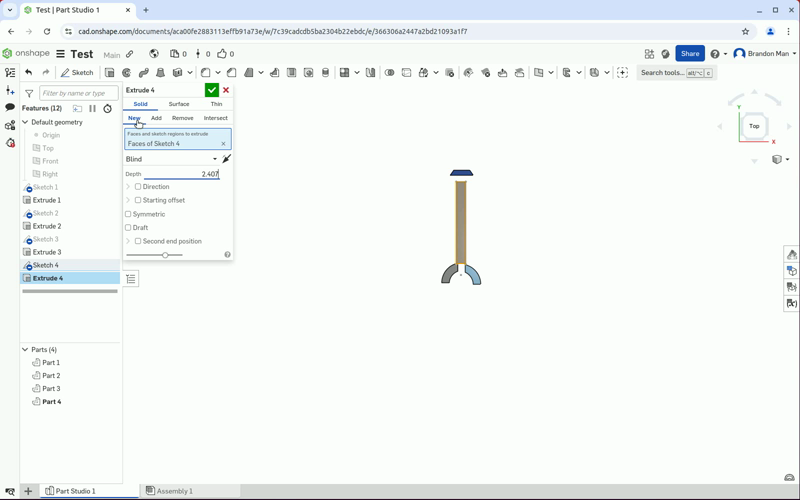
key(enter)
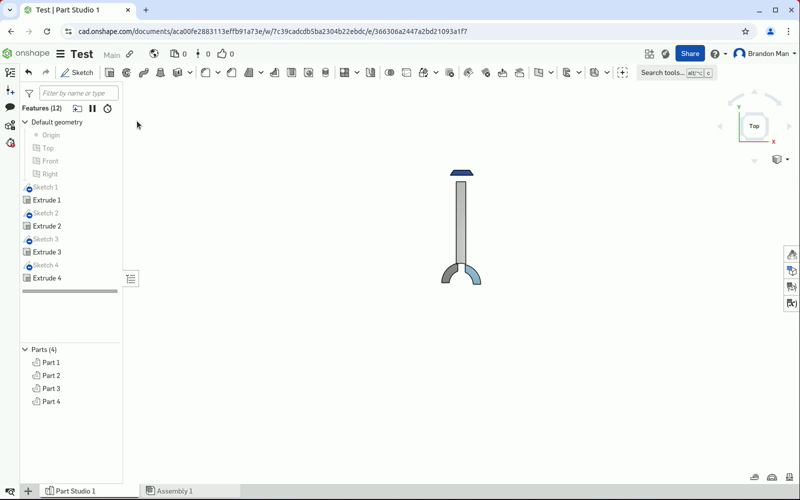
key(shift+h)
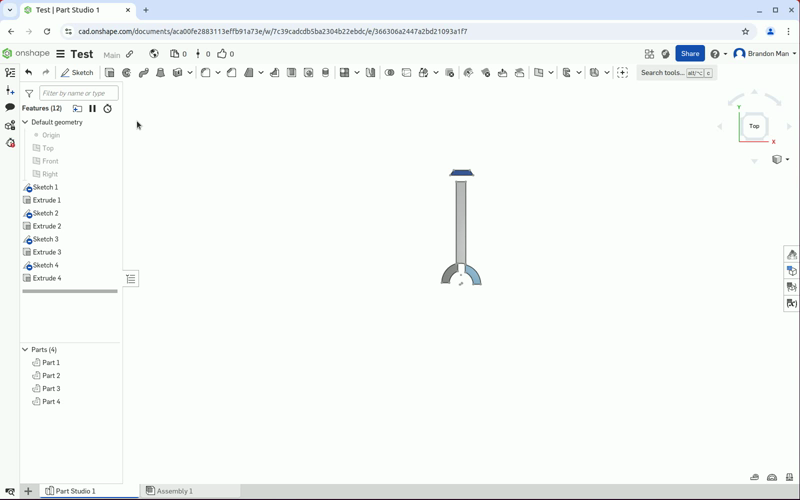
key(shift+h)
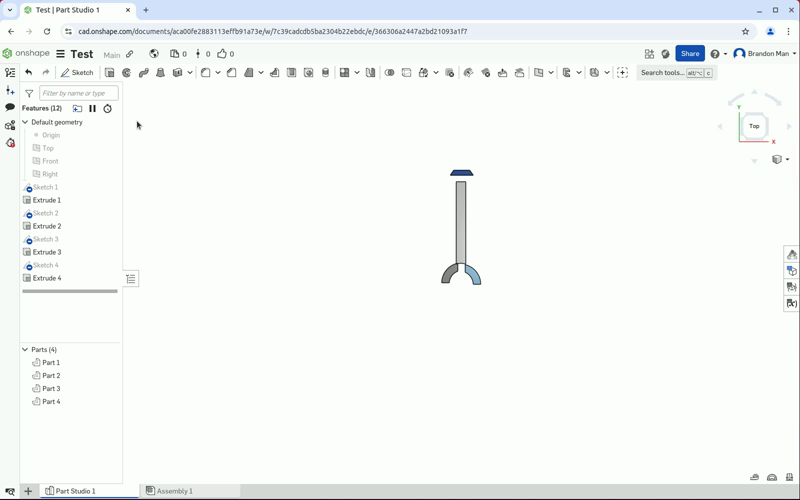
mouse_move(73, 189)
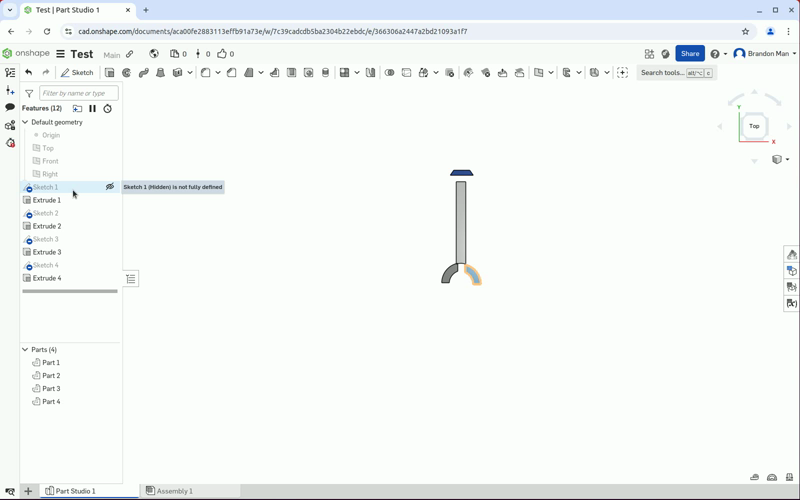
click(73, 189)
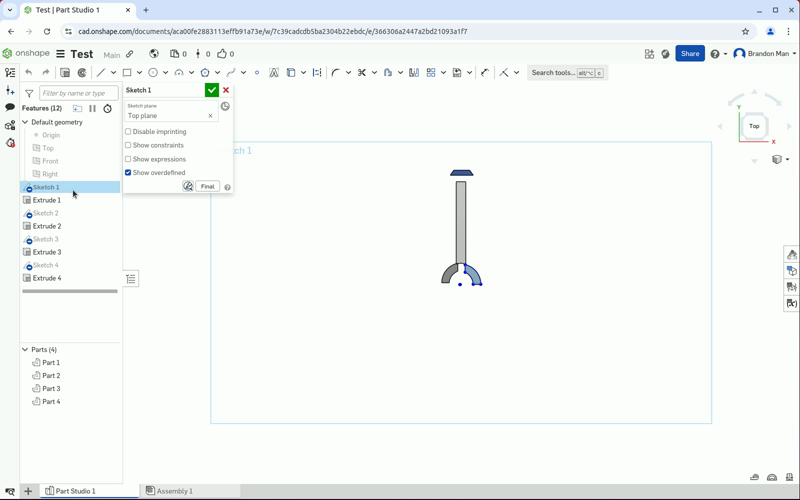
mouse_move(229, 92)
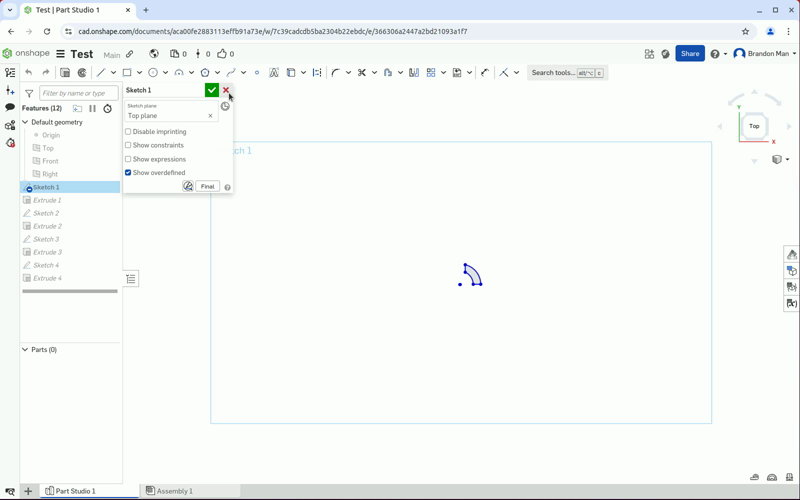
click(229, 92)
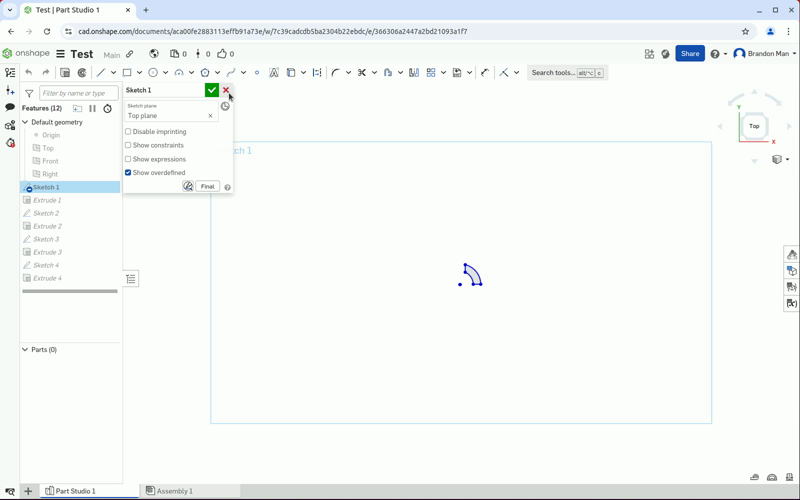
key(shift+s)
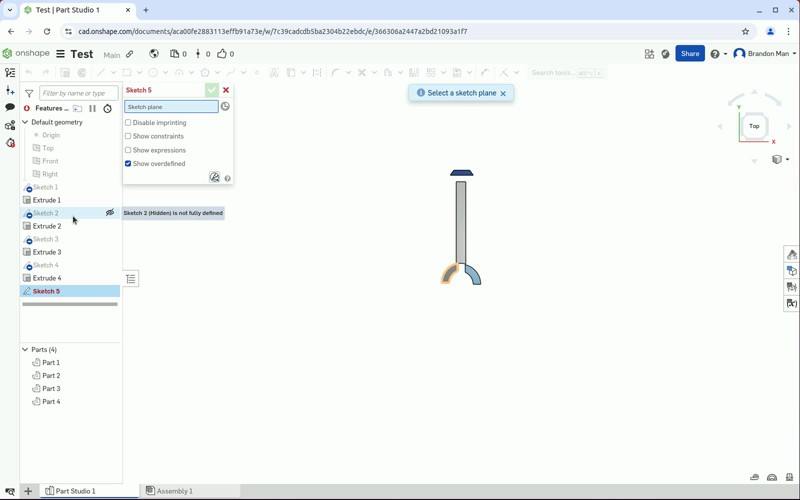
scroll(3)
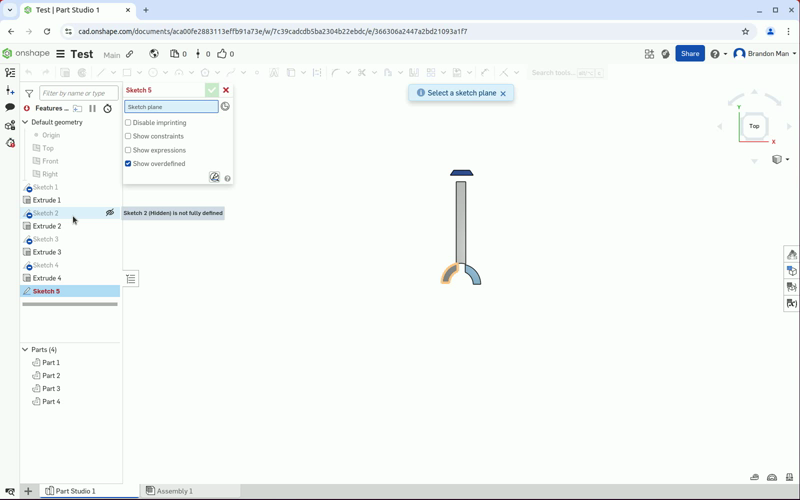
mouse_move(73, 150)
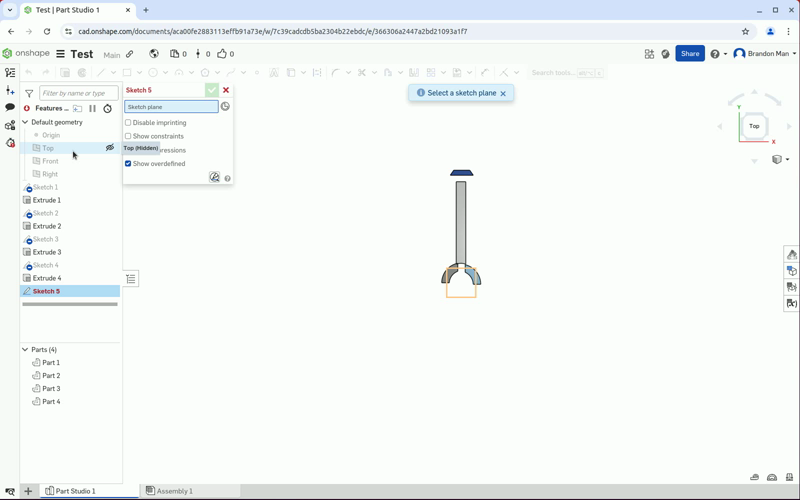
click(73, 150)
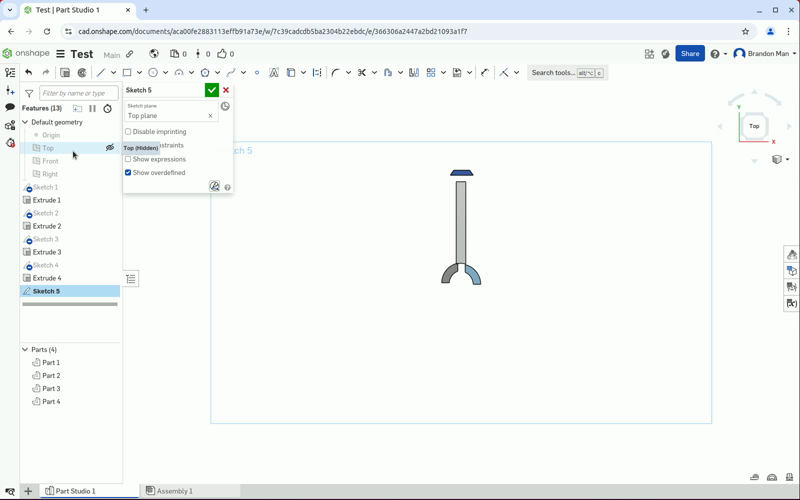
mouse_move(73, 352)
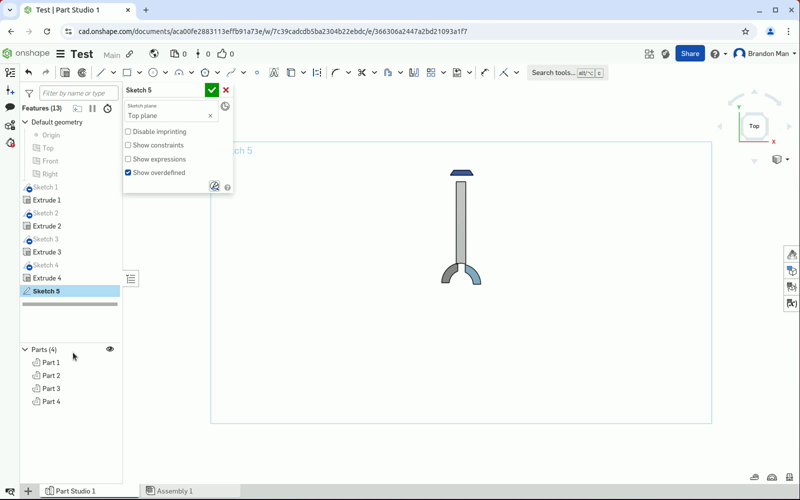
key(y)
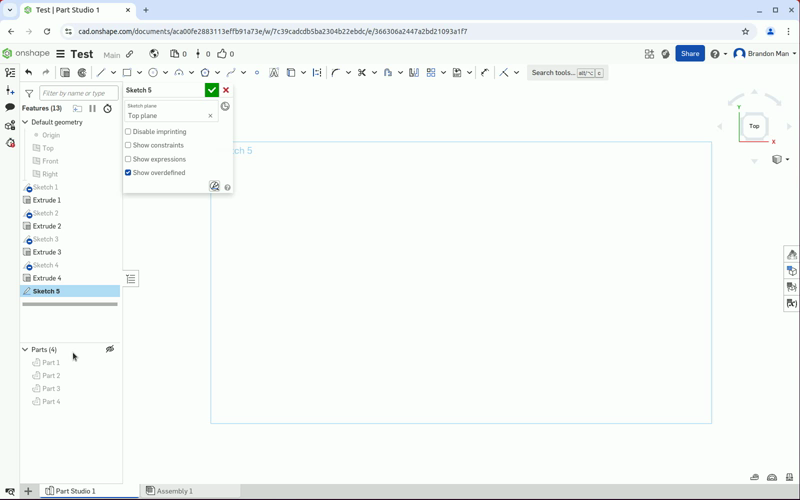
key(l)
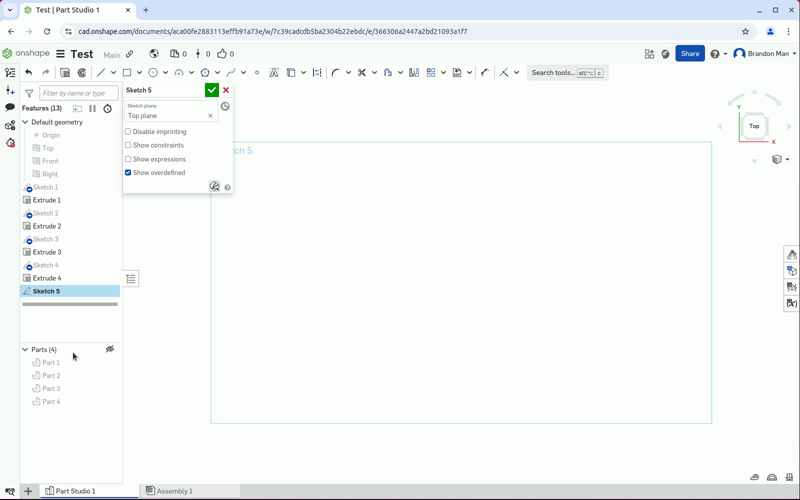
key_down(shift)
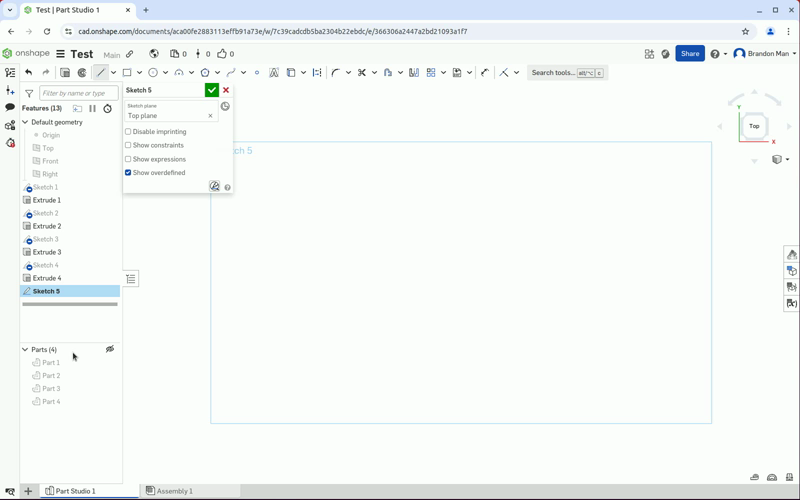
mouse_move(437, 182)
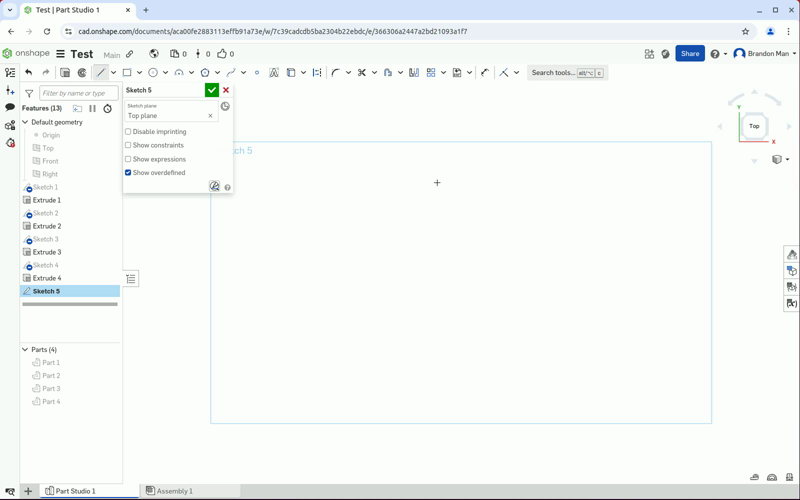
click(437, 182)
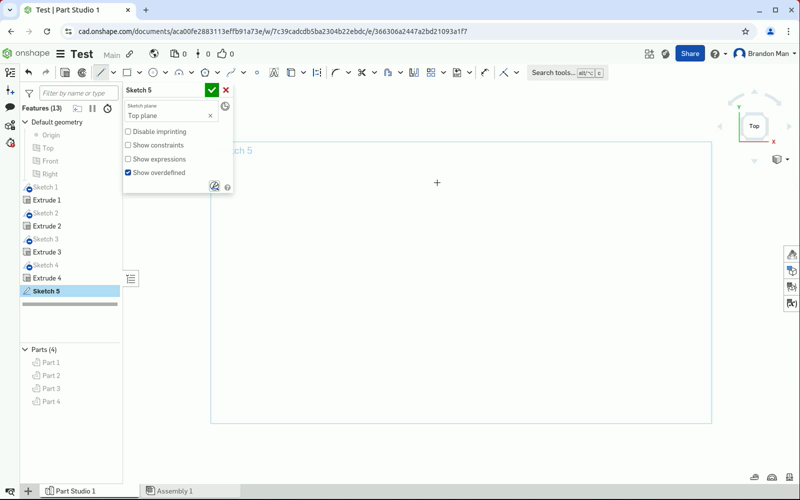
key_up(shift)
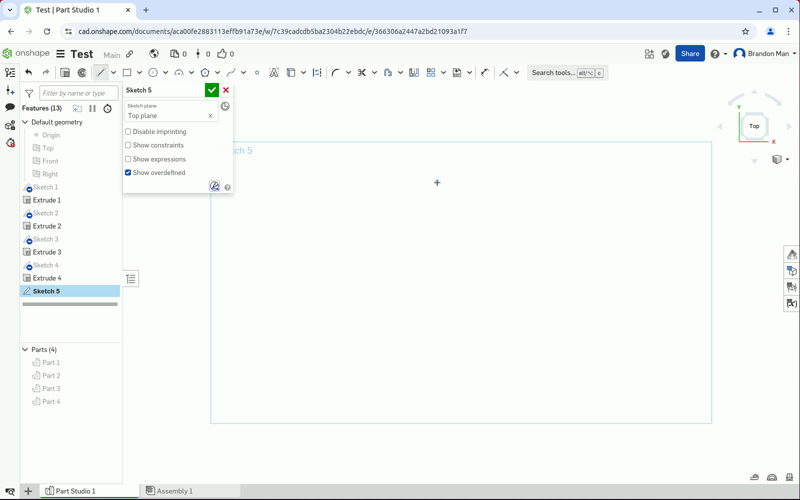
key_down(shift)
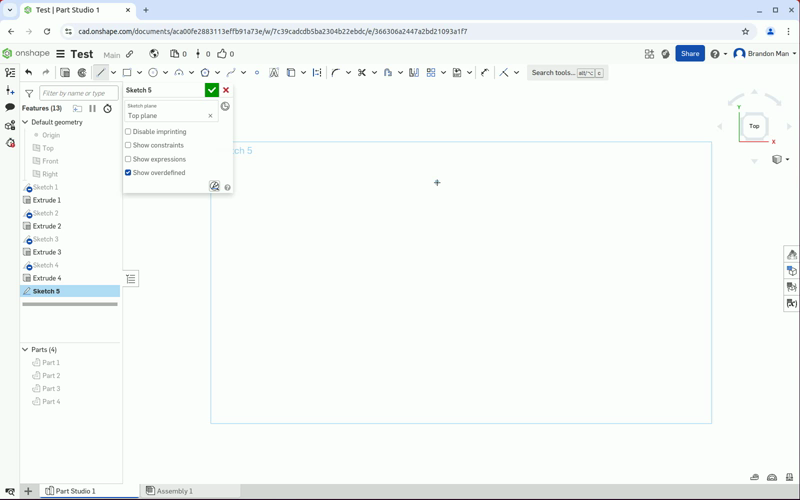
mouse_move(467, 182)
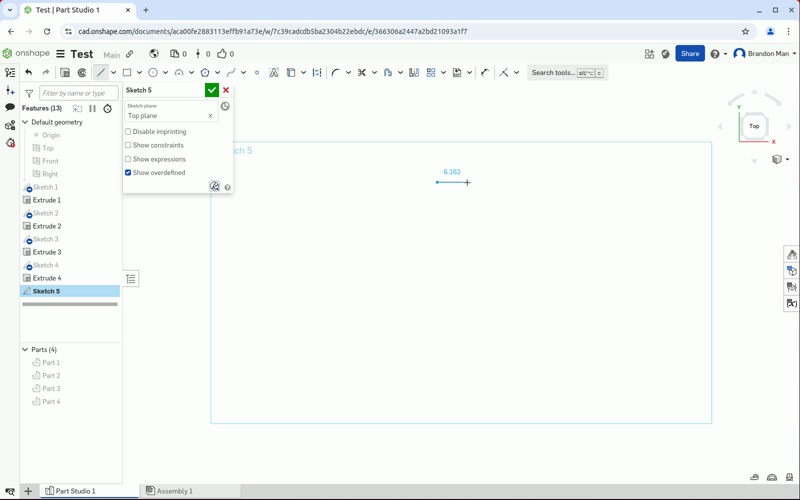
mouse_move(456, 182)
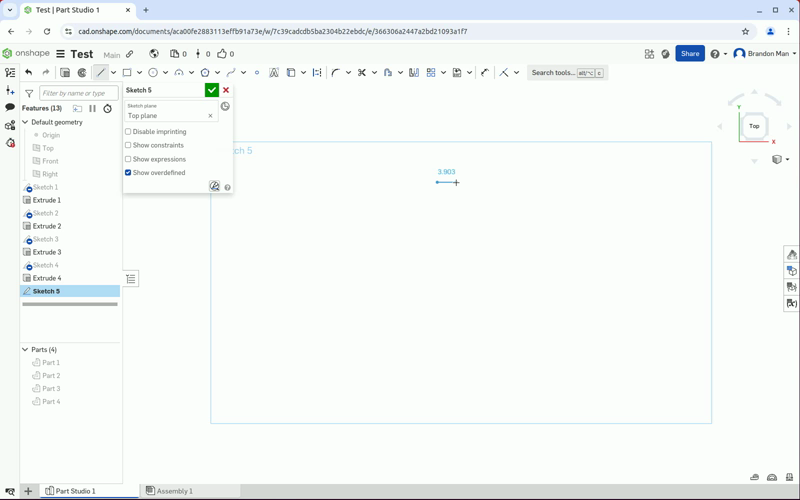
click(456, 182)
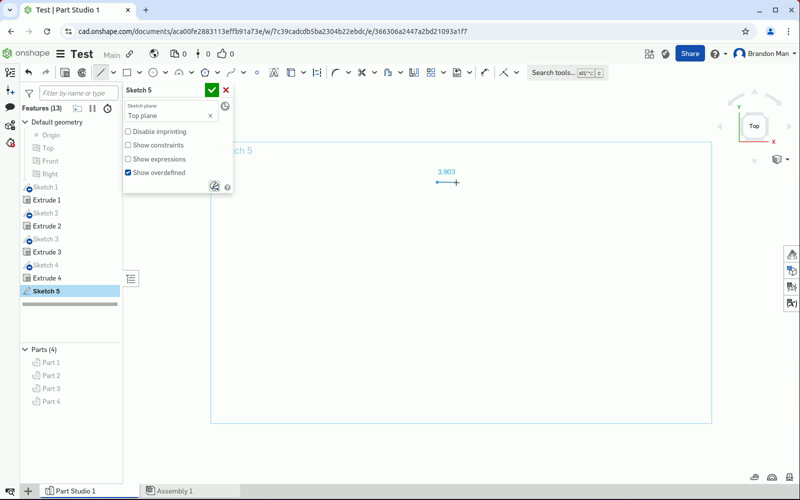
key_up(shift)
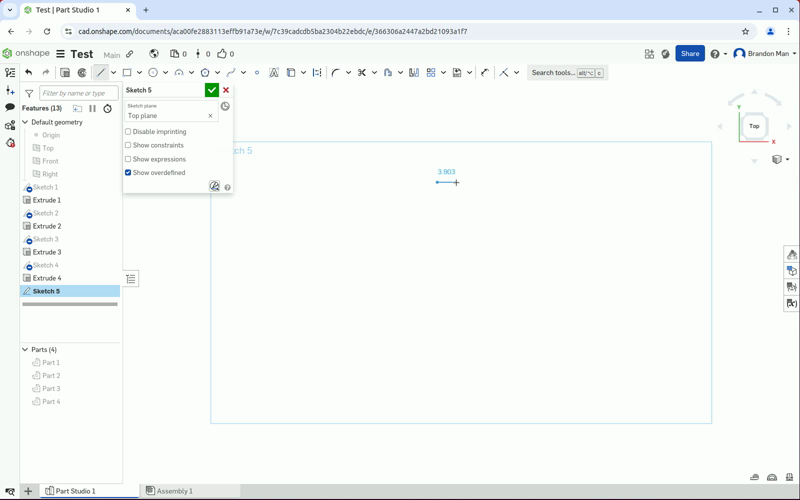
key_down(shift)
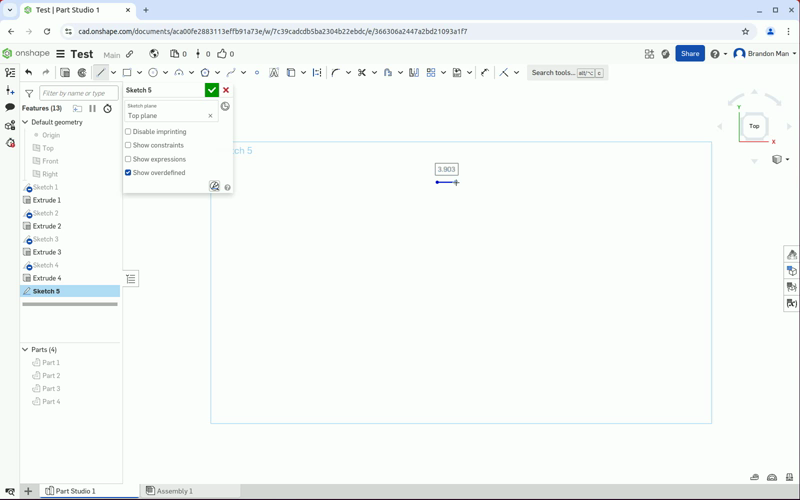
mouse_move(486, 182)
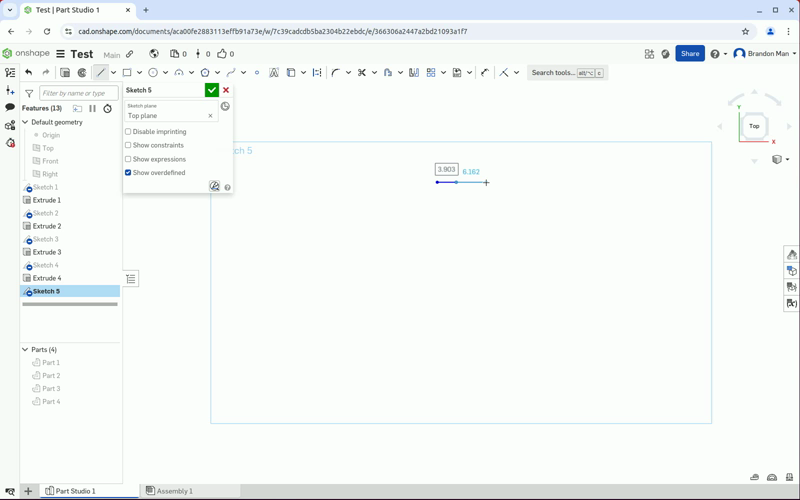
mouse_move(465, 182)
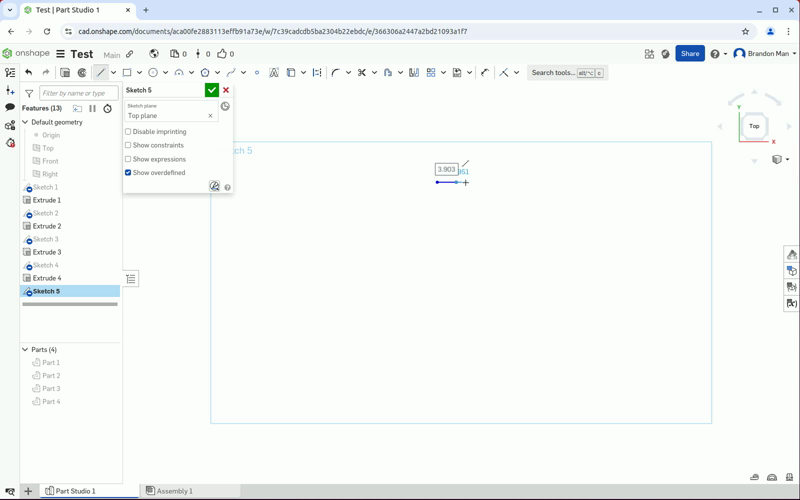
click(465, 182)
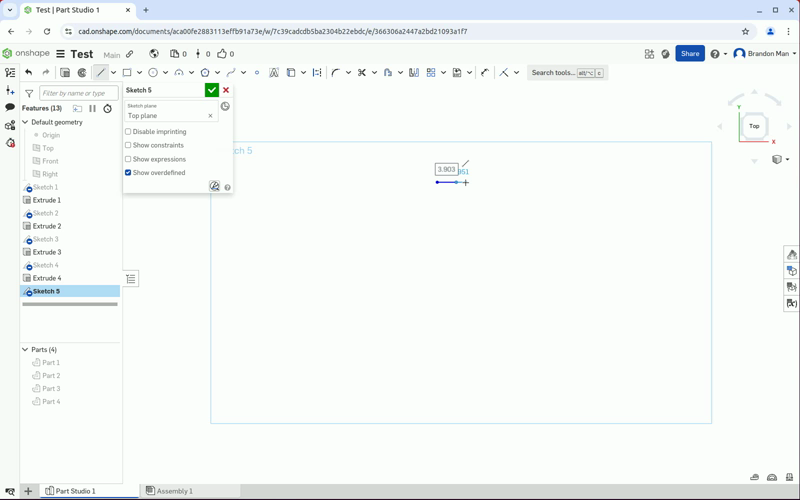
key_up(shift)
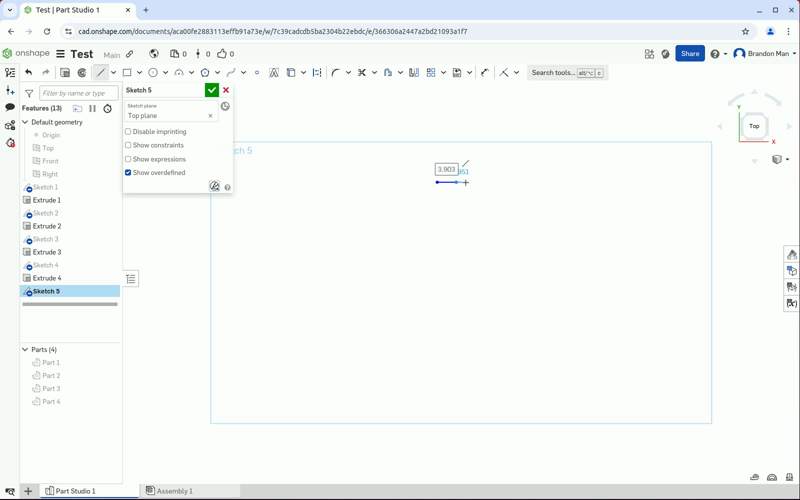
key_down(shift)
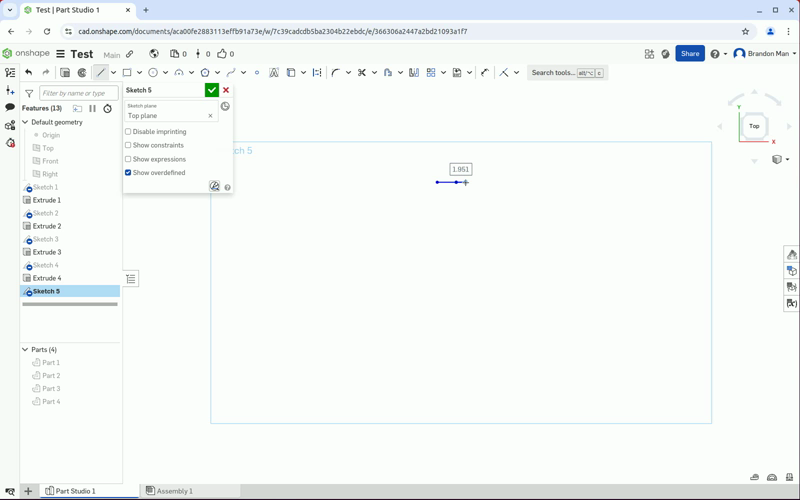
mouse_move(495, 182)
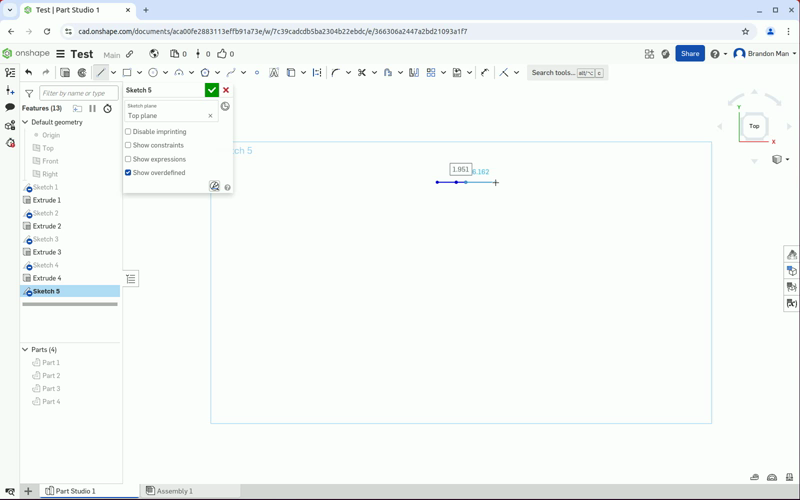
mouse_move(484, 182)
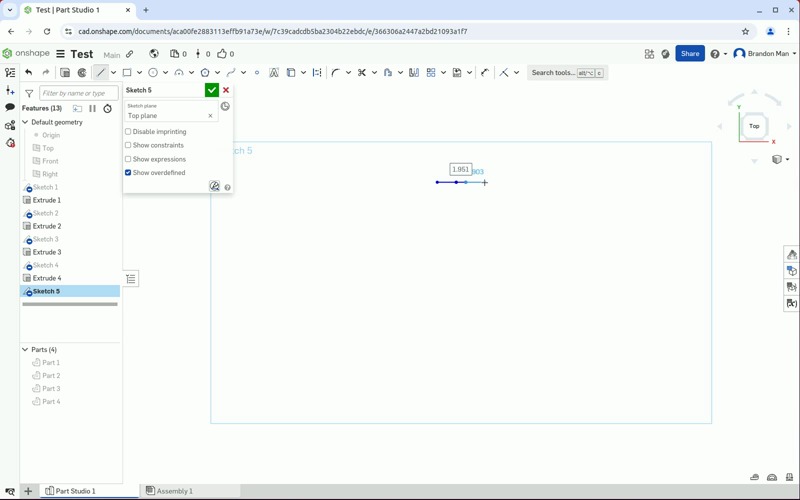
click(484, 182)
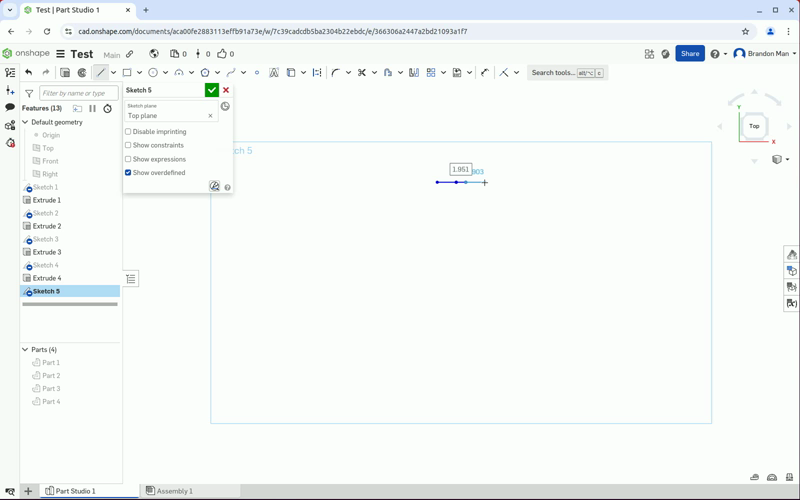
key_up(shift)
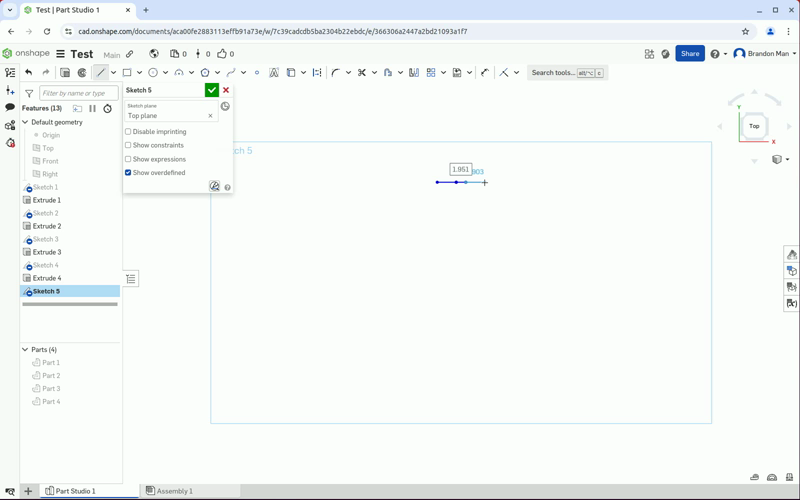
key_down(shift)
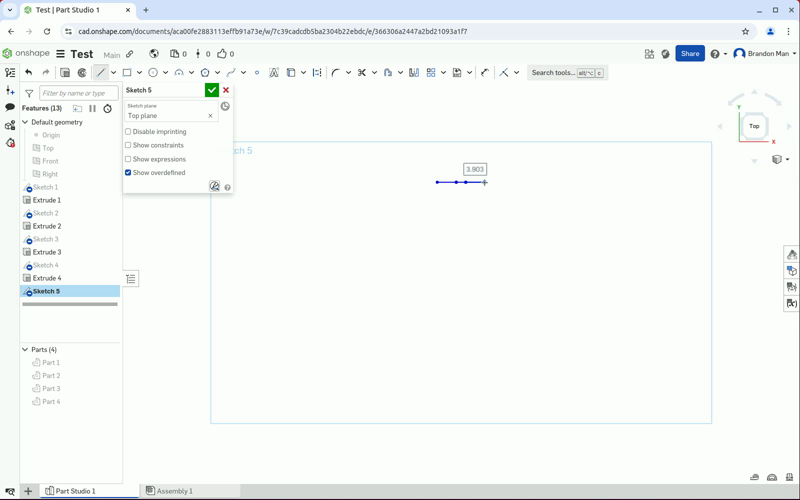
mouse_move(514, 182)
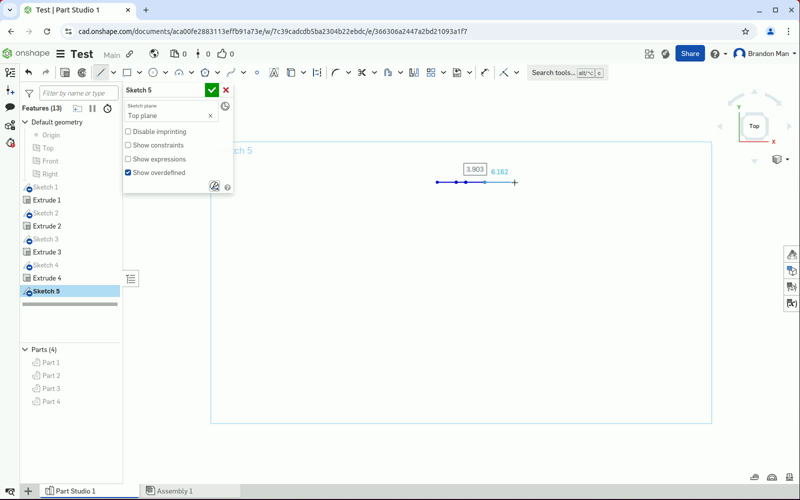
mouse_move(484, 175)
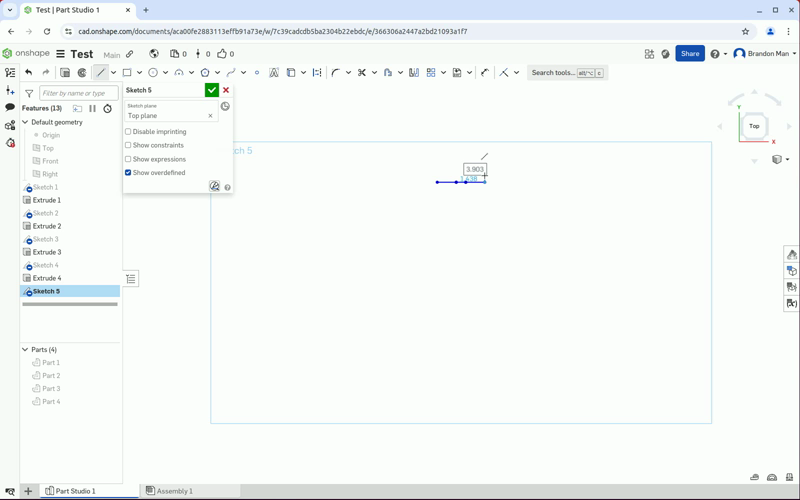
scroll(6)
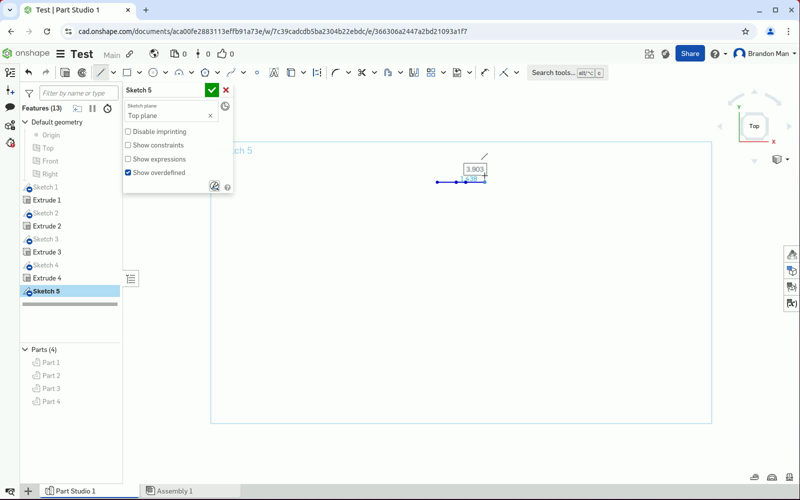
scroll(6)
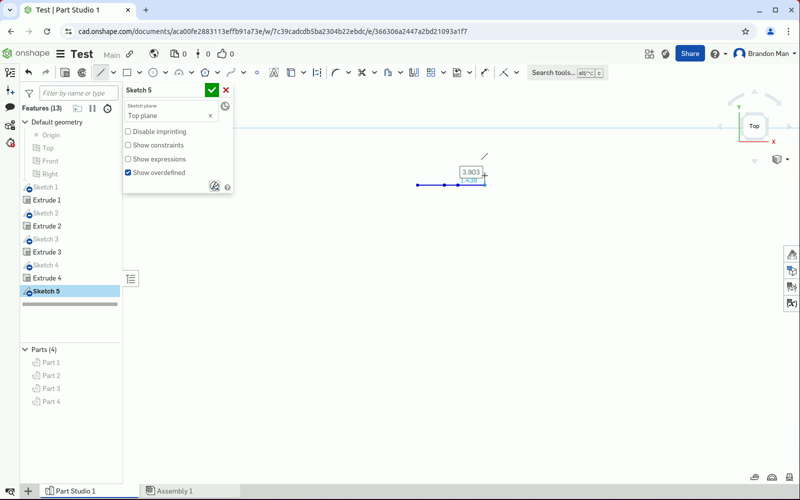
scroll(6)
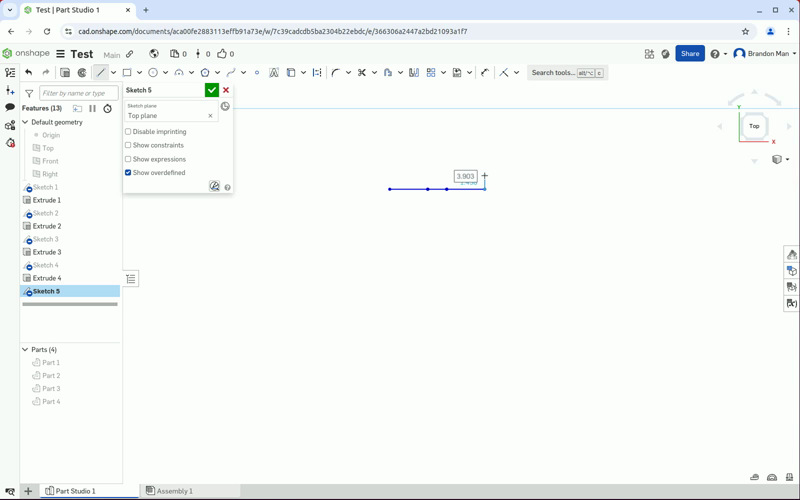
scroll(6)
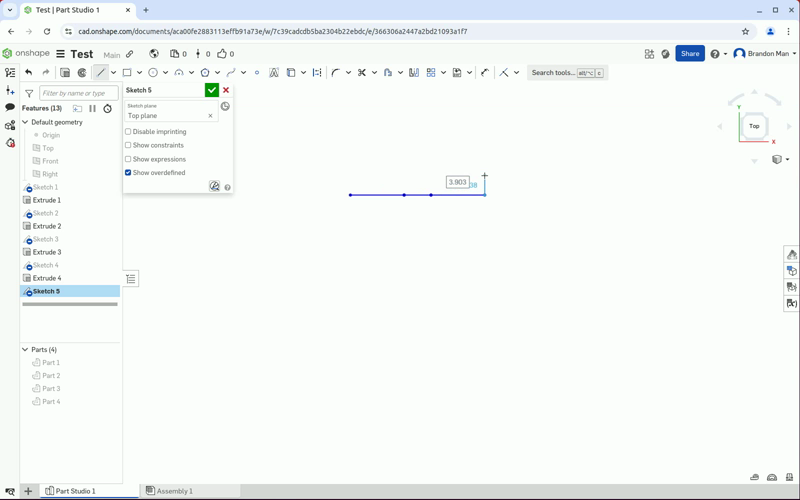
scroll(6)
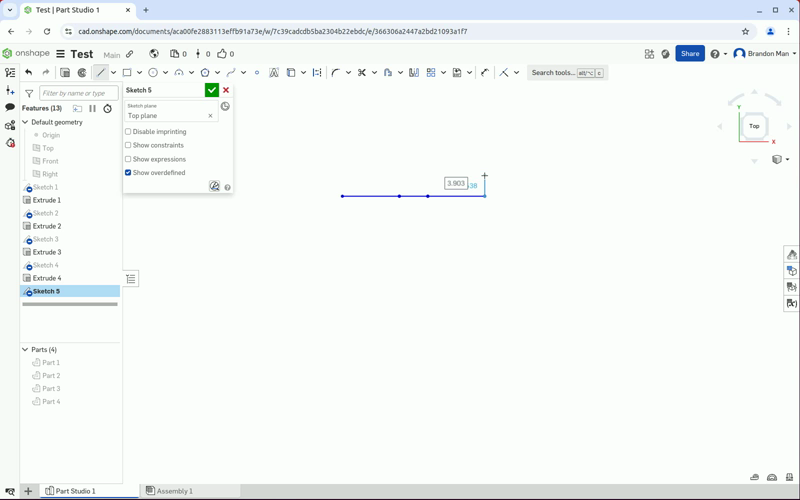
scroll(6)
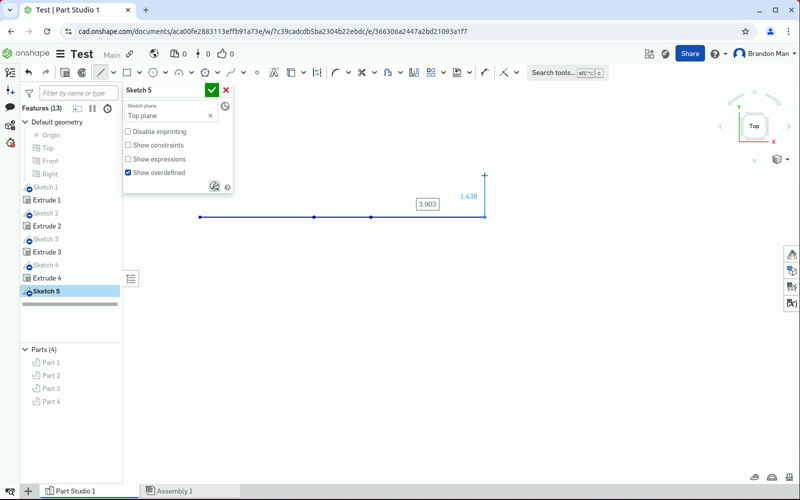
scroll(6)
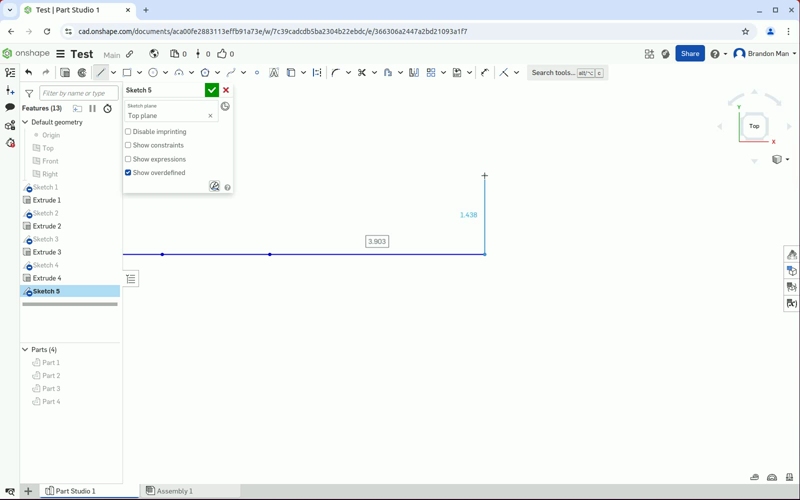
click(484, 175)
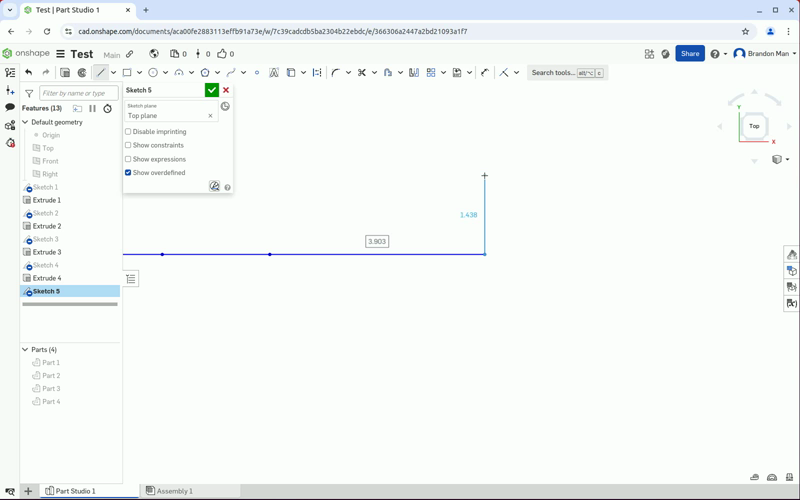
scroll(-6)
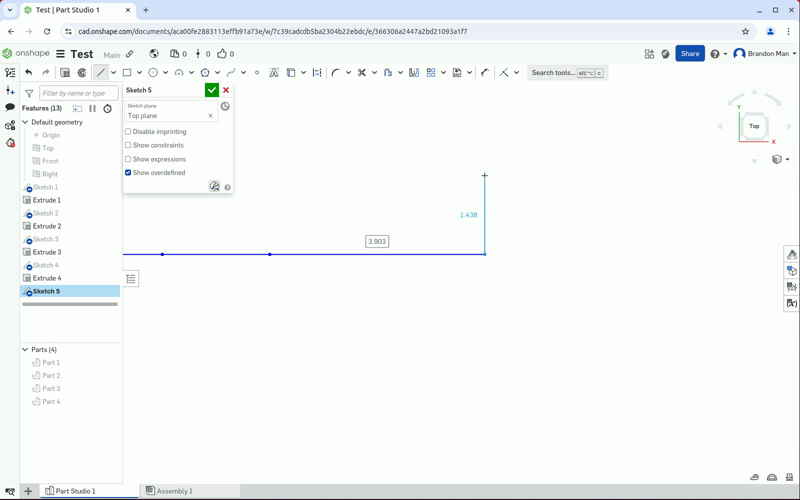
scroll(-6)
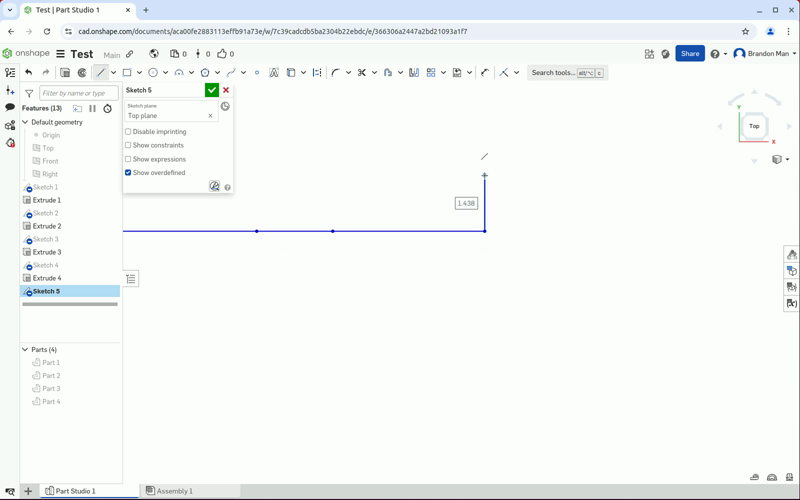
scroll(-6)
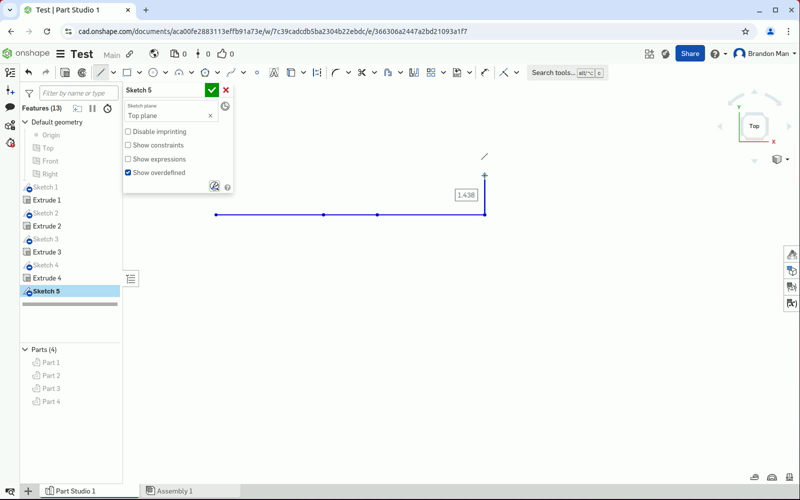
scroll(-6)
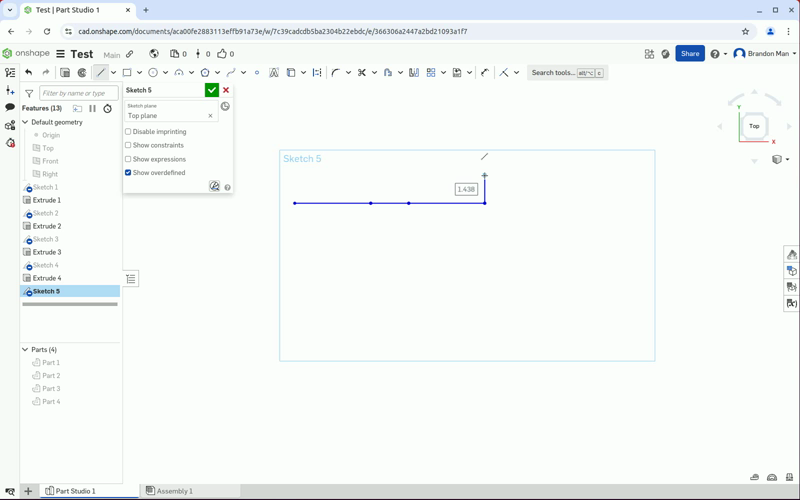
scroll(-6)
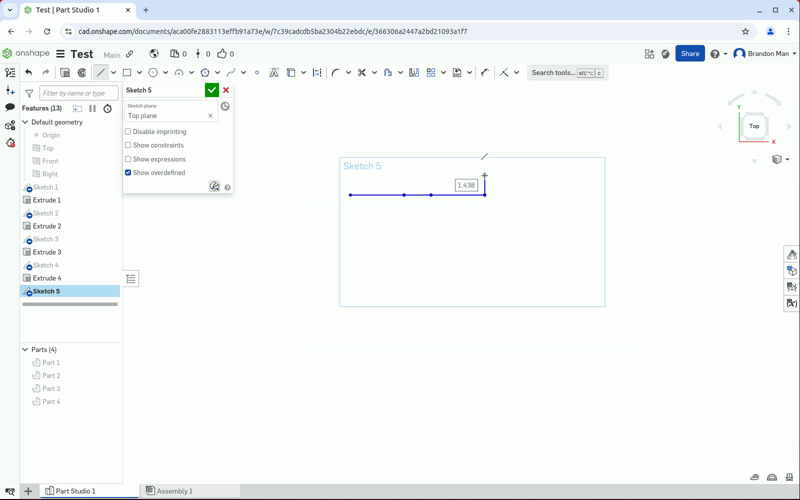
scroll(-6)
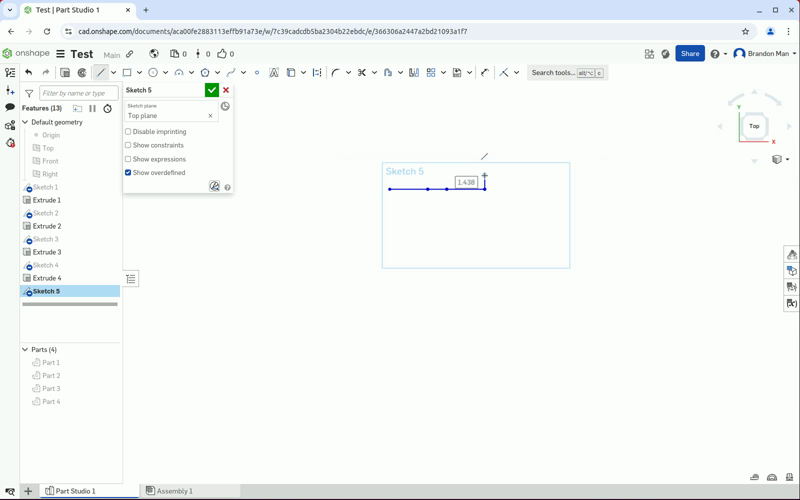
scroll(-6)
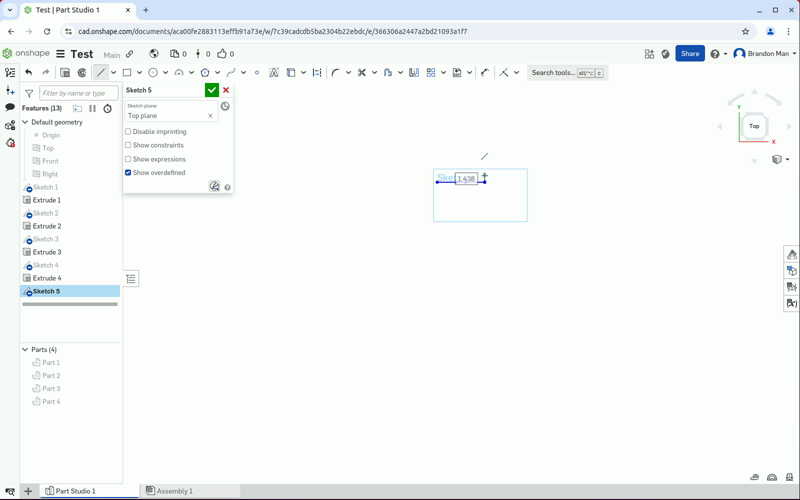
key_up(shift)
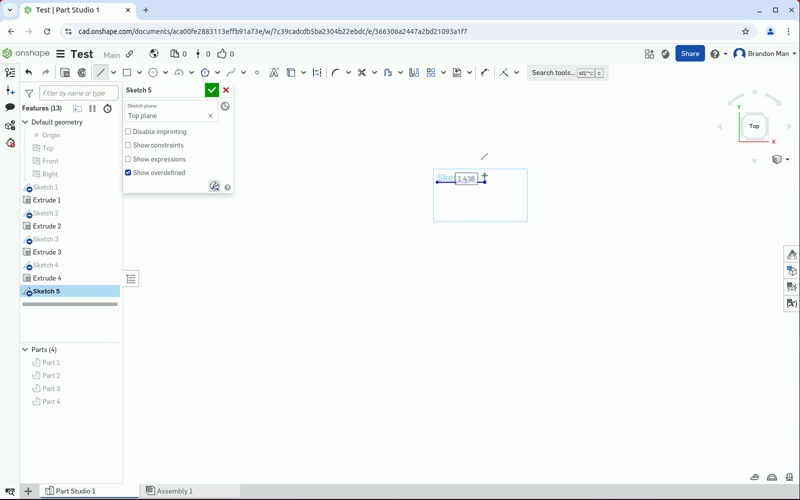
key_down(shift)
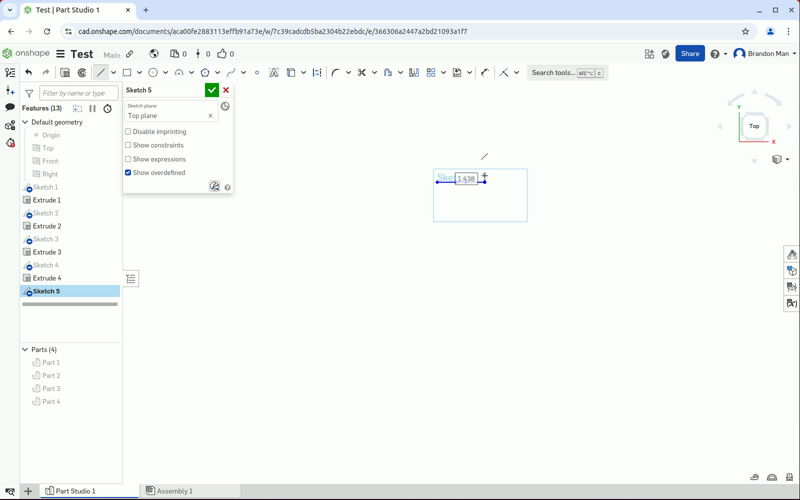
mouse_move(514, 175)
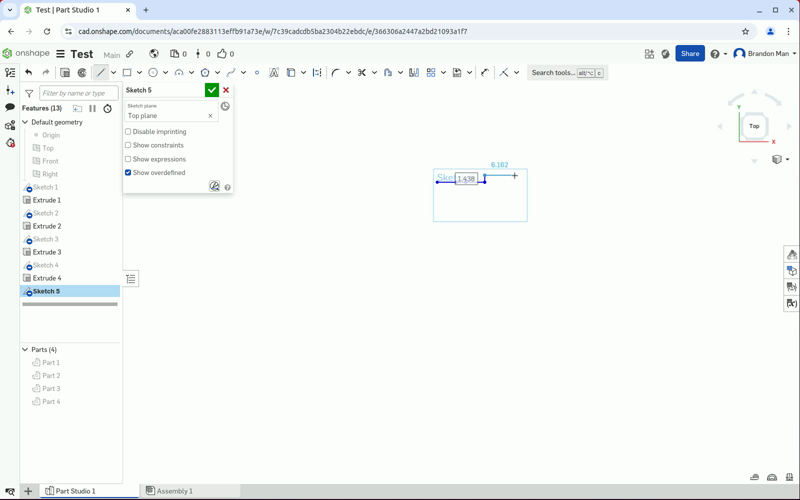
mouse_move(472, 175)
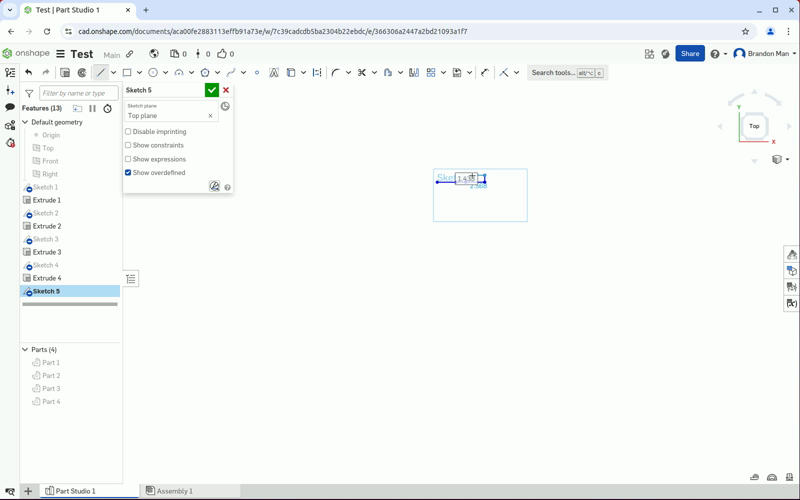
click(472, 175)
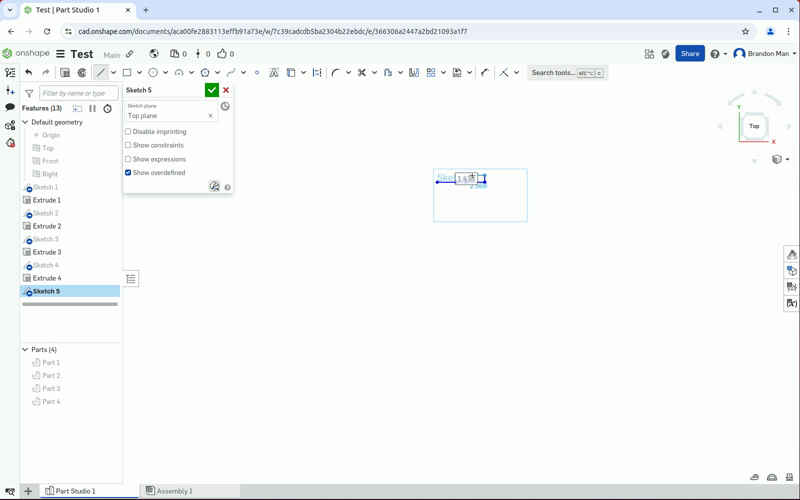
key_up(shift)
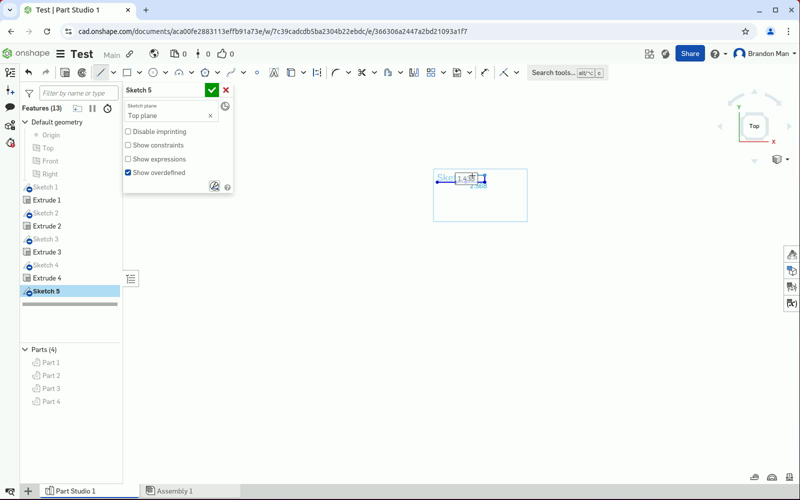
key_down(shift)
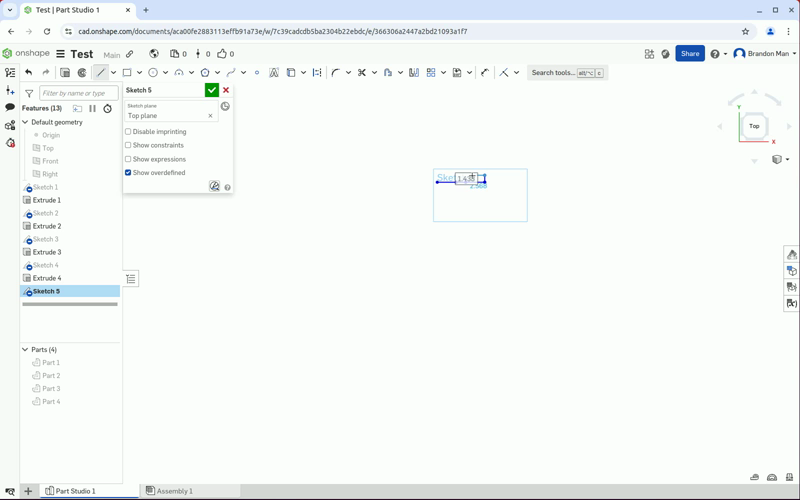
mouse_move(502, 175)
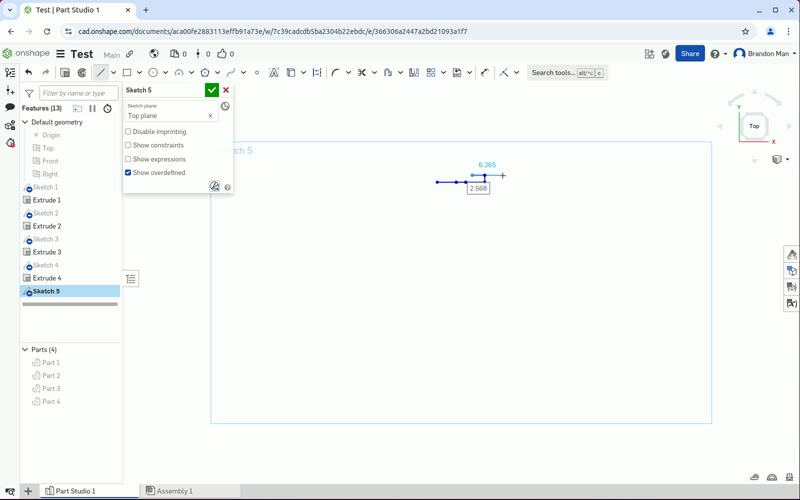
mouse_move(450, 175)
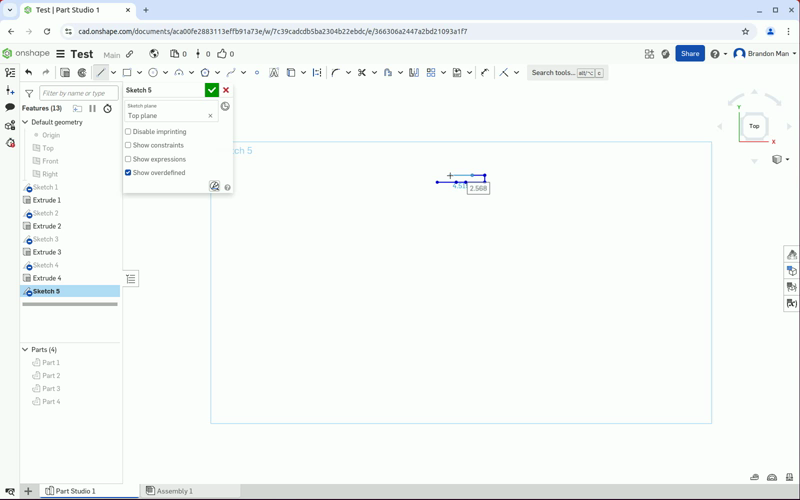
click(450, 175)
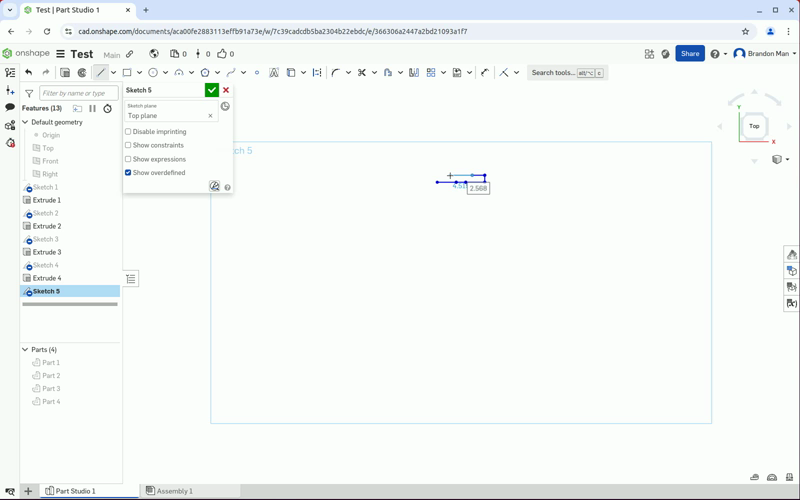
key_up(shift)
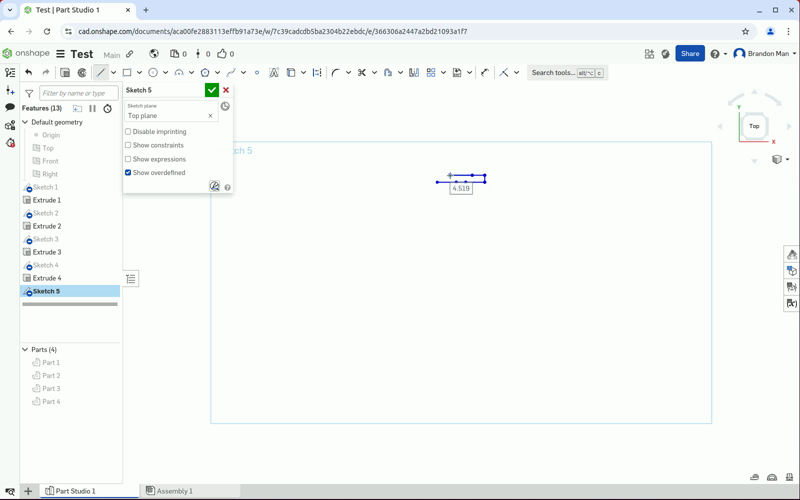
key_down(shift)
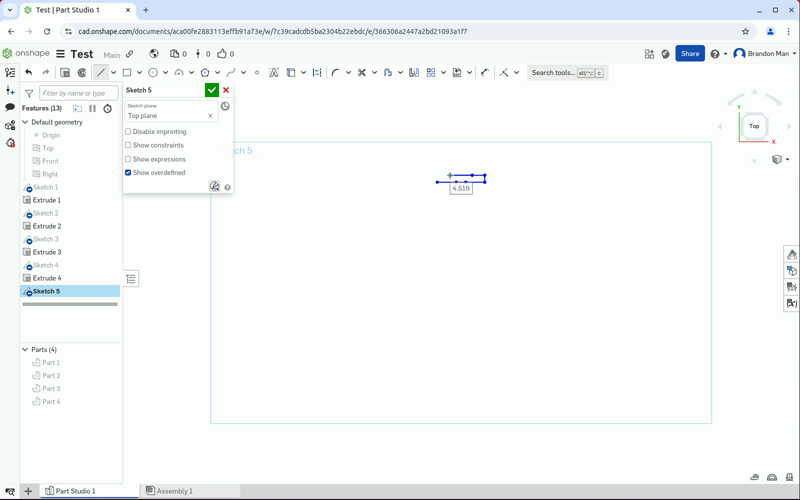
mouse_move(480, 175)
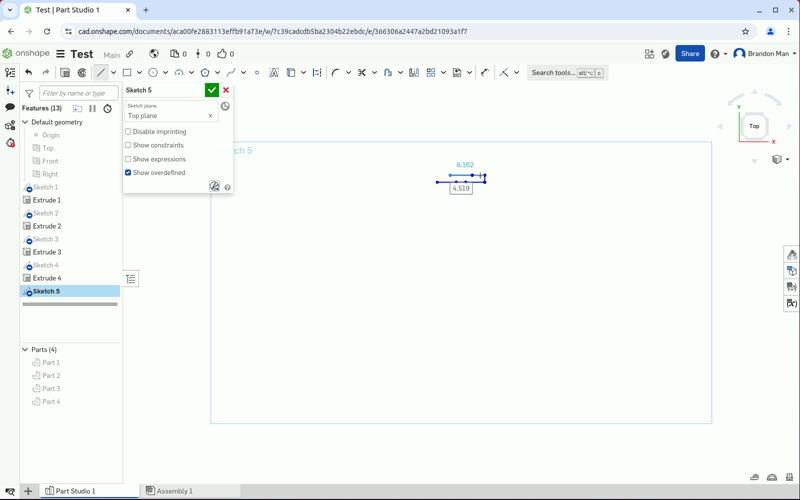
mouse_move(437, 175)
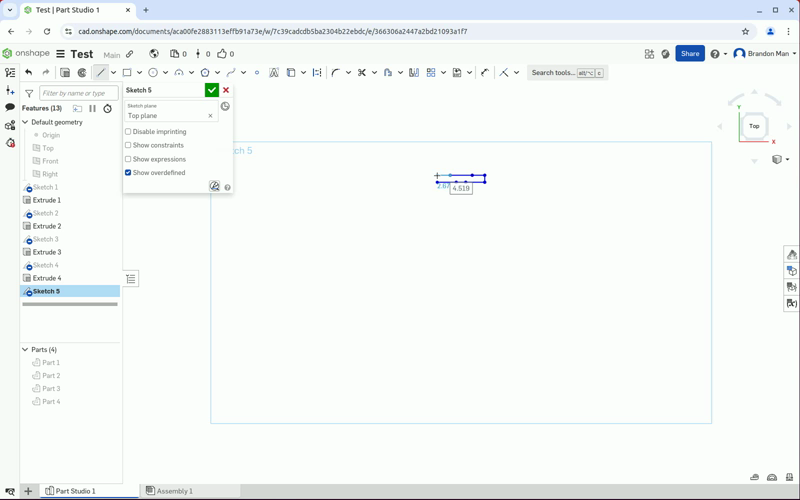
click(437, 175)
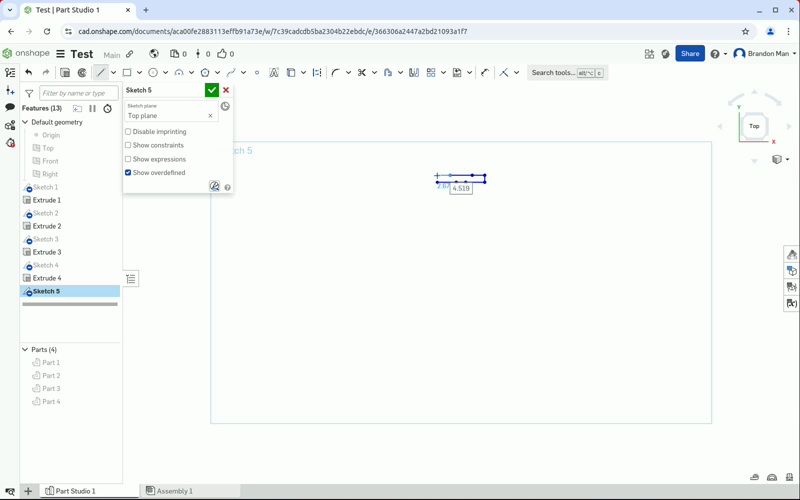
key_up(shift)
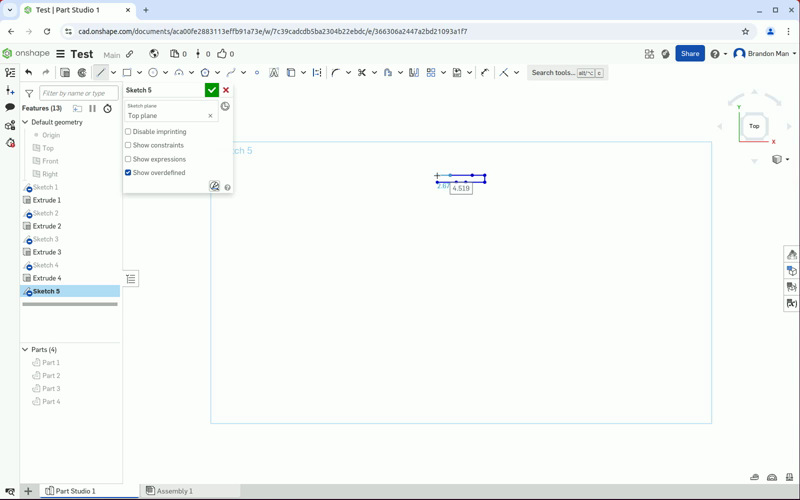
mouse_move(467, 175)
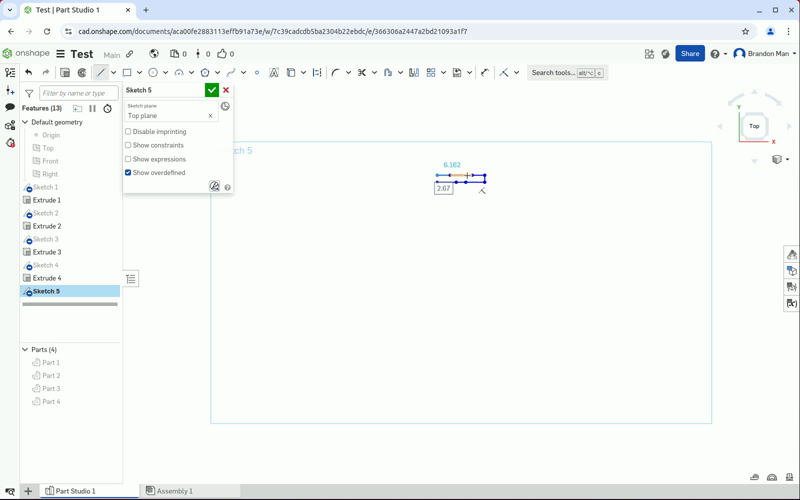
key_down(shift)
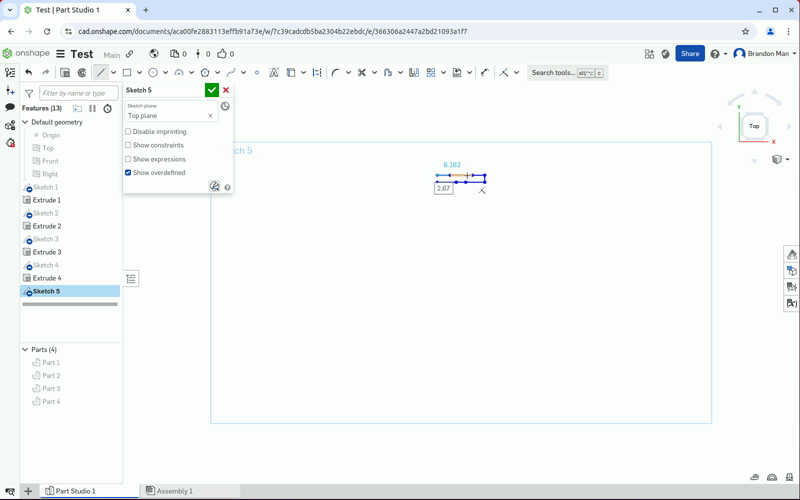
mouse_move(437, 182)
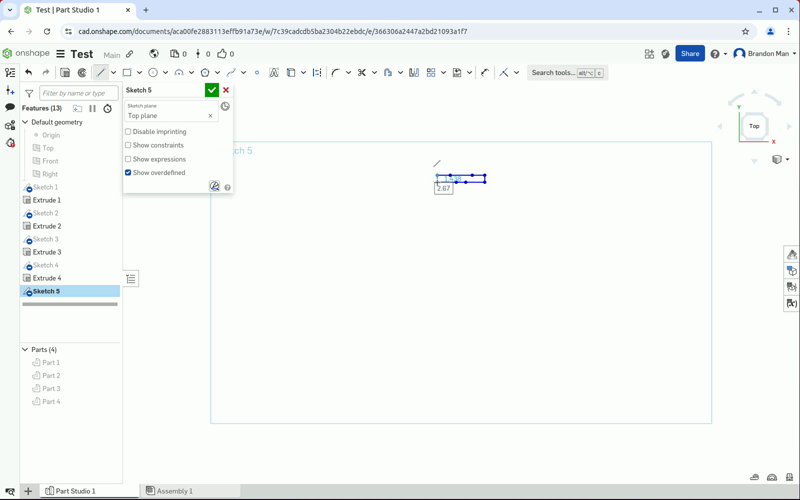
scroll(6)
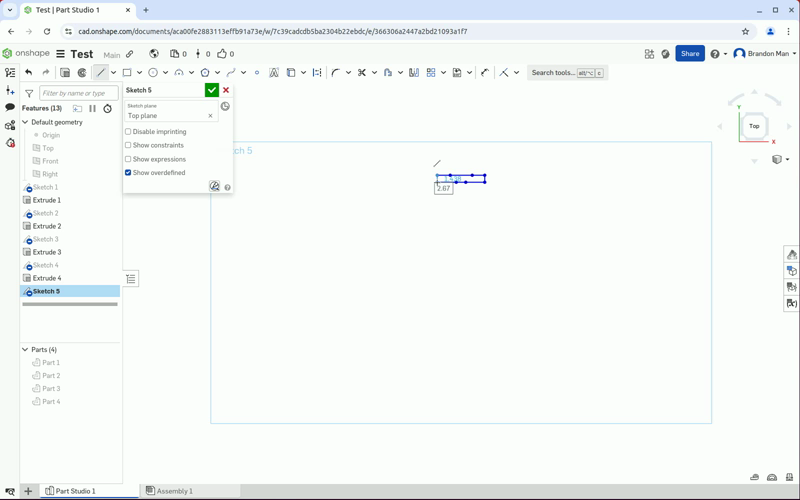
scroll(6)
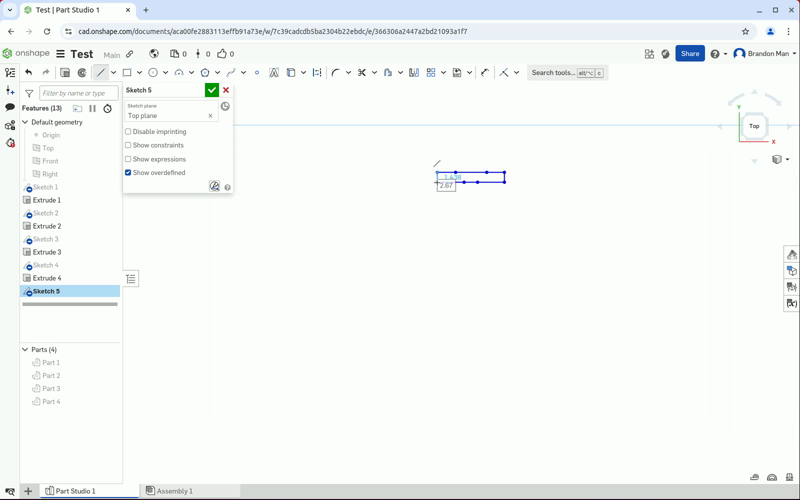
scroll(6)
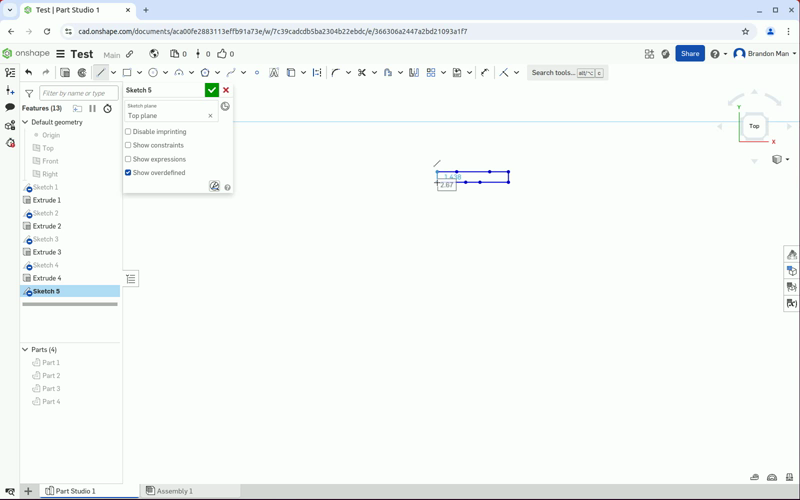
scroll(6)
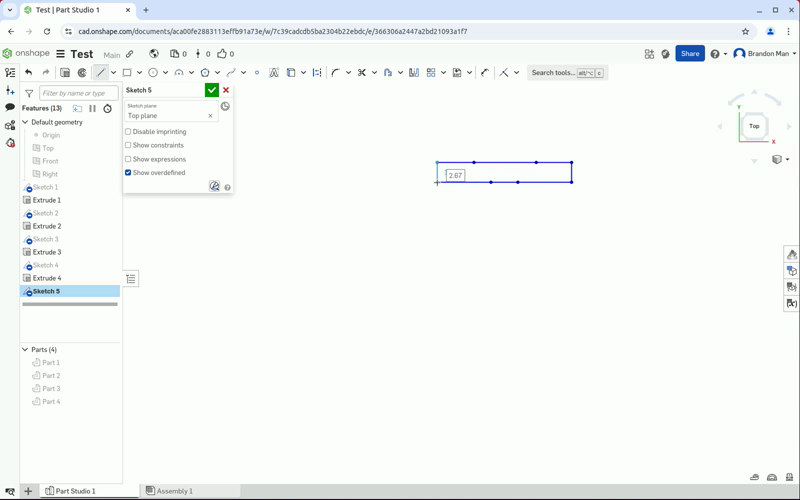
scroll(6)
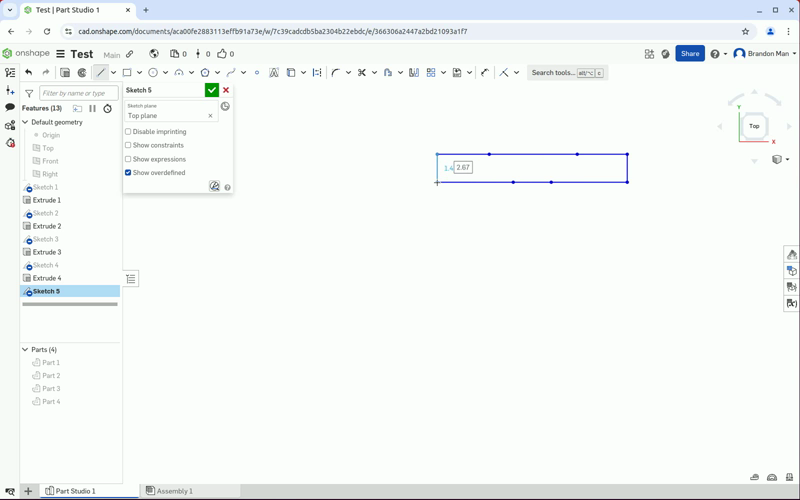
scroll(6)
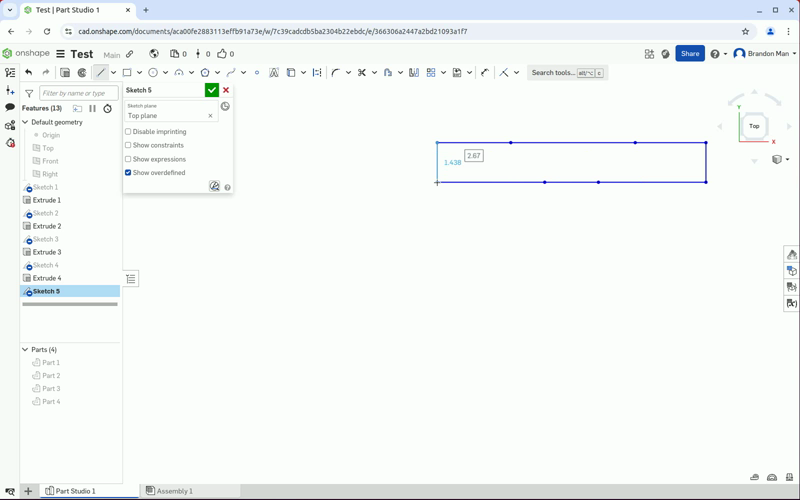
scroll(6)
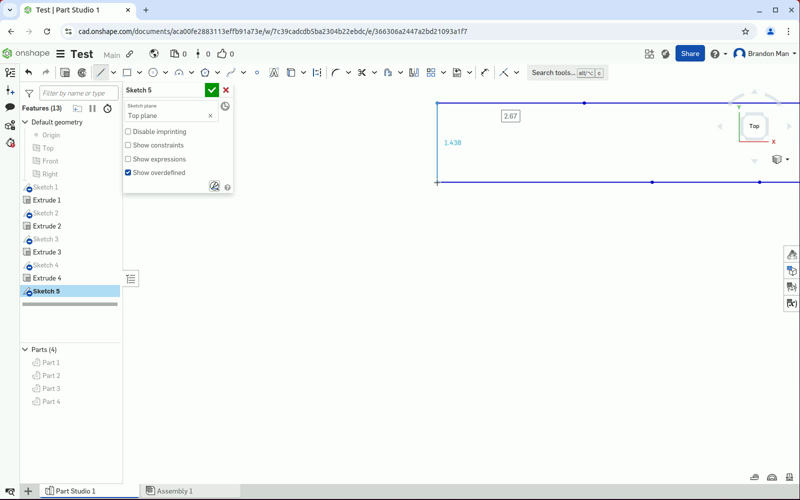
key_up(shift)
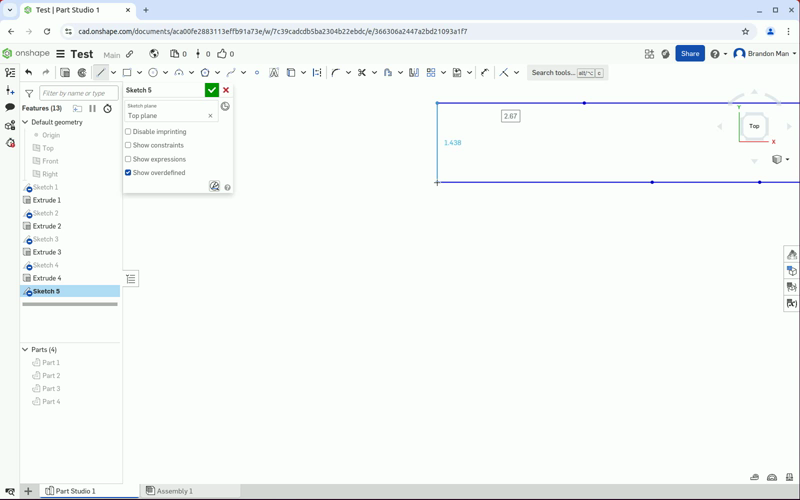
click(437, 182)
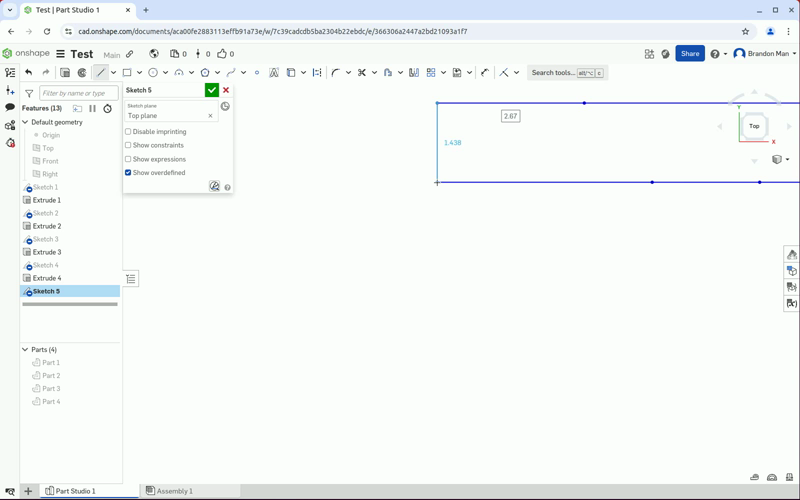
scroll(-6)
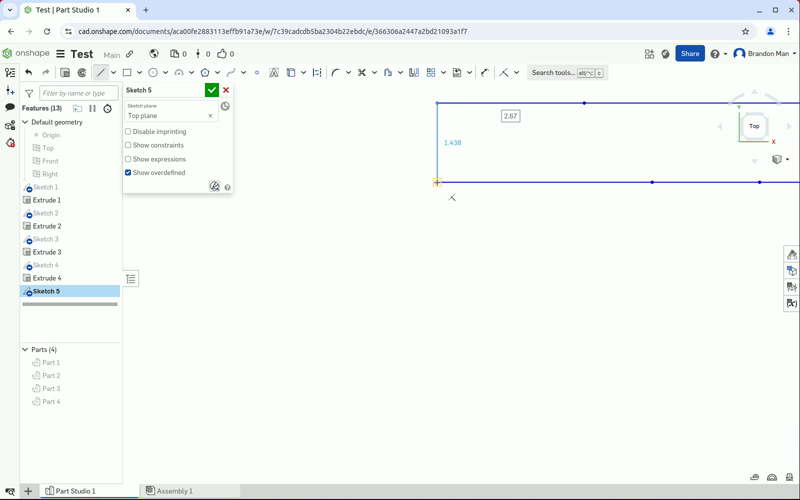
scroll(-6)
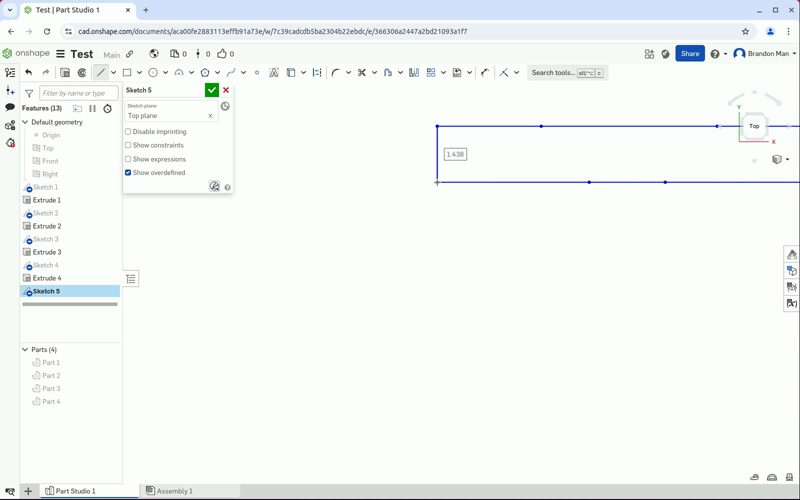
scroll(-6)
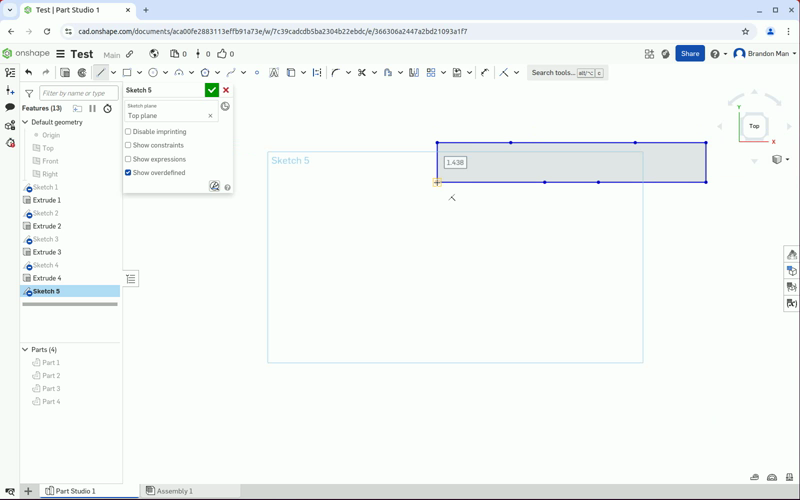
scroll(-6)
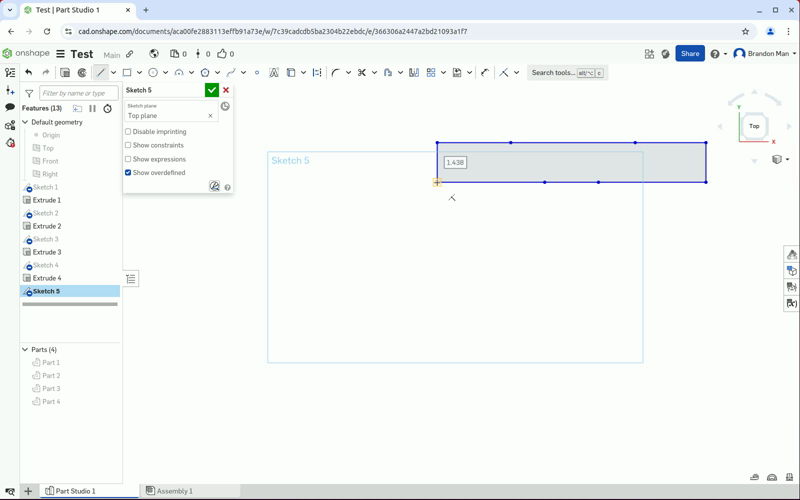
scroll(-6)
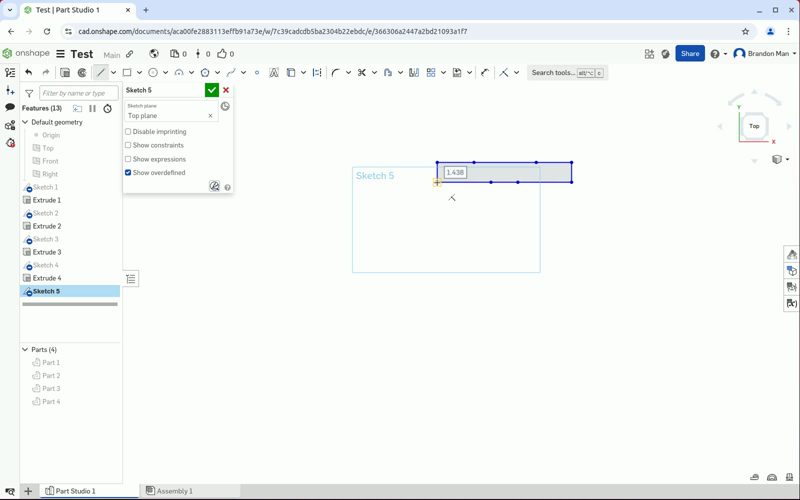
scroll(-6)
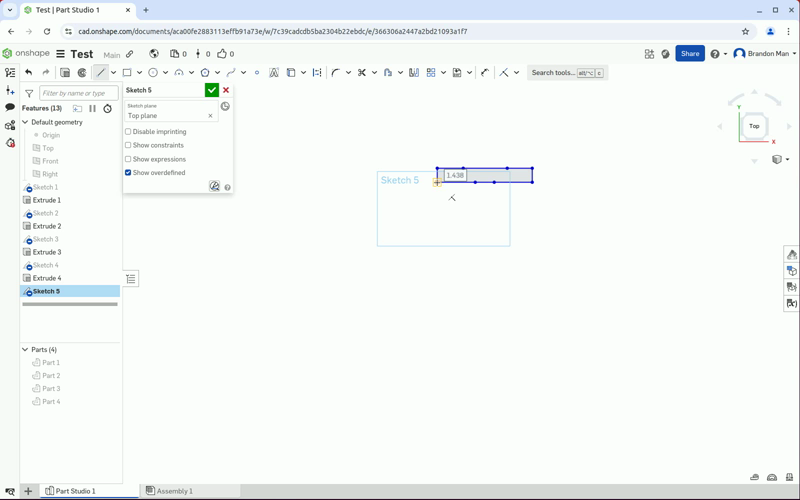
scroll(-6)
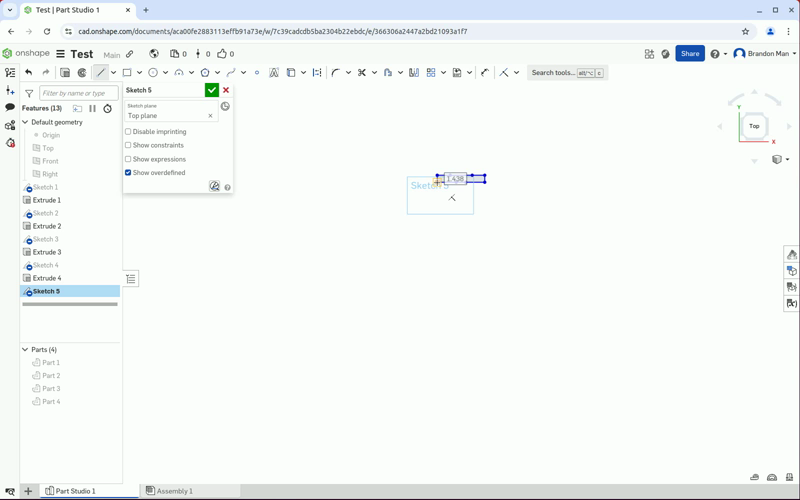
key(esc)
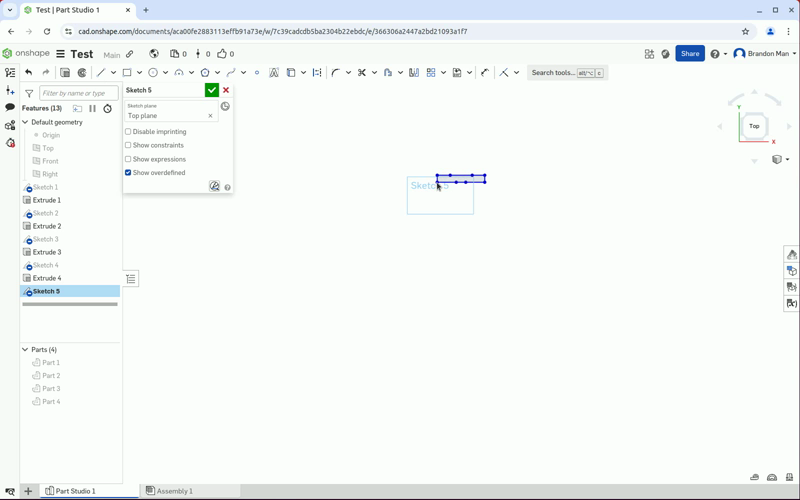
mouse_move(463, 175)
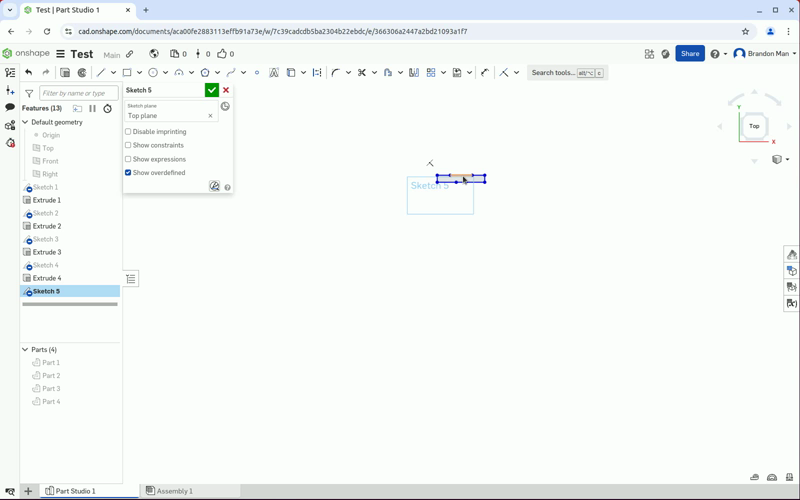
scroll(6)
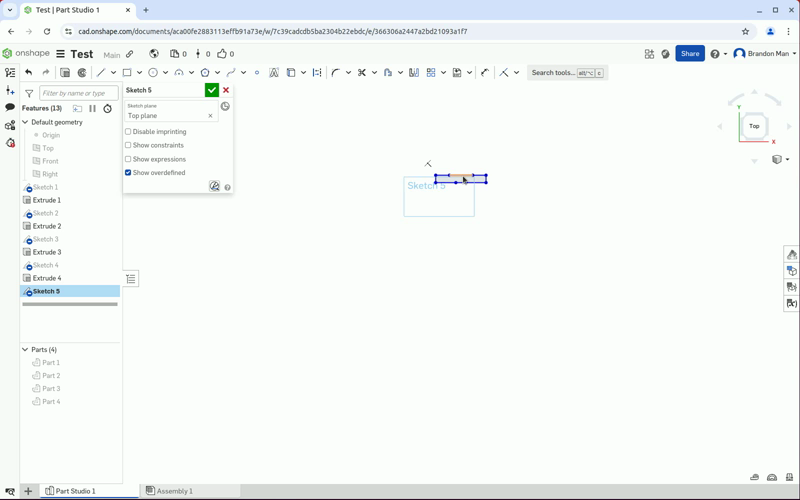
scroll(6)
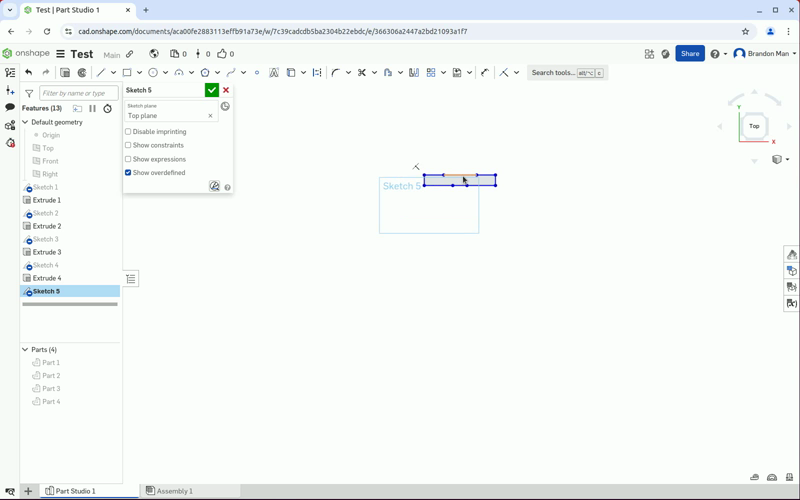
scroll(6)
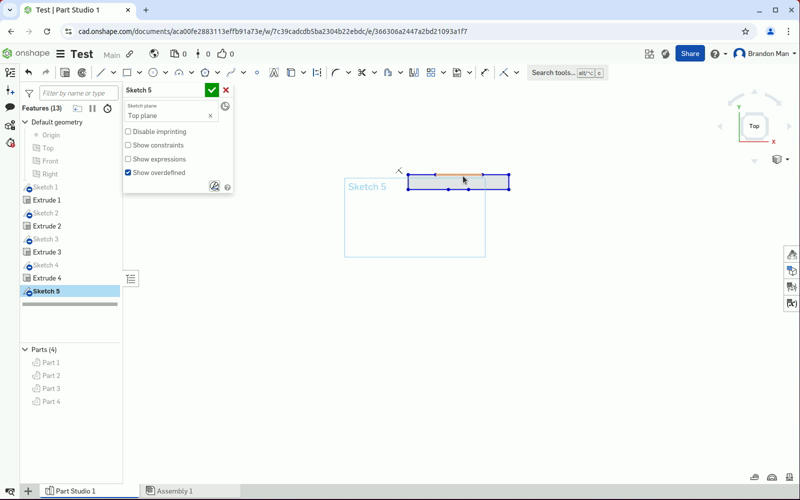
scroll(6)
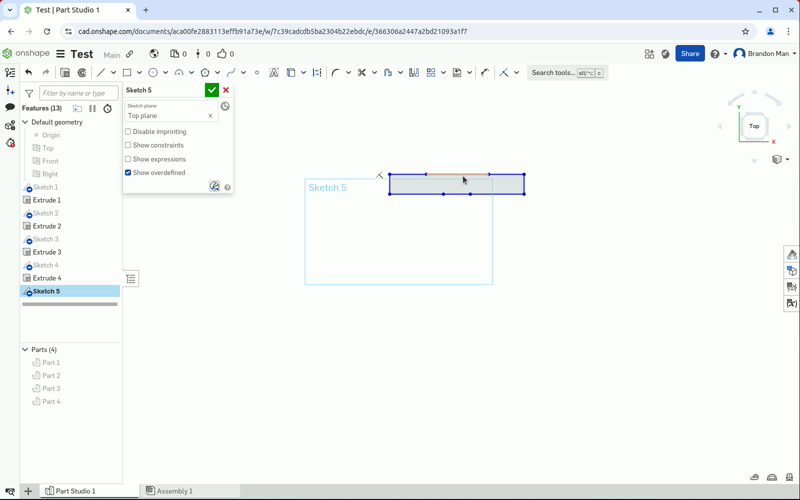
scroll(6)
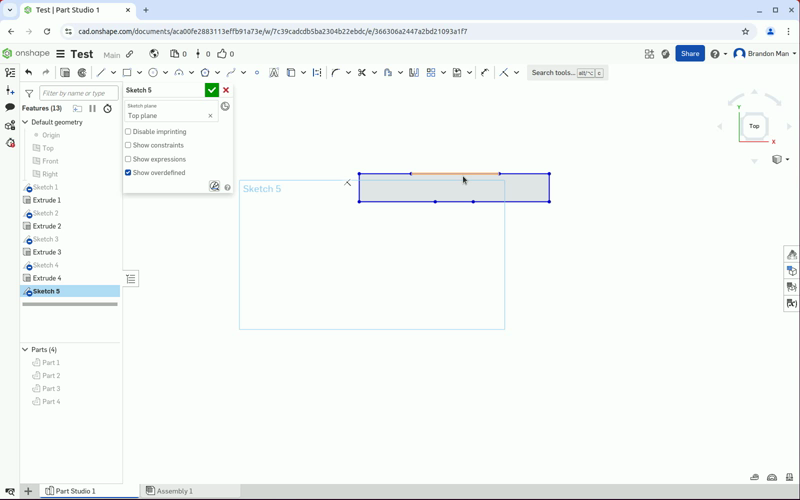
scroll(6)
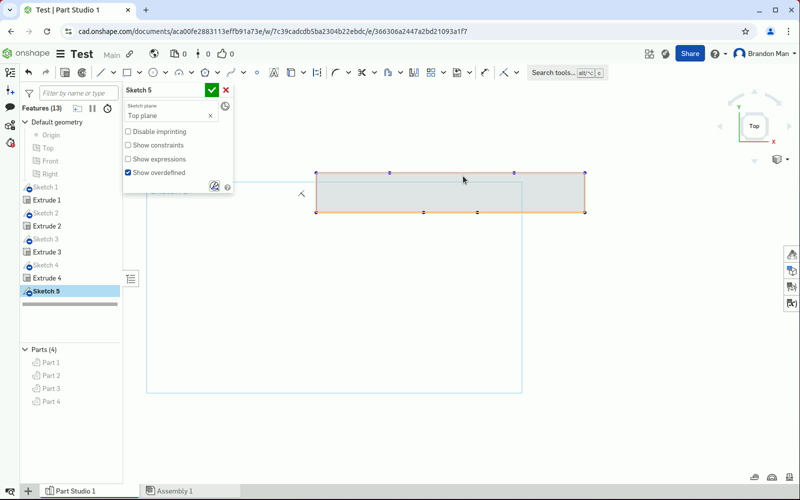
scroll(6)
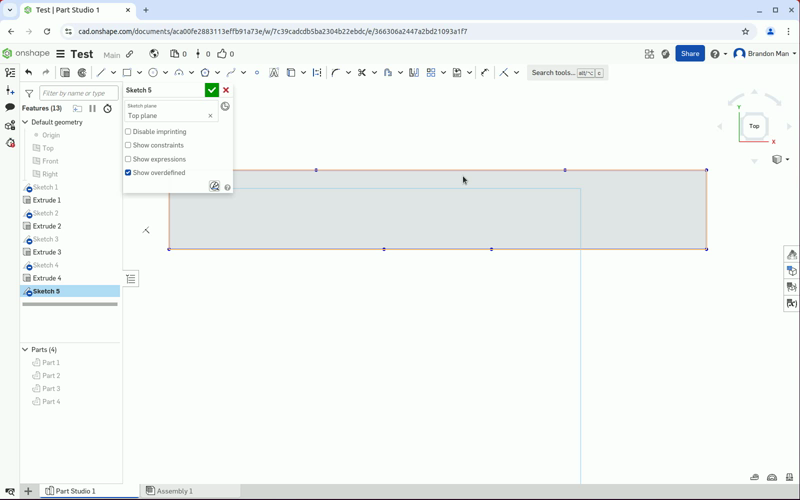
click(463, 175)
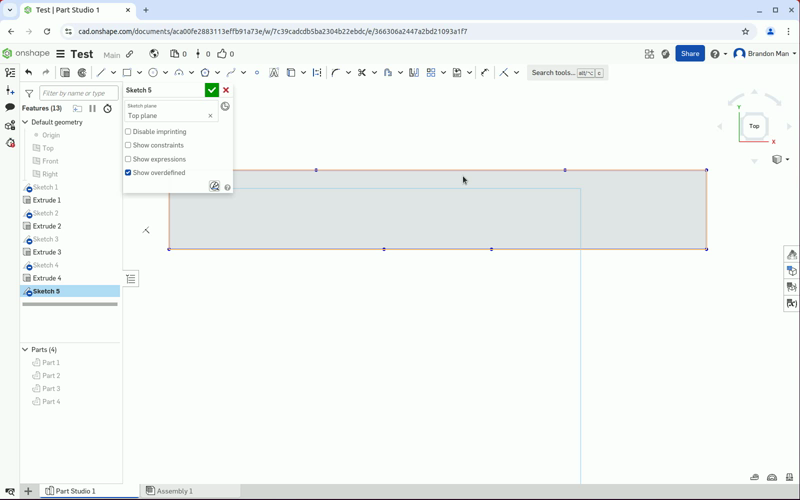
scroll(-6)
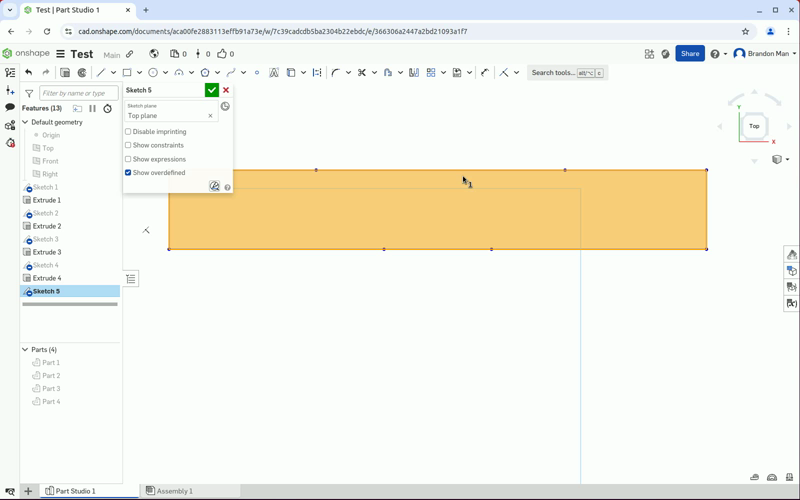
scroll(-6)
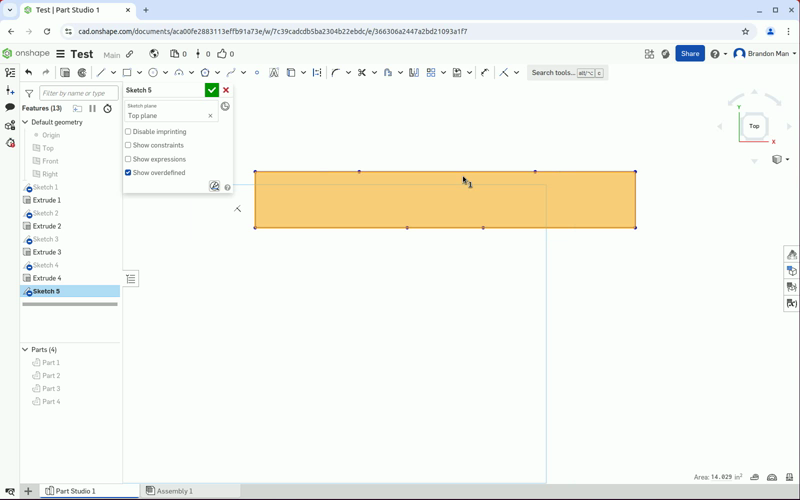
scroll(-6)
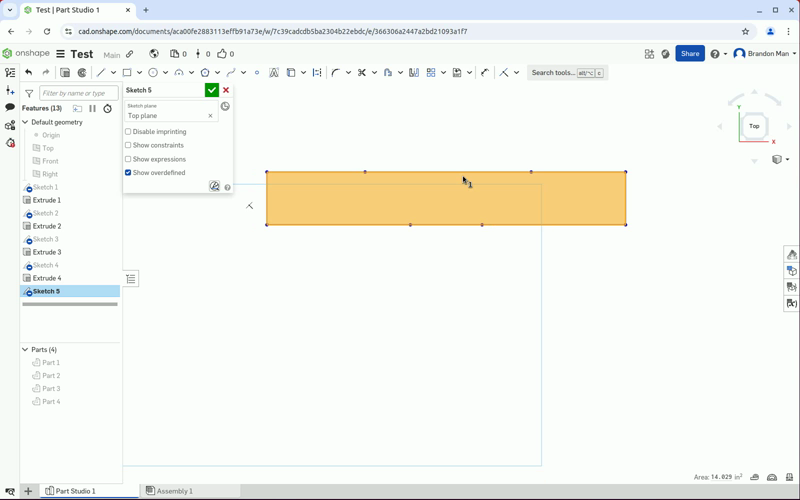
scroll(-6)
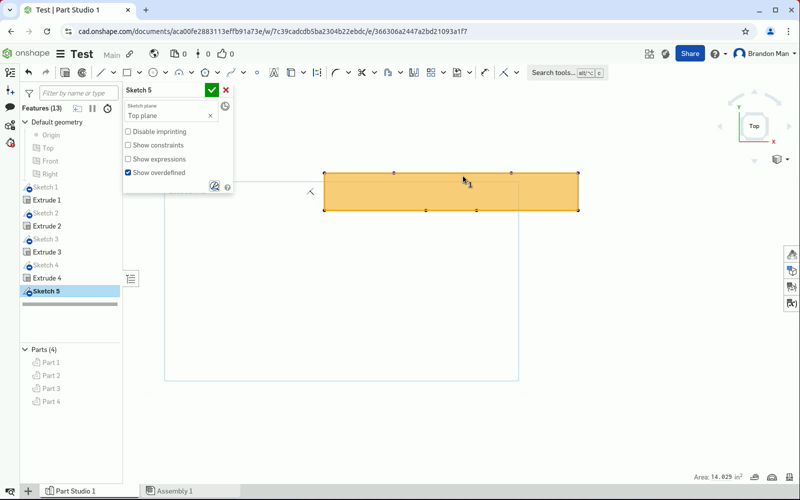
scroll(-6)
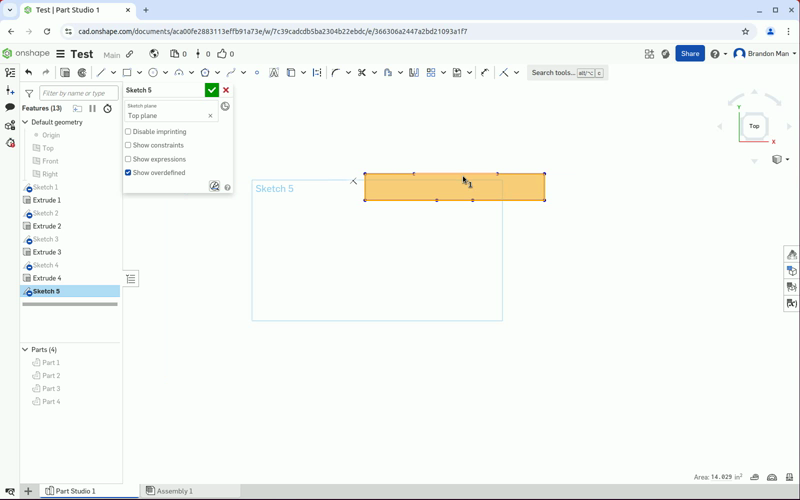
scroll(-6)
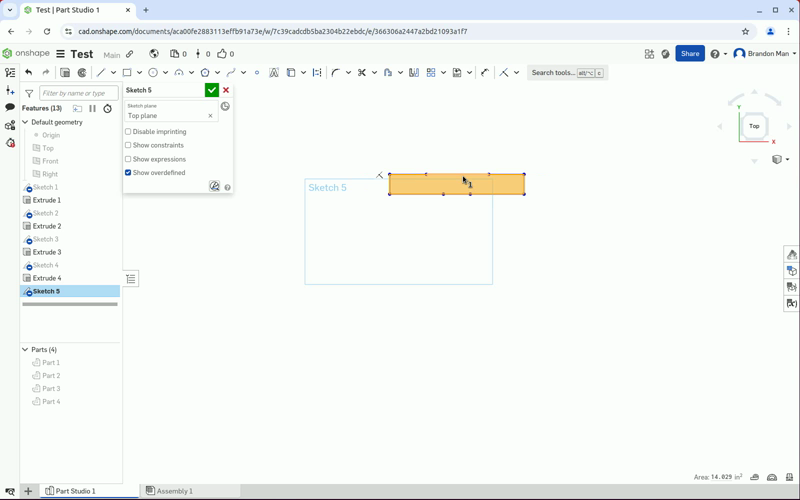
scroll(-6)
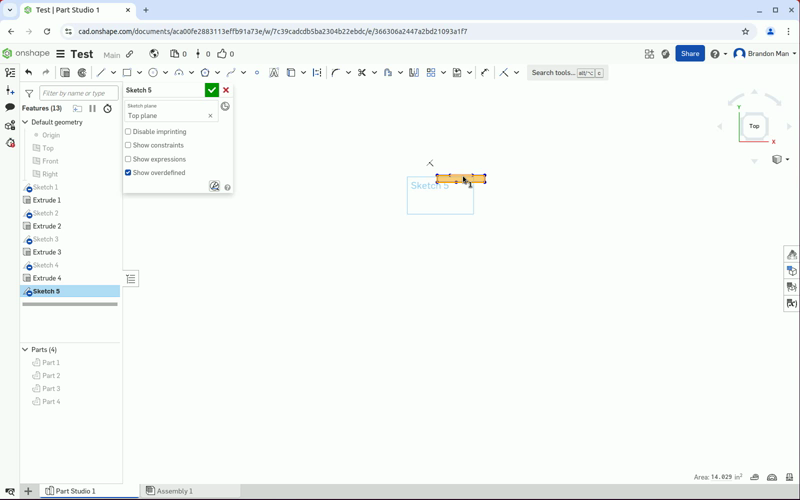
mouse_move(73, 352)
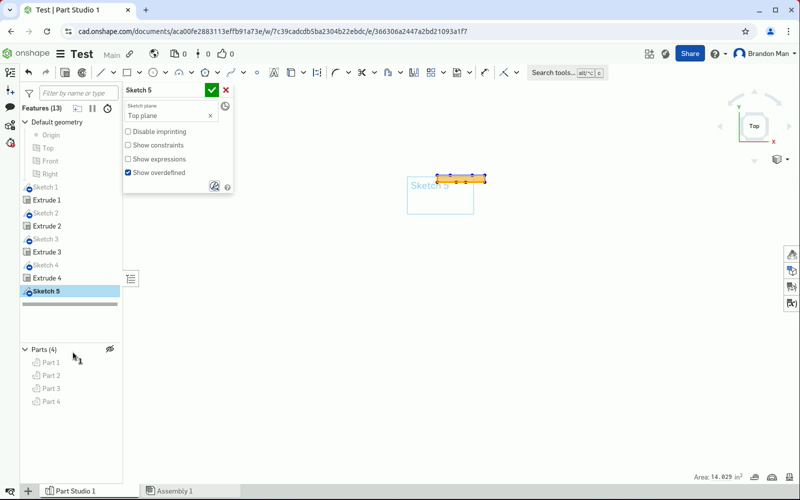
key(shift+y)
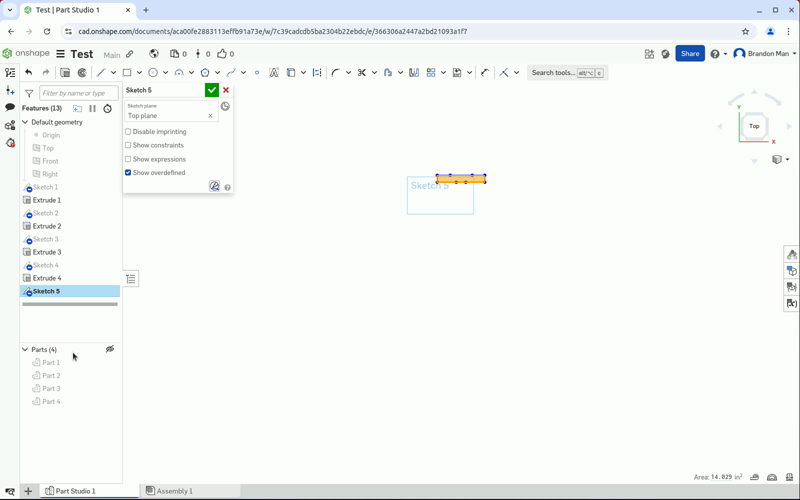
key(shift+e)
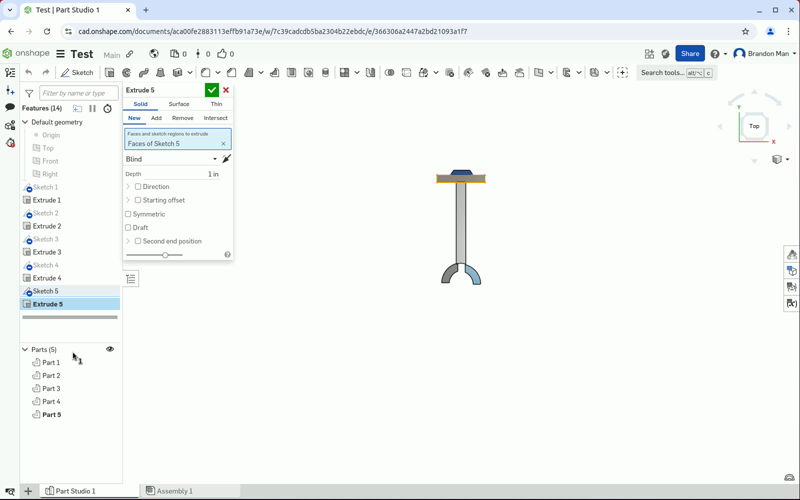
mouse_move(143, 106)
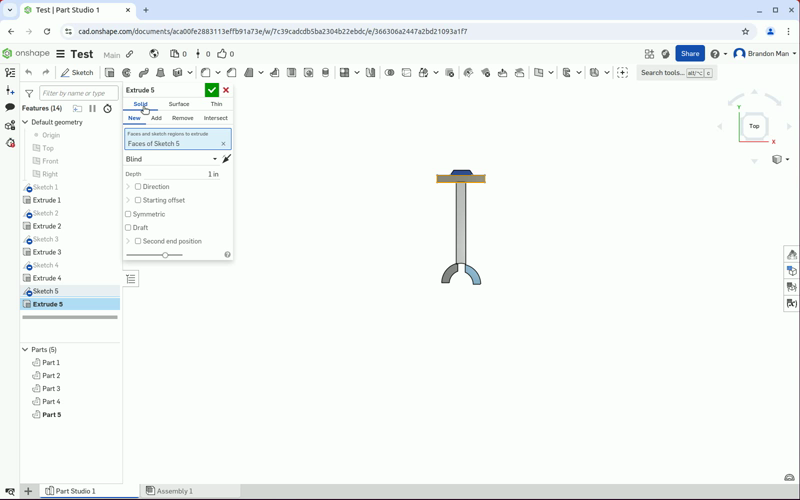
click(143, 106)
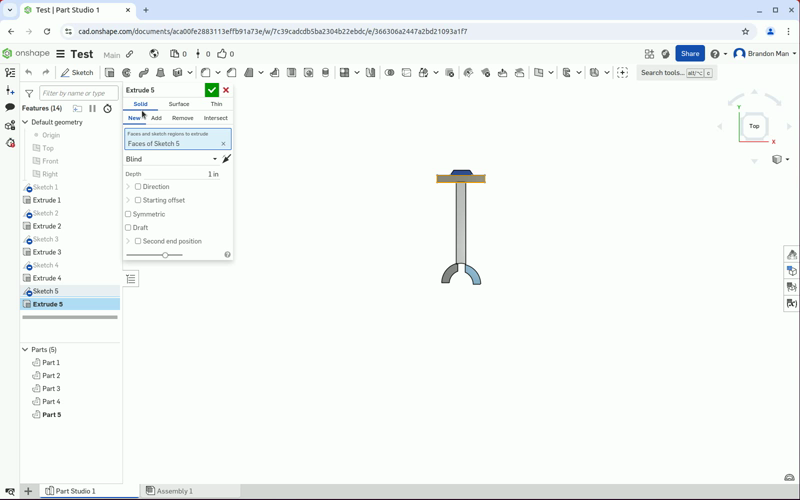
mouse_move(137, 120)
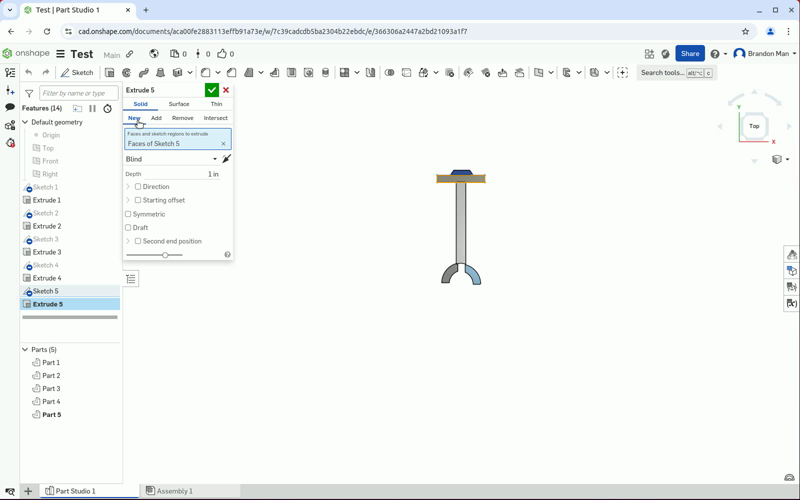
click(137, 120)
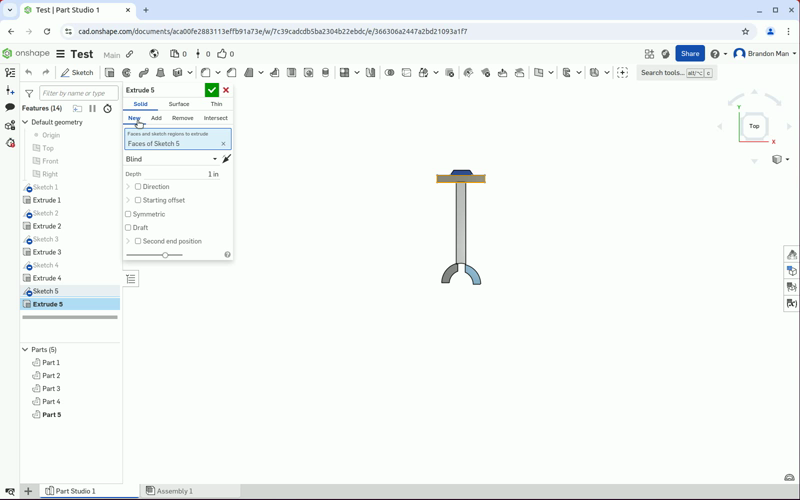
key(tab, 4)
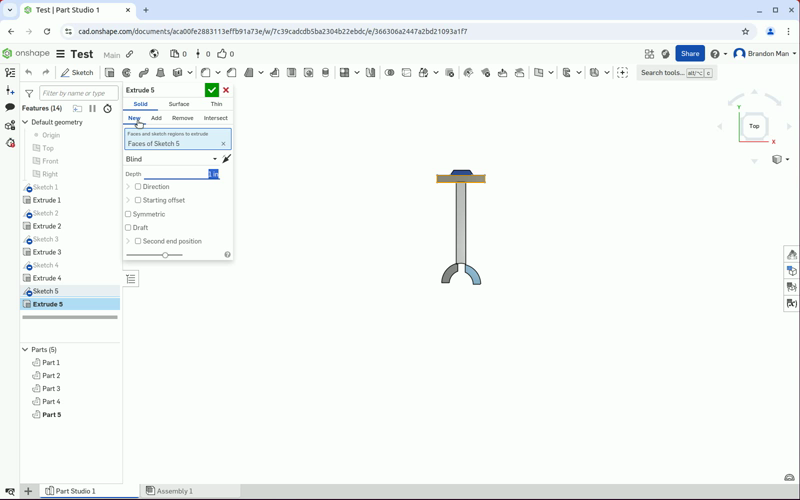
text(2.407)
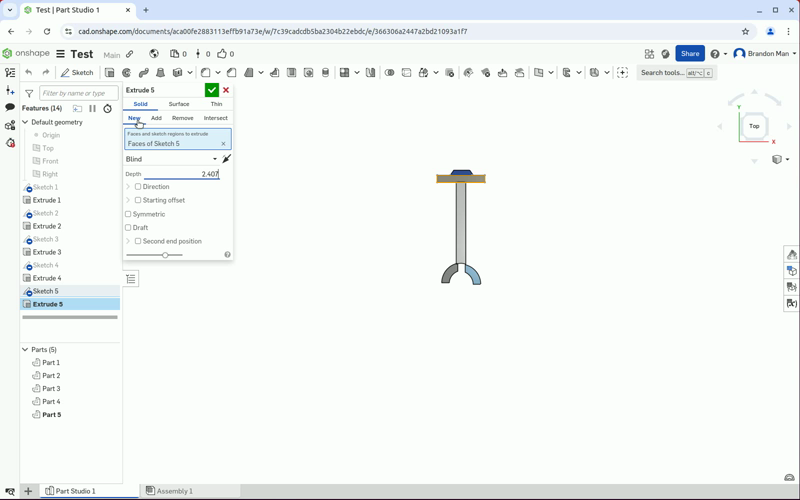
key(enter)
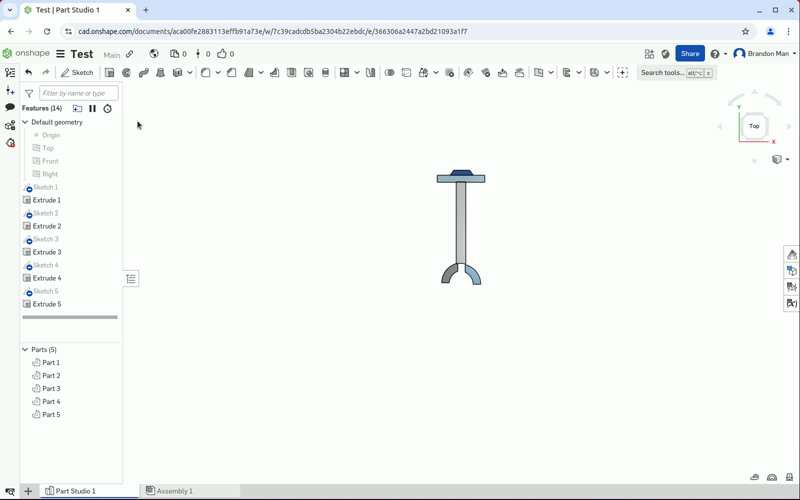
key(shift+h)
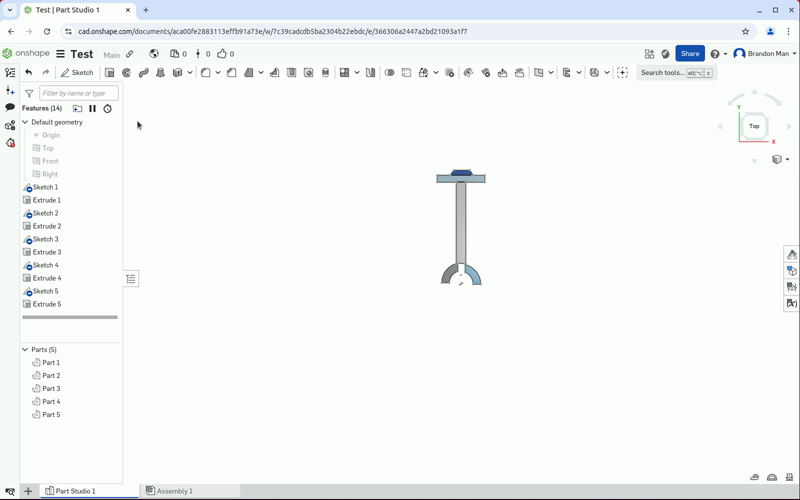
key(shift+h)
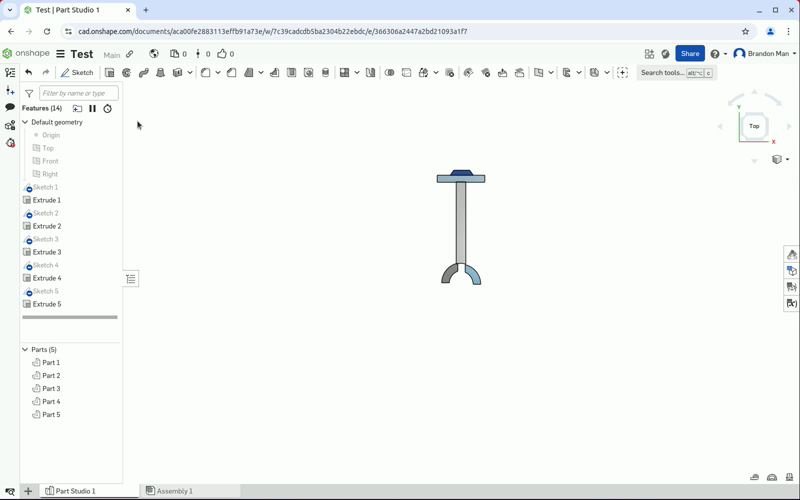
mouse_move(73, 189)
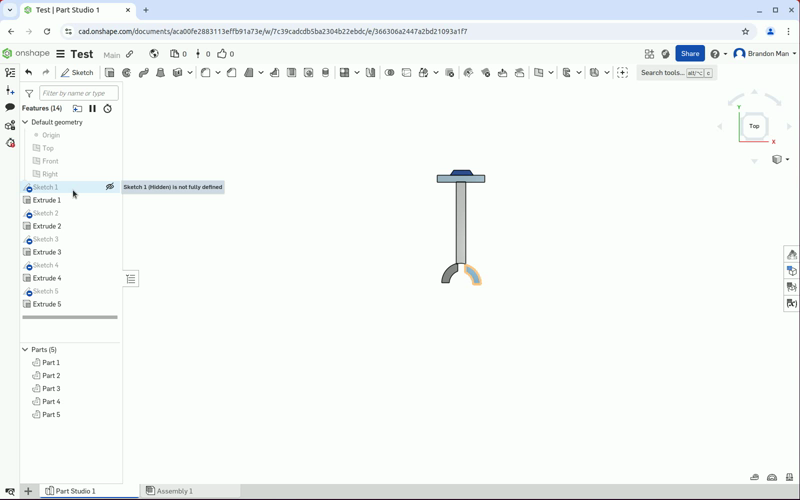
click(73, 189)
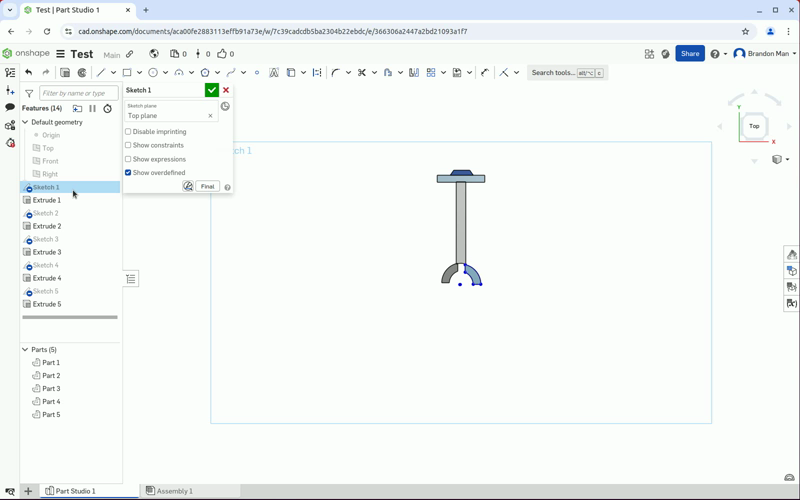
mouse_move(229, 92)
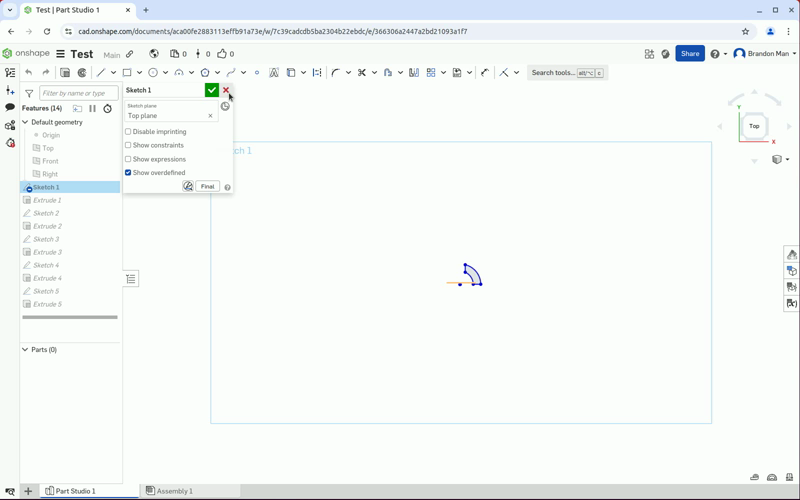
click(229, 92)
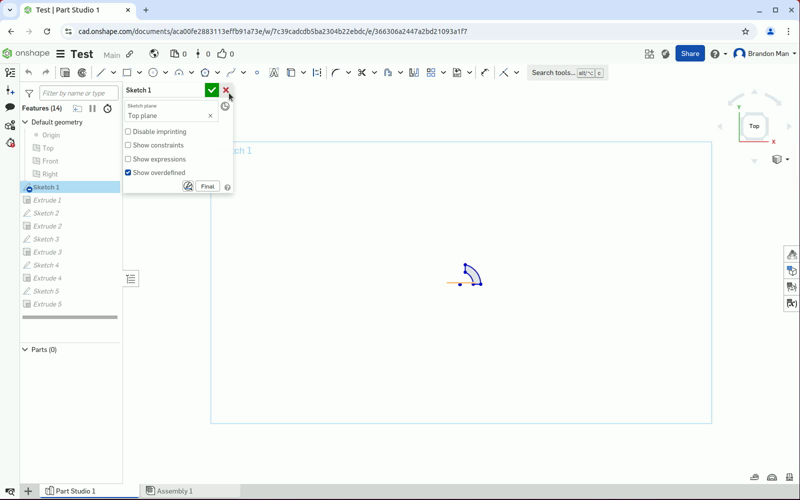
key(shift+s)
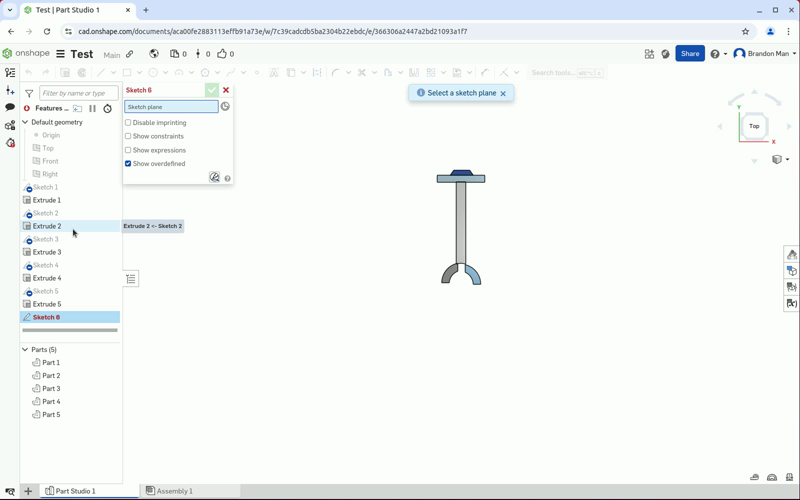
scroll(3)
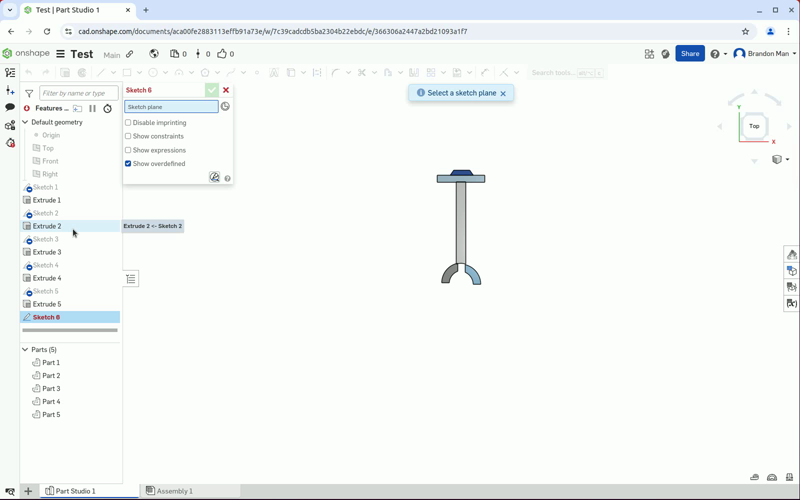
mouse_move(73, 150)
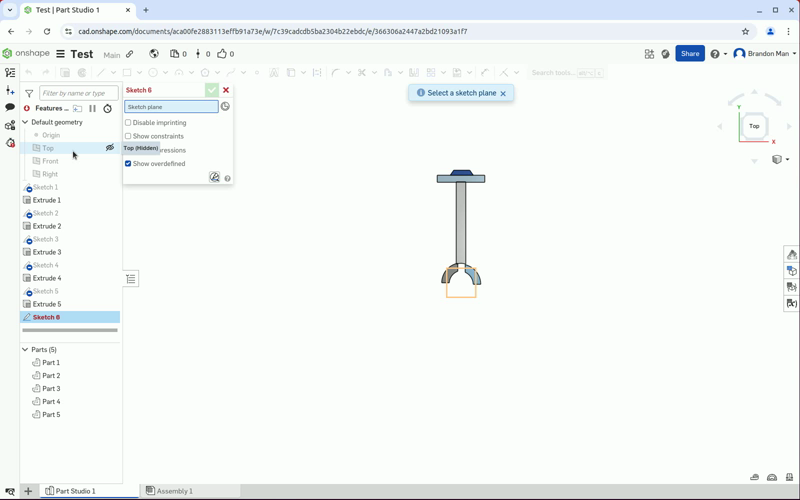
click(73, 150)
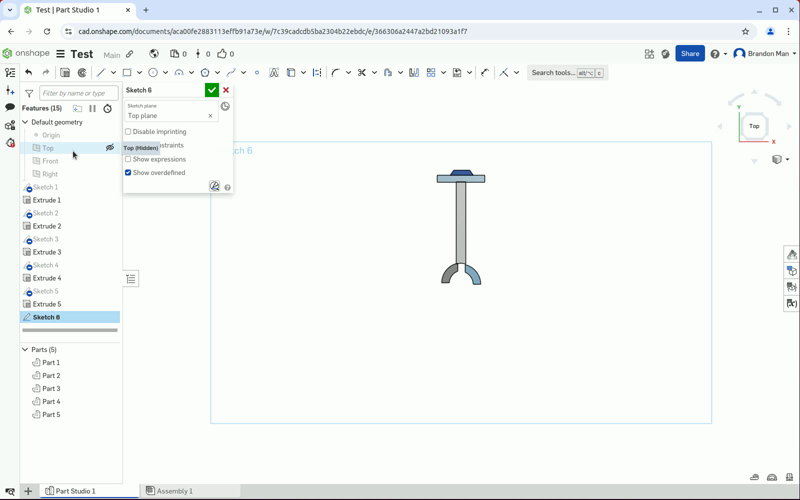
mouse_move(73, 352)
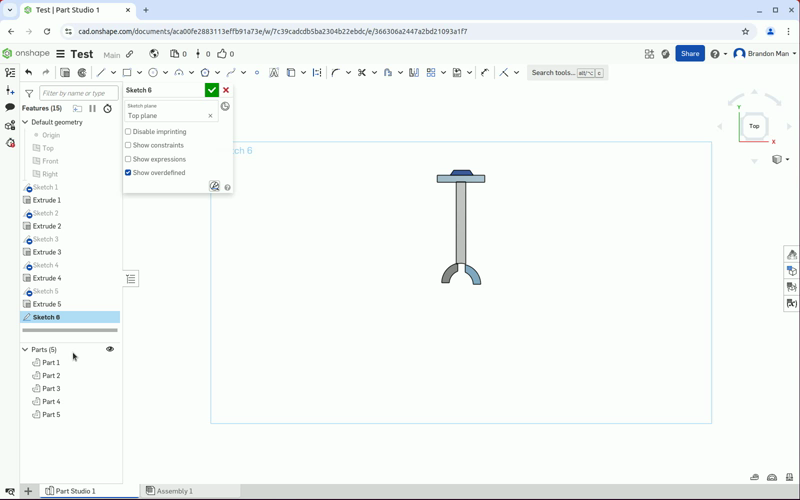
key(y)
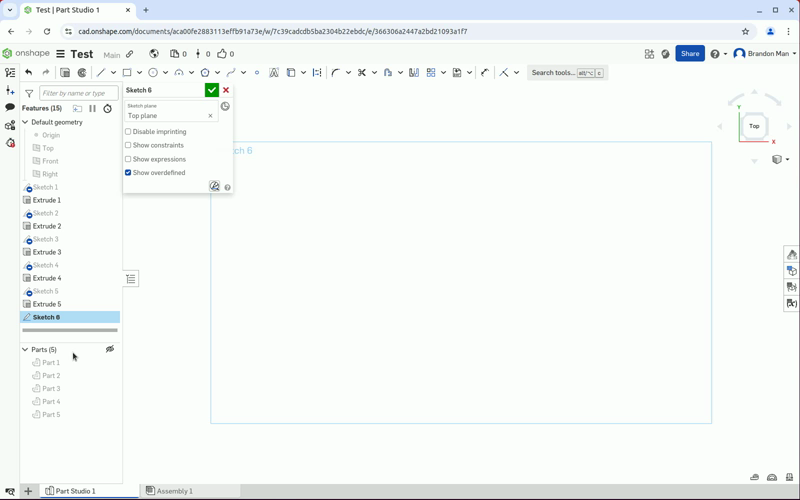
key(a)
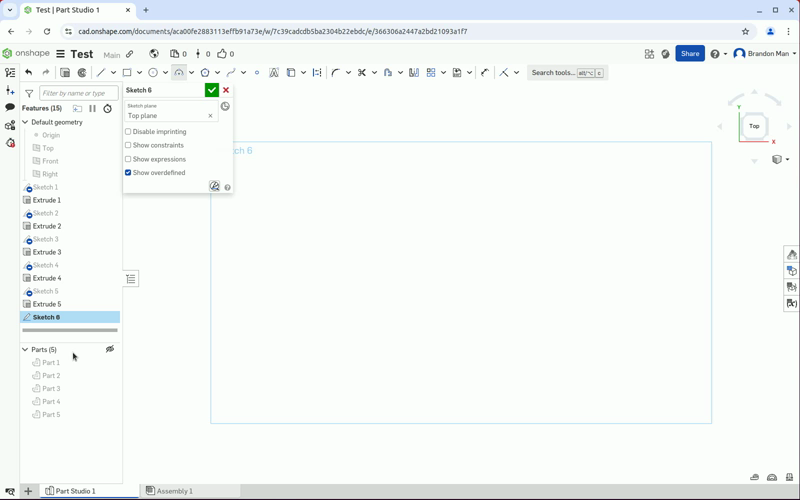
key_down(shift)
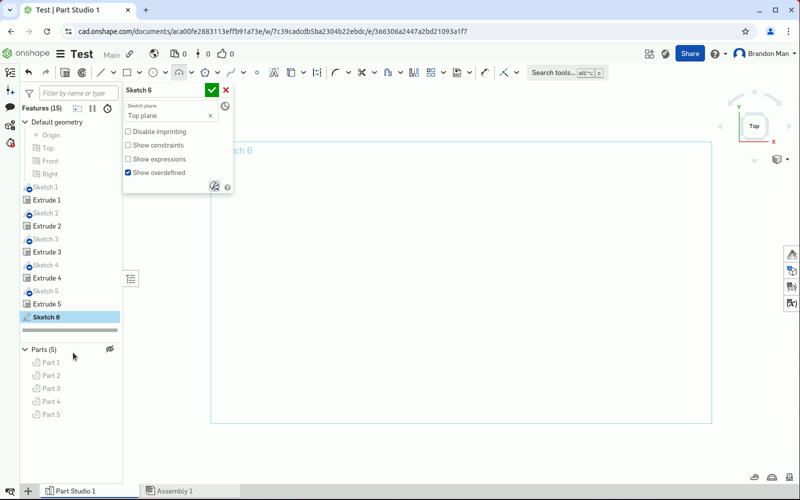
mouse_move(456, 272)
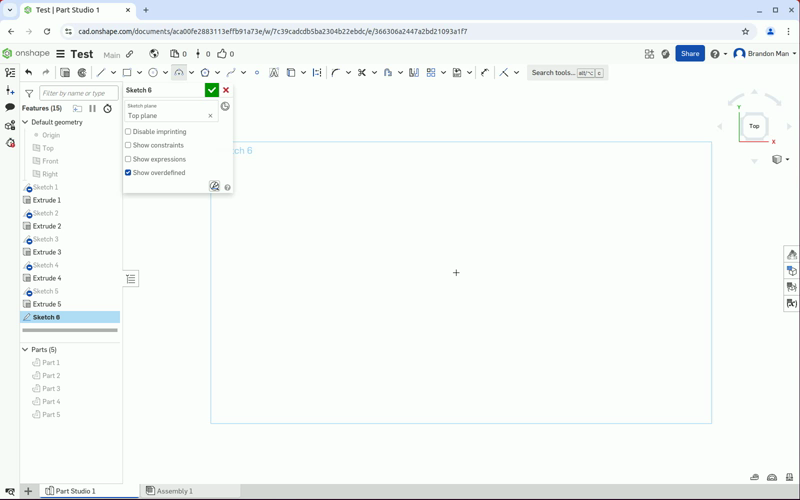
click(456, 272)
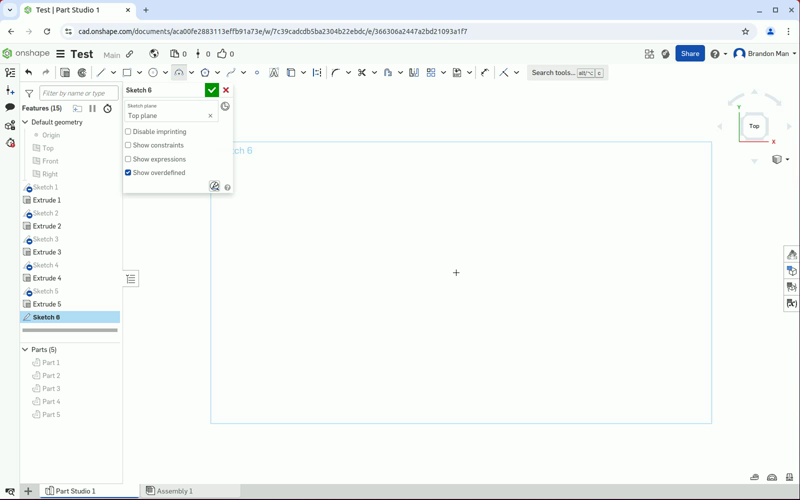
key_up(shift)
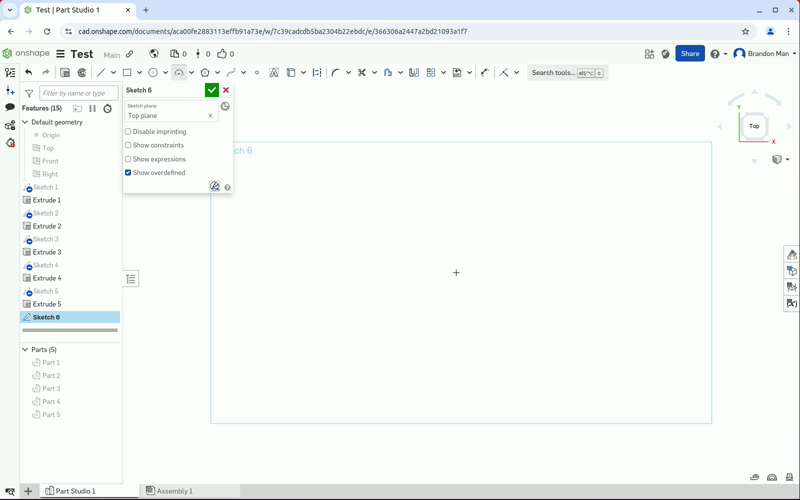
key_down(shift)
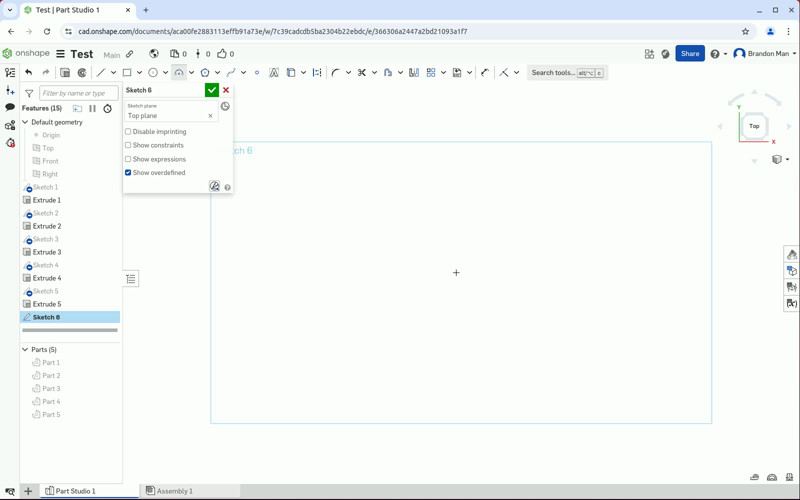
mouse_move(466, 272)
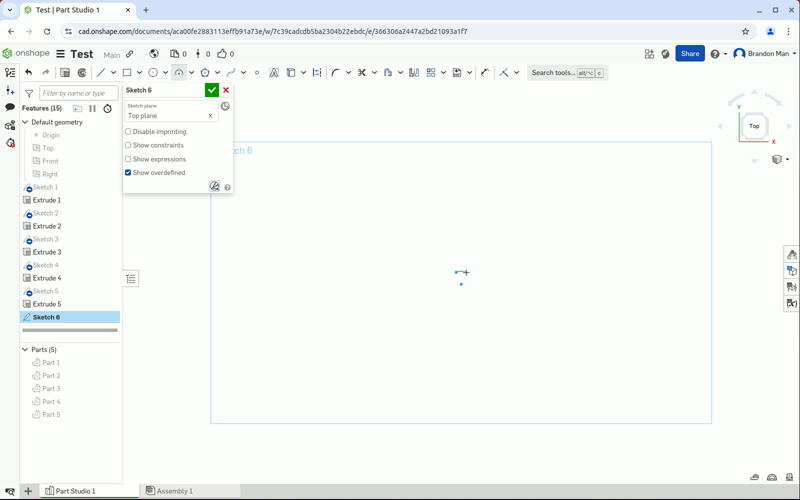
click(466, 272)
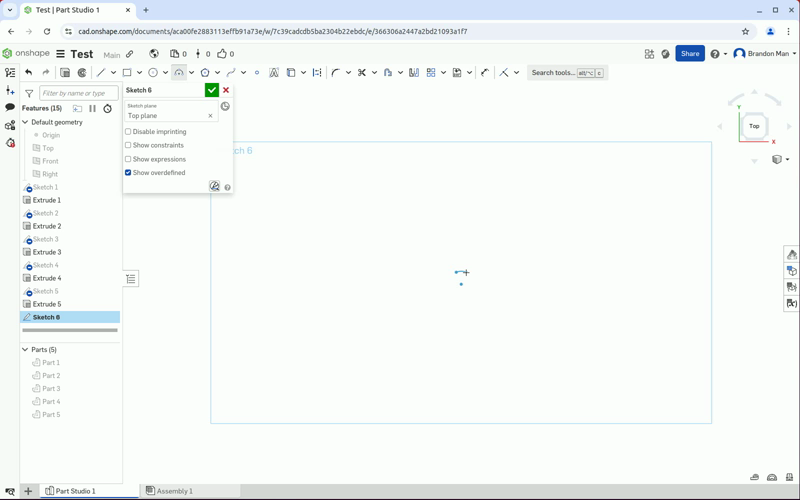
mouse_move(461, 271)
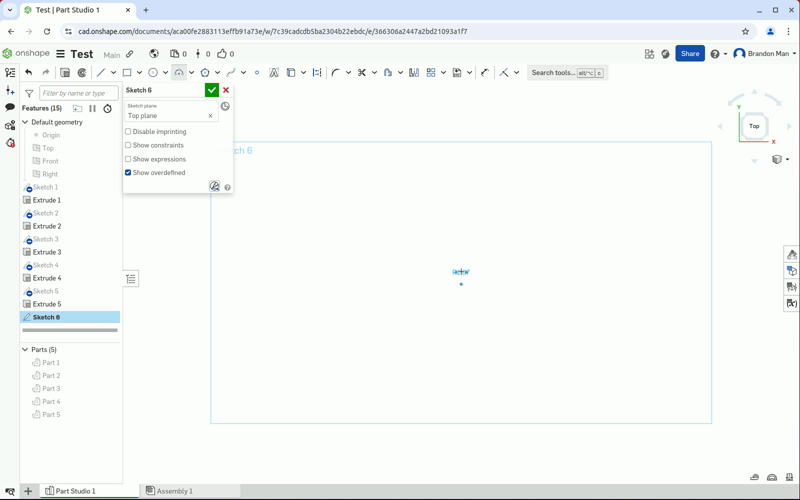
click(461, 271)
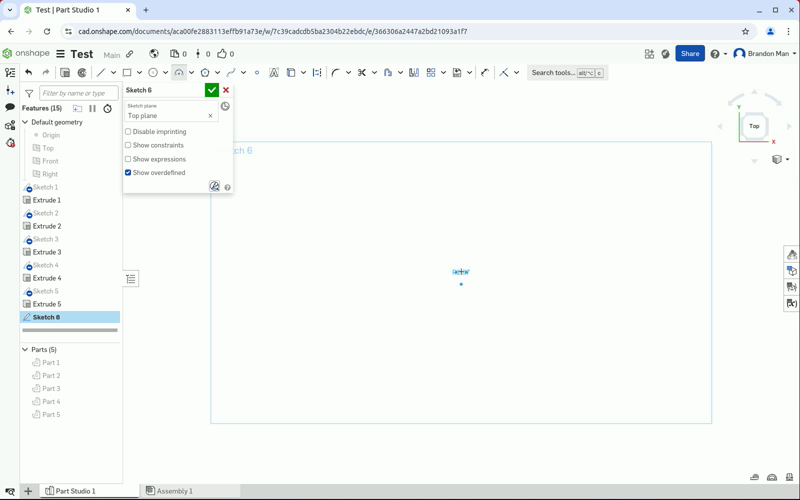
key_up(shift)
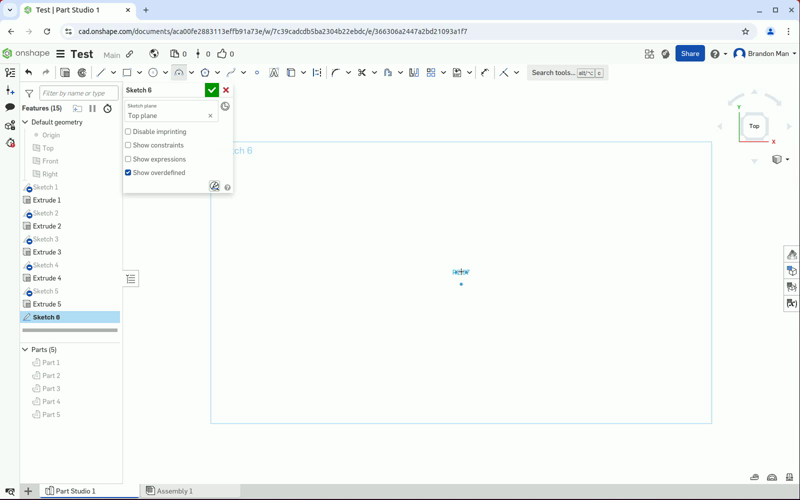
key(esc)
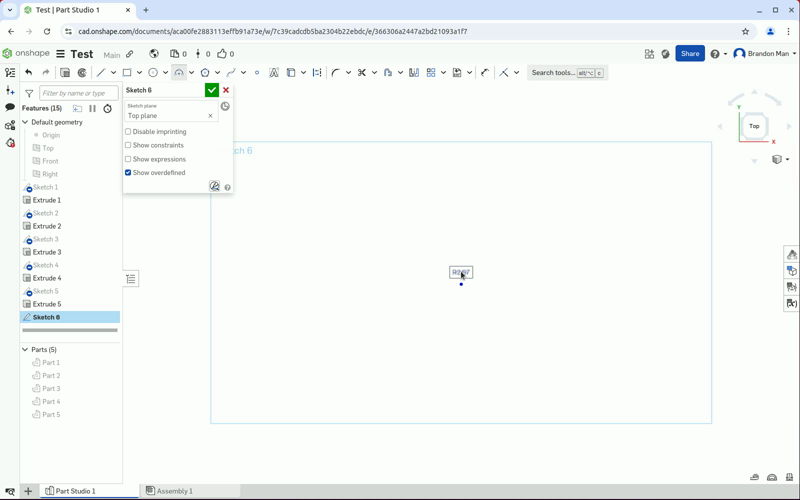
key(l)
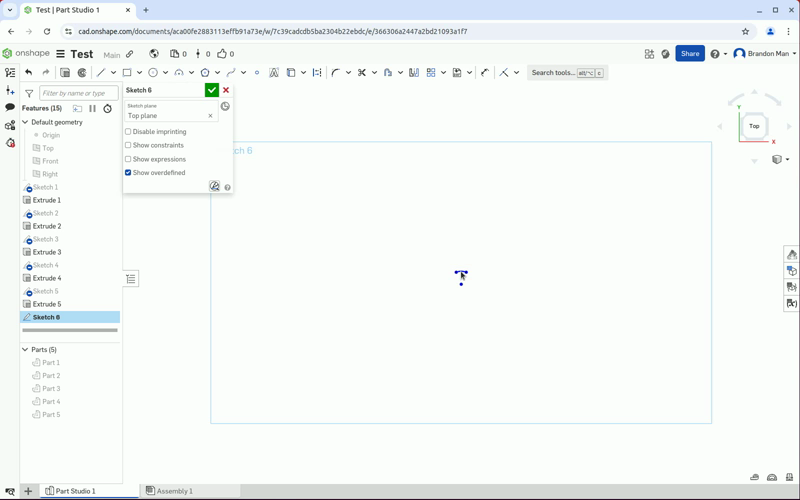
mouse_move(466, 272)
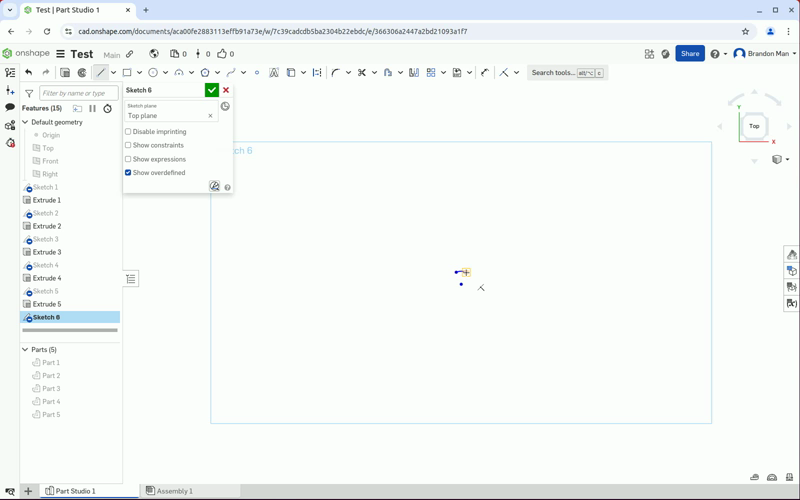
click(466, 272)
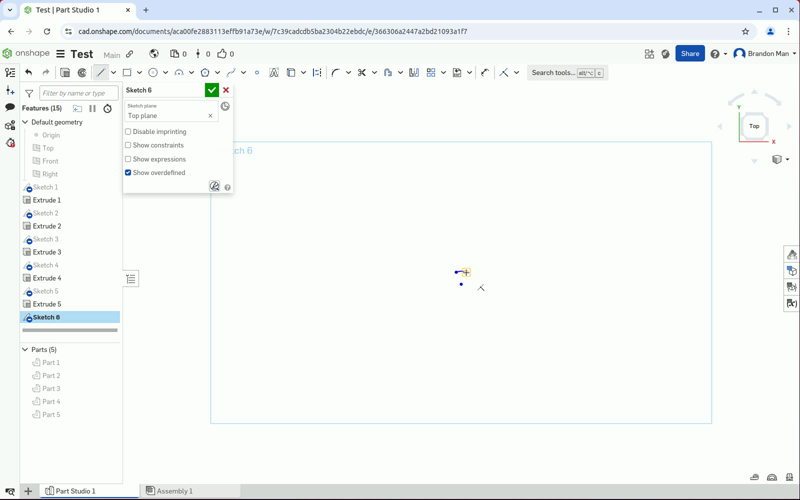
key_down(shift)
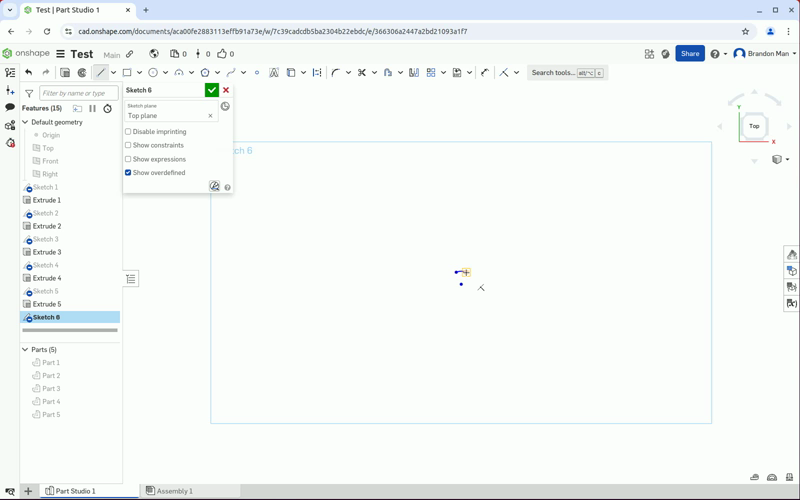
mouse_move(496, 272)
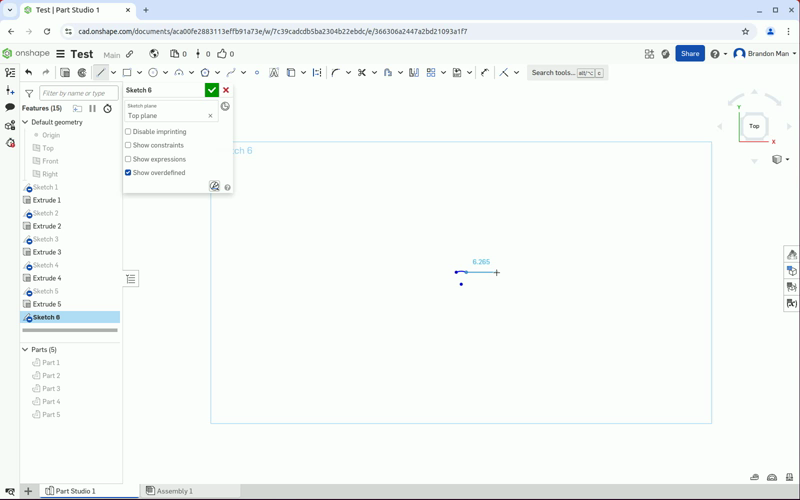
mouse_move(466, 264)
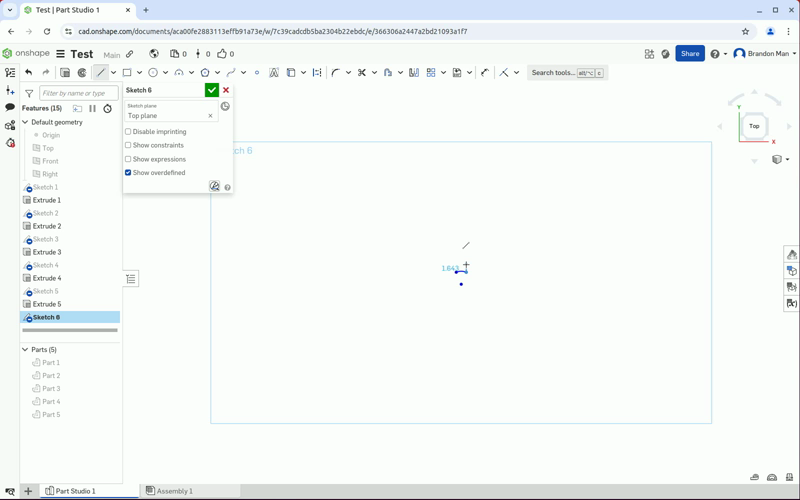
click(466, 264)
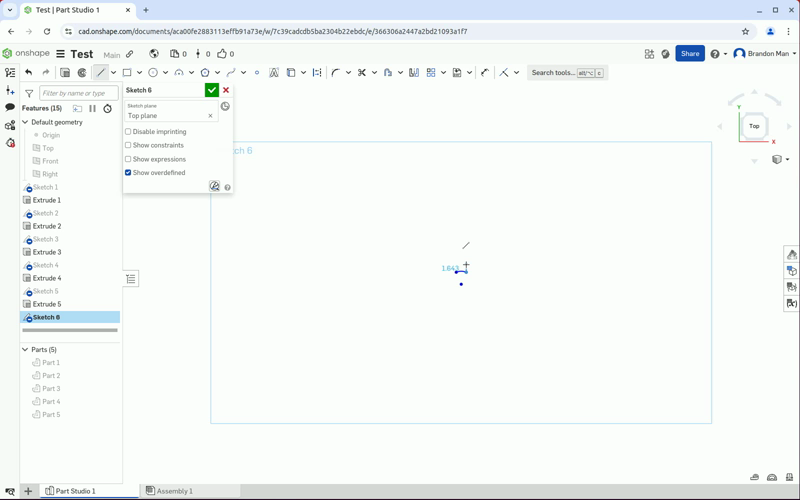
key_up(shift)
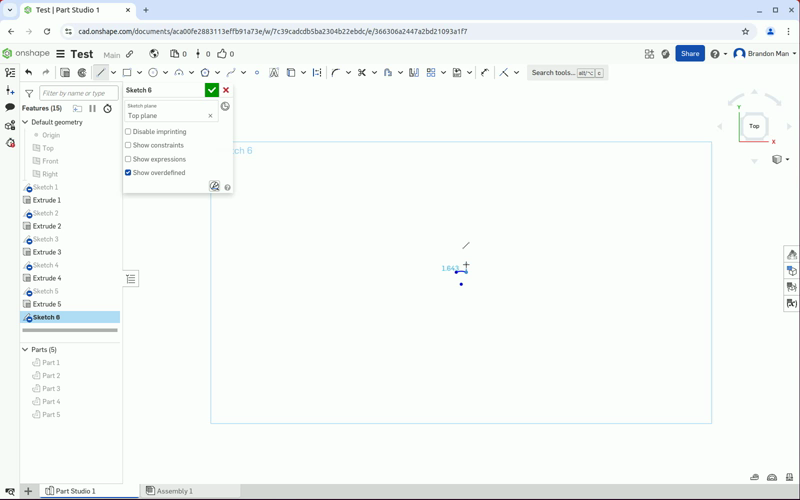
key(esc)
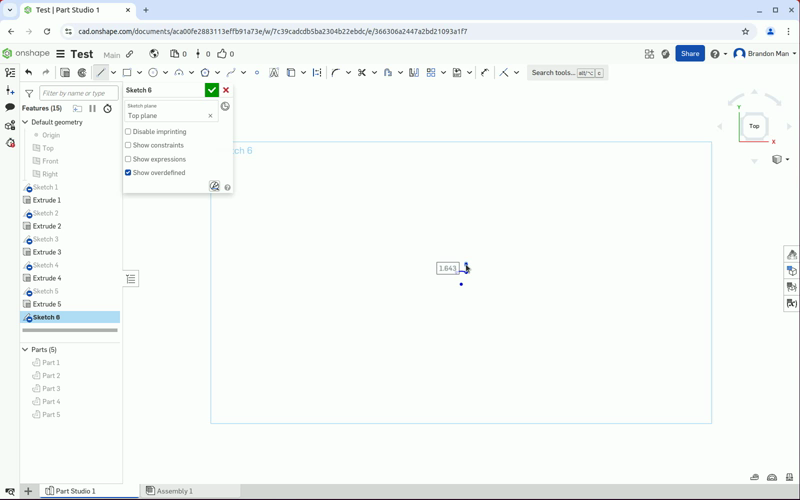
key(a)
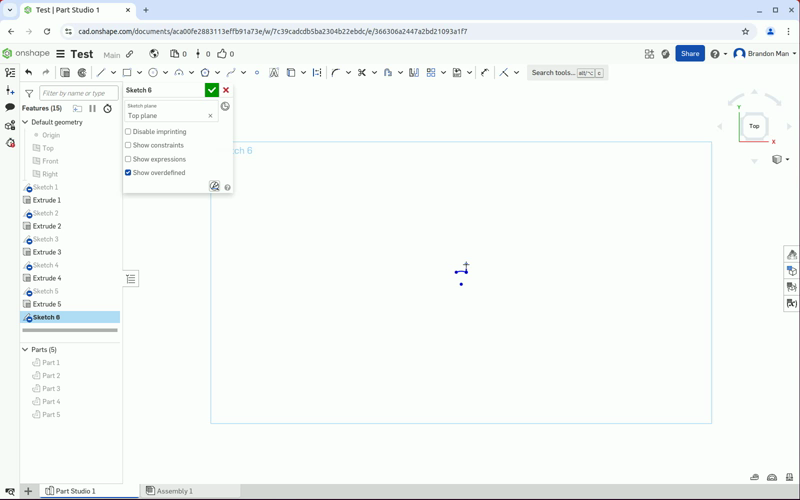
mouse_move(466, 264)
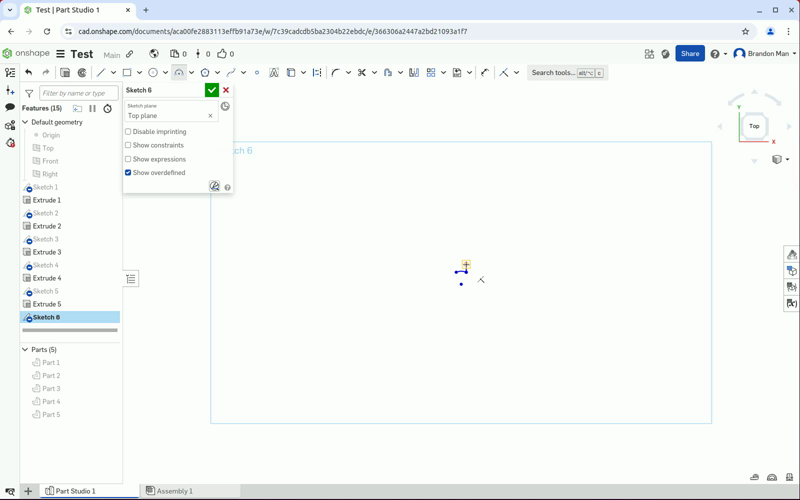
click(466, 264)
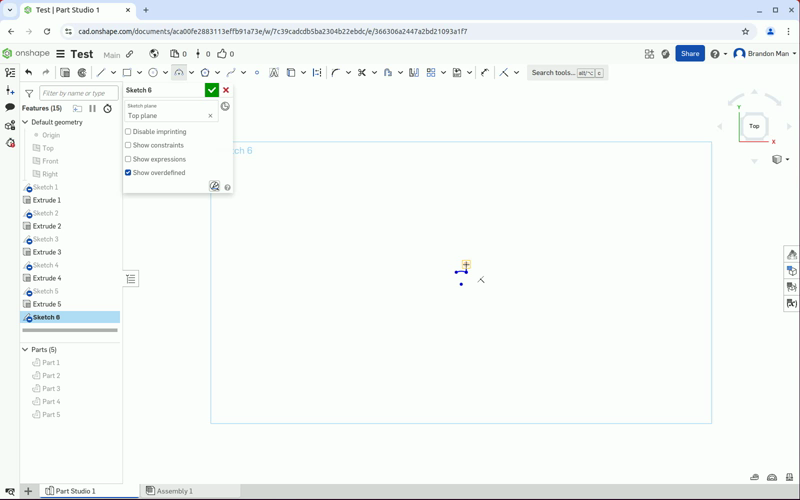
key_down(shift)
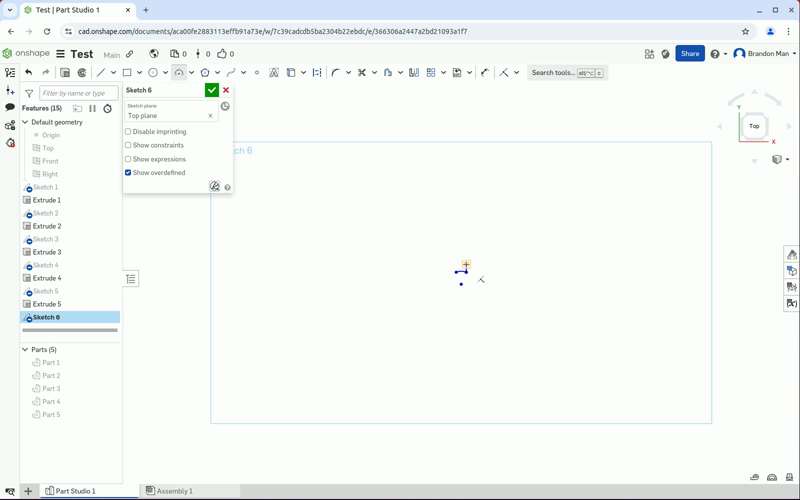
mouse_move(456, 264)
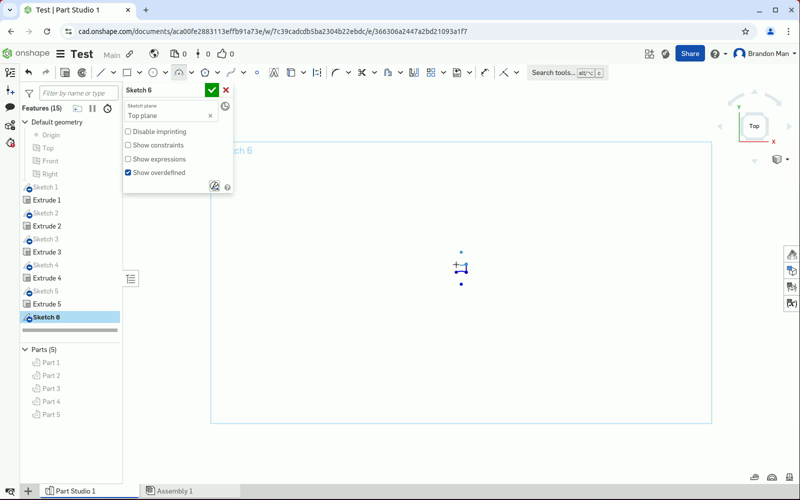
click(456, 264)
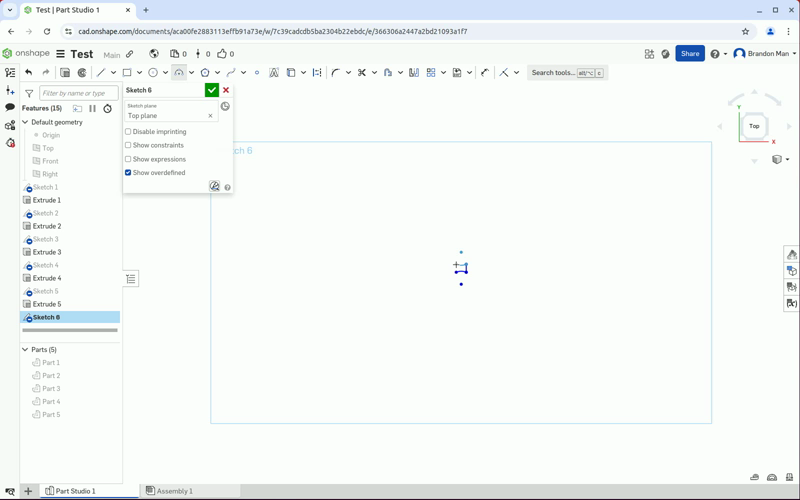
mouse_move(461, 263)
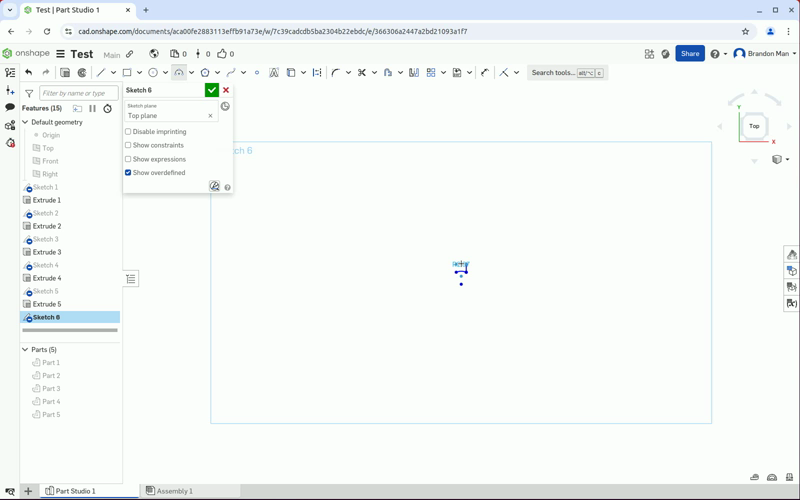
click(461, 263)
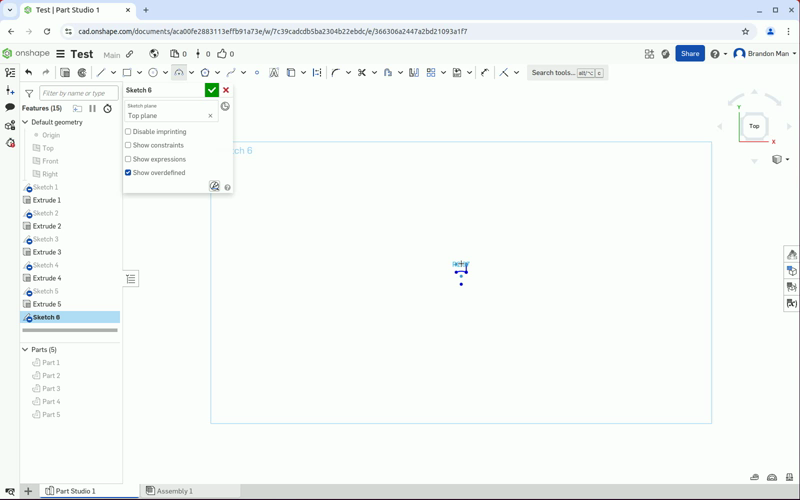
key_up(shift)
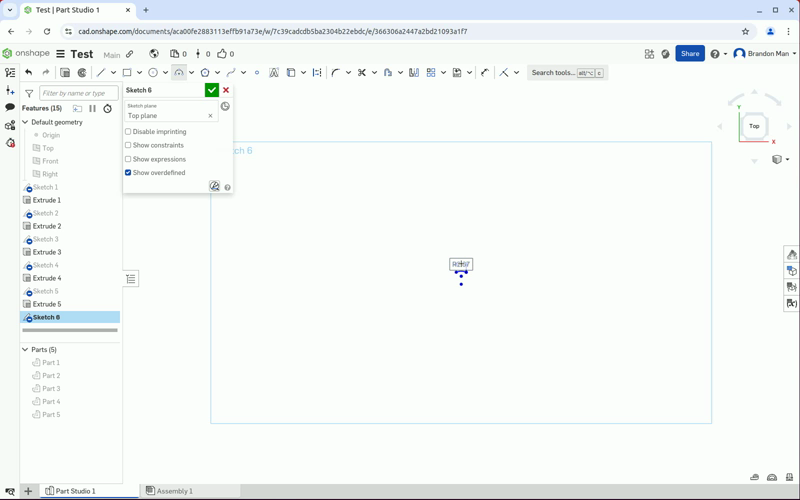
key(esc)
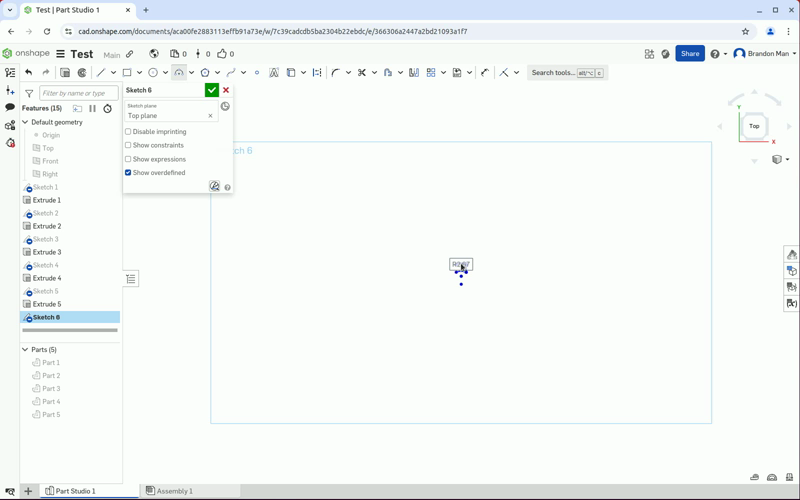
key(l)
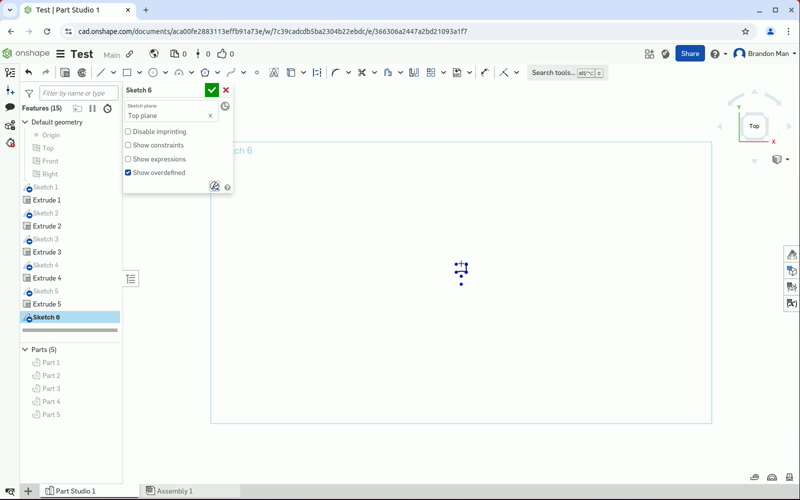
mouse_move(456, 264)
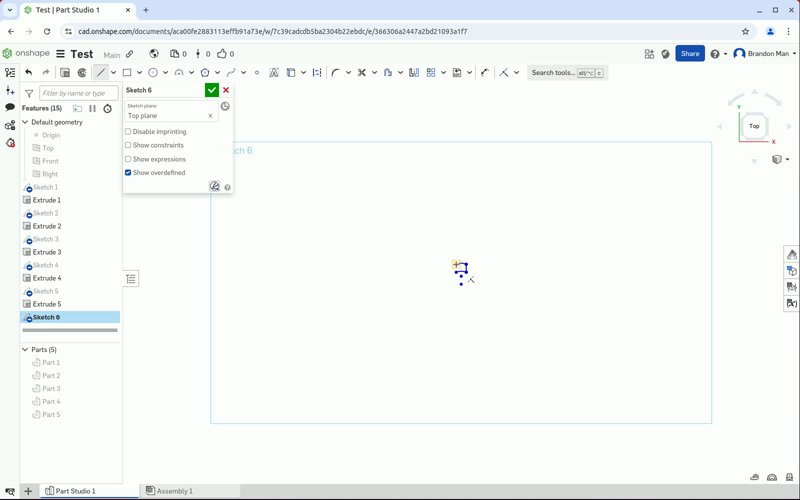
click(456, 264)
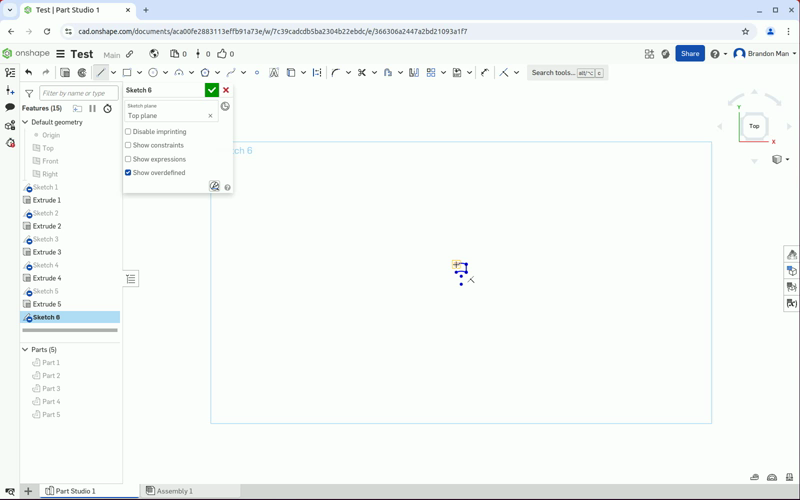
mouse_move(486, 264)
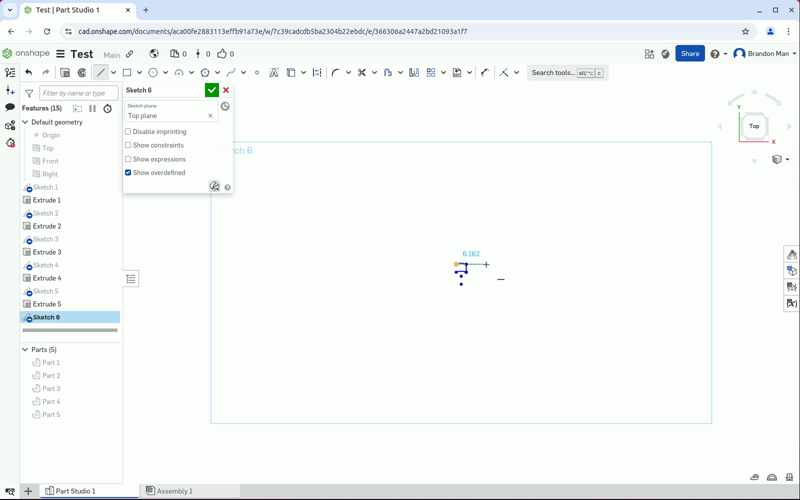
key_down(shift)
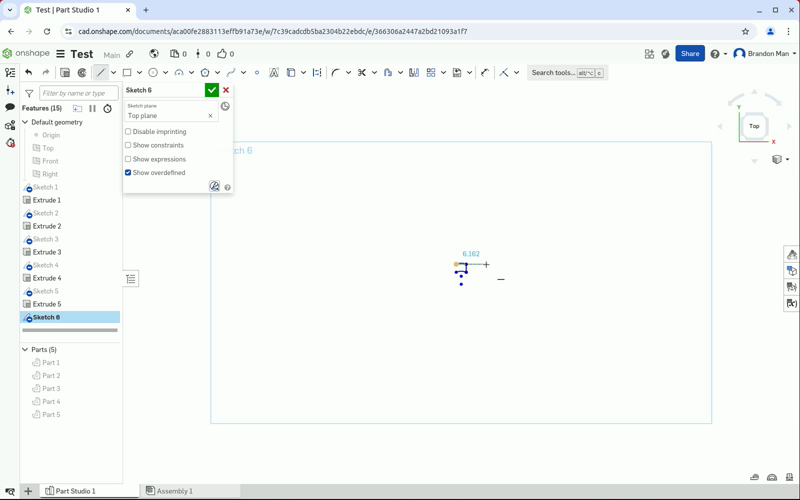
mouse_move(456, 272)
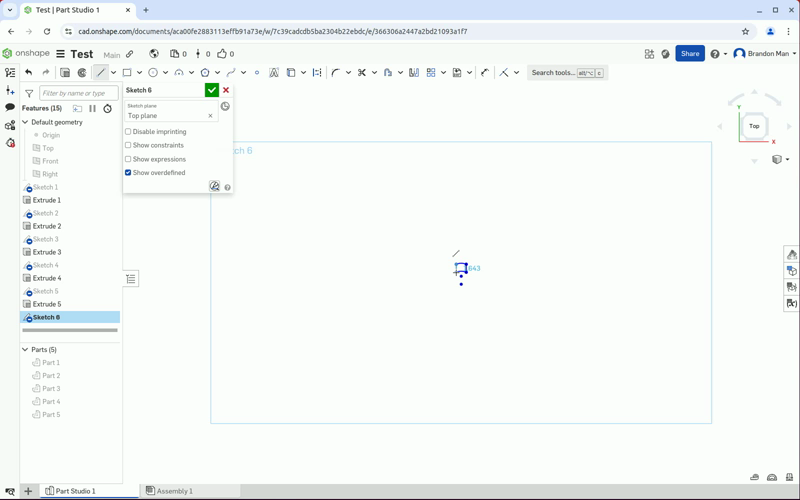
key_up(shift)
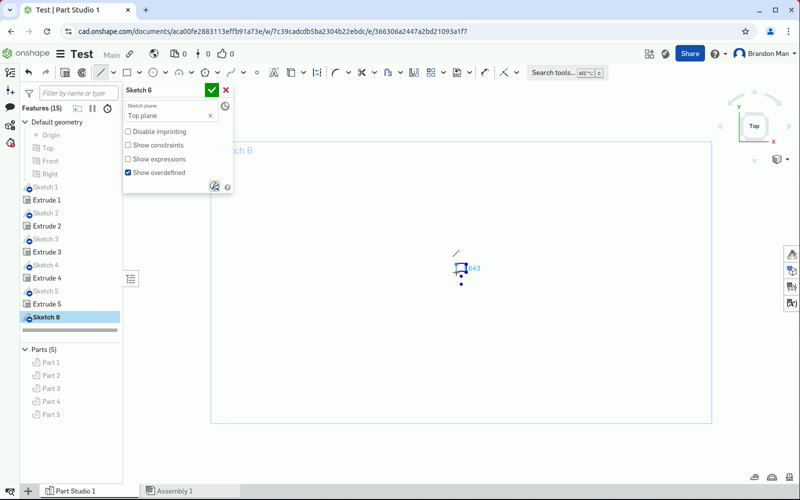
click(456, 272)
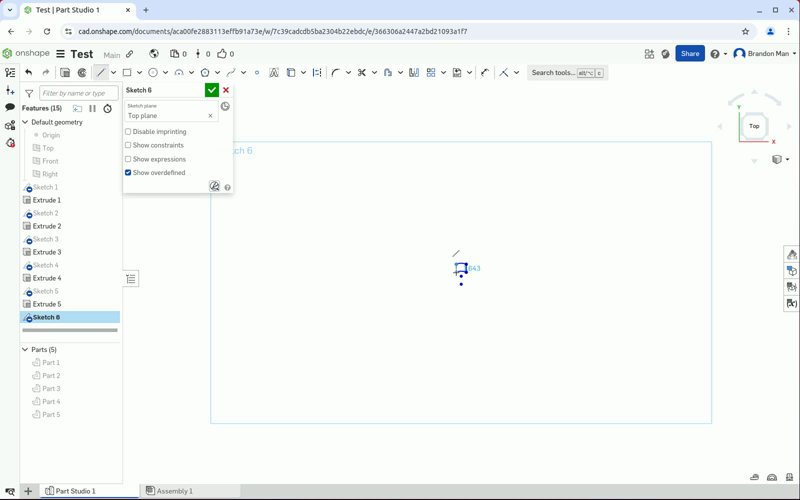
key(esc)
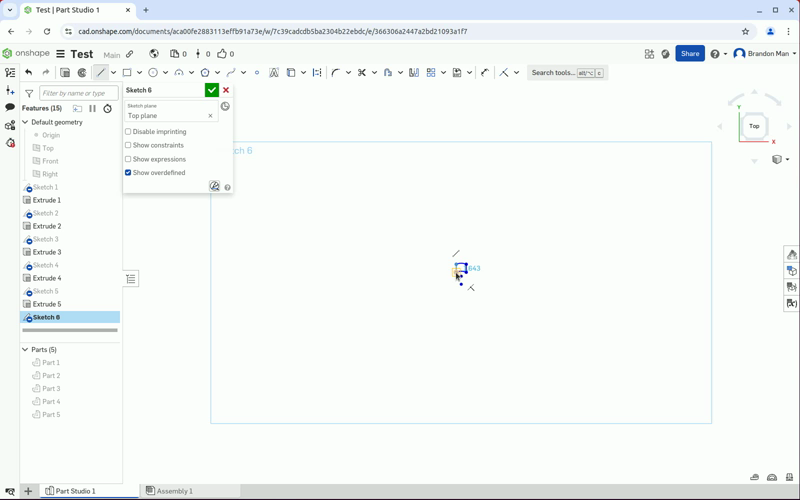
mouse_move(461, 270)
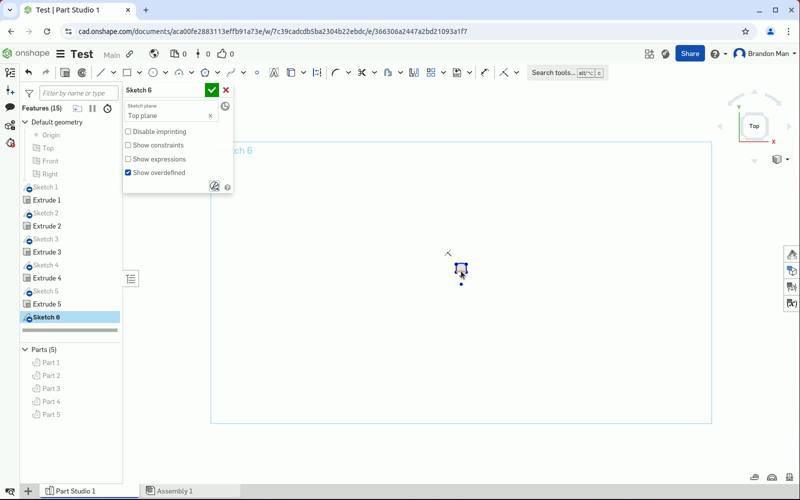
scroll(6)
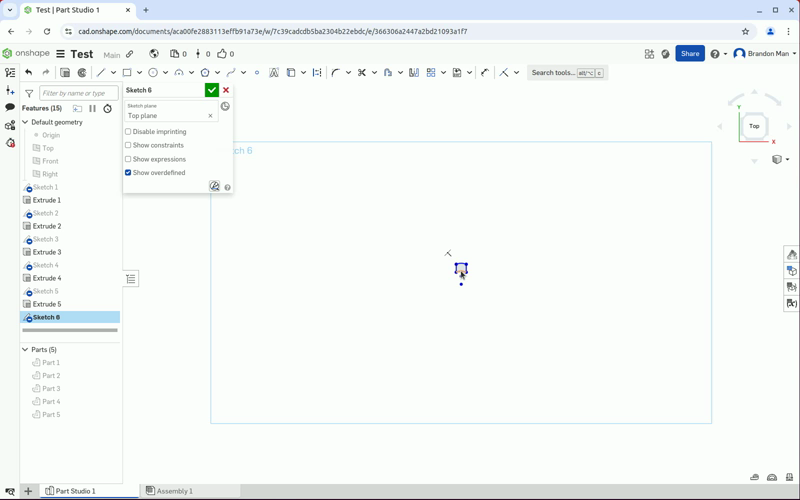
scroll(6)
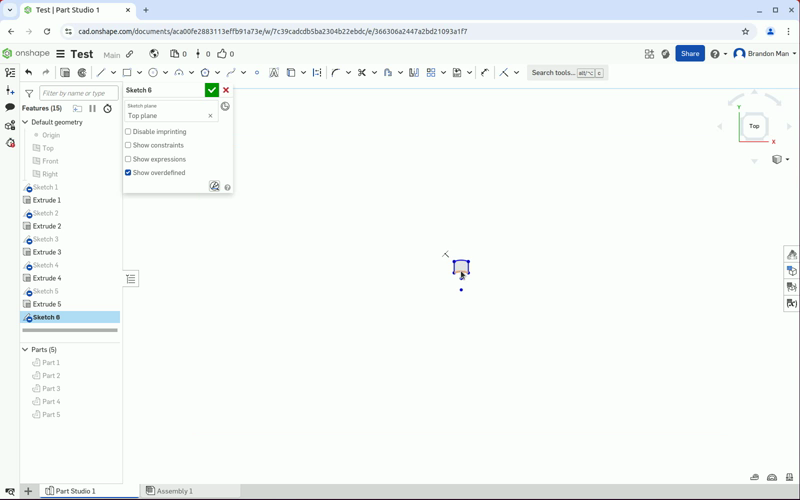
scroll(6)
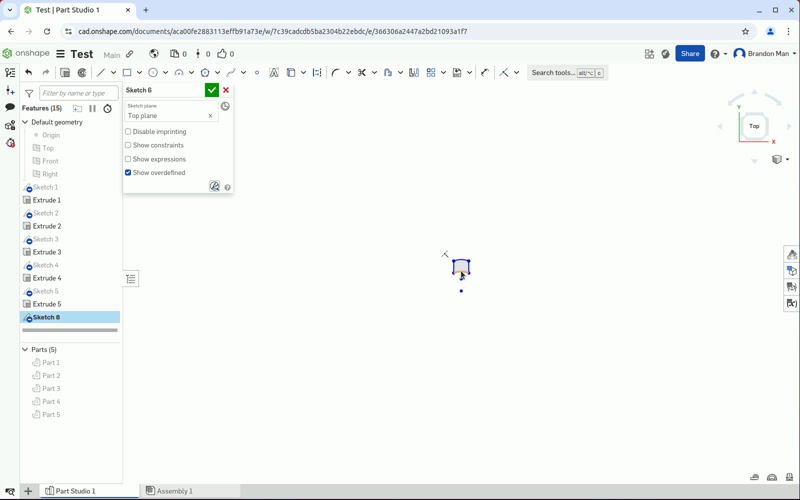
scroll(6)
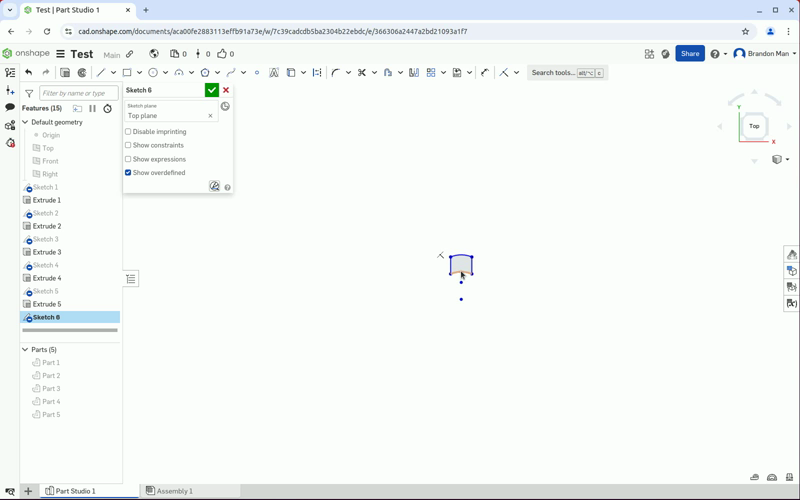
scroll(6)
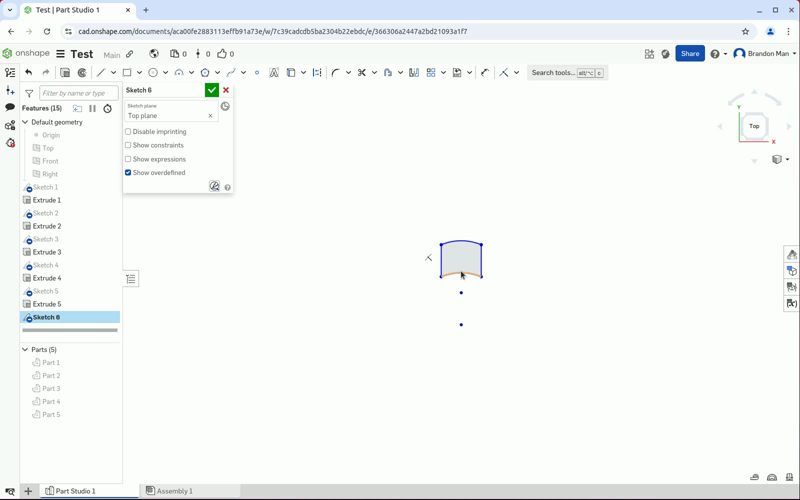
scroll(6)
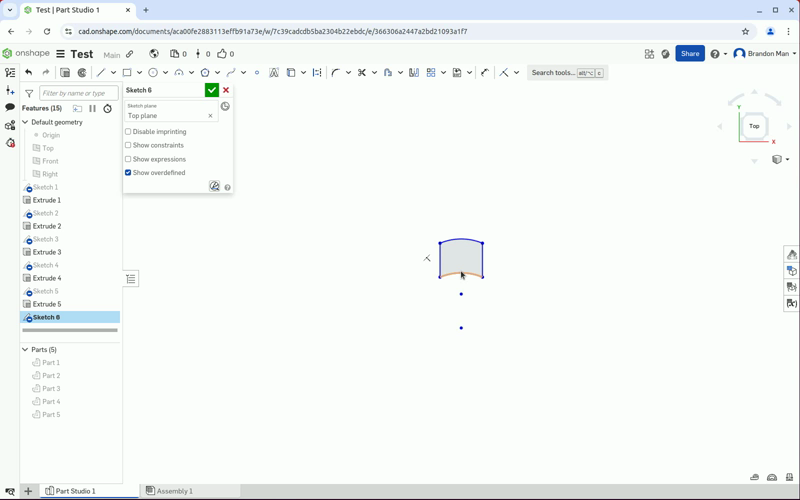
scroll(6)
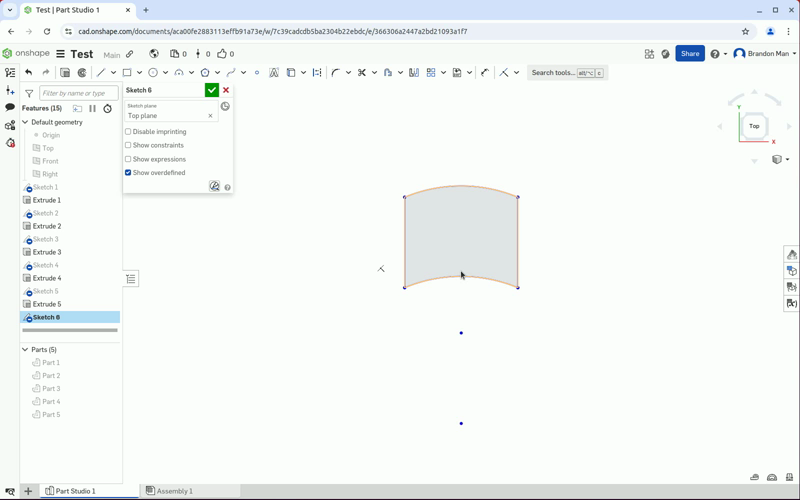
click(461, 270)
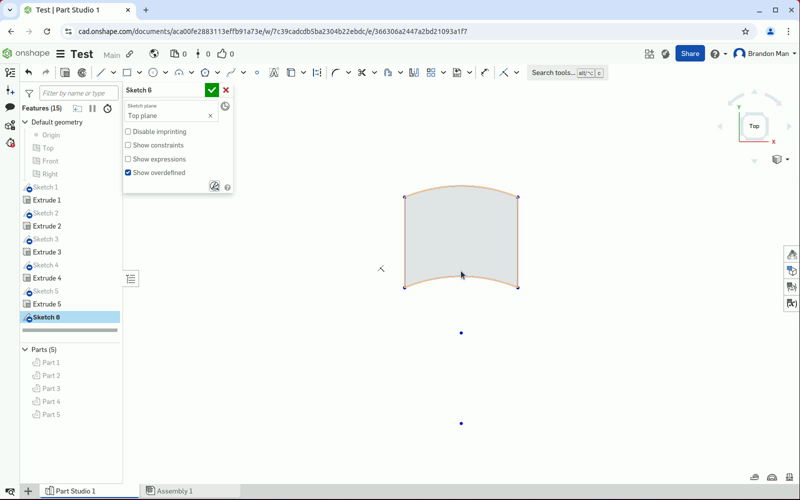
scroll(-6)
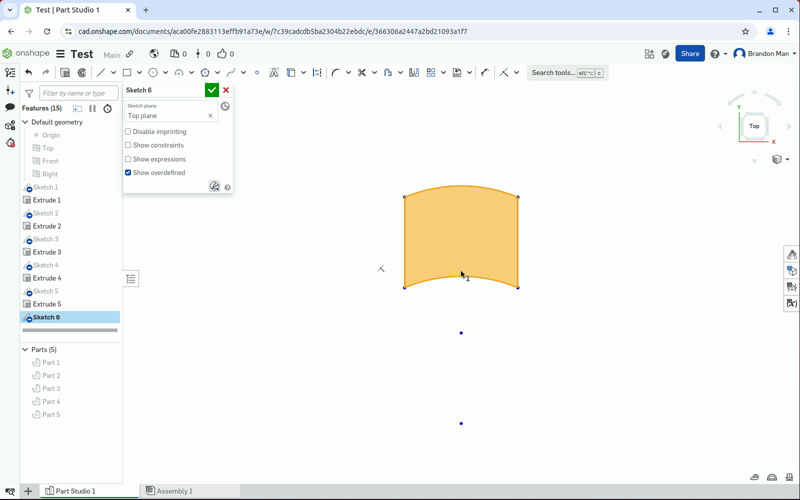
scroll(-6)
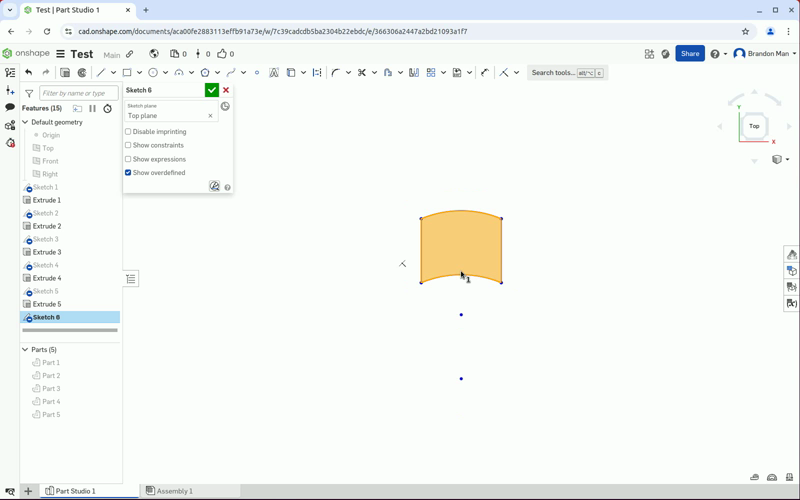
scroll(-6)
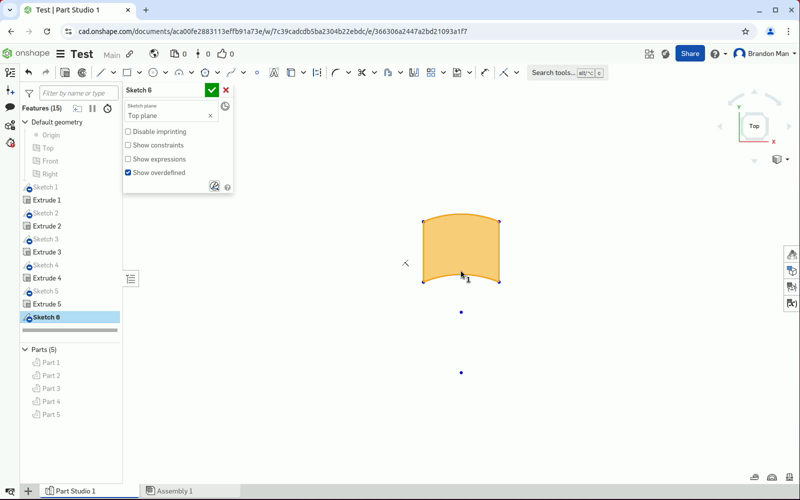
scroll(-6)
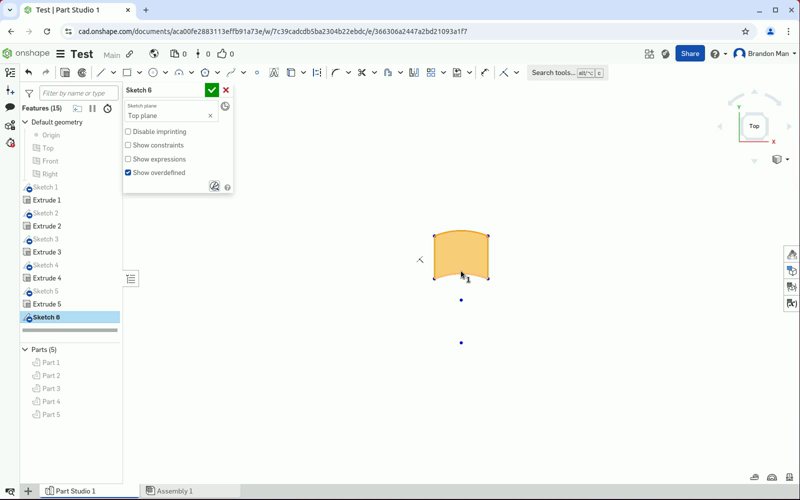
scroll(-6)
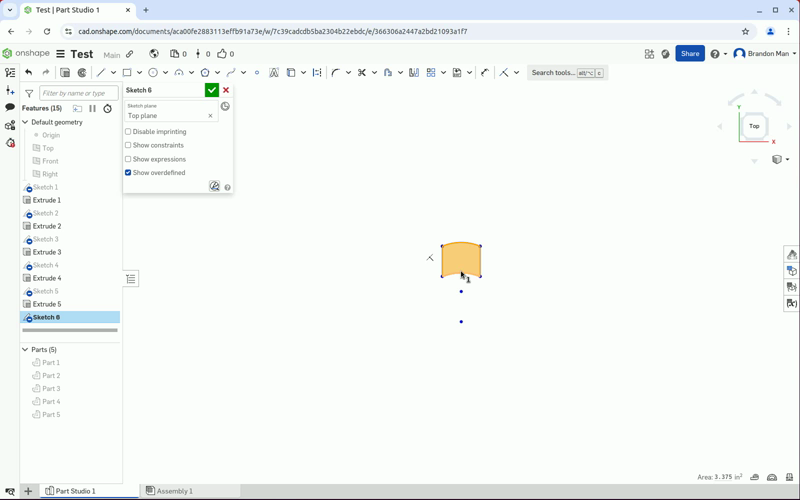
scroll(-6)
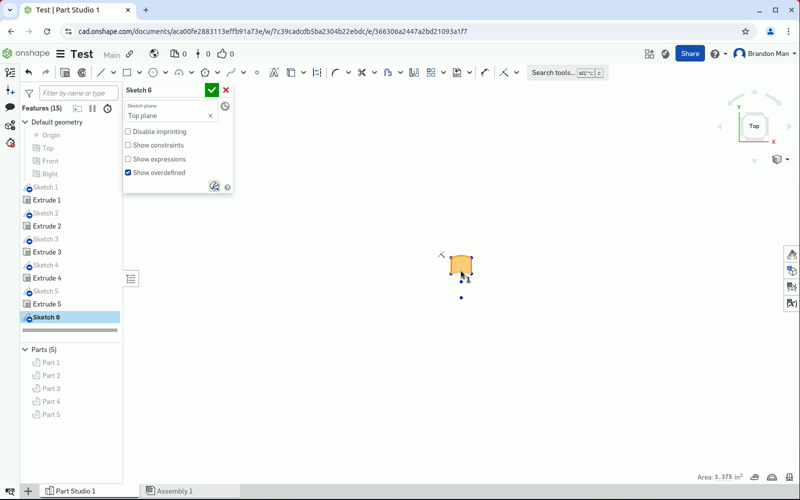
scroll(-6)
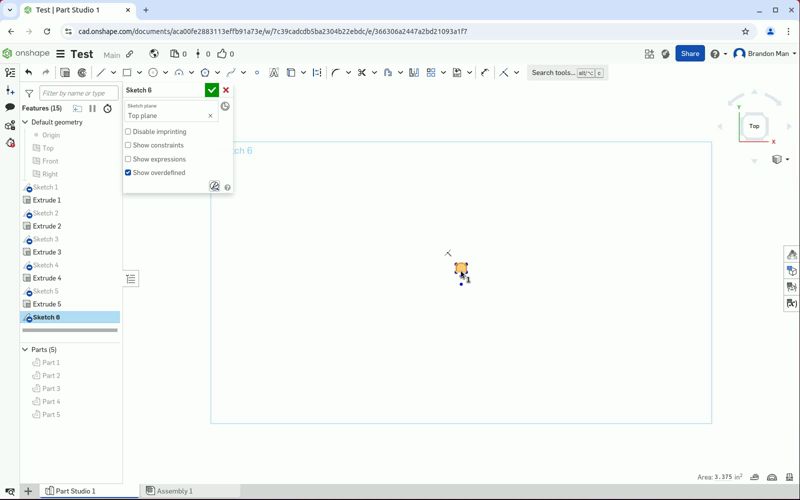
mouse_move(73, 352)
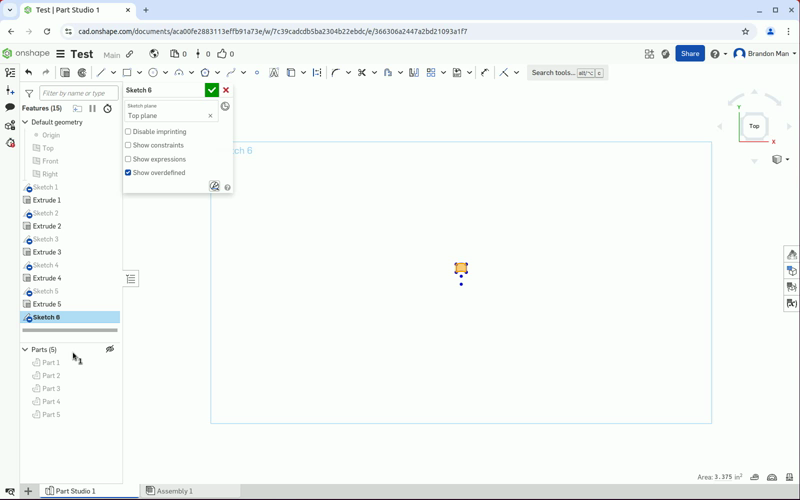
key(shift+y)
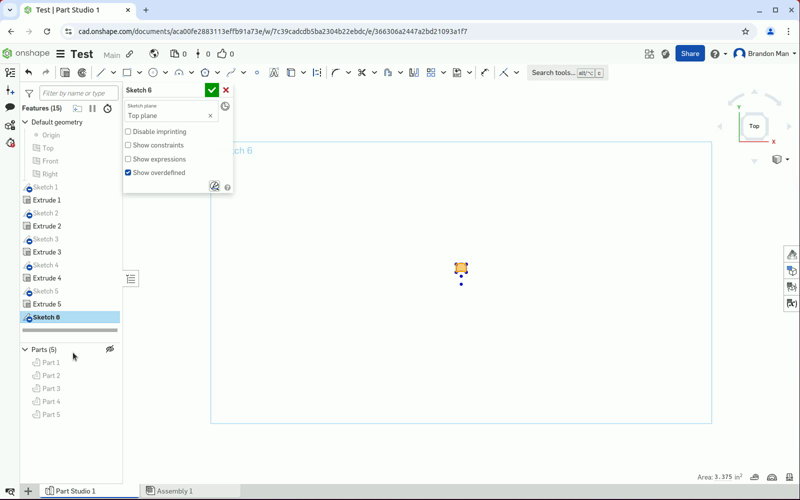
key(shift+e)
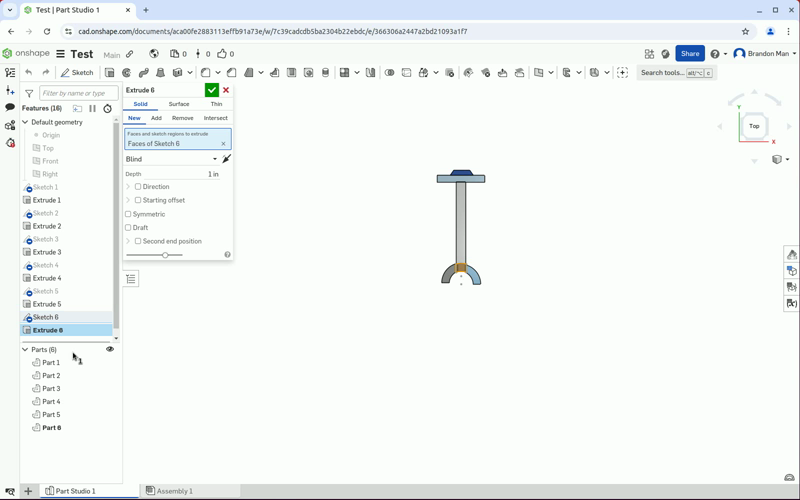
mouse_move(143, 106)
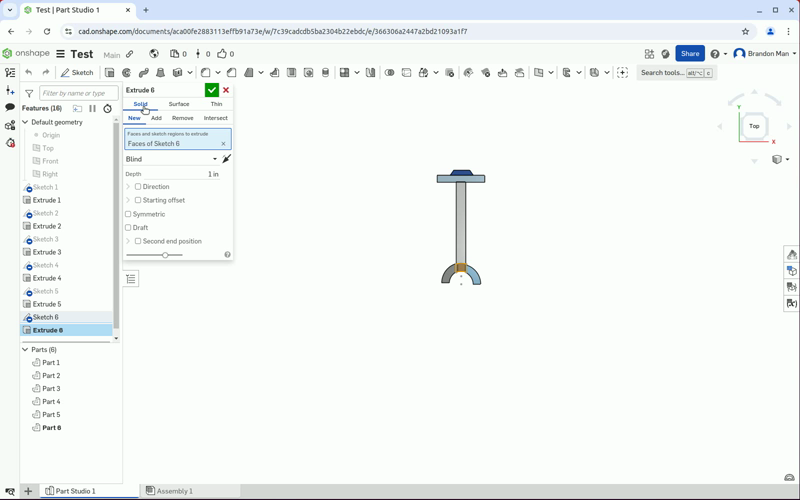
click(143, 106)
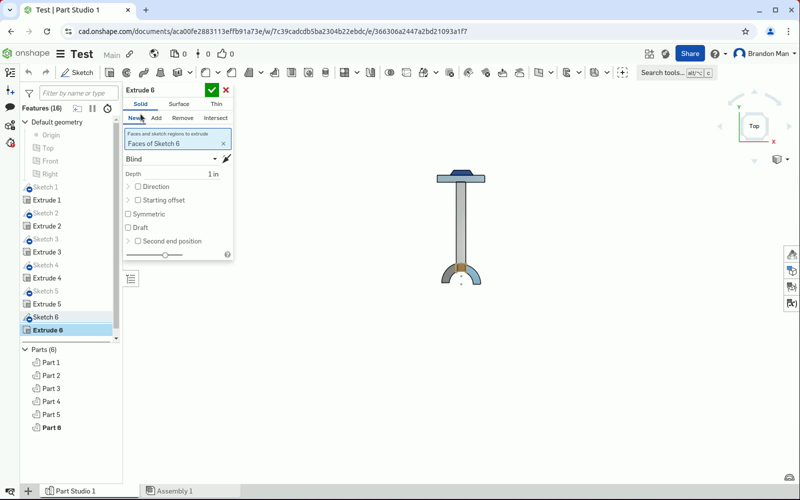
mouse_move(137, 120)
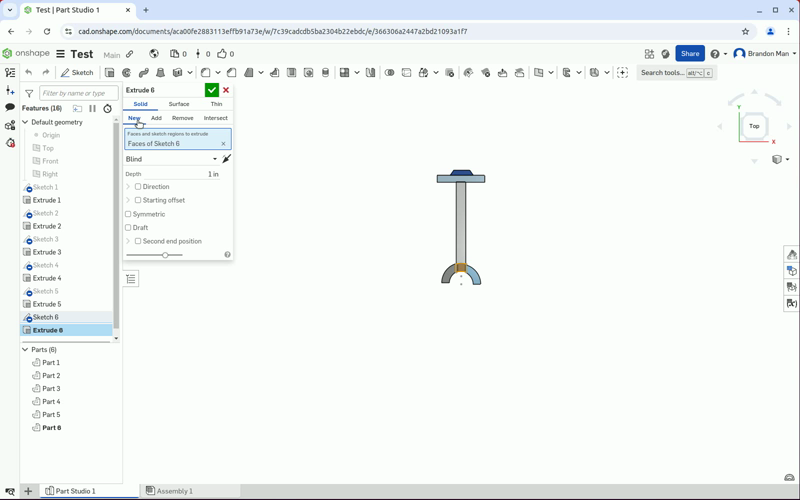
click(137, 120)
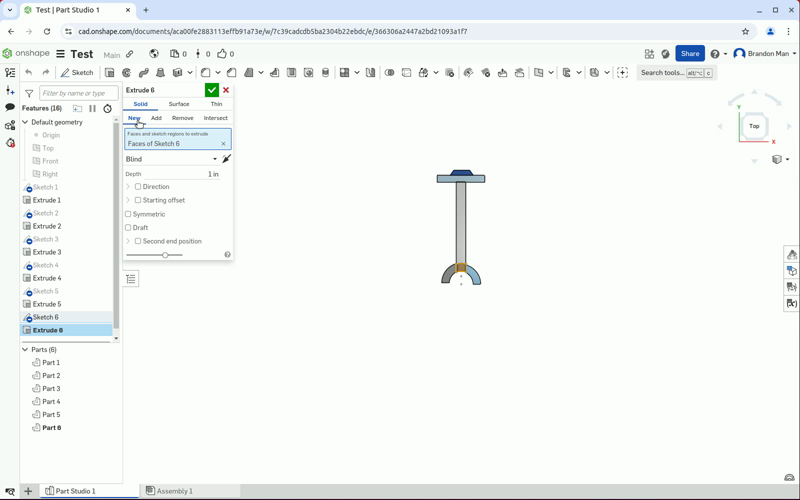
key(tab, 4)
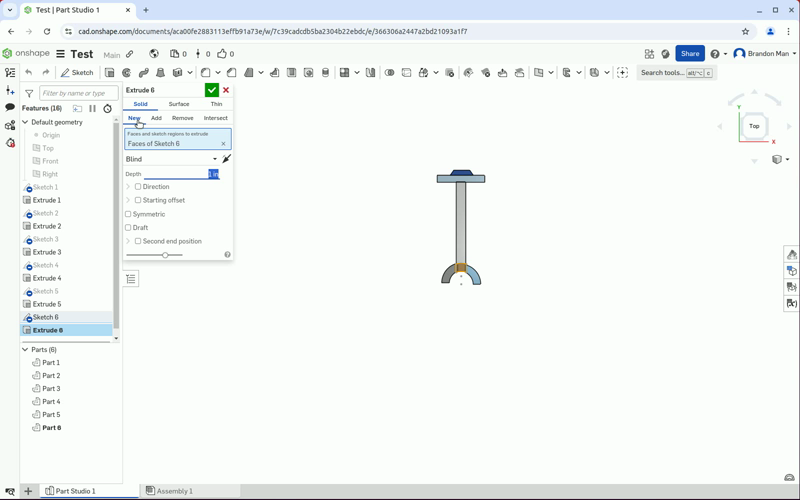
text(2.407)
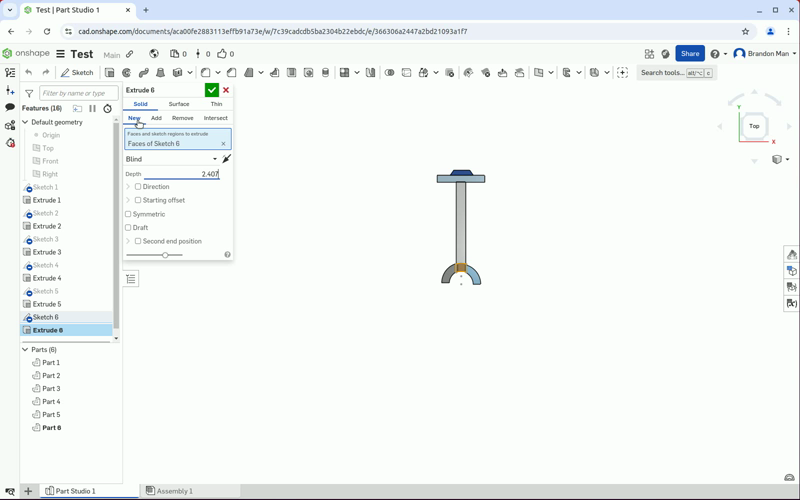
key(enter)
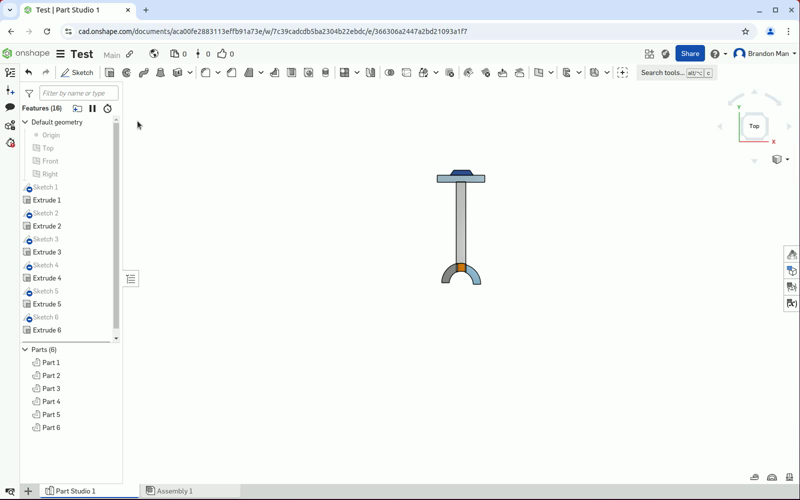
key(shift+h)
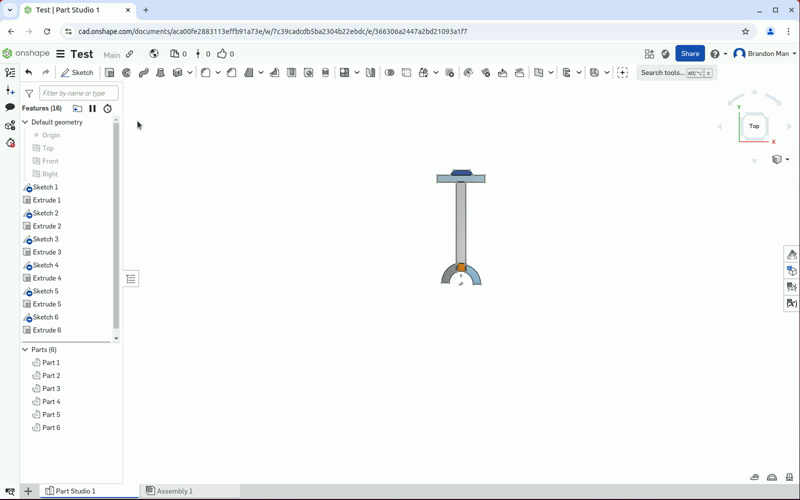
key(shift+h)
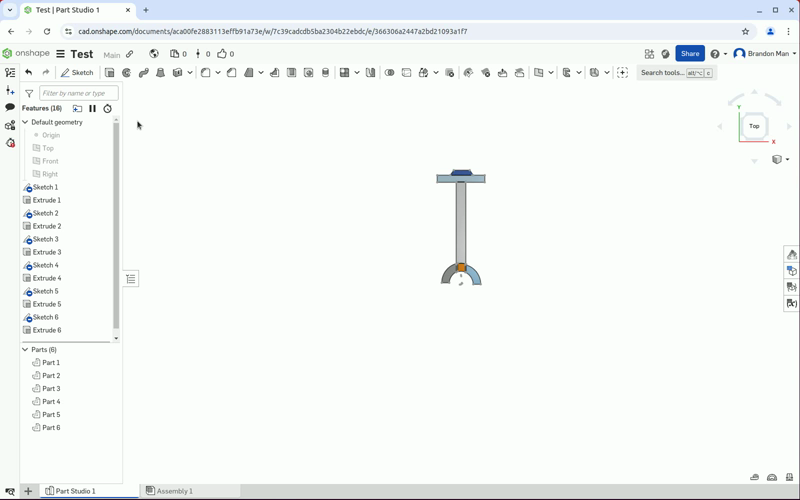
key(shift+7)
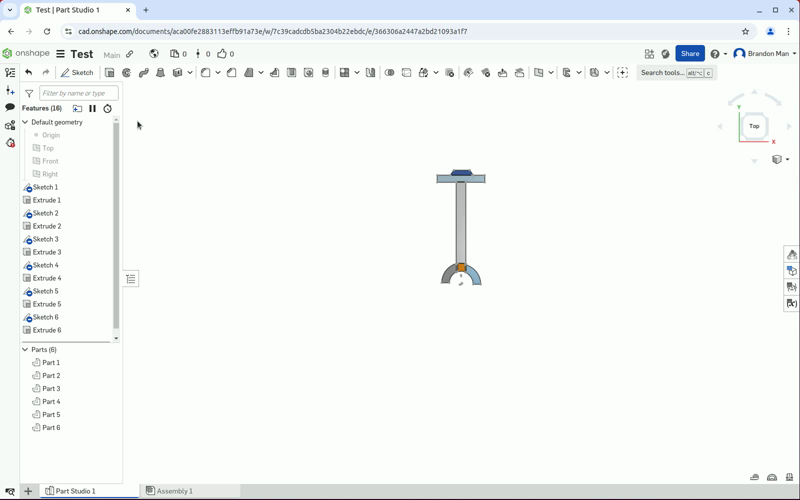
key(up, 3)
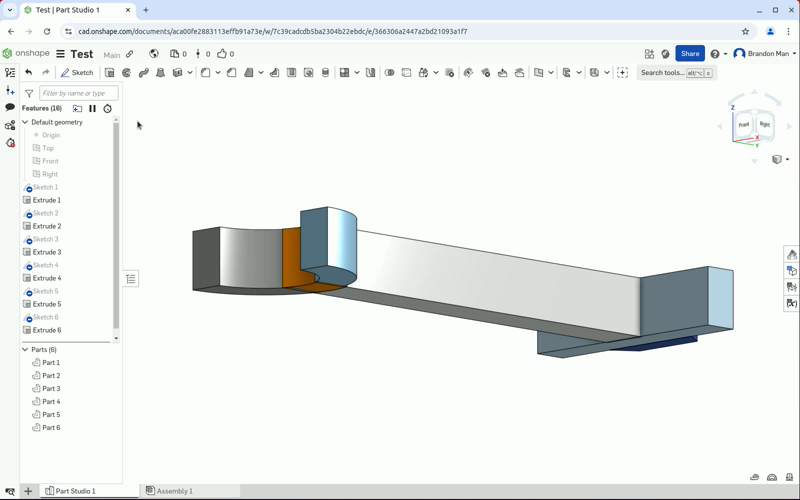
key(left, 3)
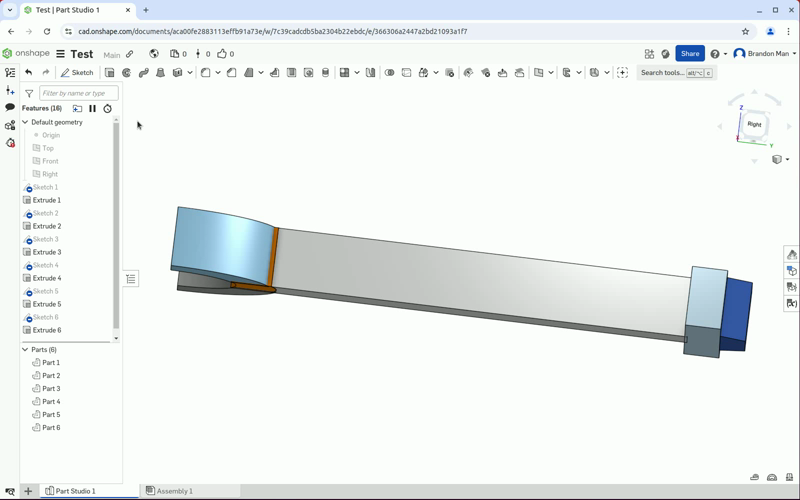
key(right, 3)
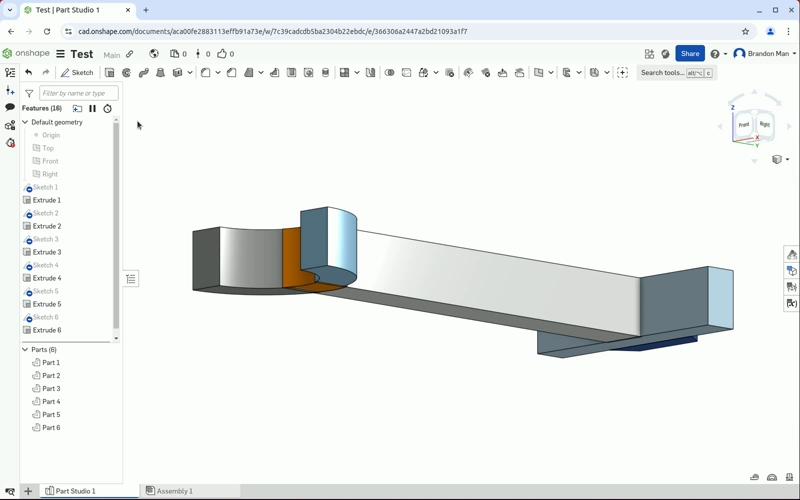
key(down, 3)
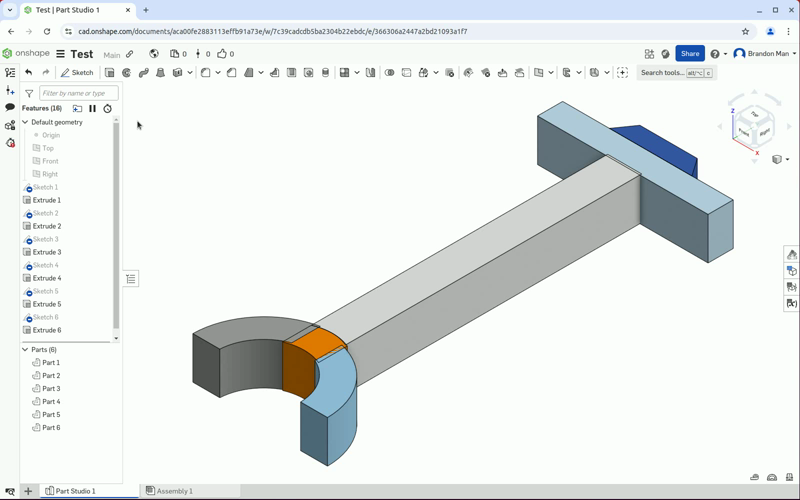
mouse_move(69, 189)
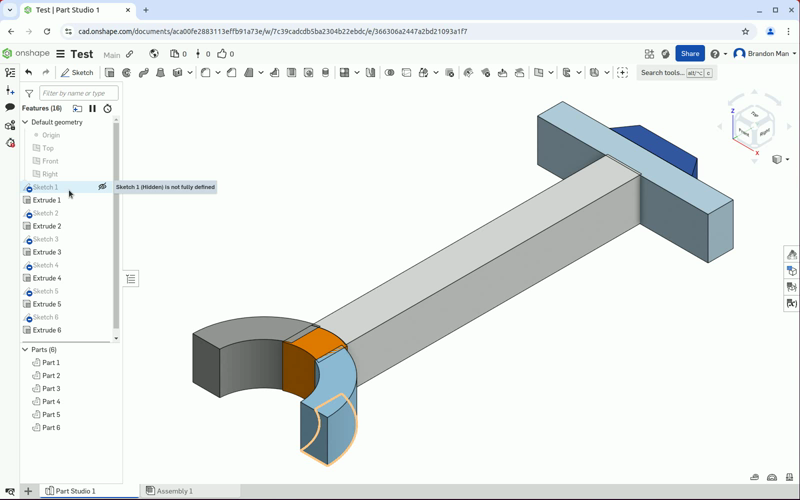
click(69, 189)